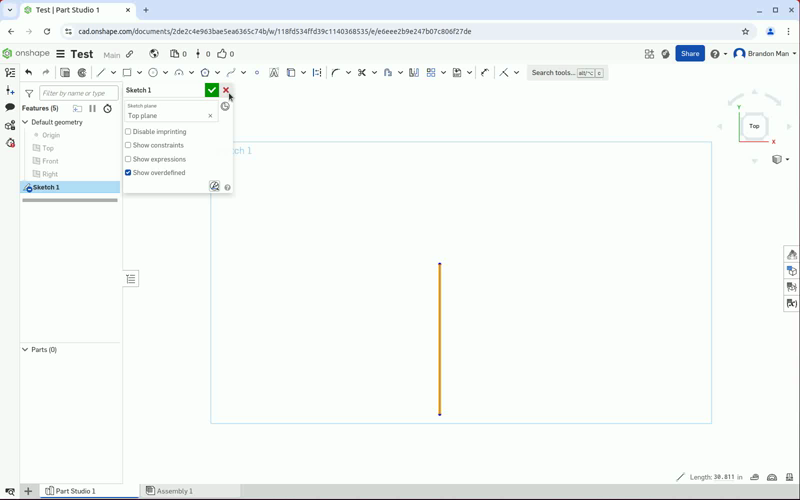
key(shift+h)
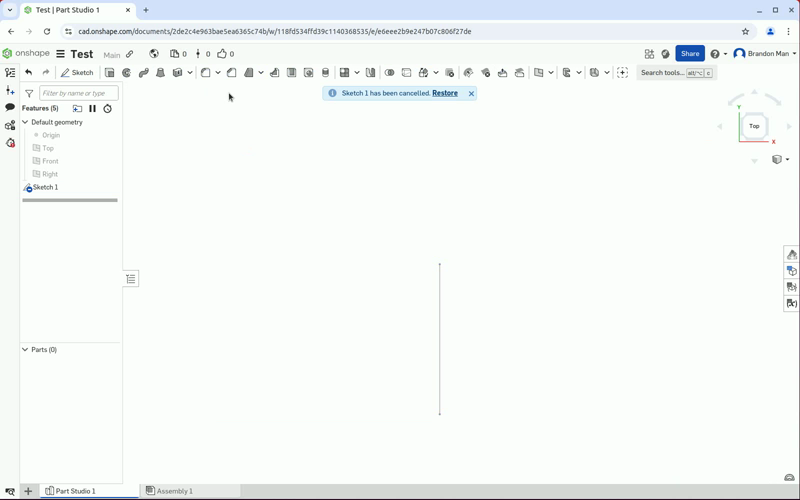
key(shift+s)
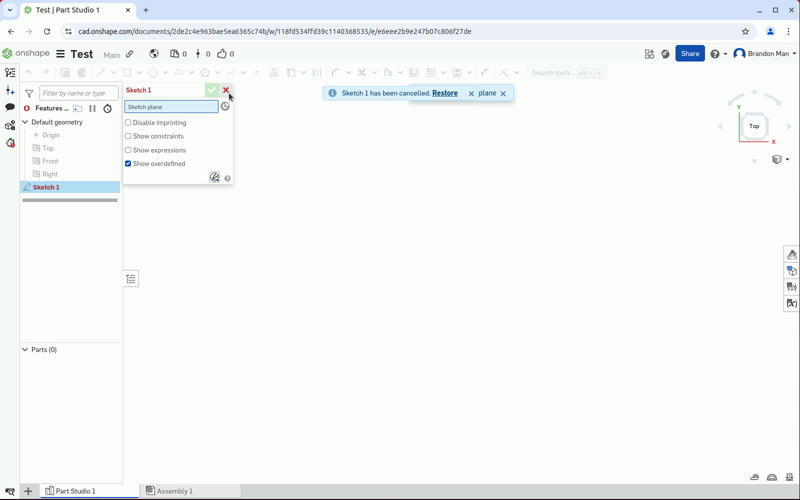
mouse_move(73, 150)
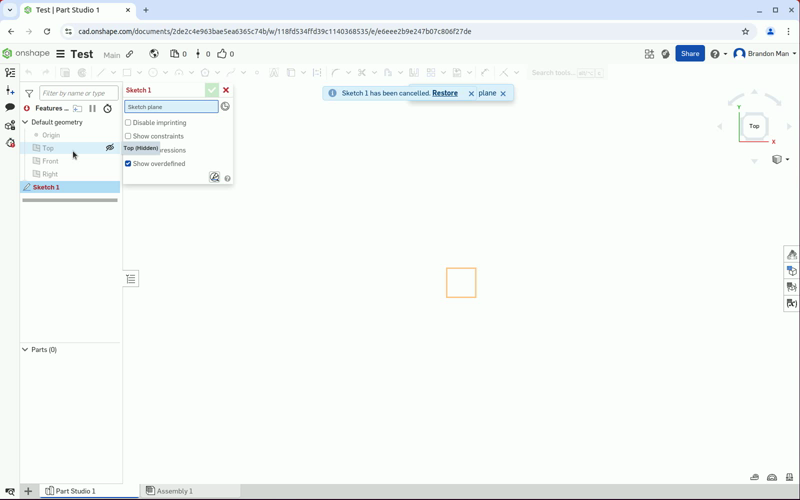
click(73, 150)
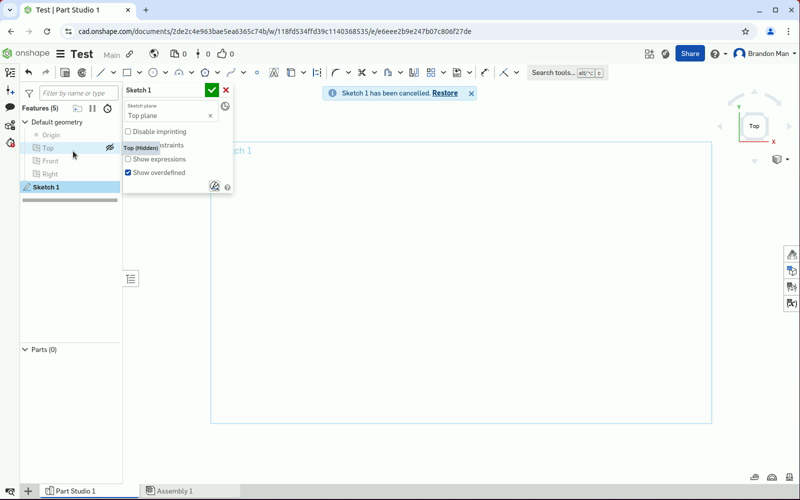
mouse_move(73, 352)
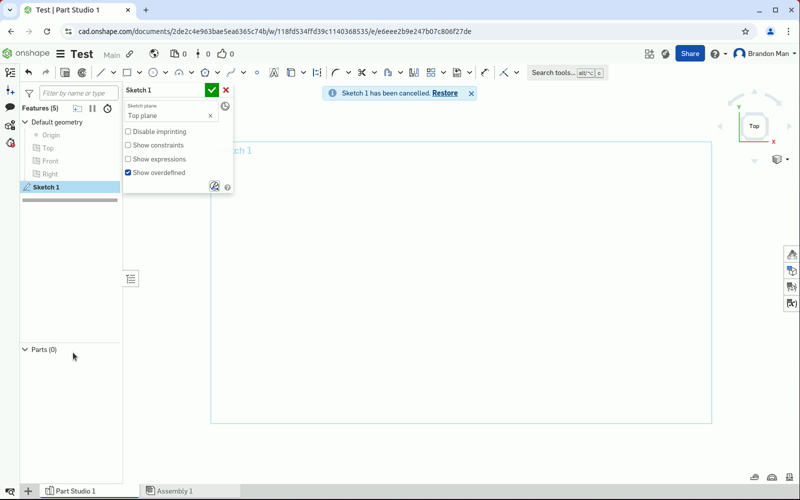
key(y)
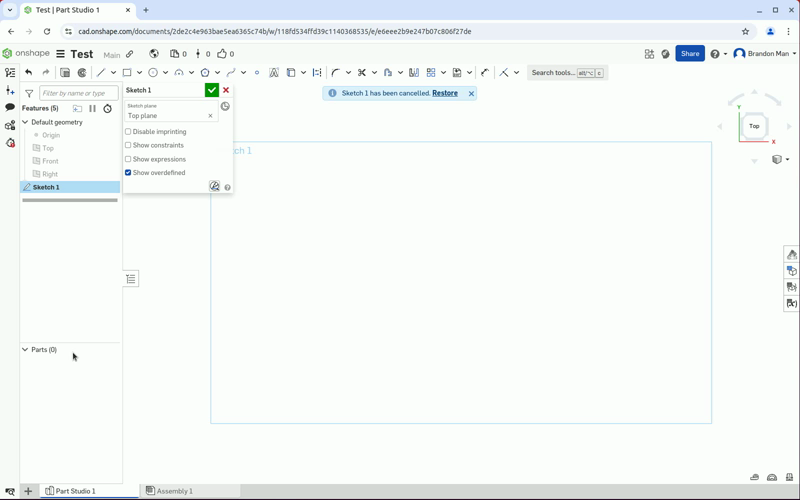
key(l)
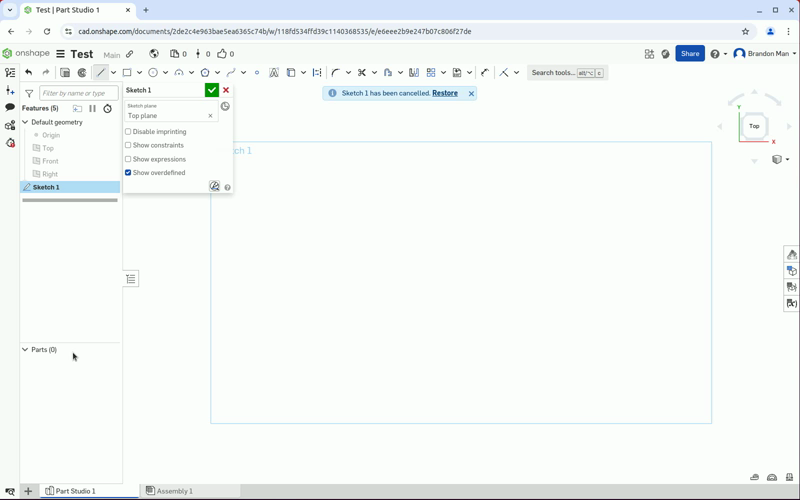
key_down(shift)
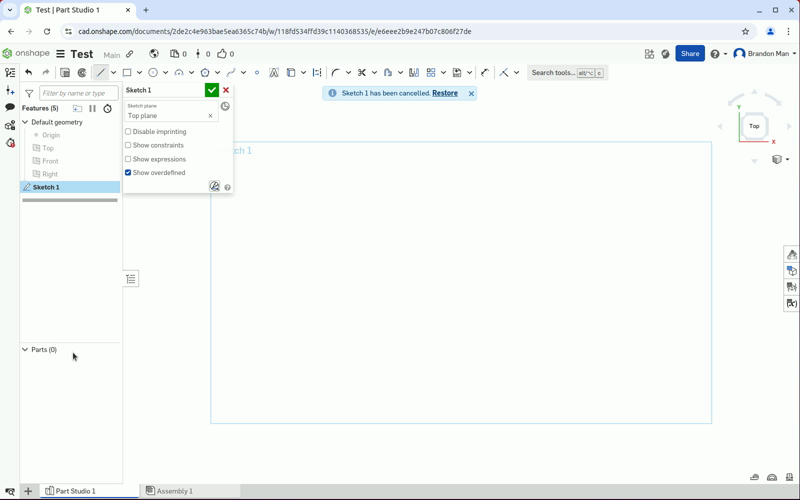
mouse_move(348, 282)
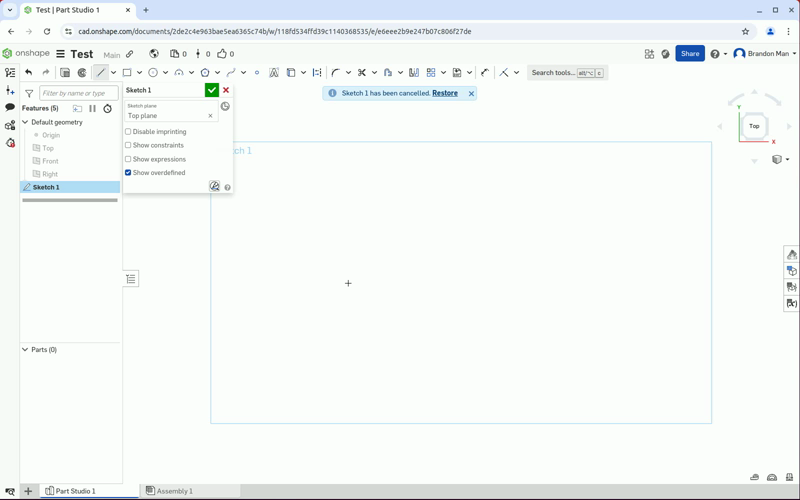
click(348, 282)
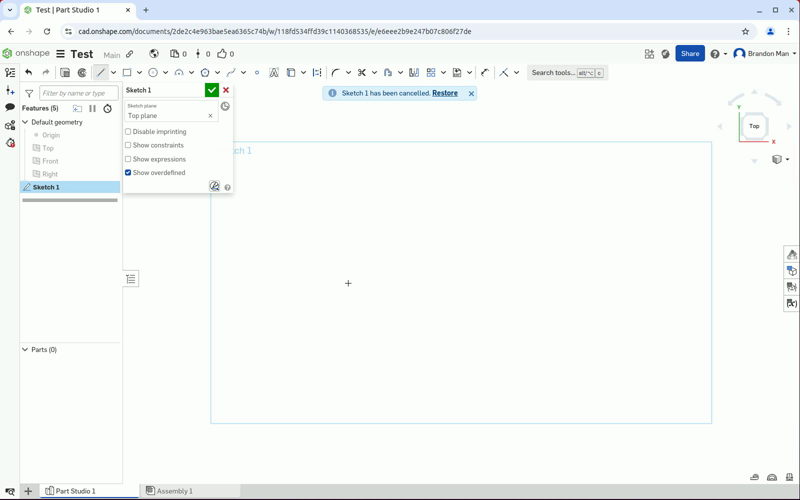
key_up(shift)
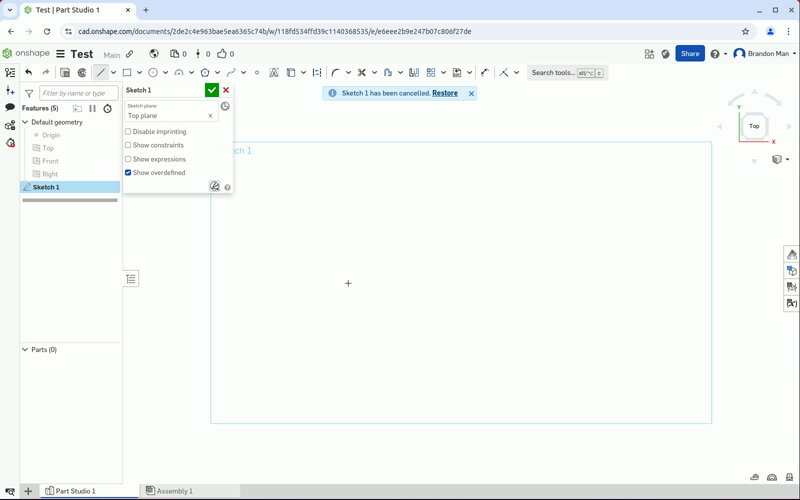
key_down(shift)
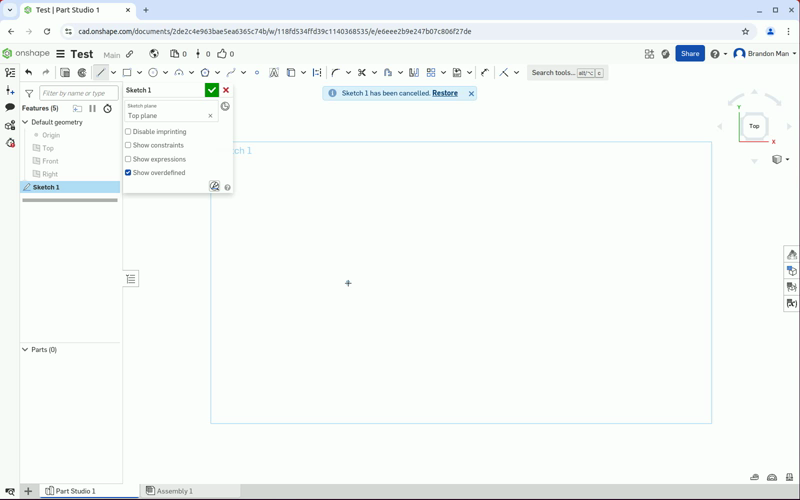
mouse_move(378, 282)
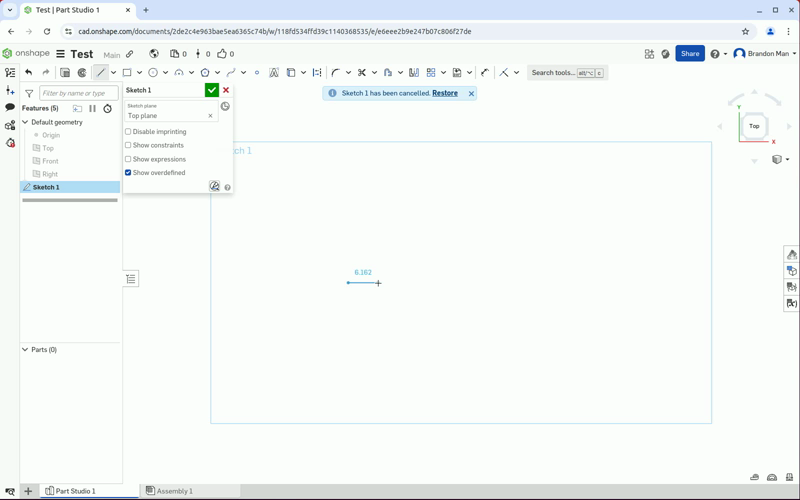
mouse_move(368, 282)
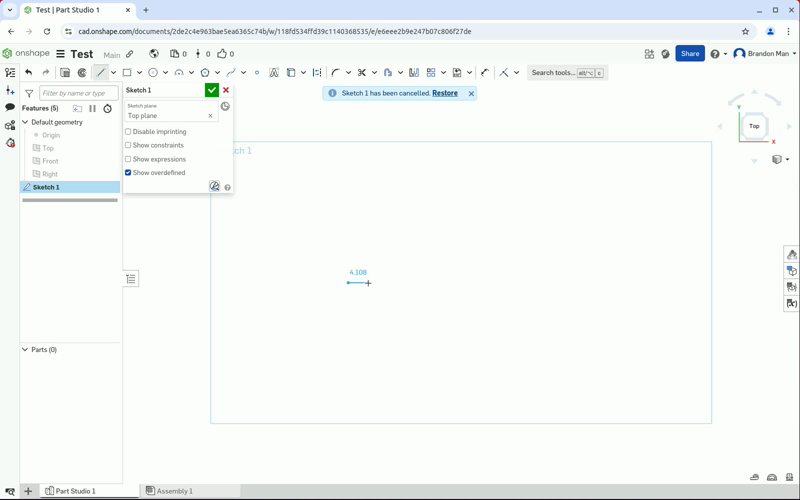
click(368, 282)
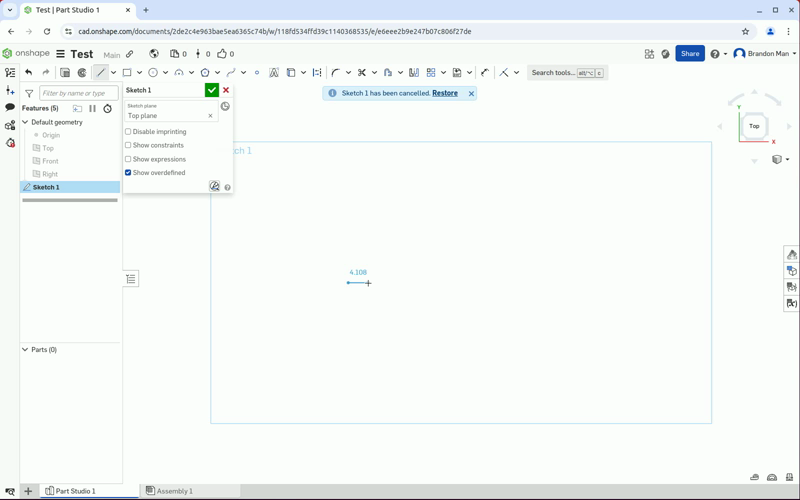
key_up(shift)
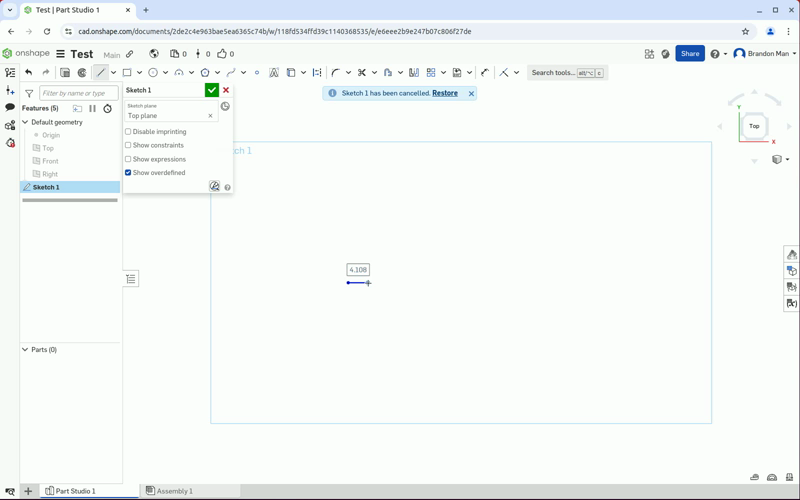
key(esc)
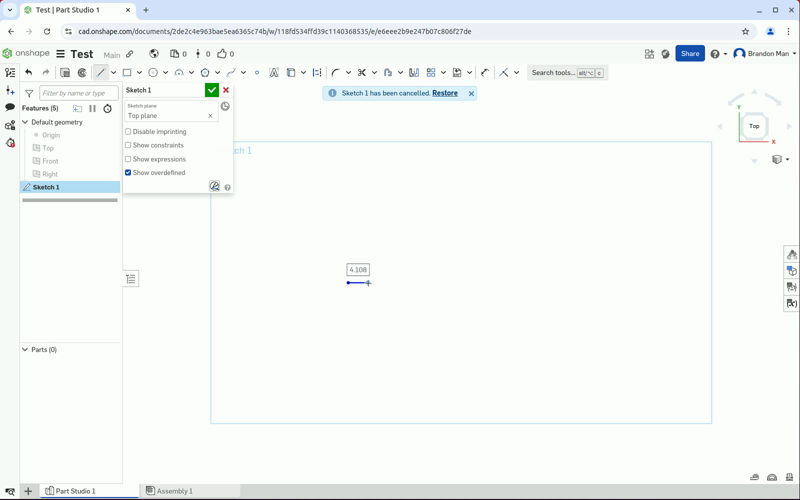
key(a)
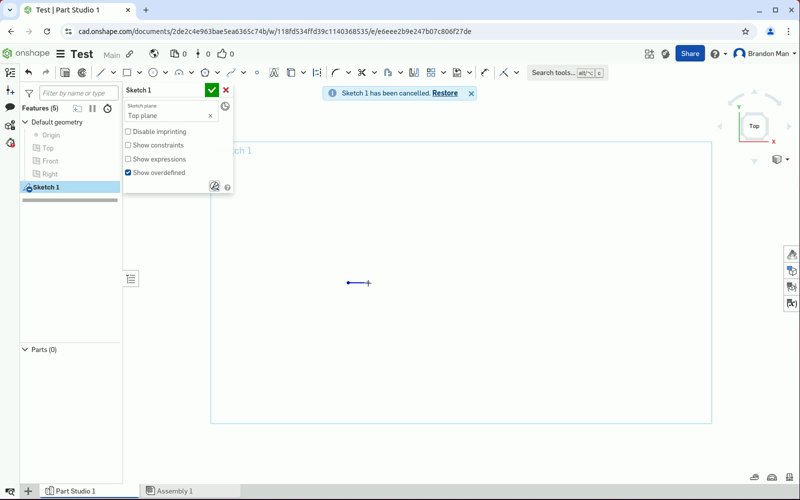
mouse_move(368, 282)
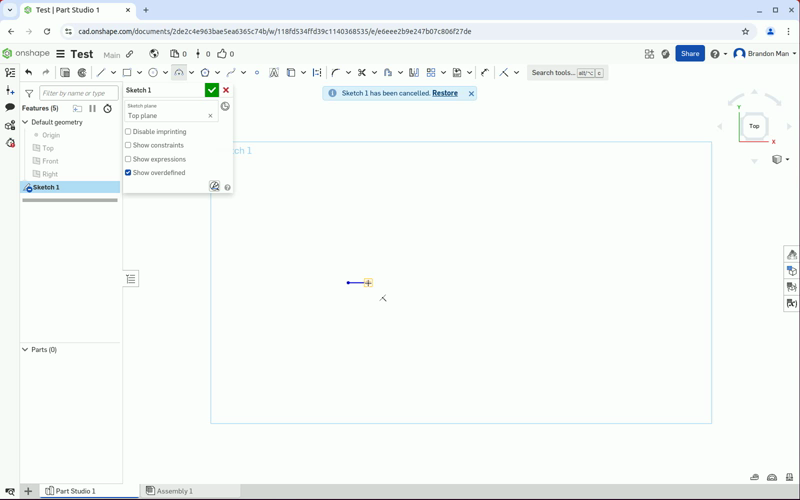
click(368, 282)
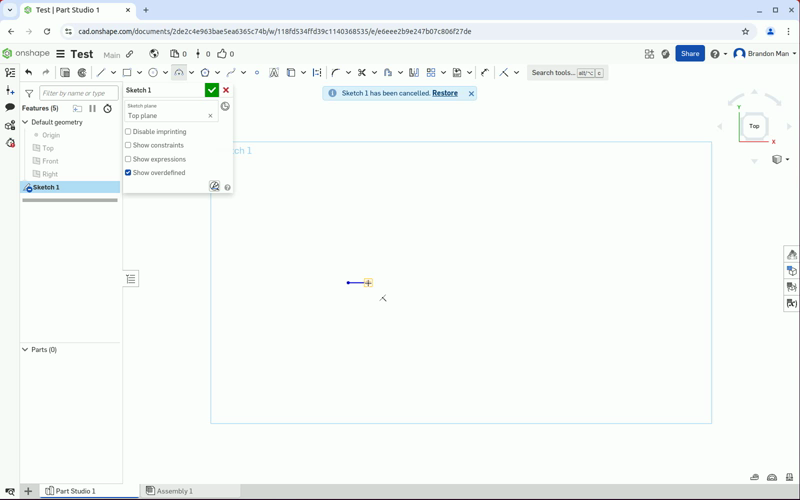
key_down(shift)
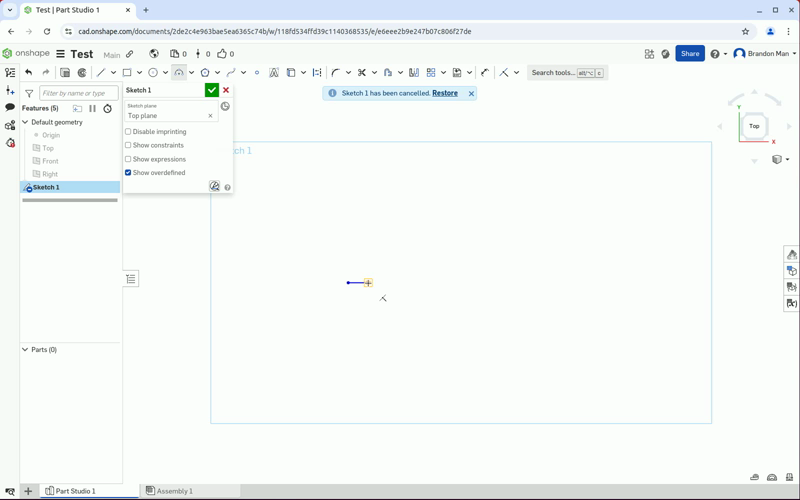
mouse_move(369, 271)
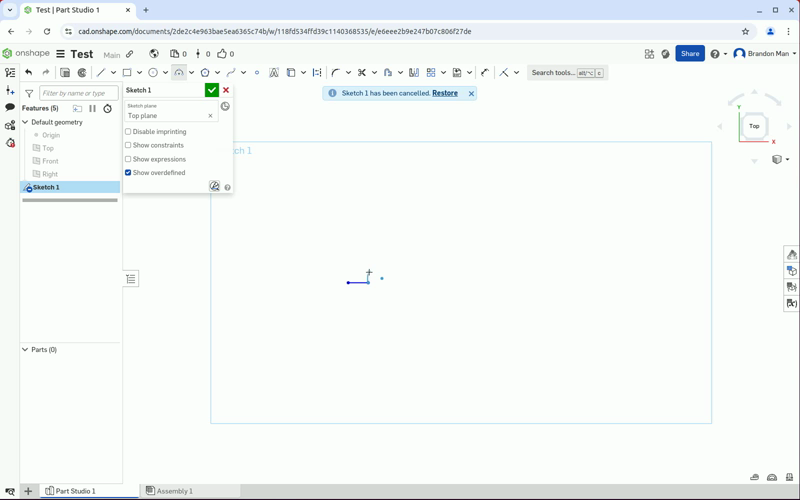
click(369, 271)
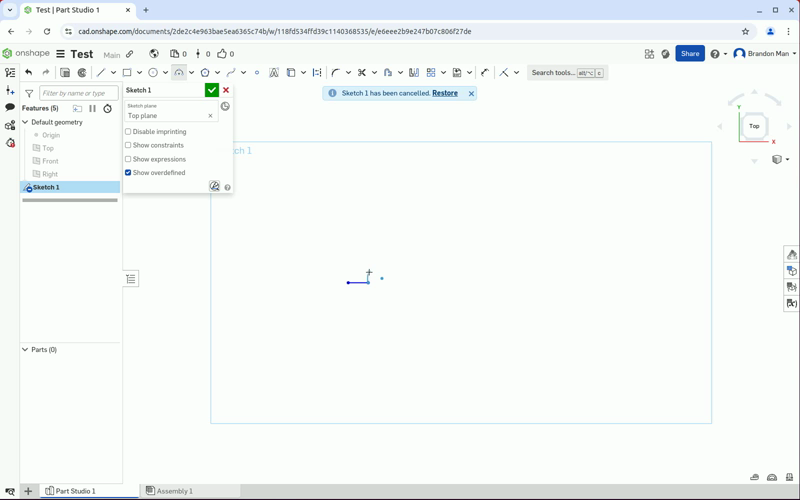
mouse_move(368, 277)
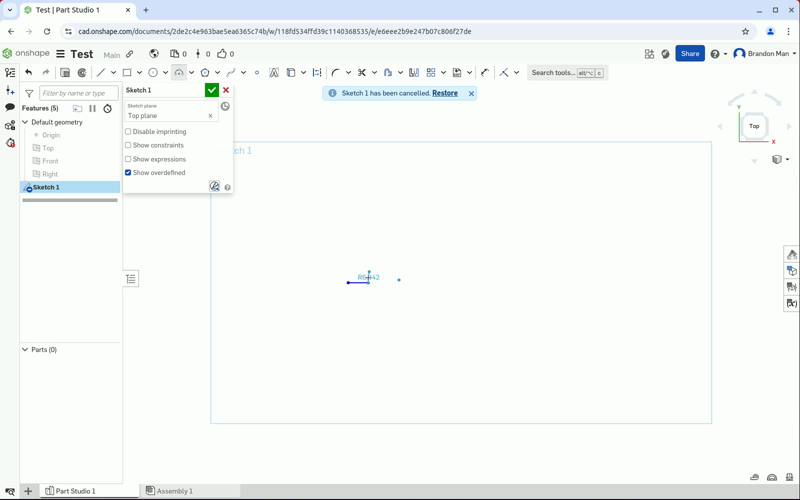
click(368, 277)
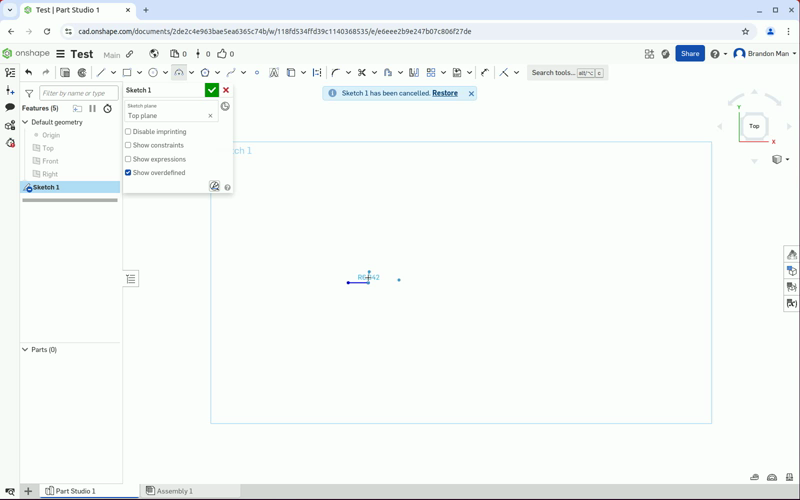
key_up(shift)
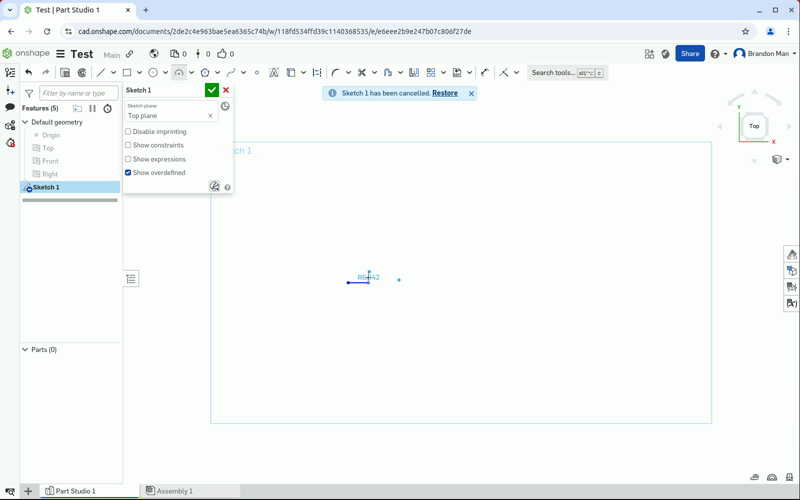
key(esc)
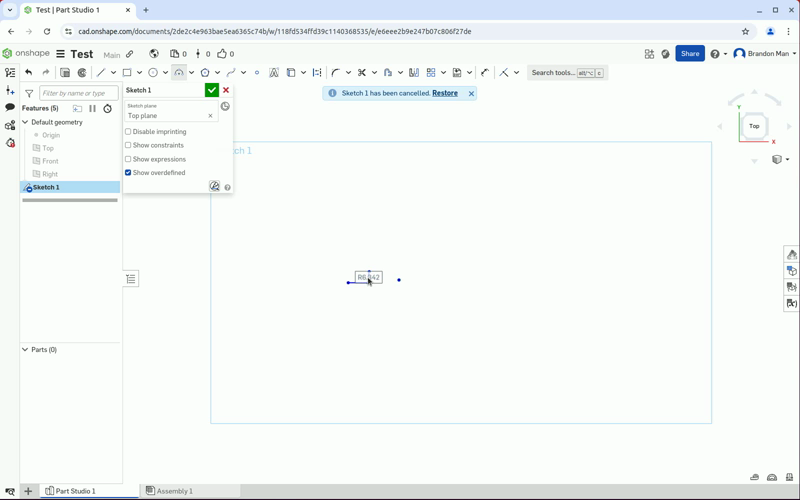
key(l)
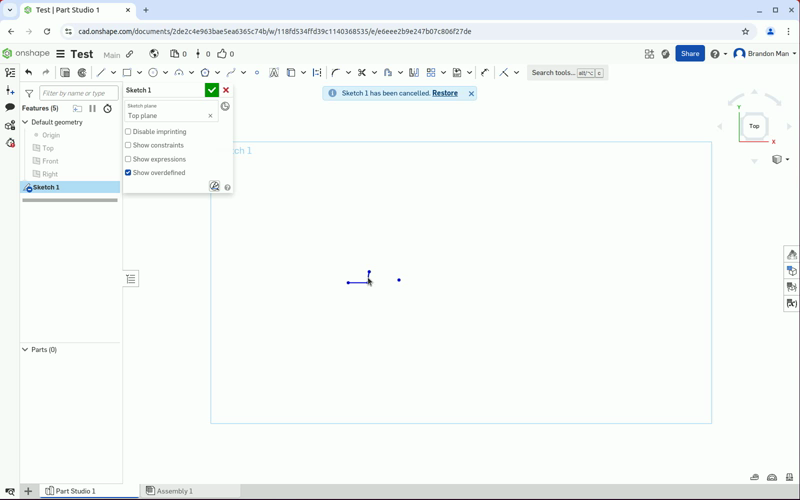
mouse_move(369, 271)
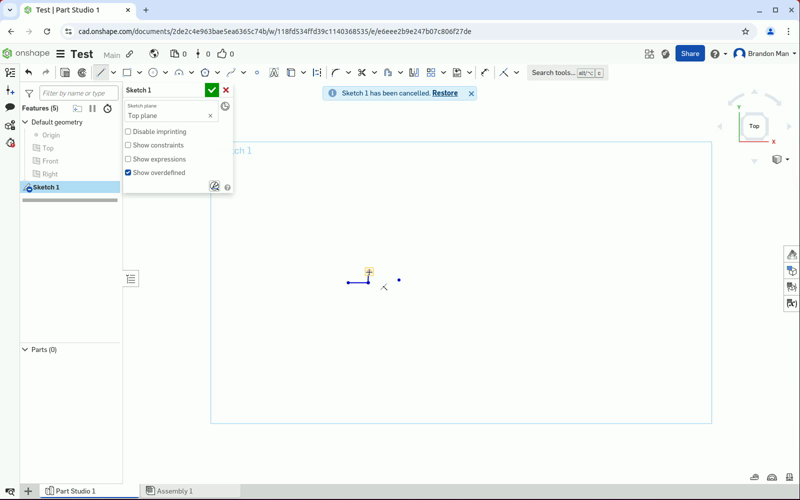
click(369, 271)
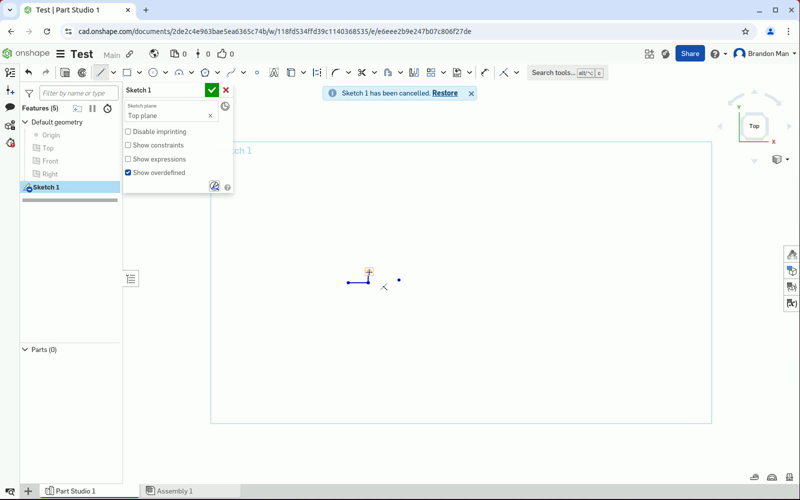
key_down(shift)
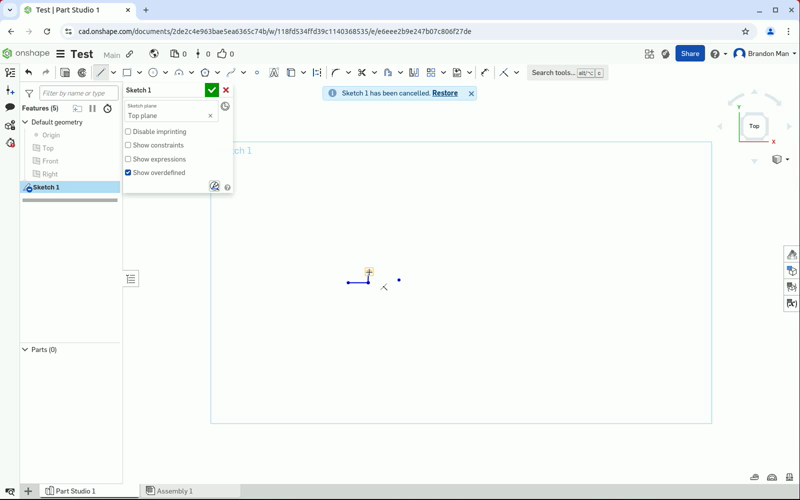
mouse_move(399, 271)
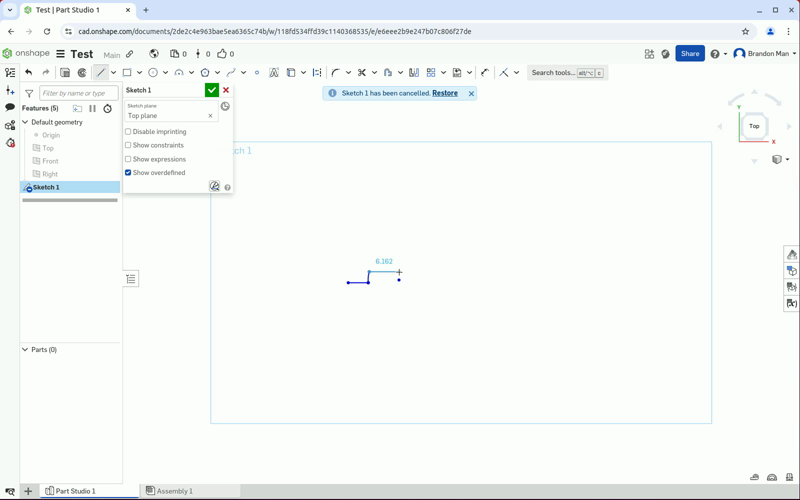
mouse_move(348, 271)
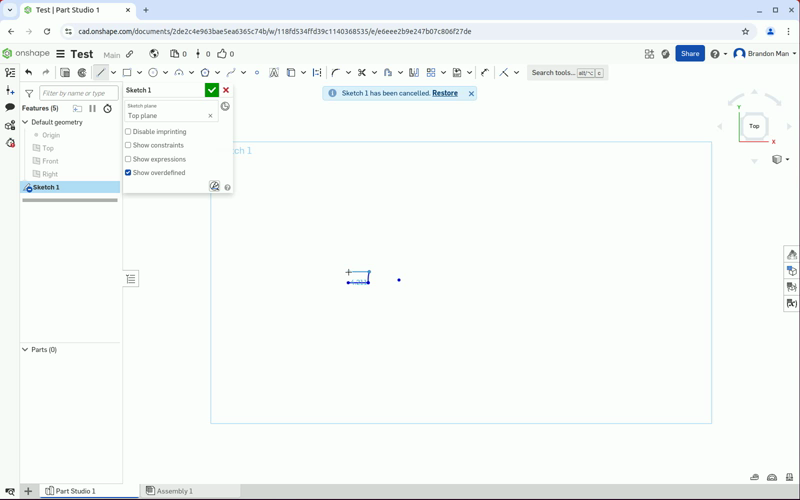
click(348, 271)
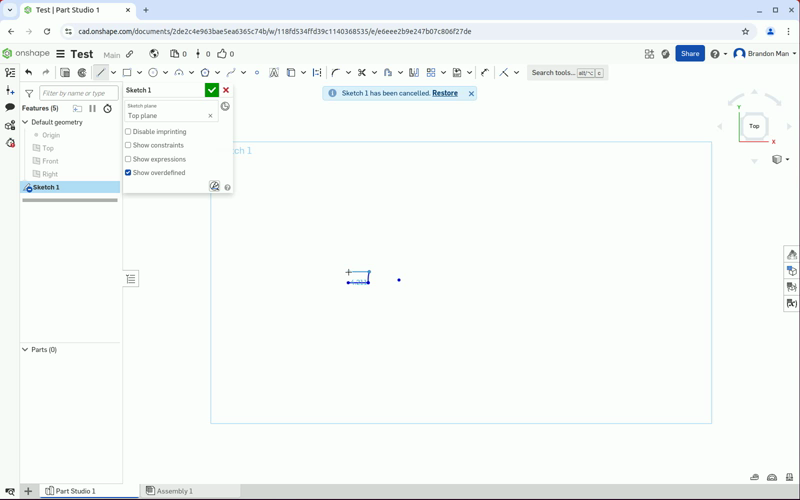
key_up(shift)
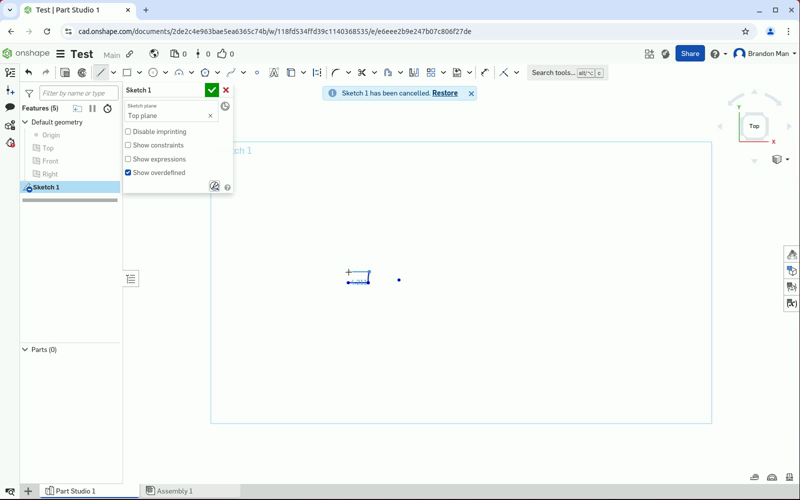
key(esc)
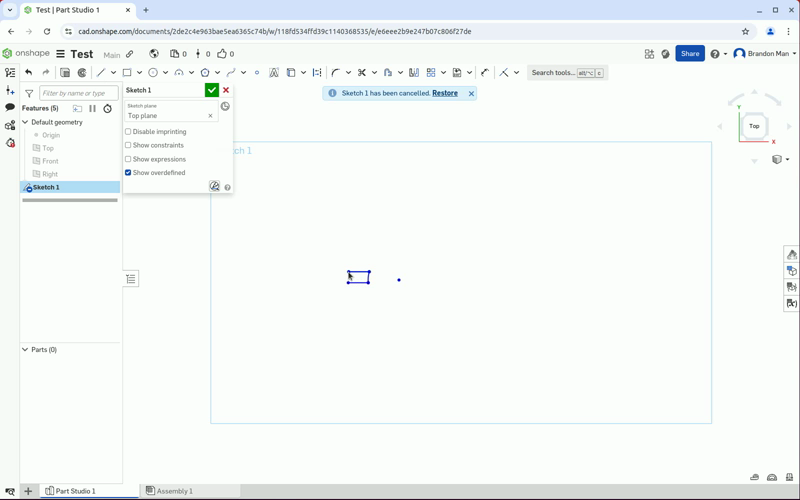
key(a)
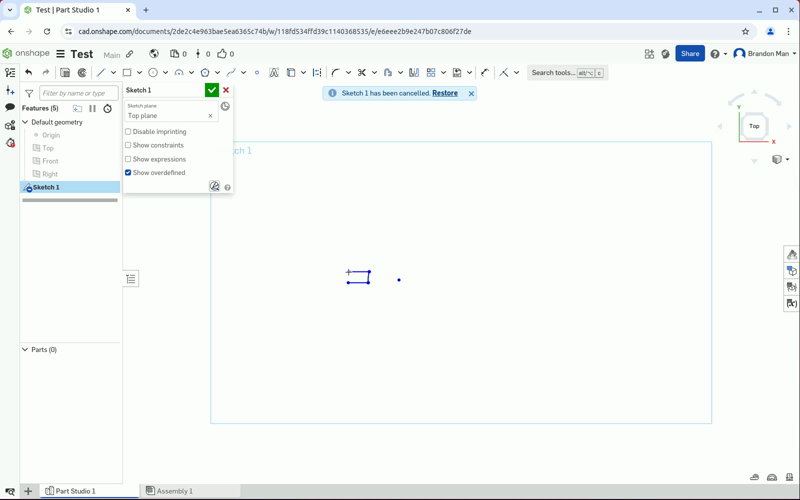
mouse_move(348, 271)
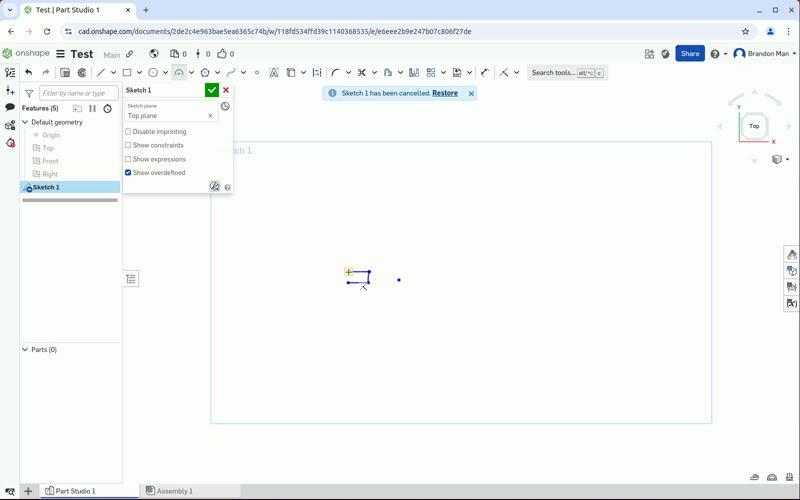
click(348, 271)
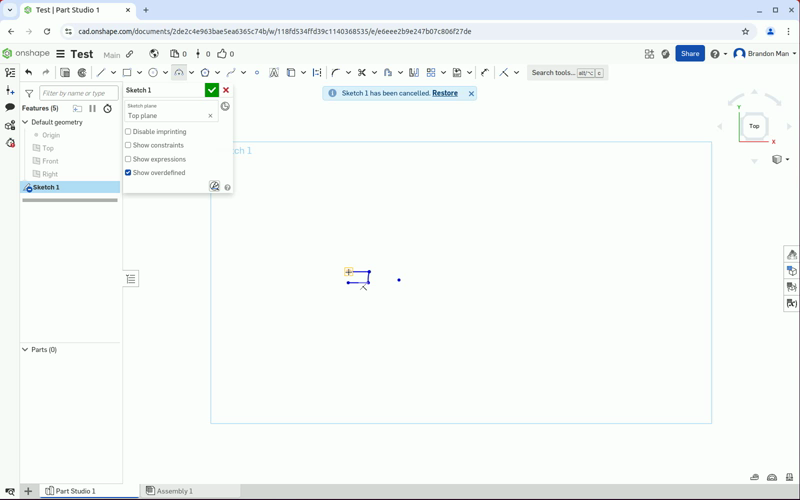
mouse_move(348, 282)
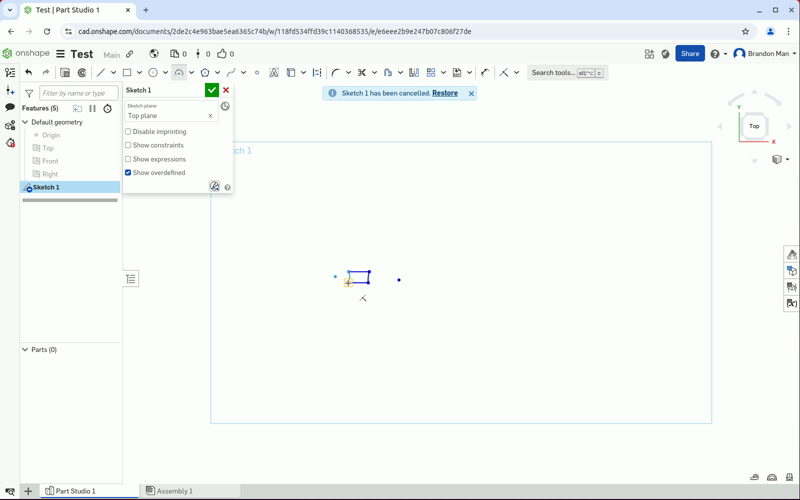
click(348, 282)
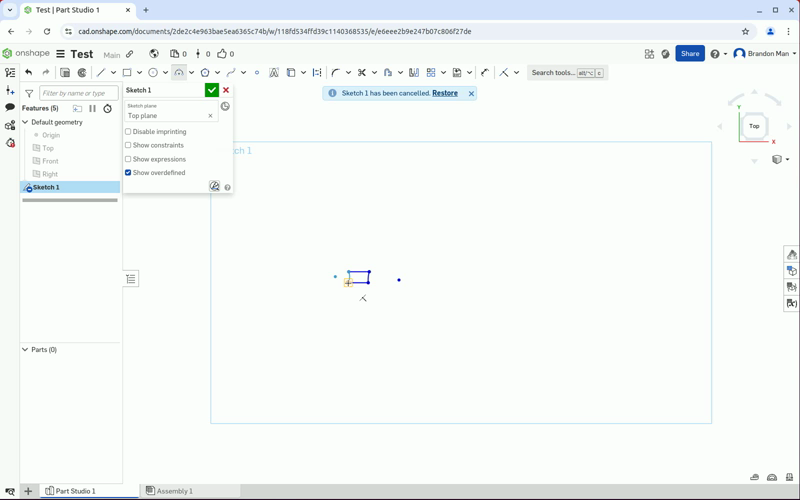
key_down(shift)
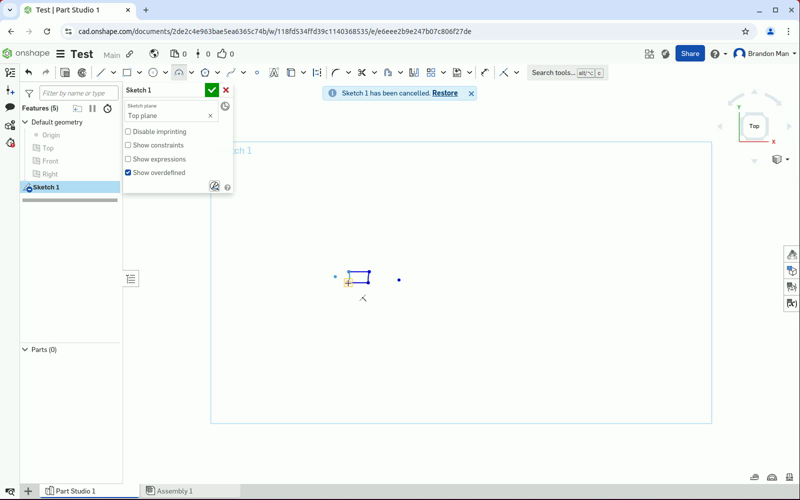
mouse_move(347, 277)
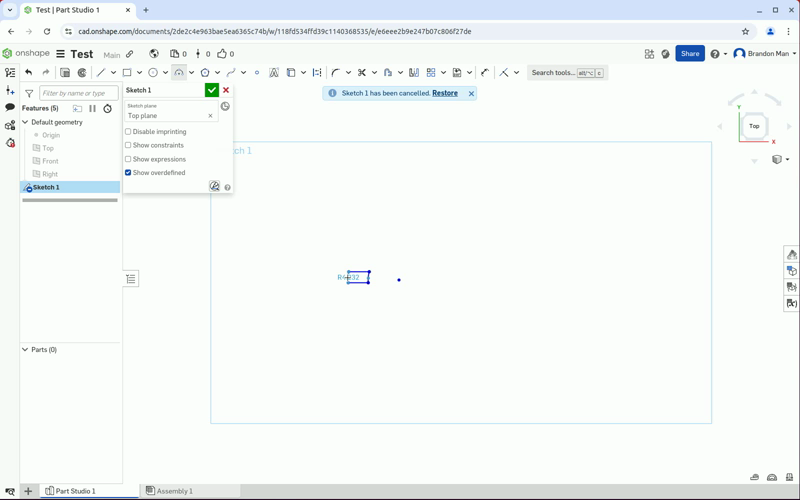
click(347, 277)
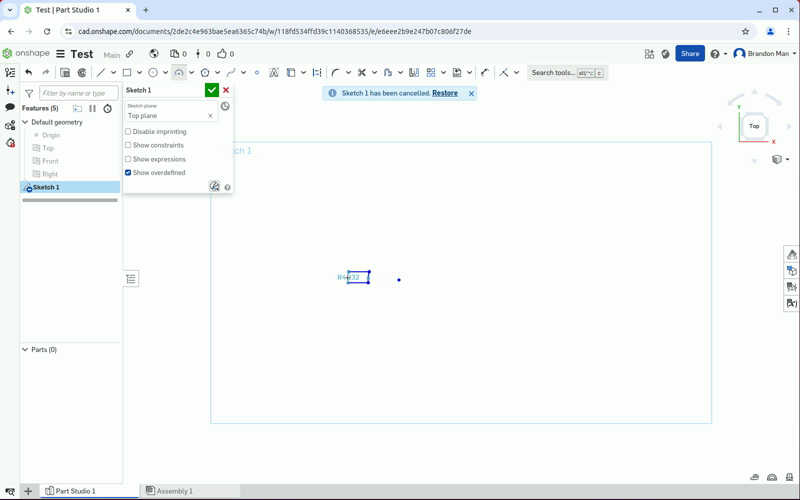
key_up(shift)
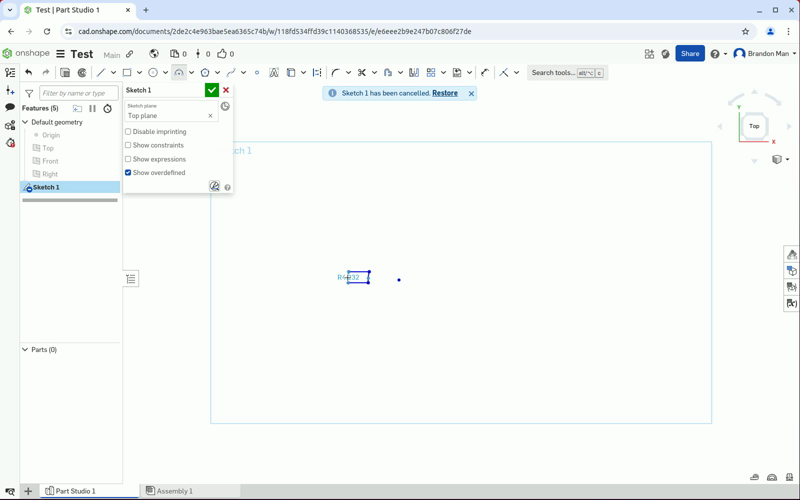
key(esc)
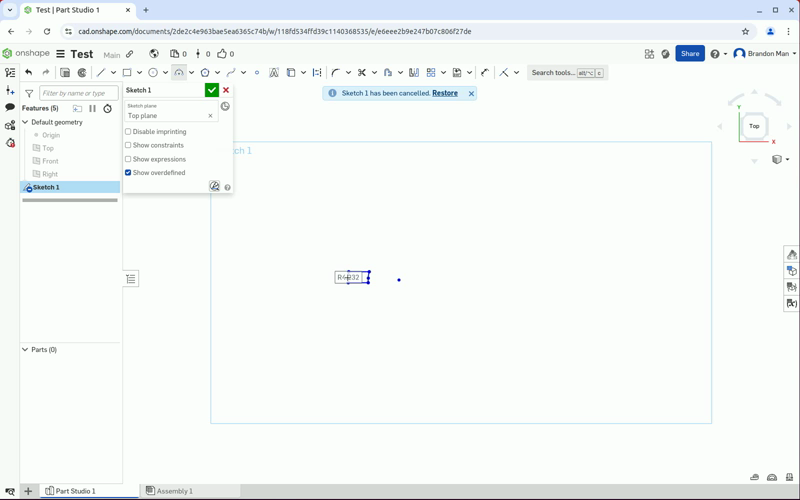
mouse_move(361, 275)
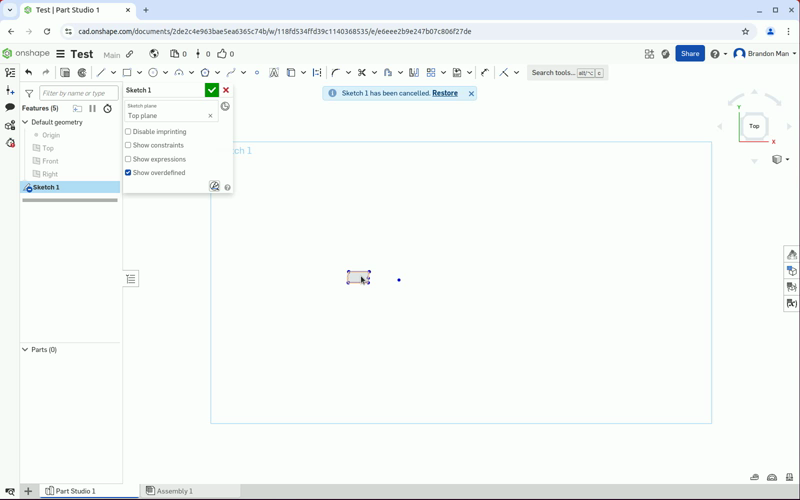
scroll(6)
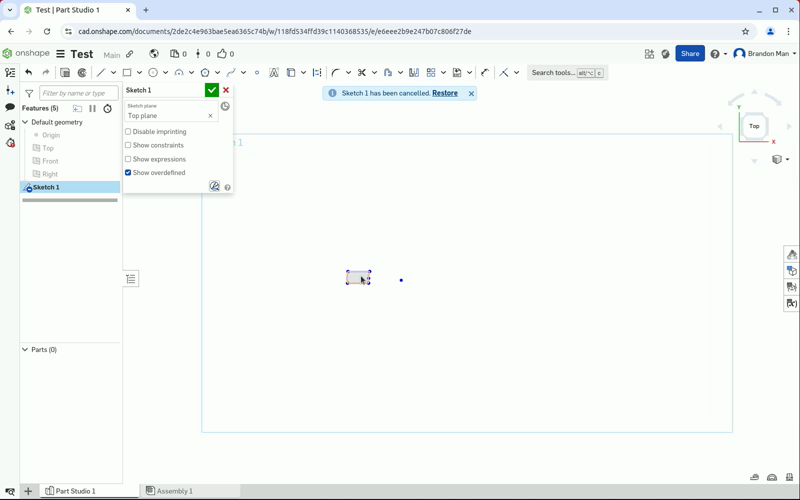
scroll(6)
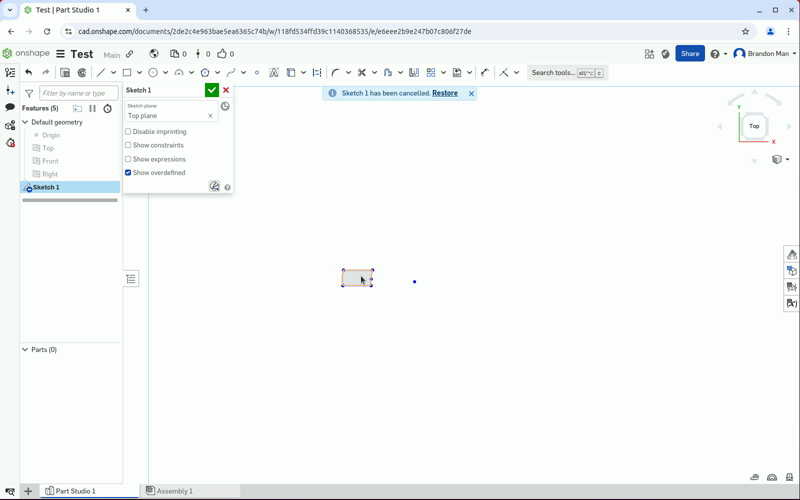
scroll(6)
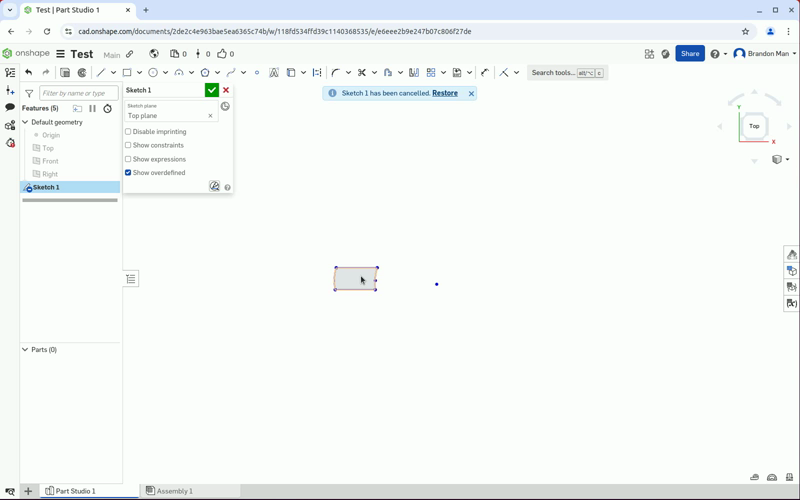
scroll(6)
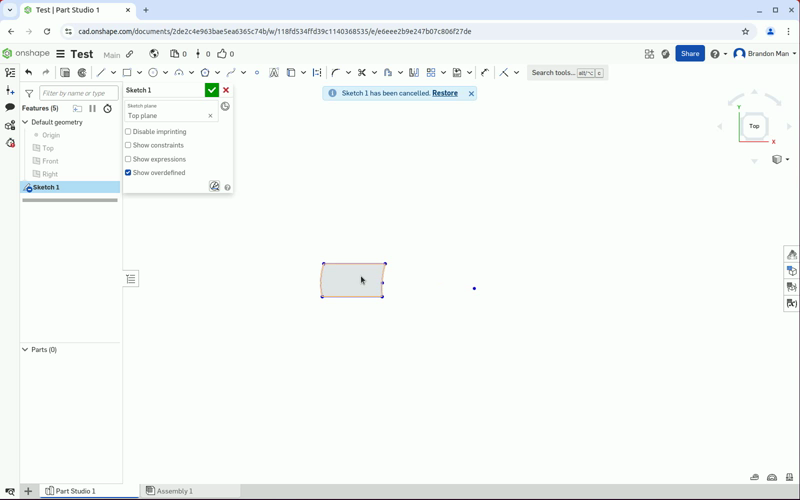
scroll(6)
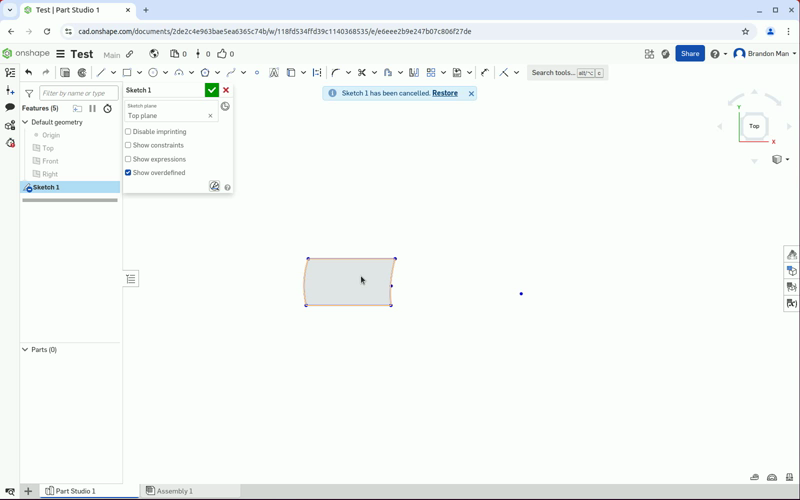
scroll(6)
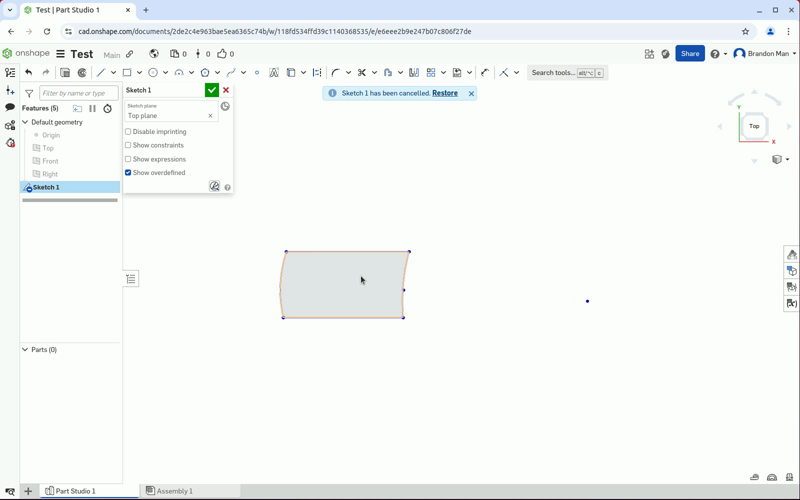
scroll(6)
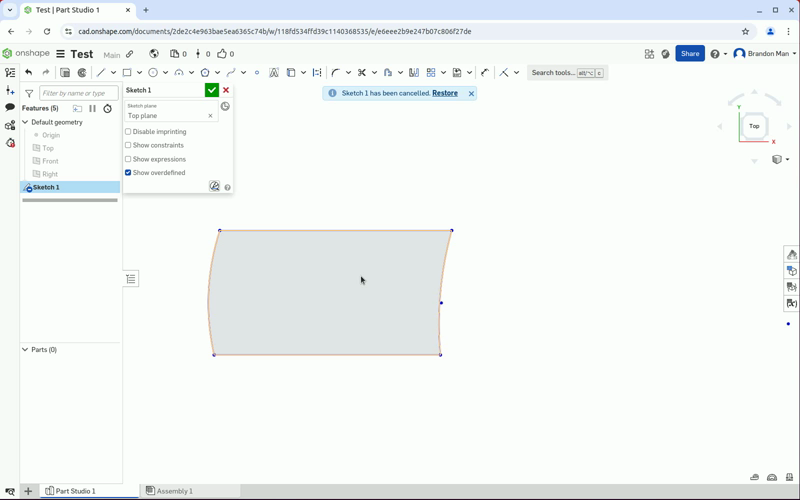
click(361, 275)
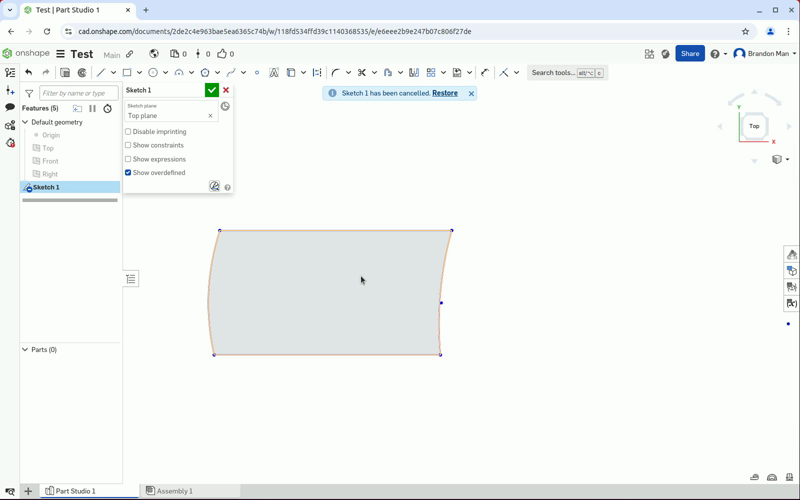
scroll(-6)
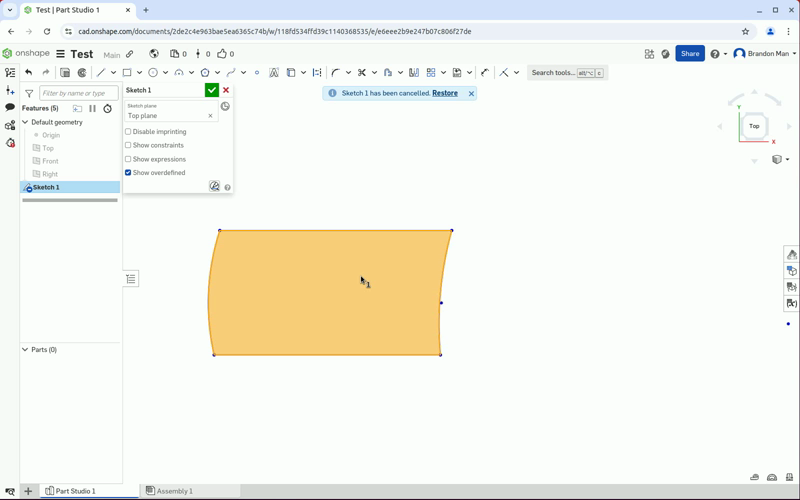
scroll(-6)
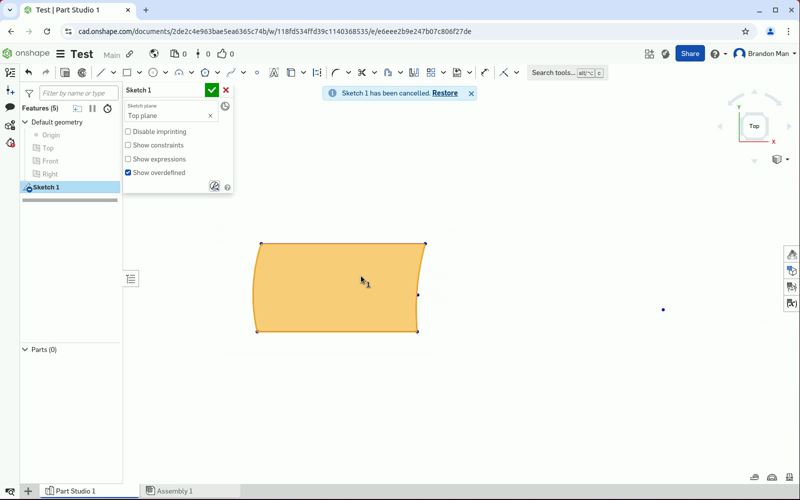
scroll(-6)
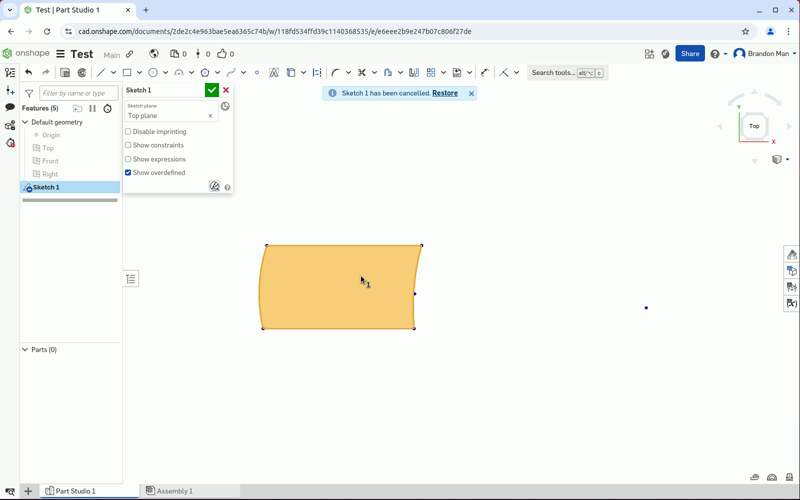
scroll(-6)
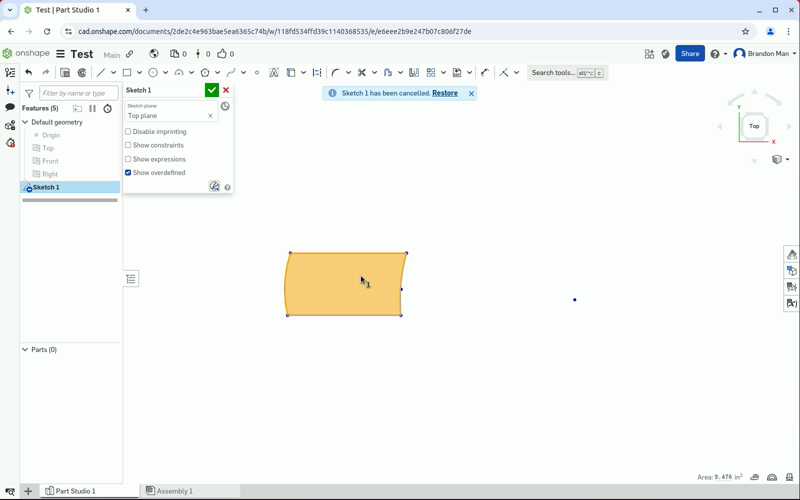
scroll(-6)
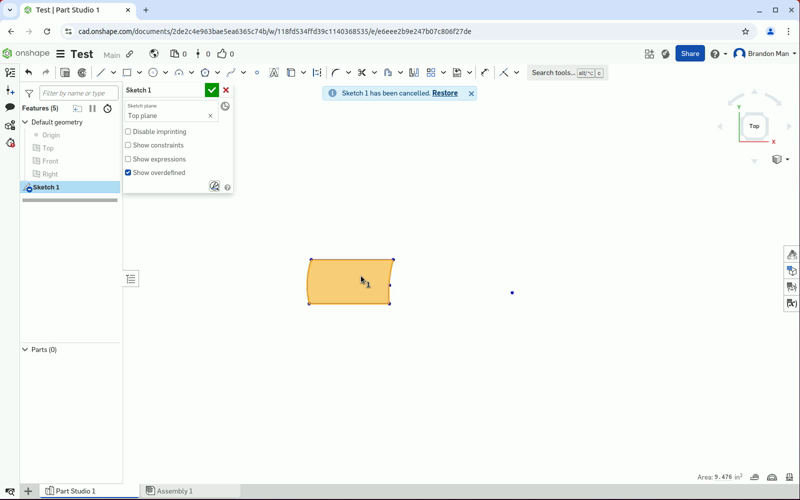
scroll(-6)
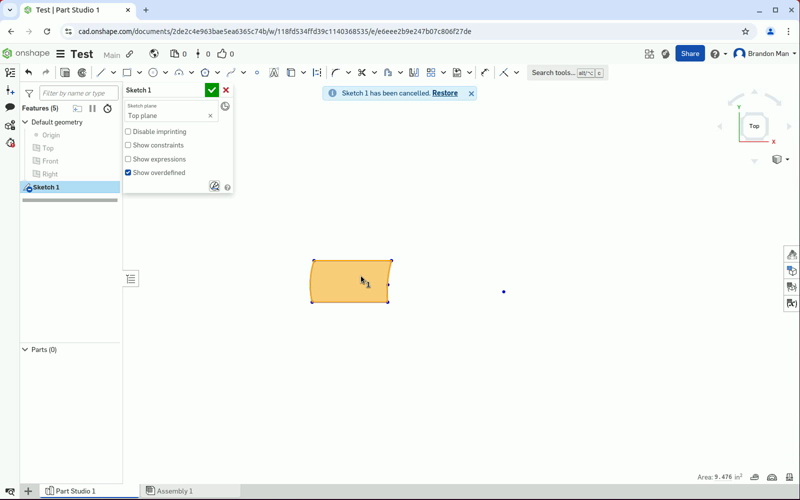
scroll(-6)
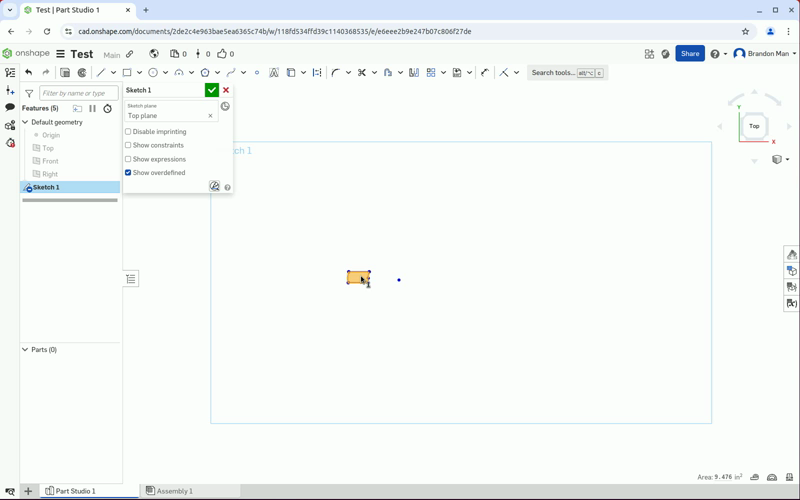
mouse_move(73, 352)
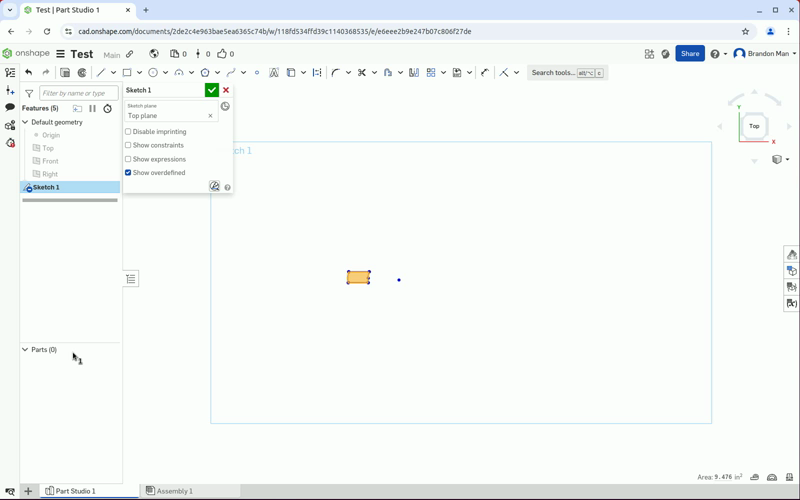
key(shift+y)
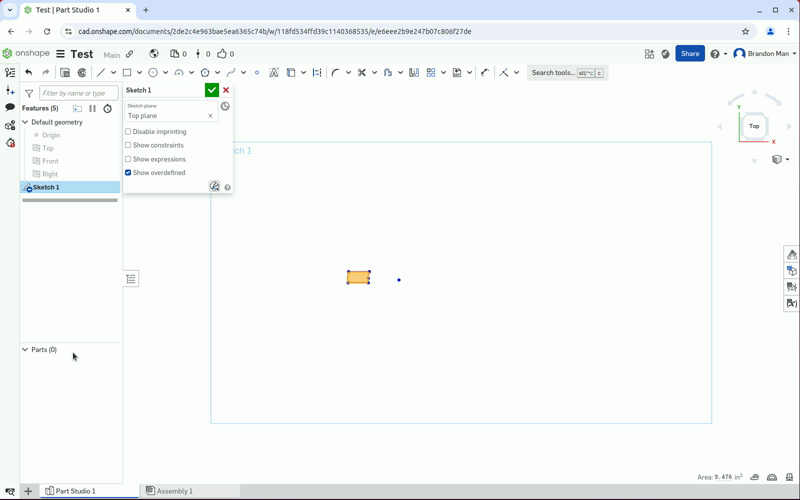
key(shift+e)
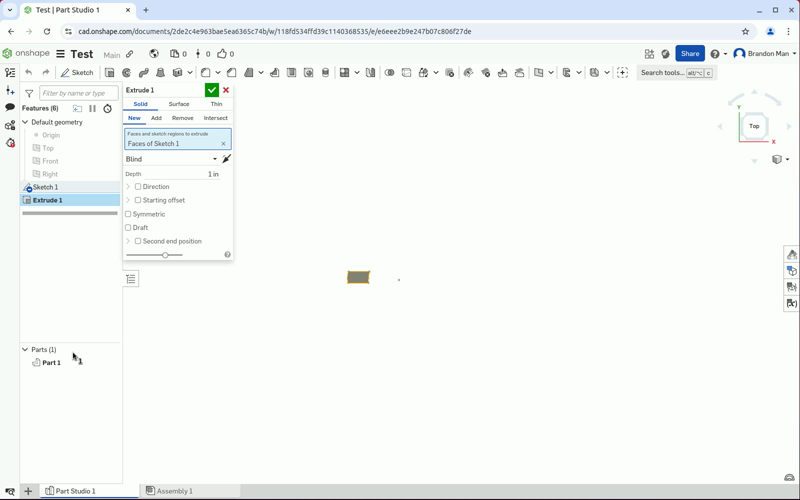
mouse_move(143, 106)
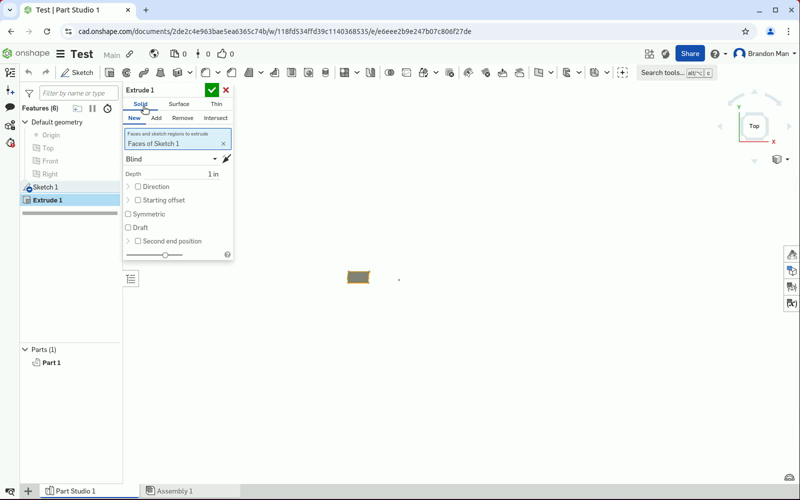
click(143, 106)
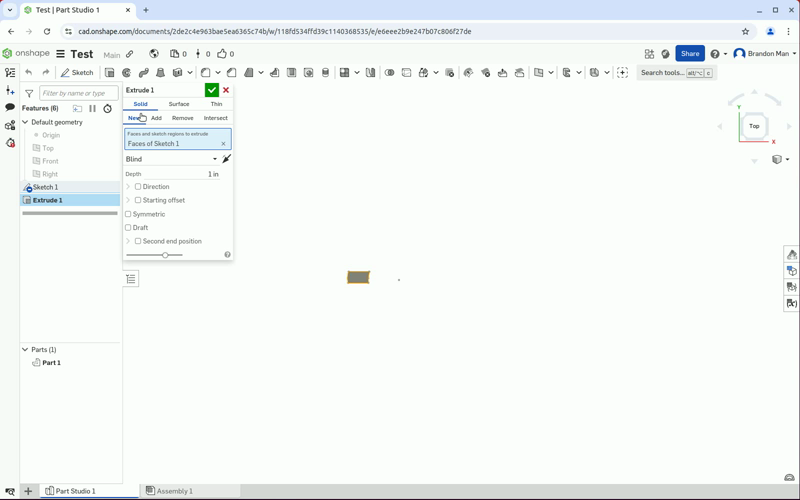
mouse_move(137, 120)
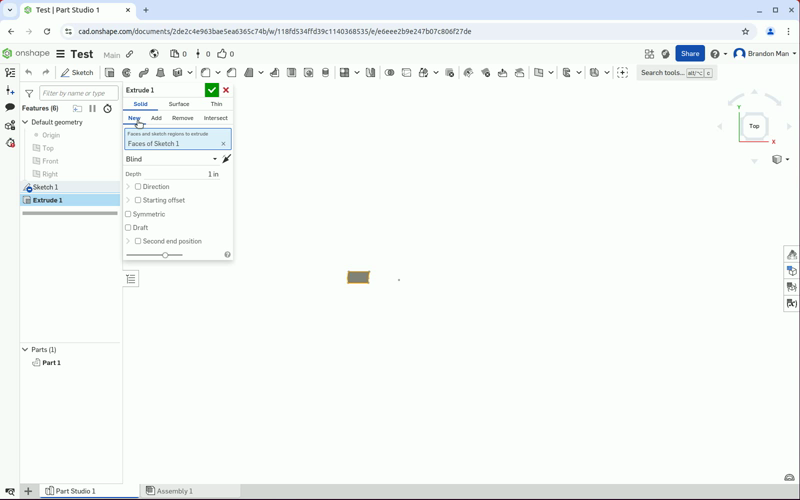
click(137, 120)
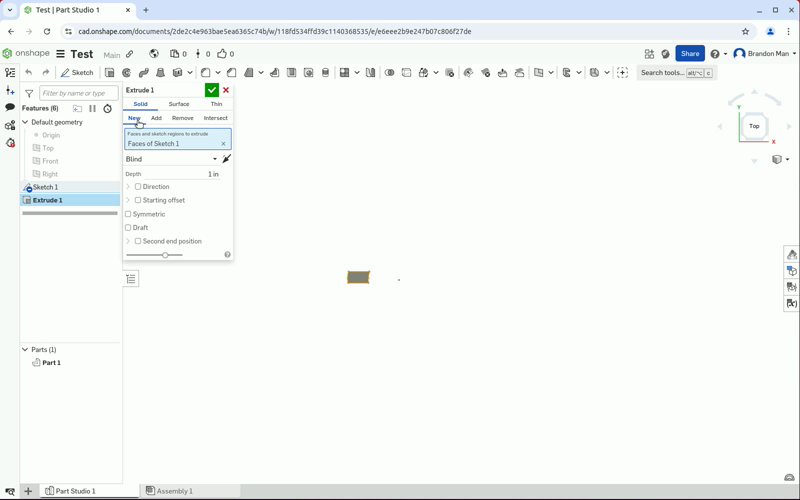
key(tab, 4)
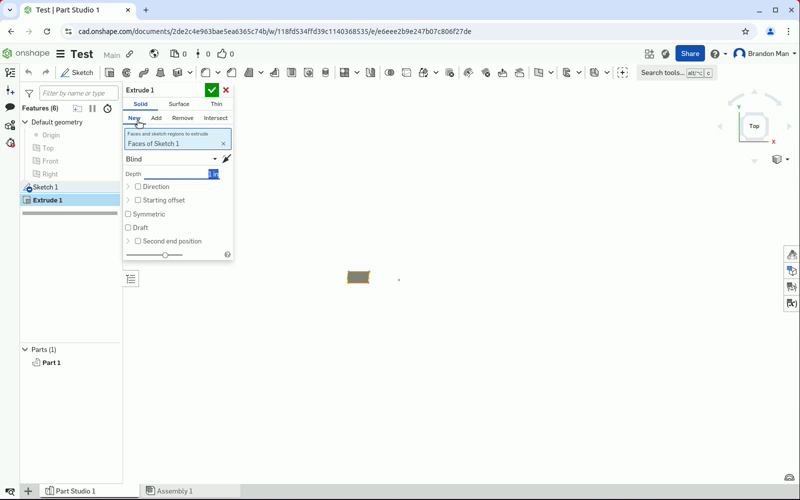
text(3.851)
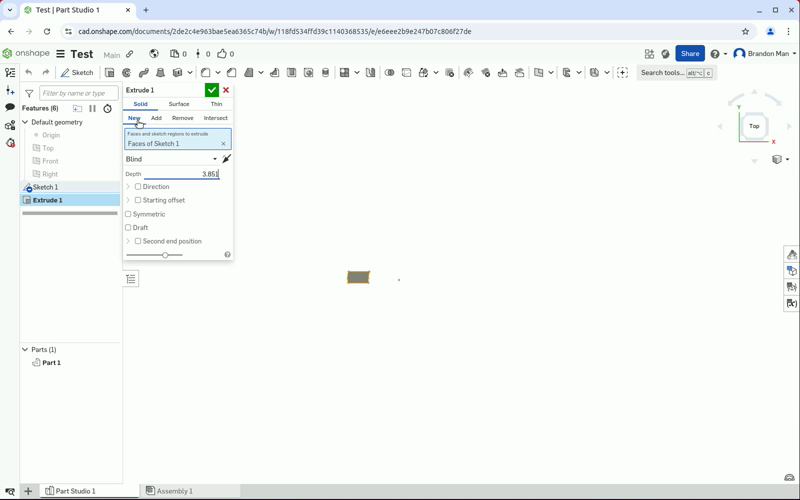
key(enter)
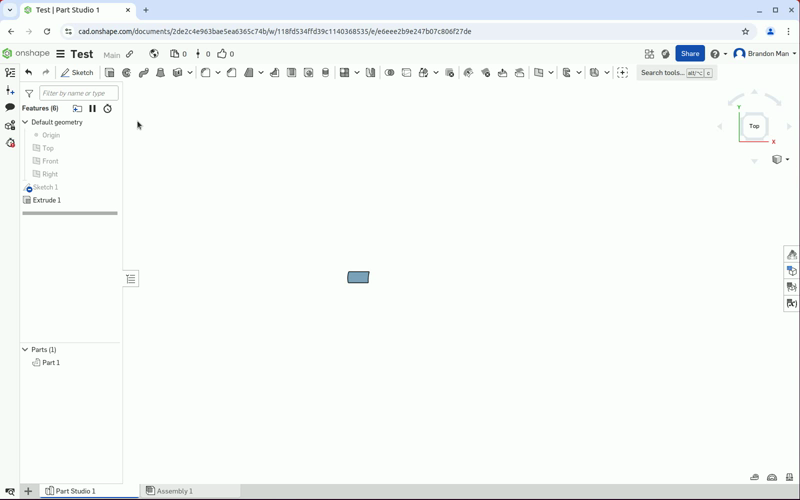
key(shift+h)
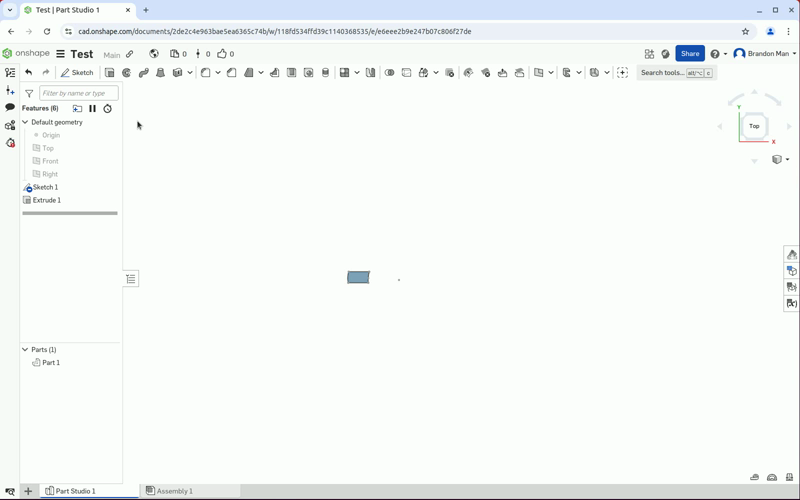
key(shift+h)
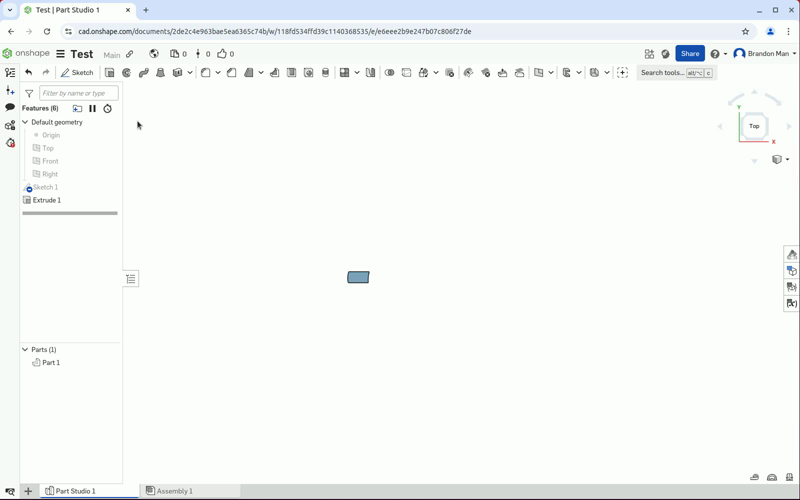
mouse_move(73, 189)
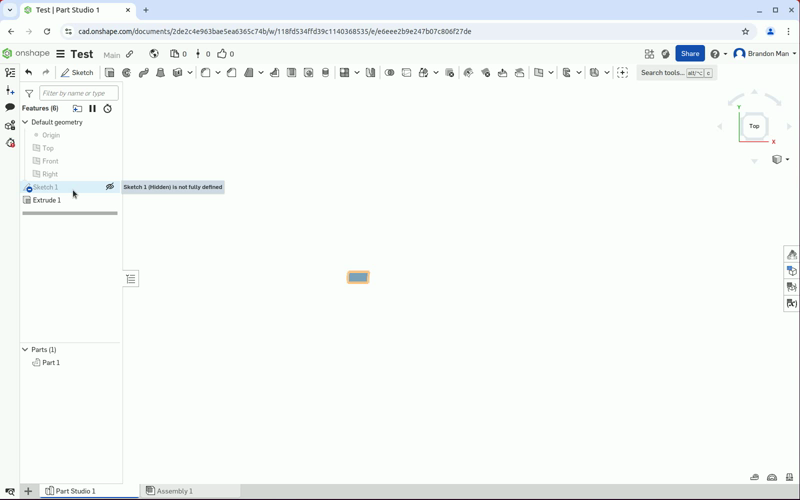
click(73, 189)
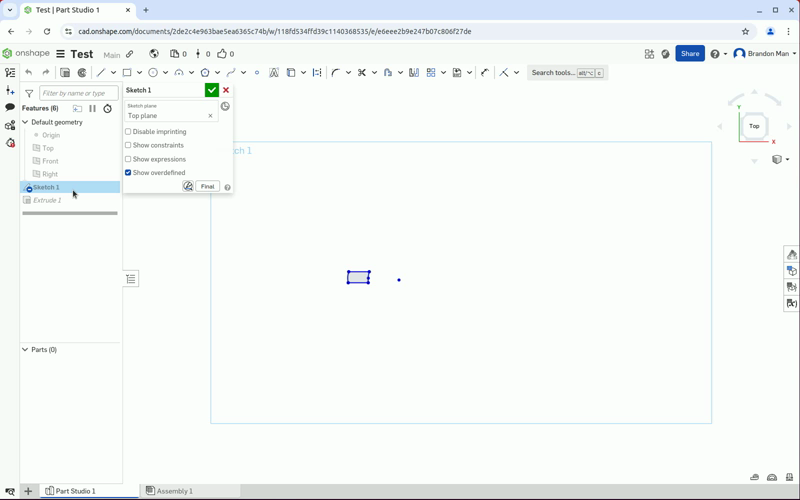
mouse_move(229, 92)
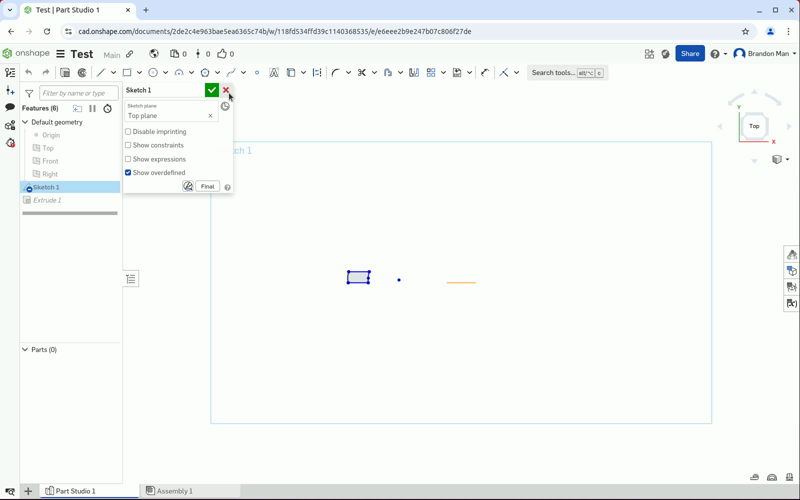
click(229, 92)
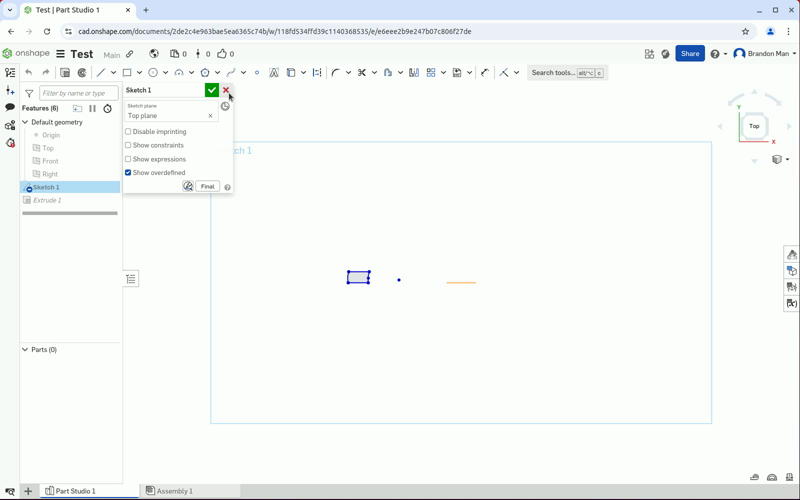
key(shift+s)
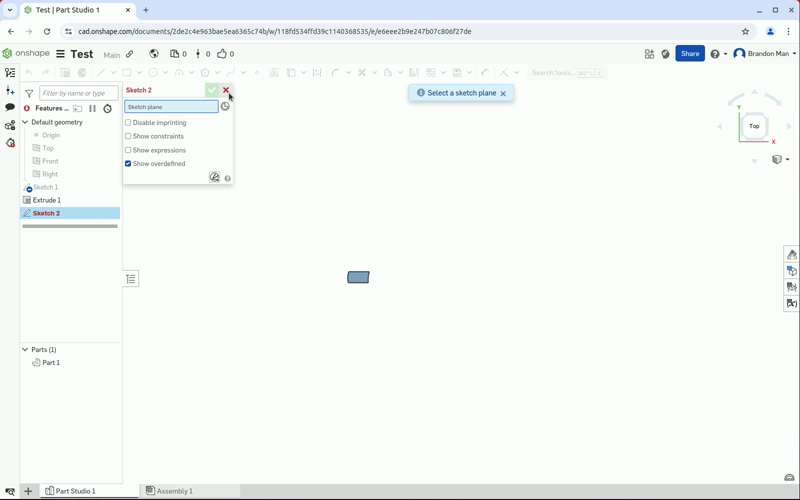
mouse_move(73, 150)
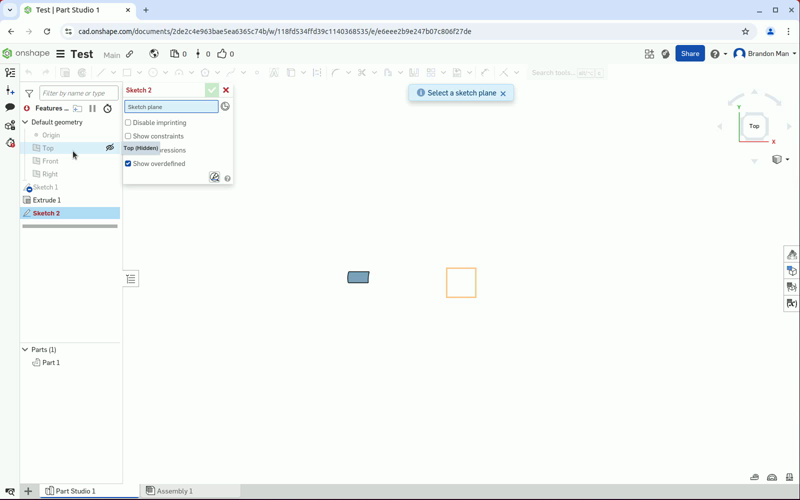
click(73, 150)
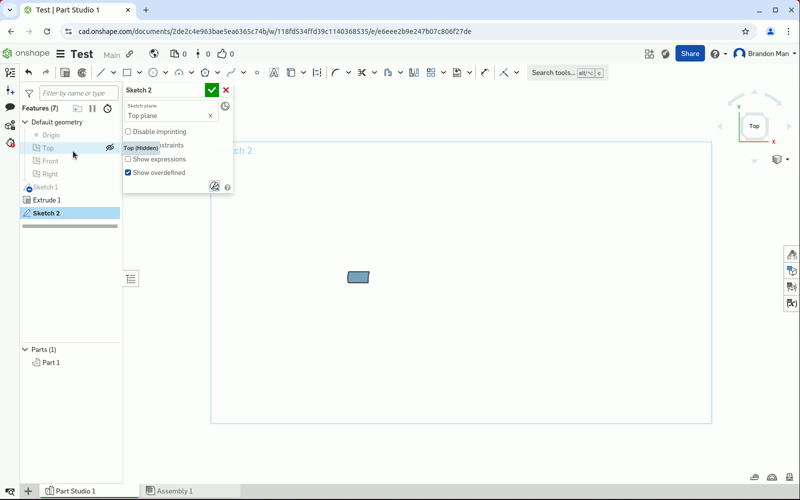
mouse_move(73, 352)
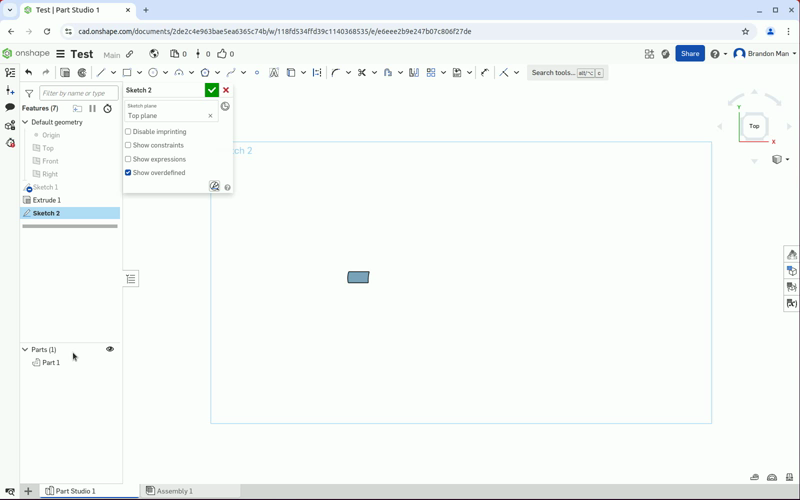
key(y)
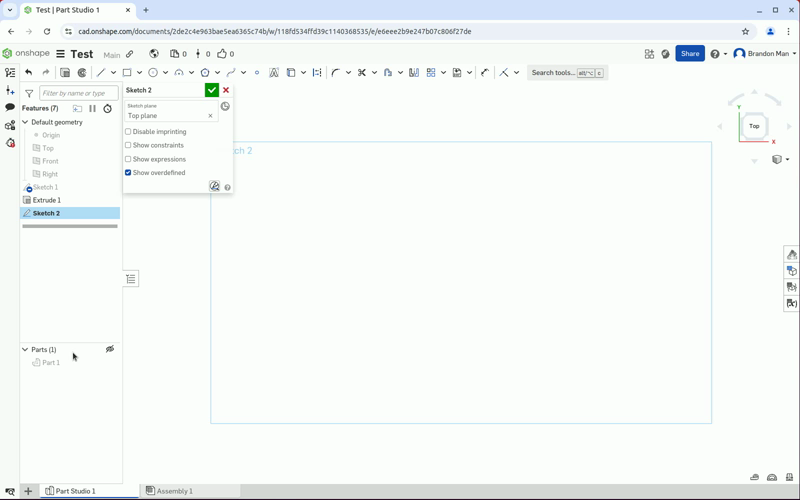
key(a)
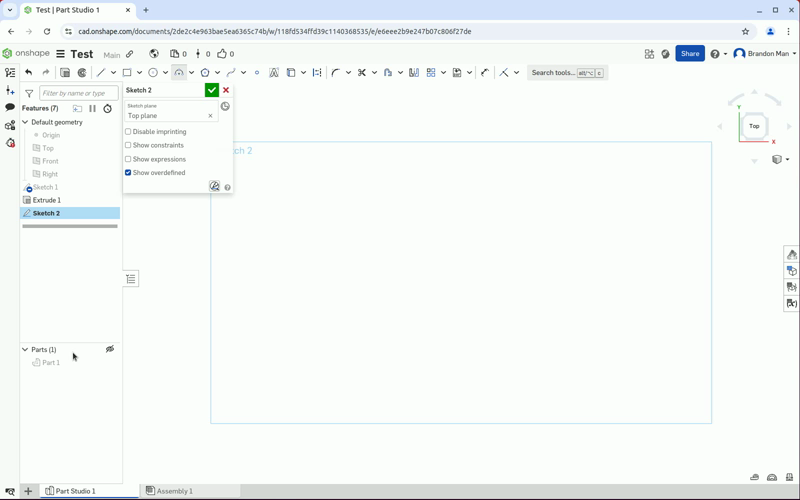
key_down(shift)
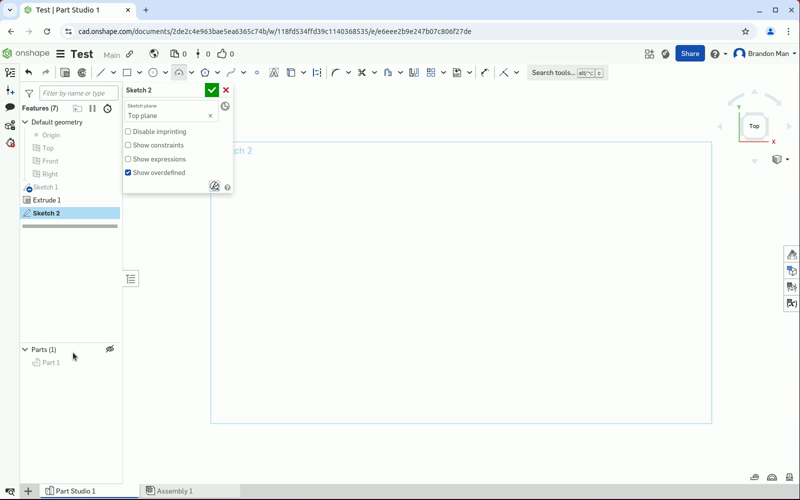
mouse_move(553, 272)
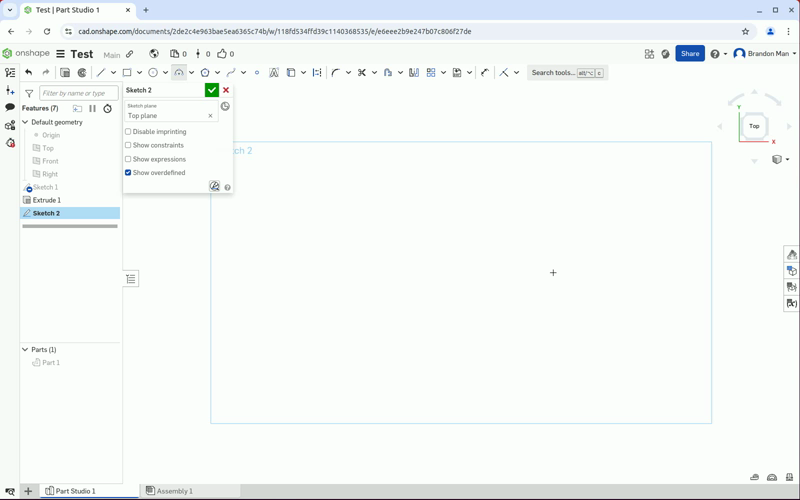
click(553, 272)
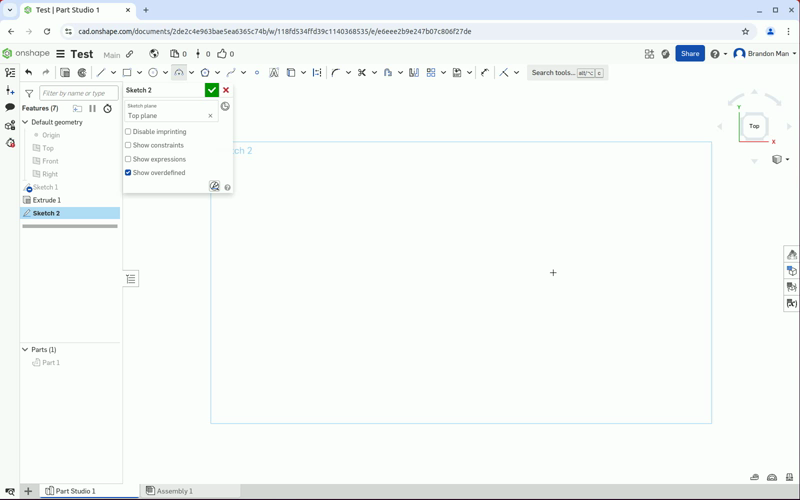
key_up(shift)
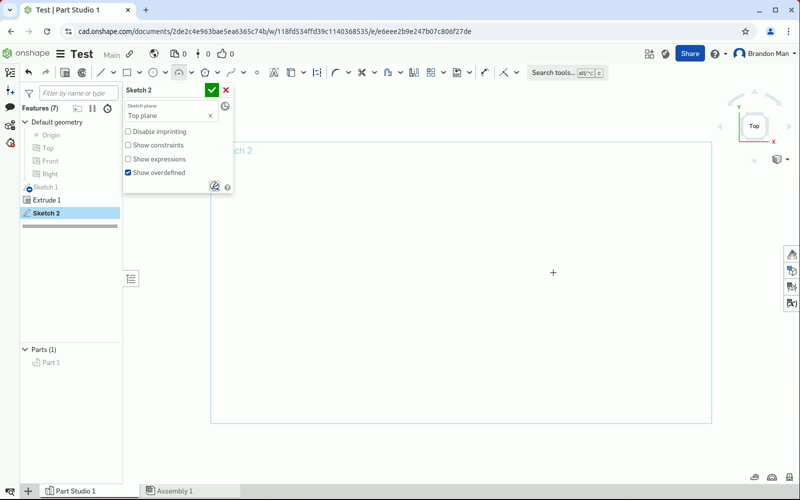
key_down(shift)
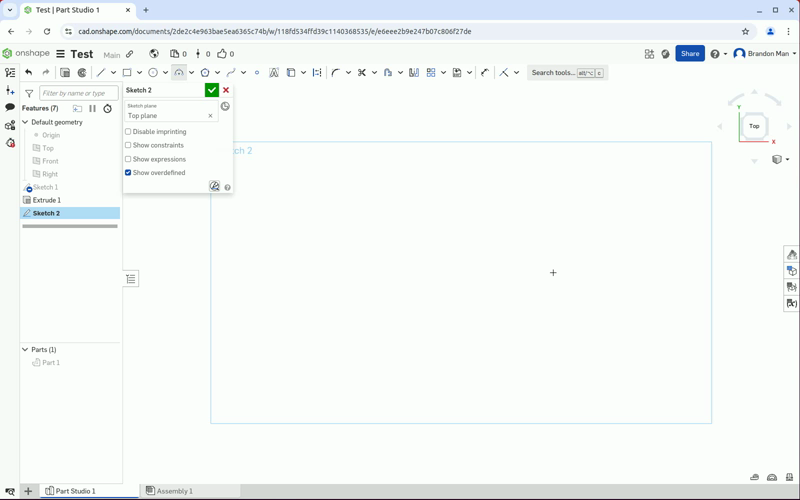
mouse_move(554, 283)
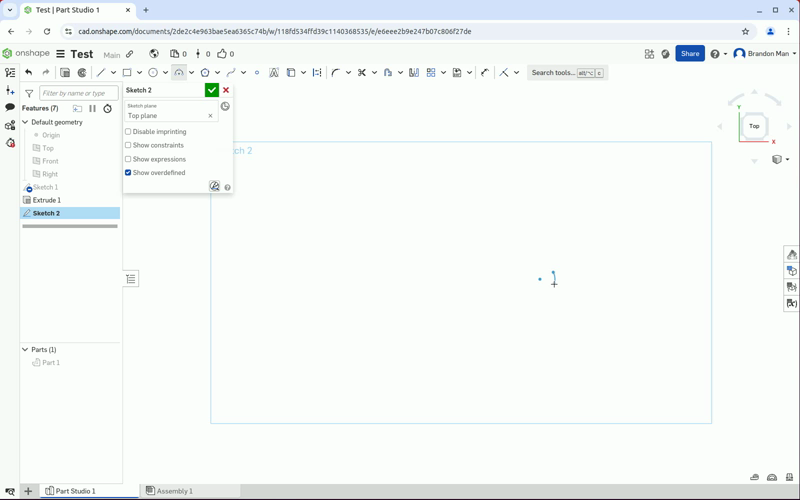
click(554, 283)
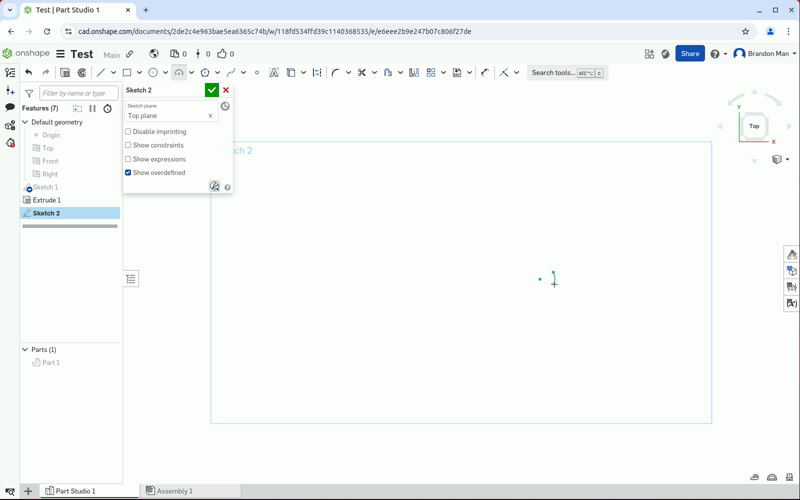
mouse_move(554, 278)
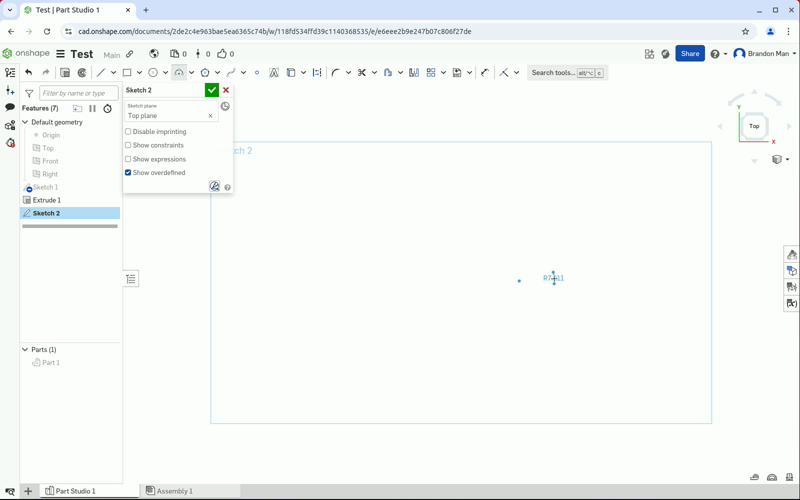
click(554, 278)
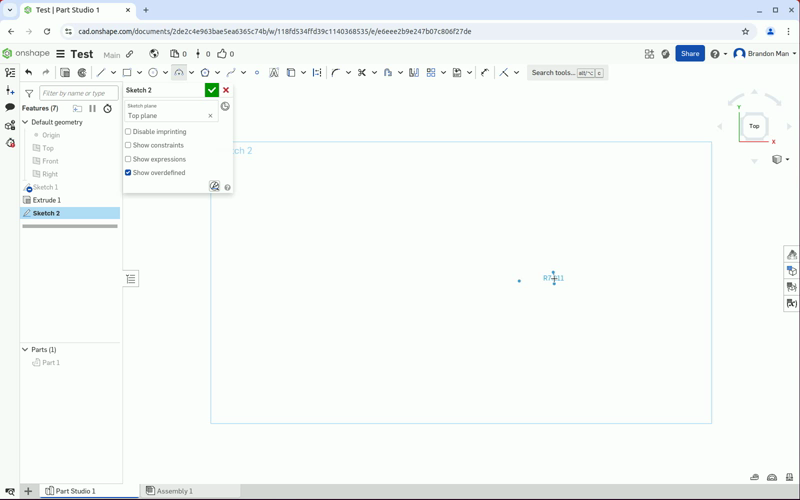
key_up(shift)
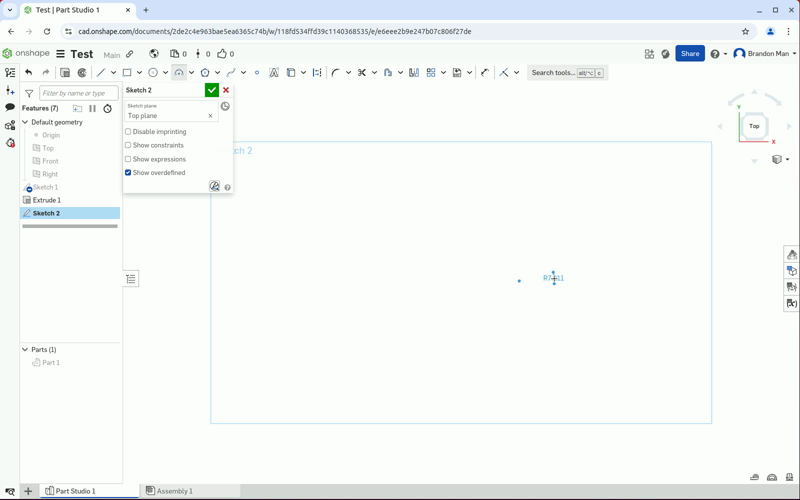
key(esc)
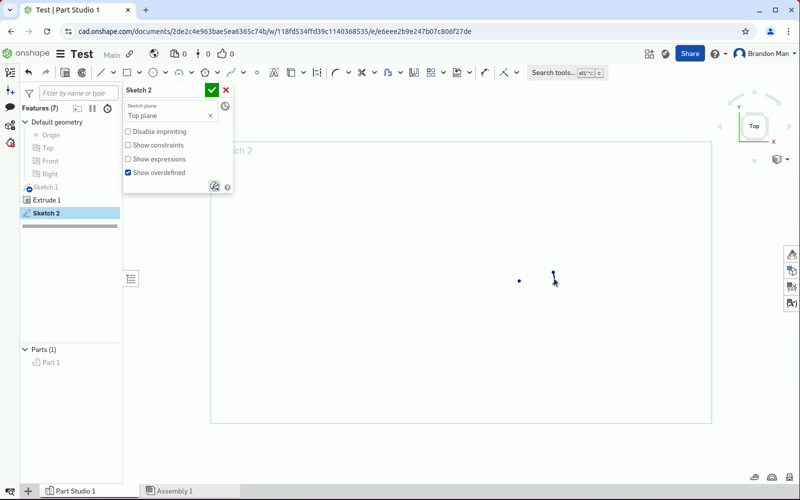
key(l)
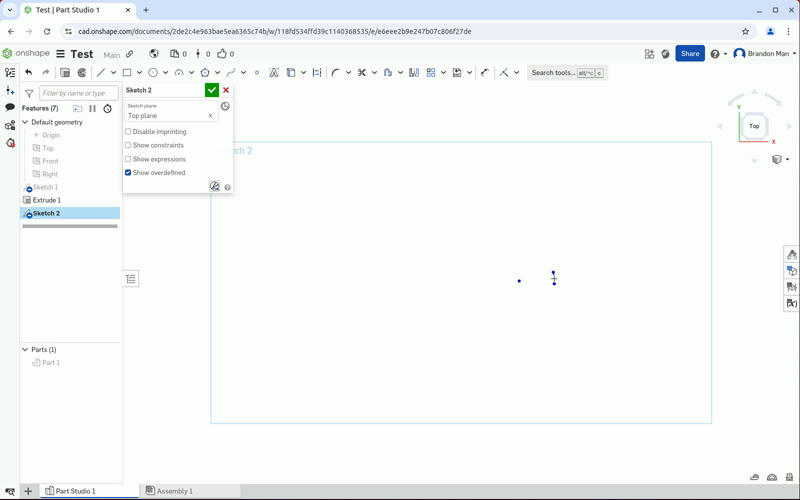
mouse_move(554, 283)
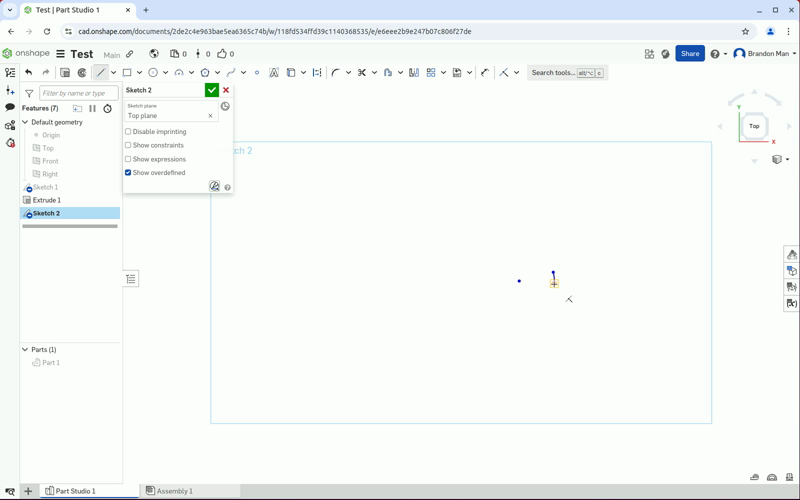
click(554, 283)
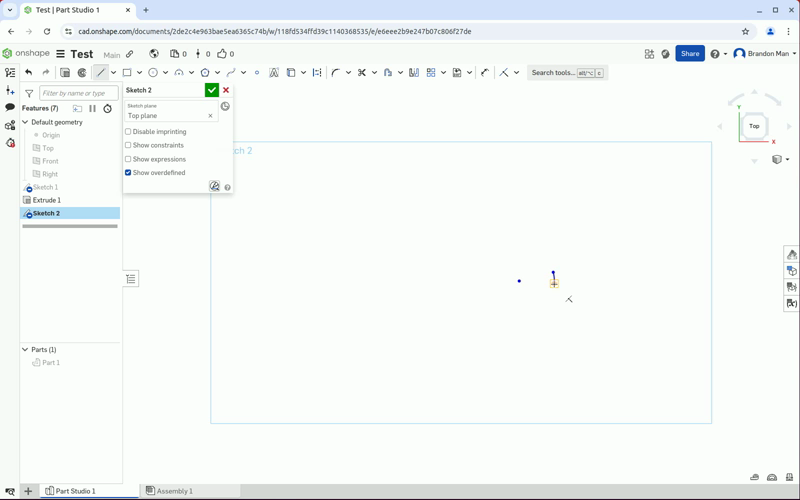
key_down(shift)
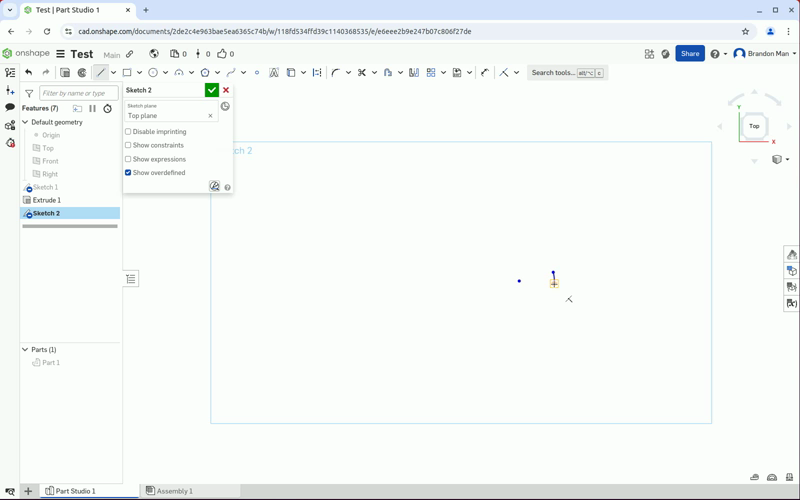
mouse_move(584, 283)
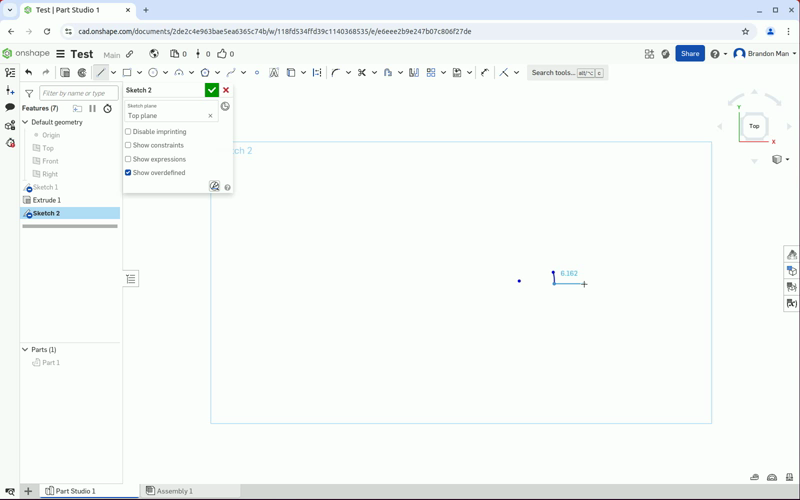
mouse_move(574, 283)
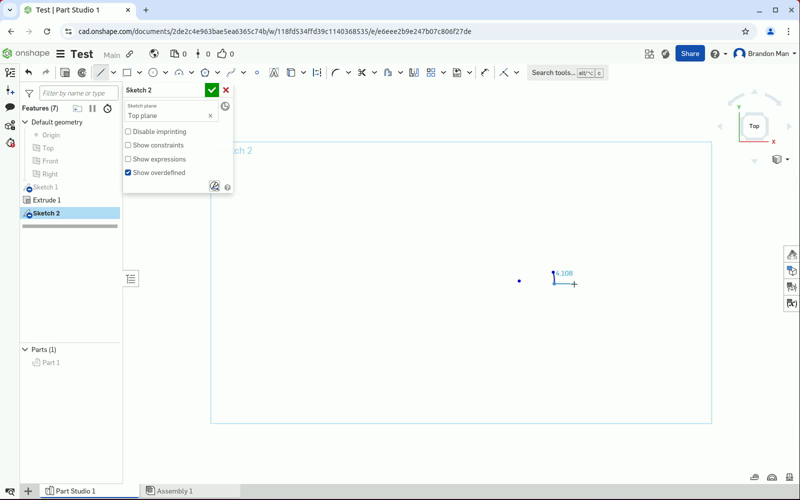
click(574, 283)
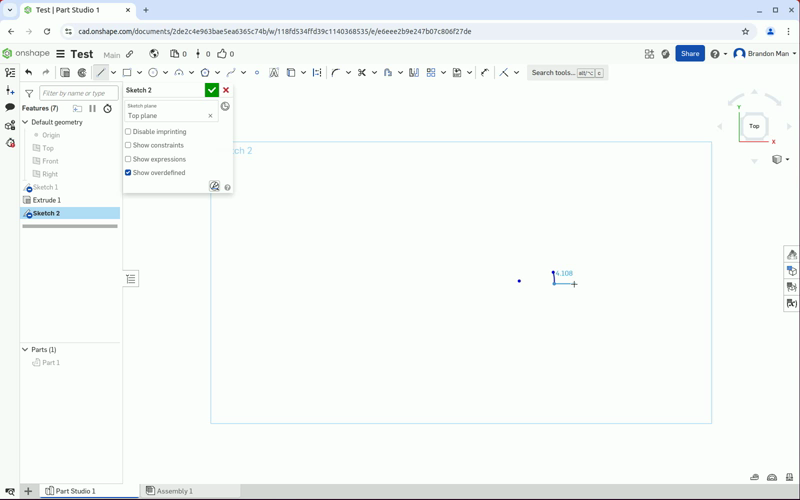
key_up(shift)
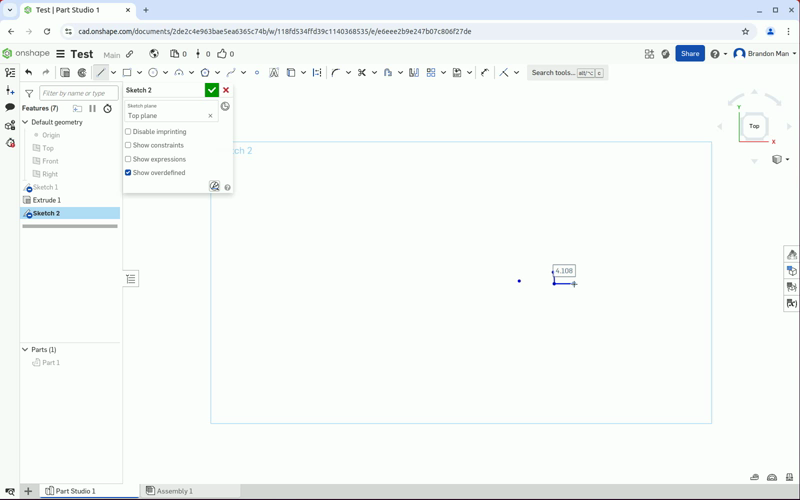
key(esc)
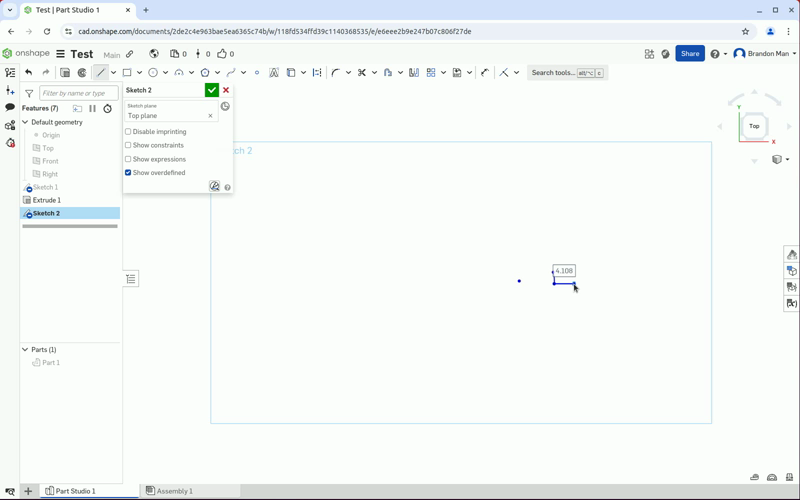
key(a)
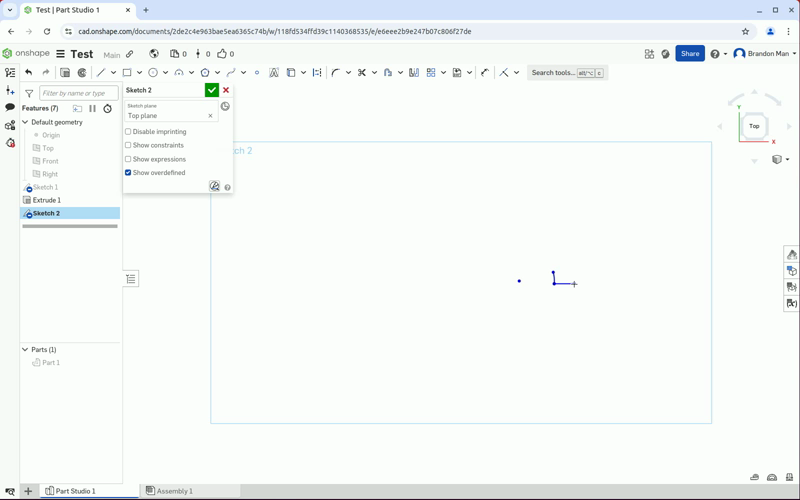
mouse_move(574, 283)
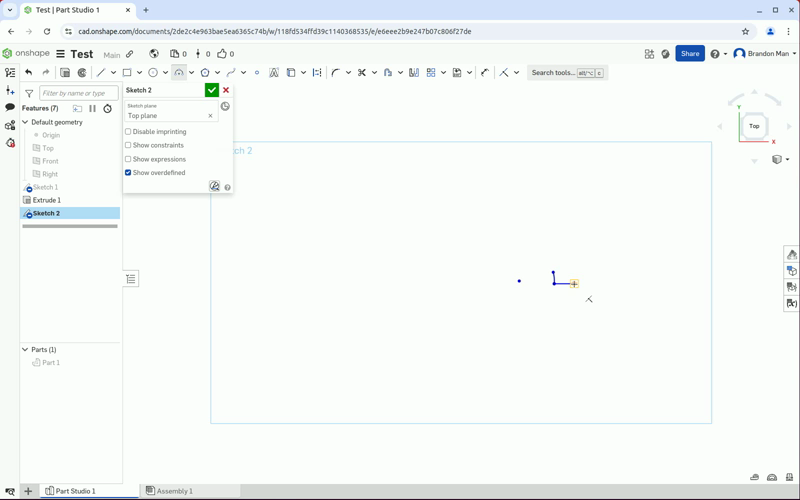
click(574, 283)
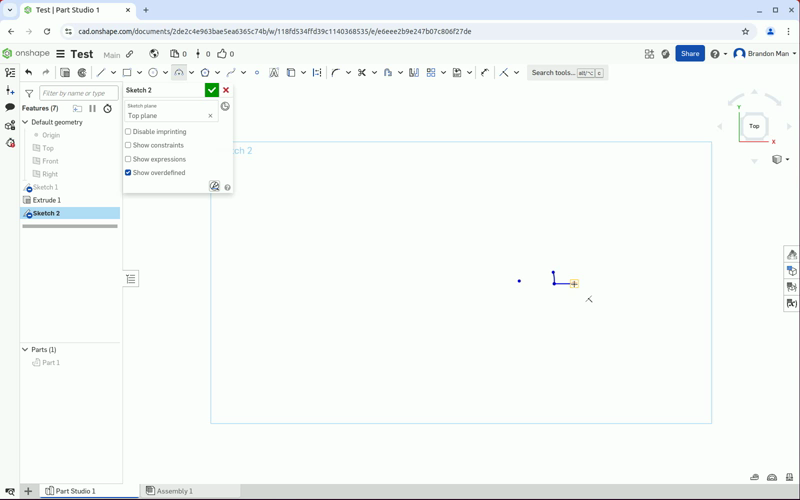
key_down(shift)
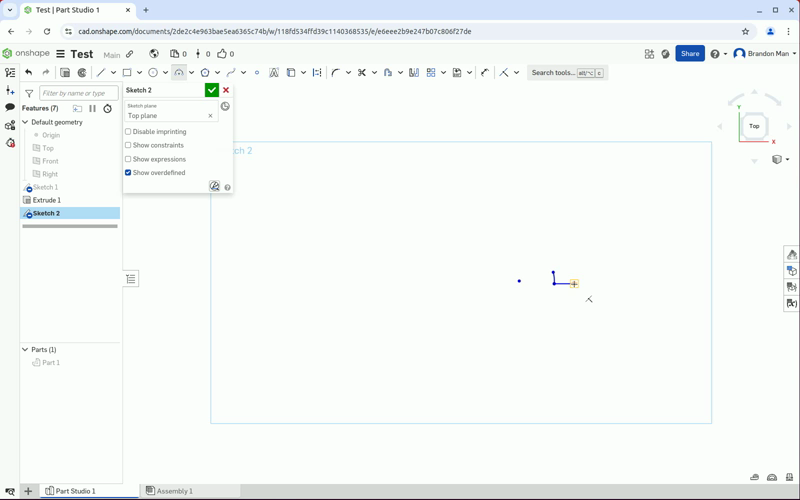
mouse_move(573, 272)
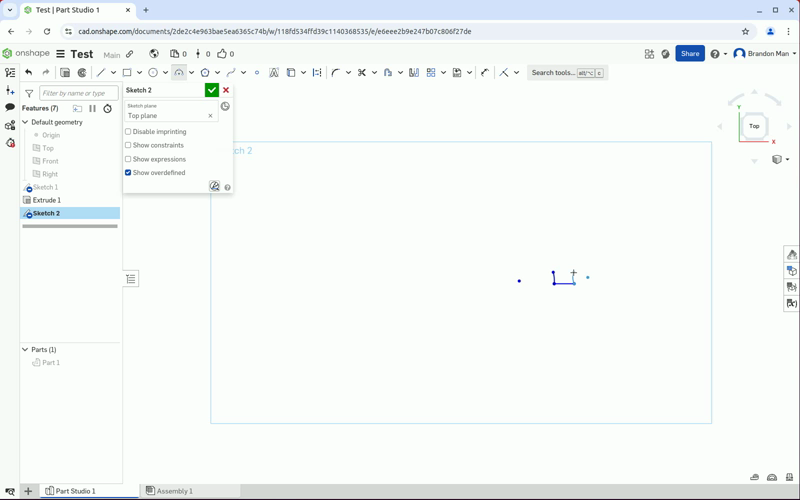
click(573, 272)
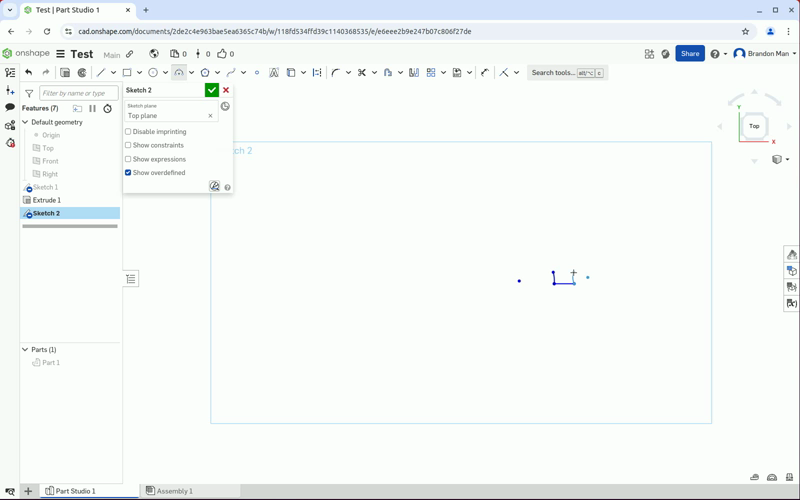
mouse_move(574, 278)
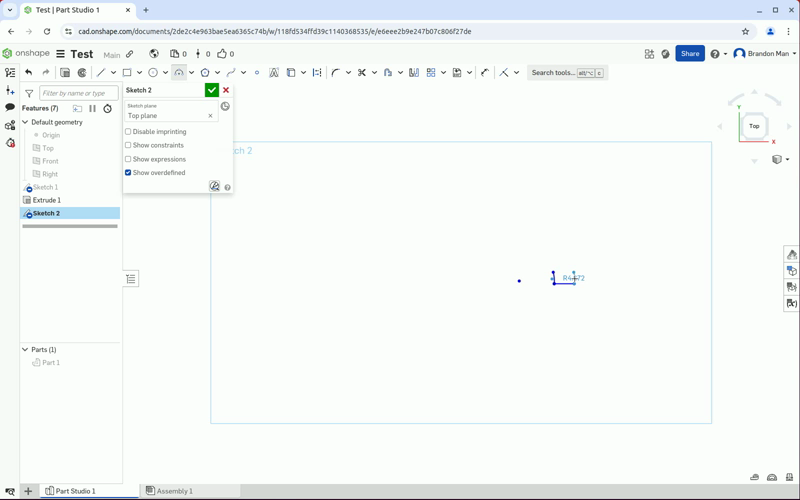
click(574, 278)
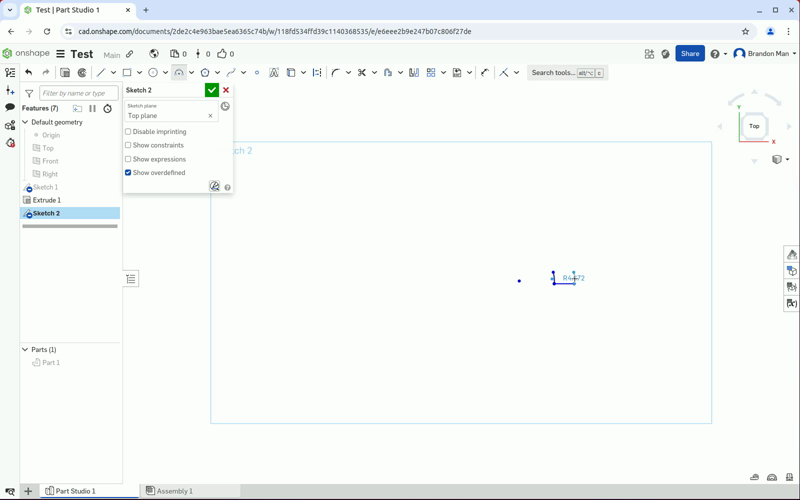
key_up(shift)
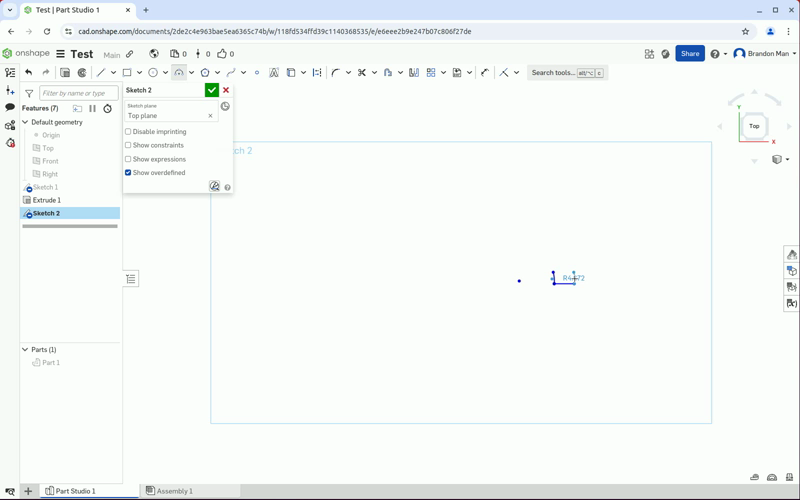
key(esc)
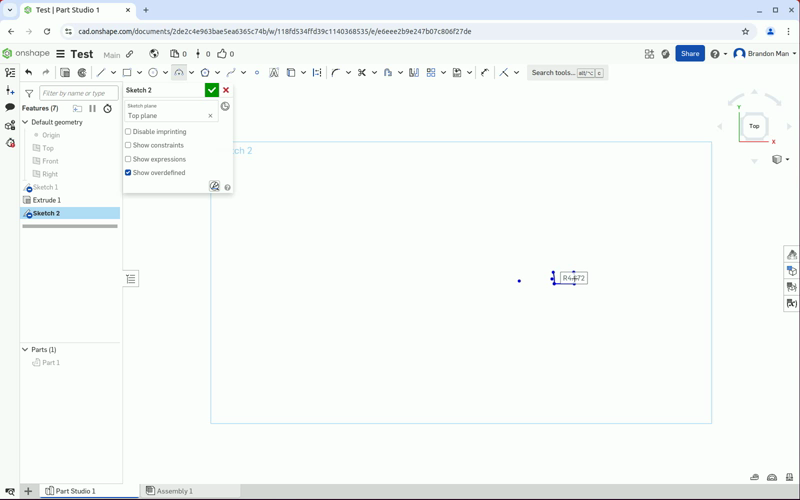
key(l)
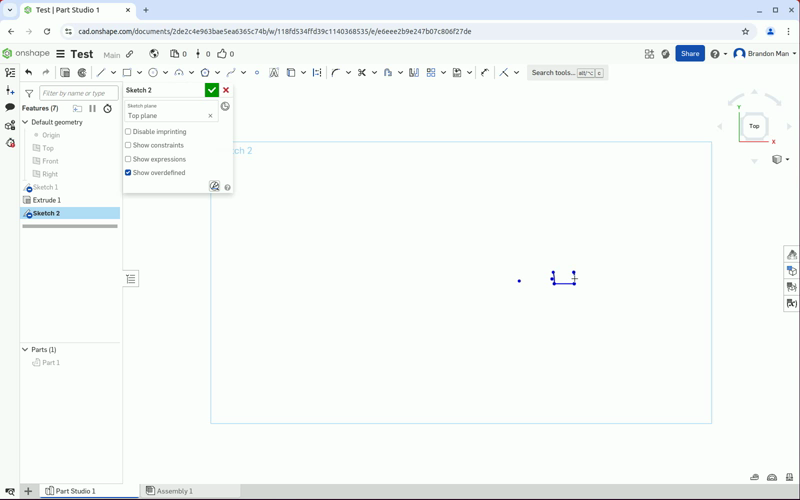
mouse_move(573, 272)
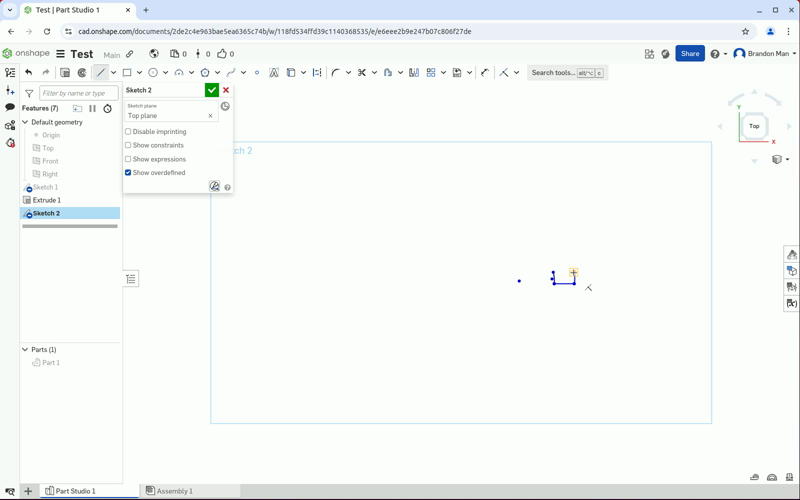
click(573, 272)
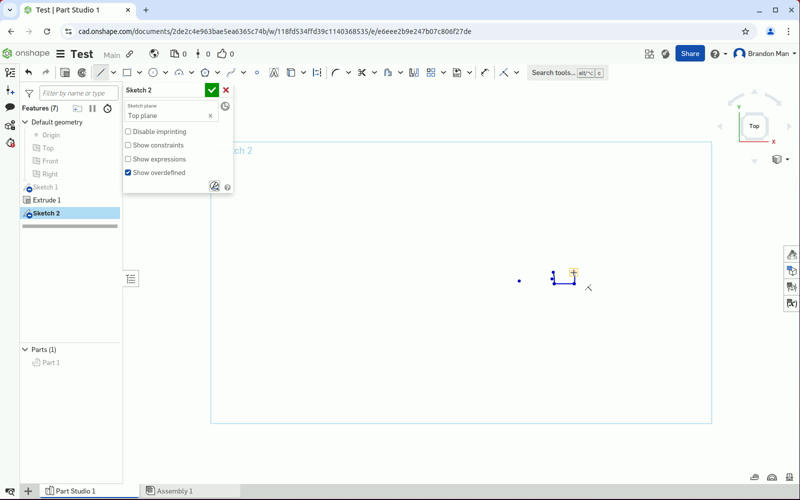
mouse_move(589, 272)
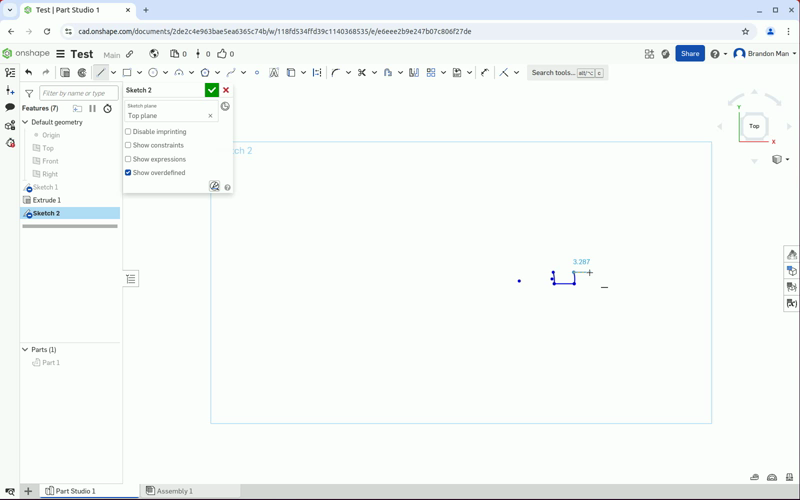
key_down(shift)
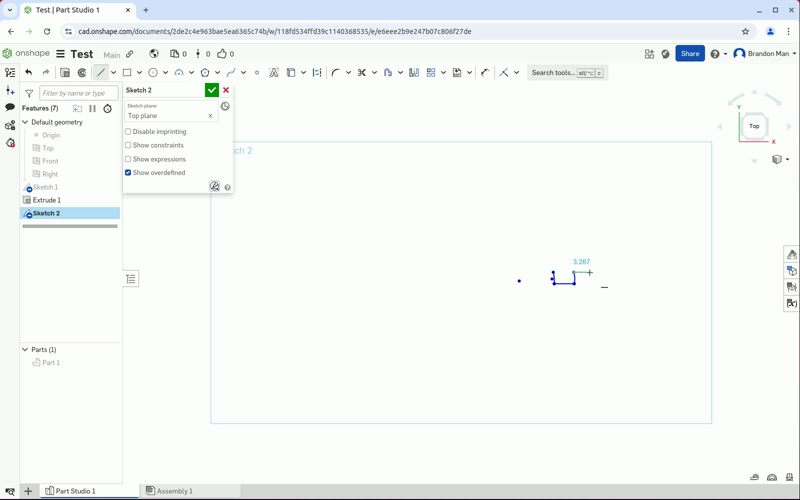
mouse_move(553, 272)
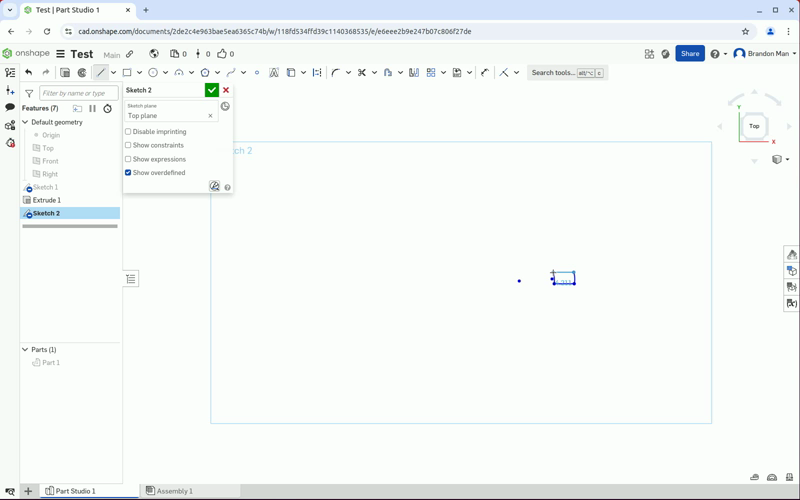
key_up(shift)
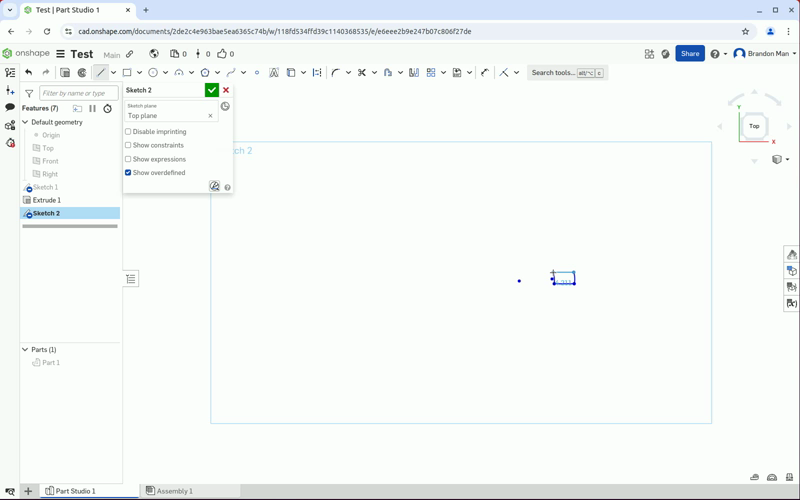
click(553, 272)
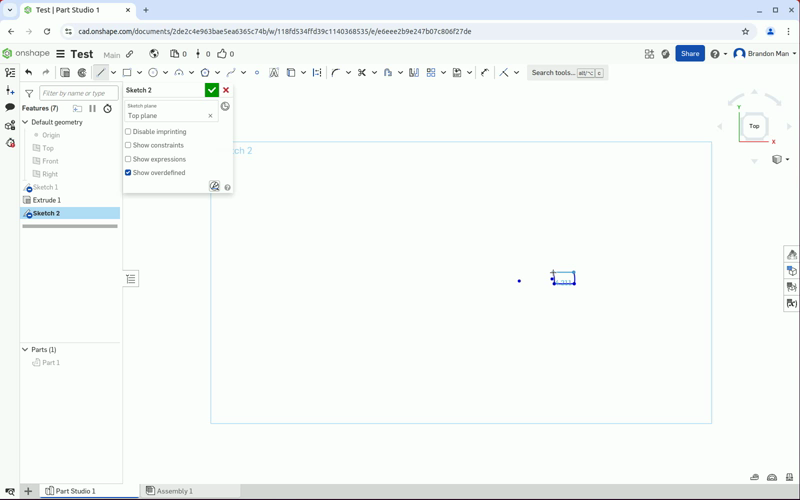
key(esc)
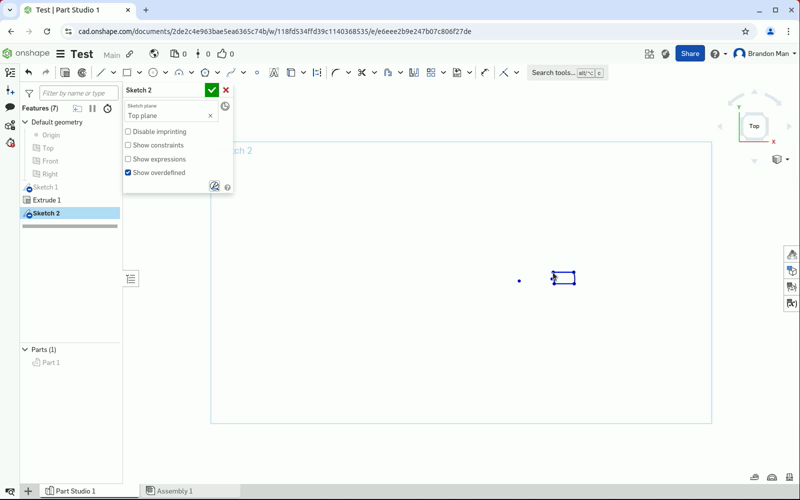
mouse_move(561, 273)
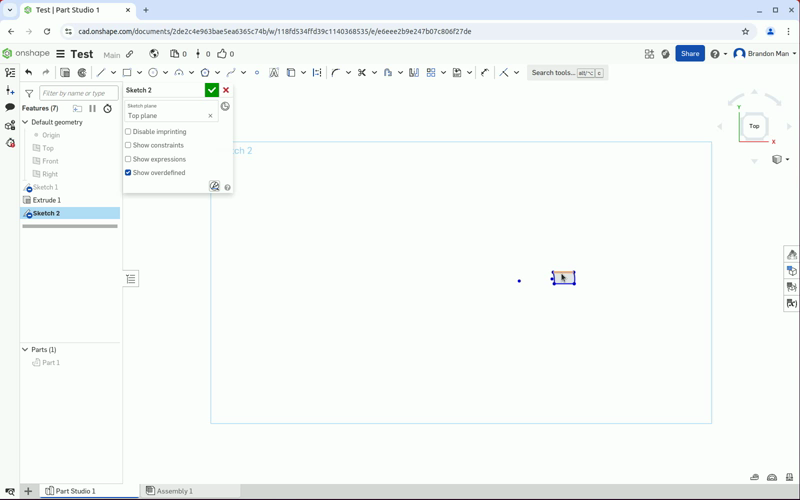
scroll(6)
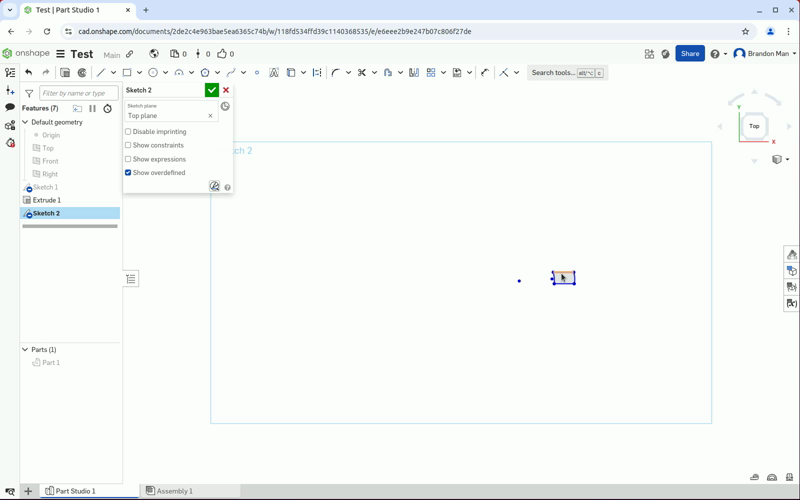
scroll(6)
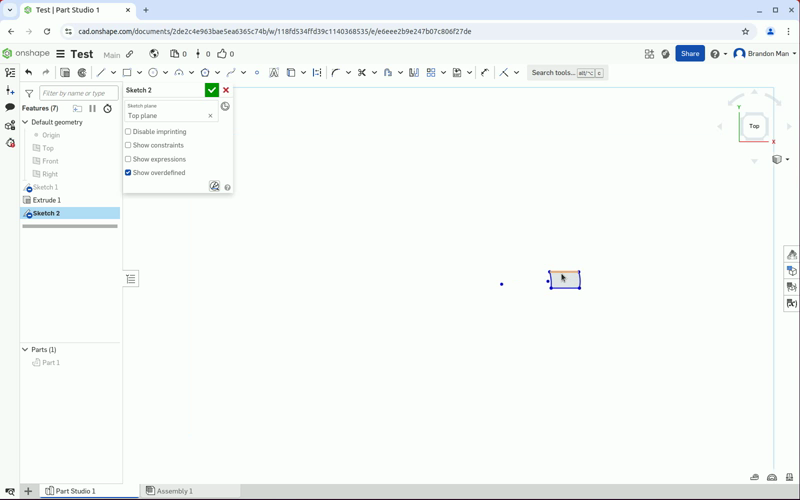
scroll(6)
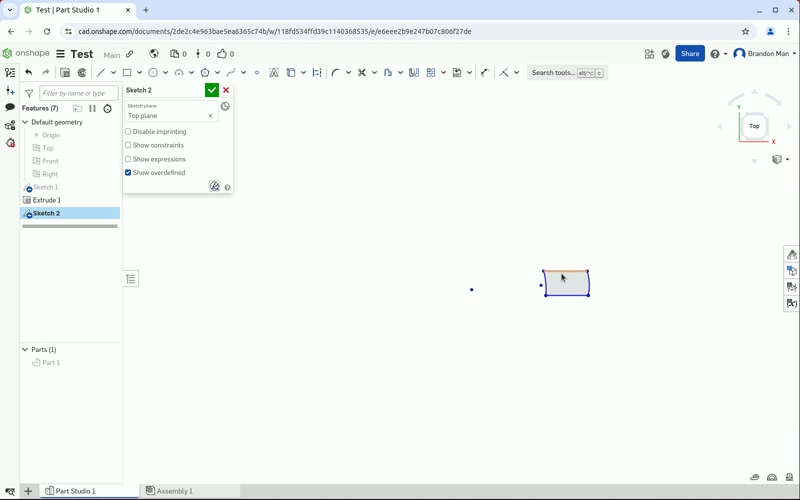
scroll(6)
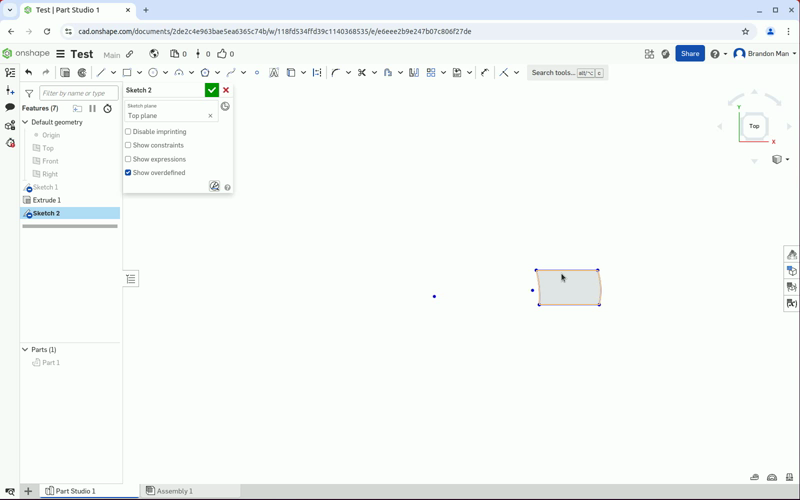
scroll(6)
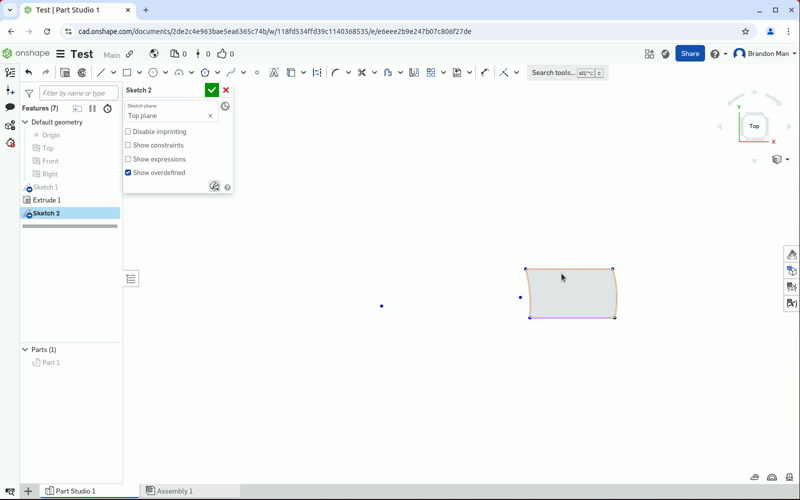
scroll(6)
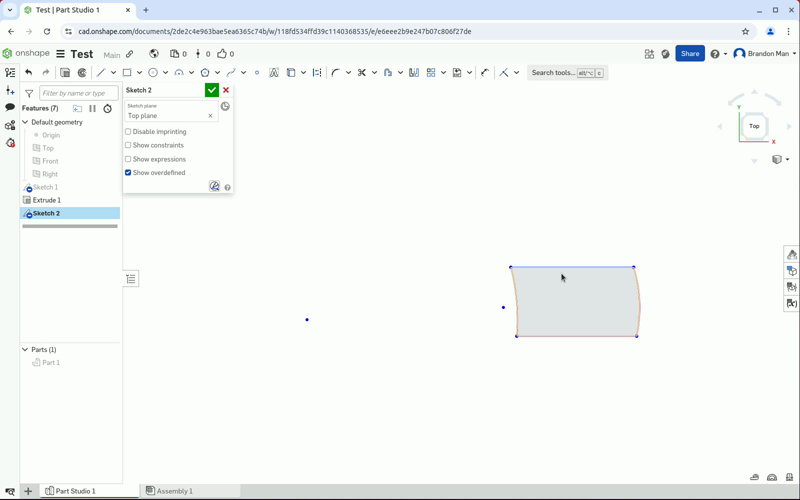
scroll(6)
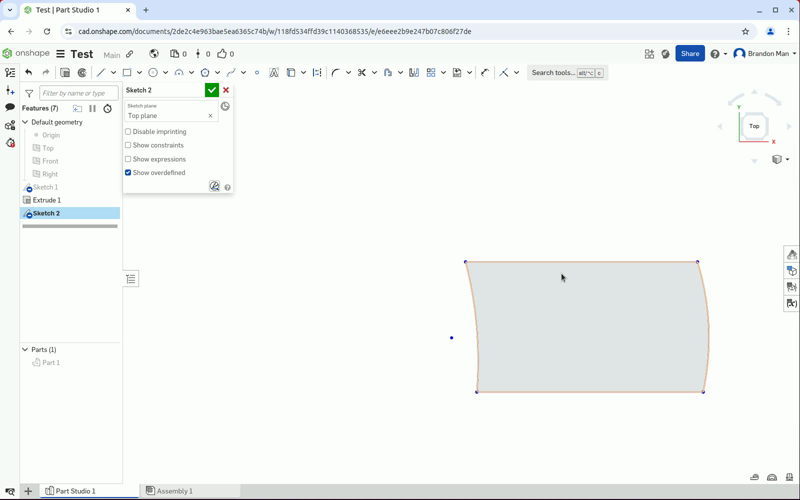
click(561, 273)
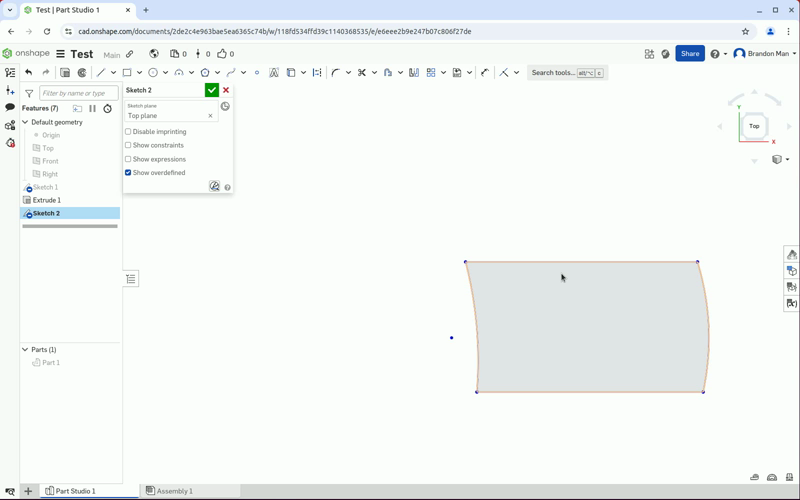
scroll(-6)
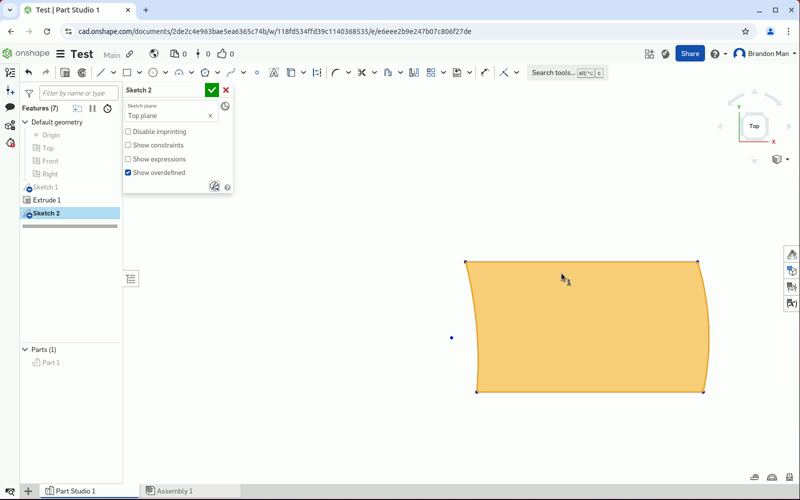
scroll(-6)
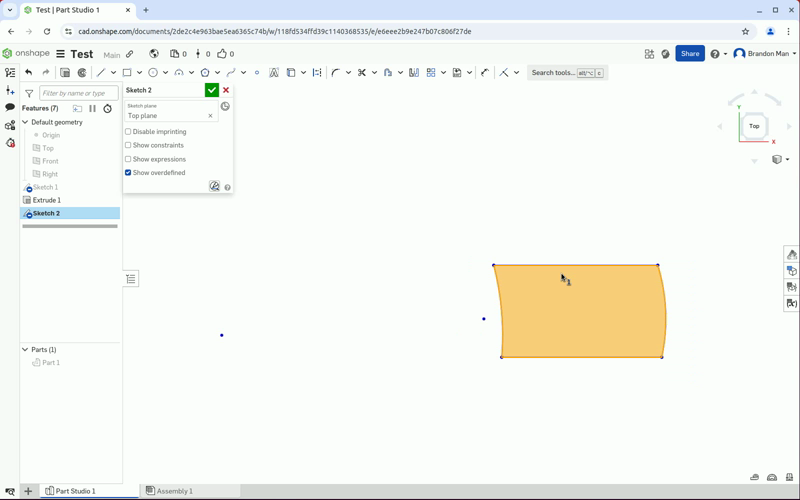
scroll(-6)
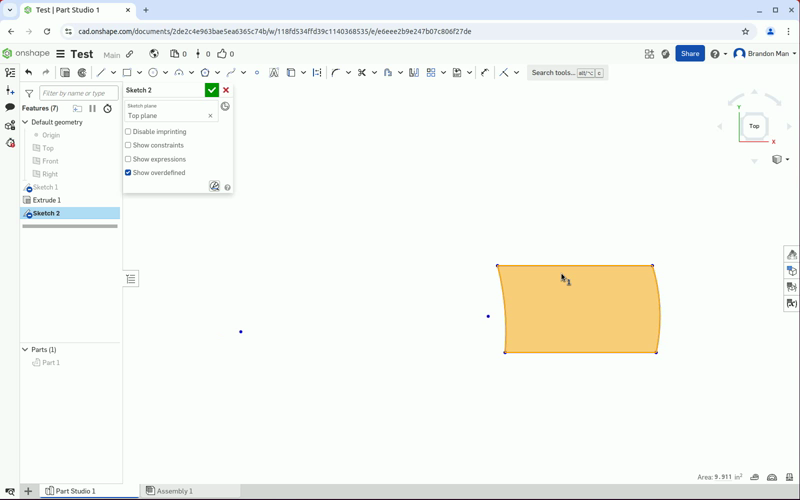
scroll(-6)
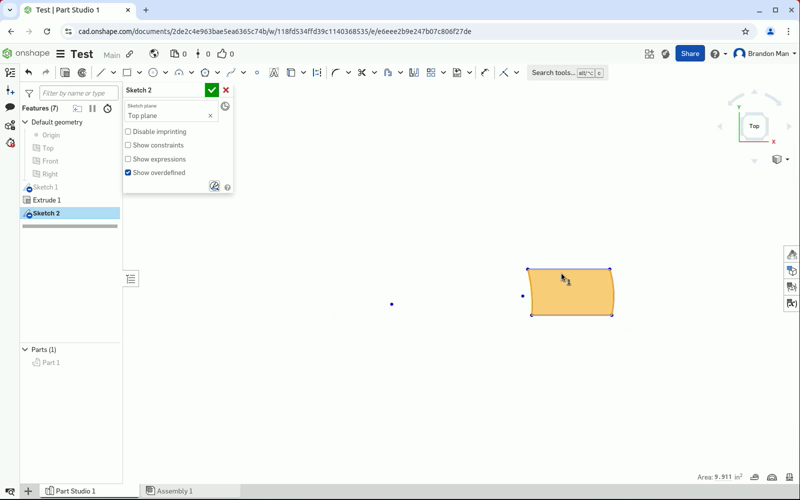
scroll(-6)
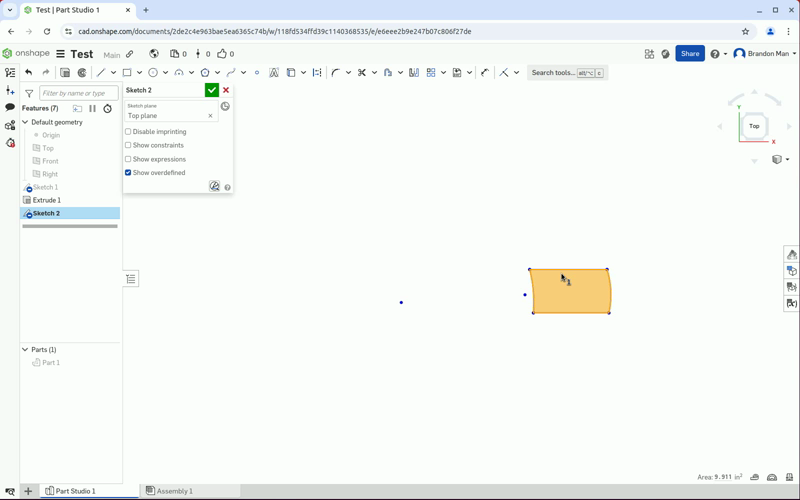
scroll(-6)
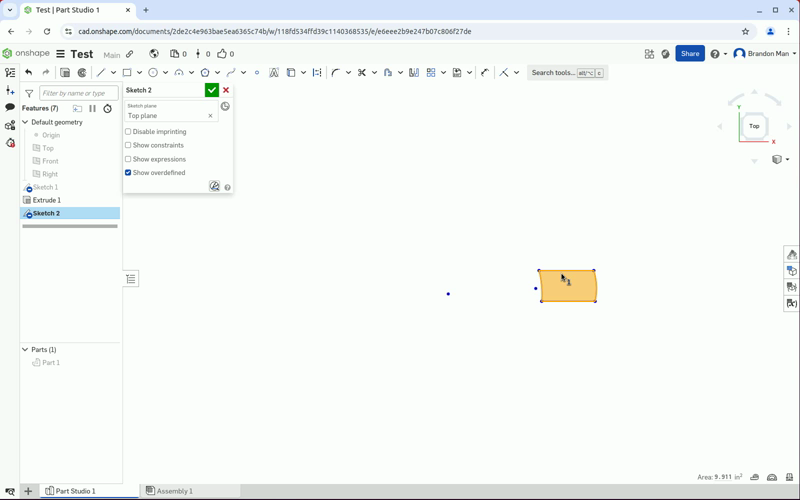
scroll(-6)
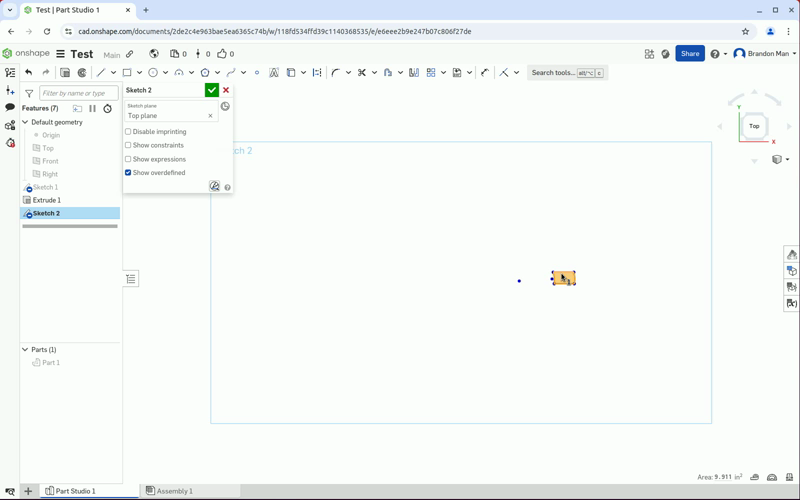
mouse_move(73, 352)
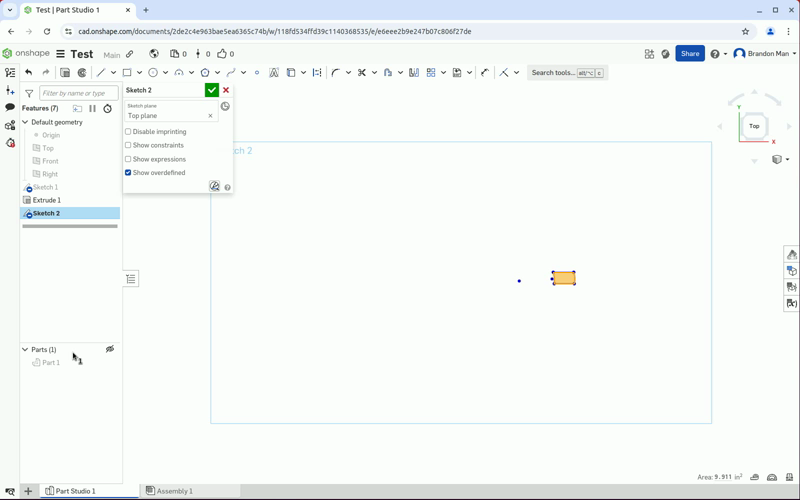
key(shift+y)
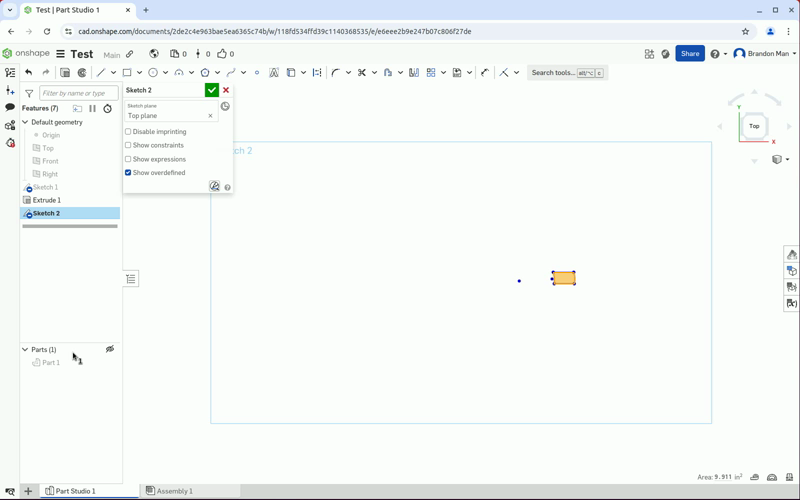
key(shift+e)
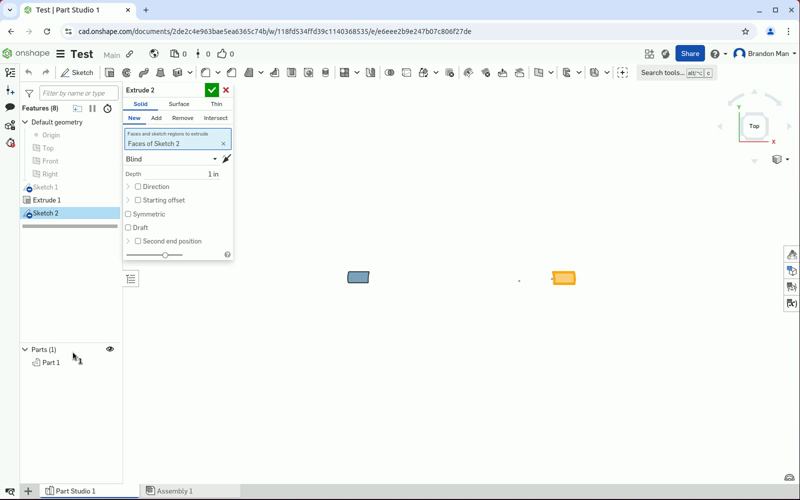
mouse_move(143, 106)
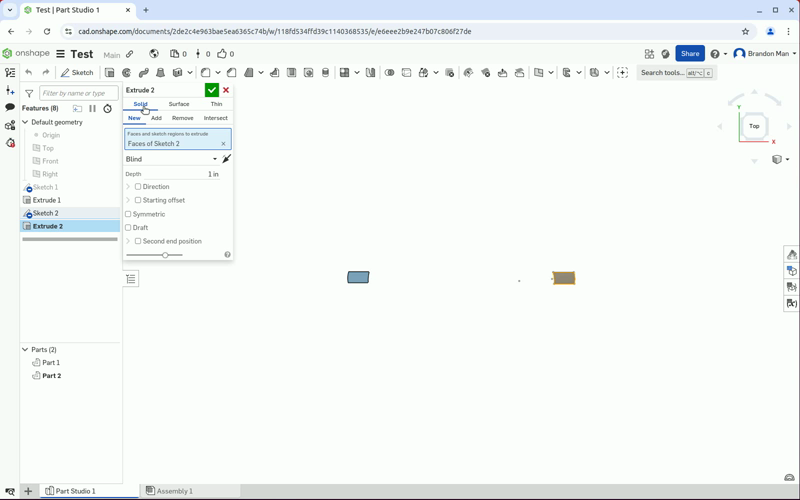
click(143, 106)
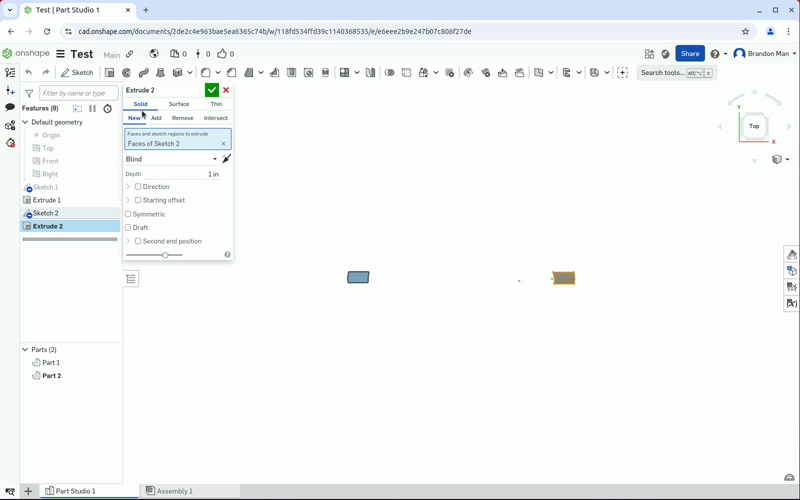
mouse_move(137, 120)
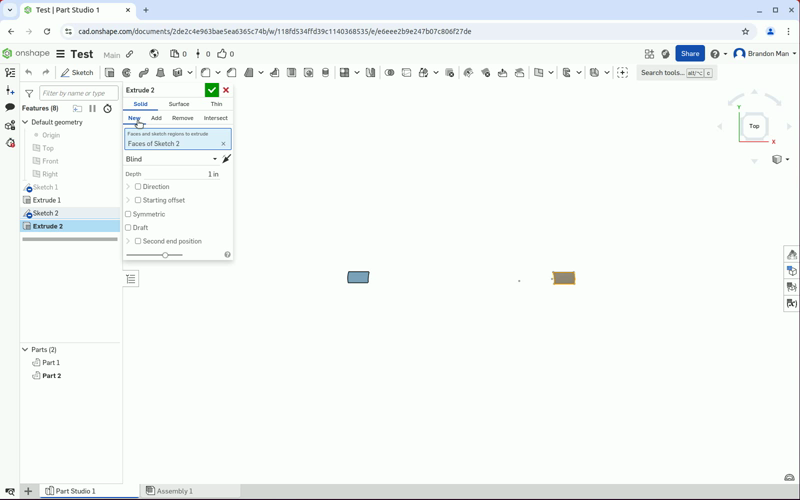
click(137, 120)
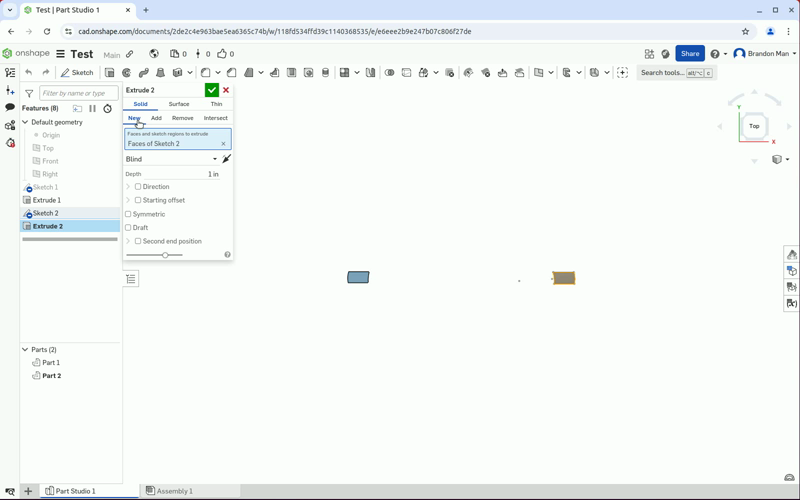
key(tab, 4)
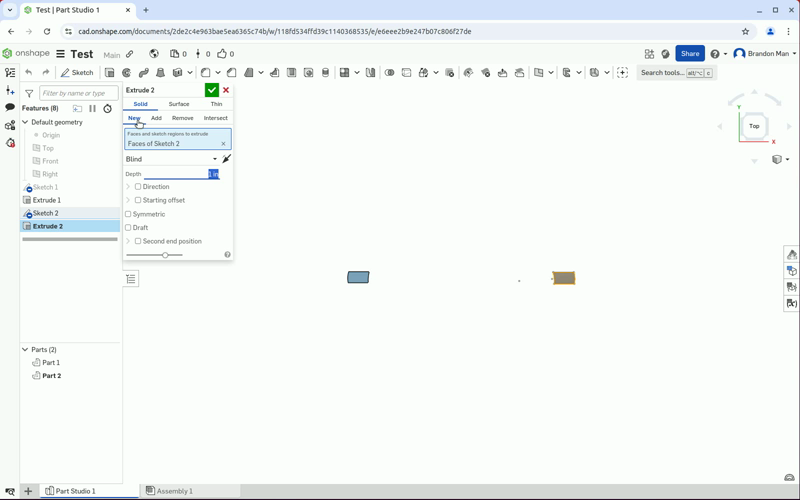
text(3.851)
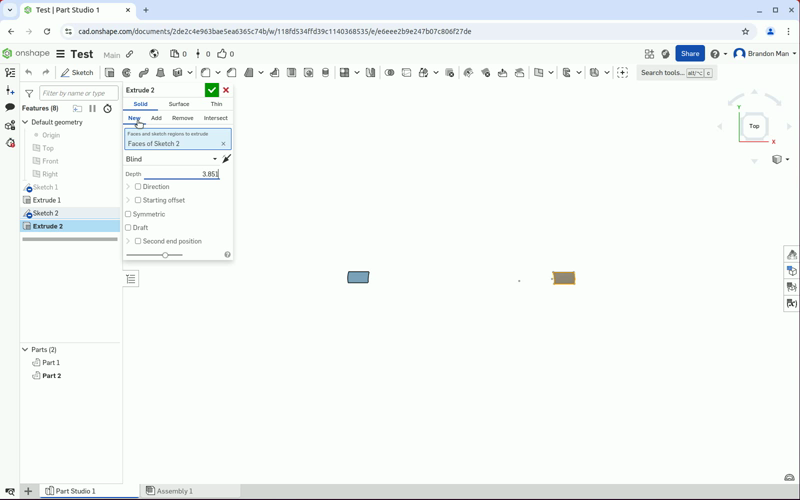
key(enter)
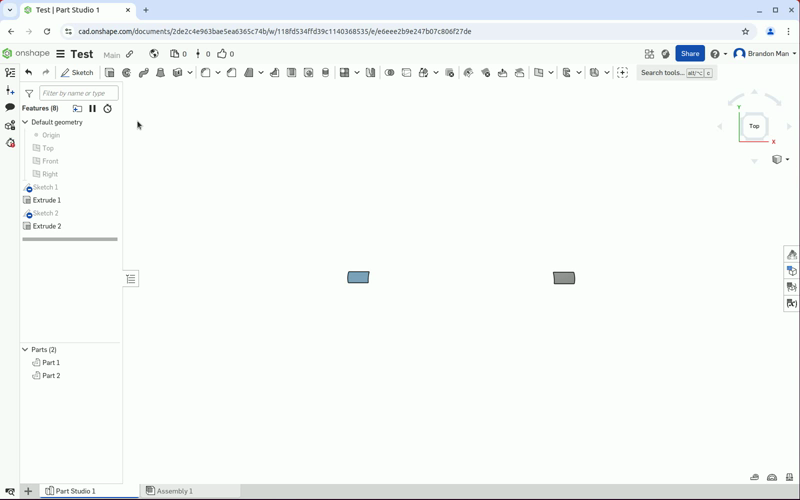
key(shift+h)
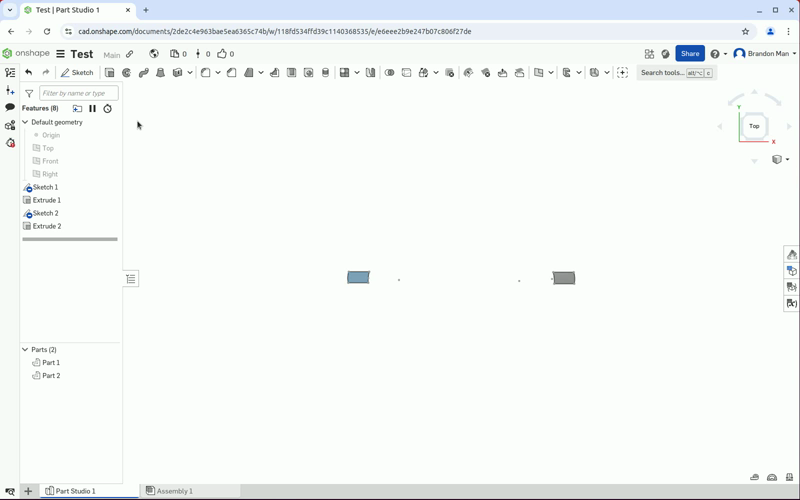
key(shift+h)
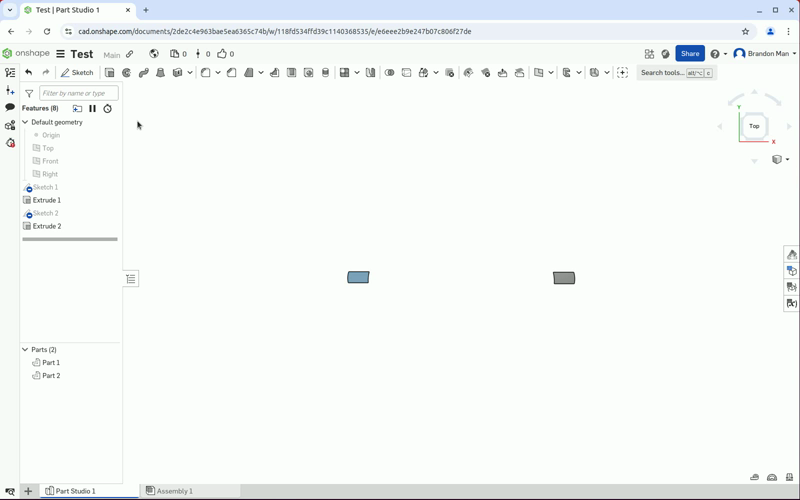
mouse_move(73, 189)
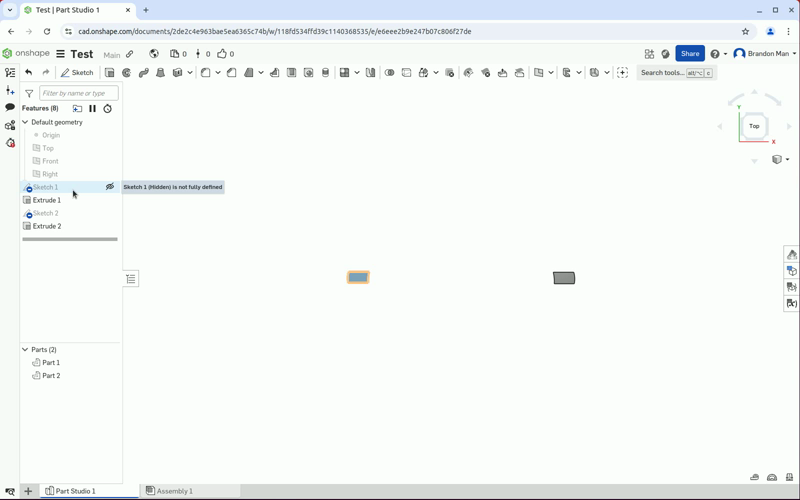
click(73, 189)
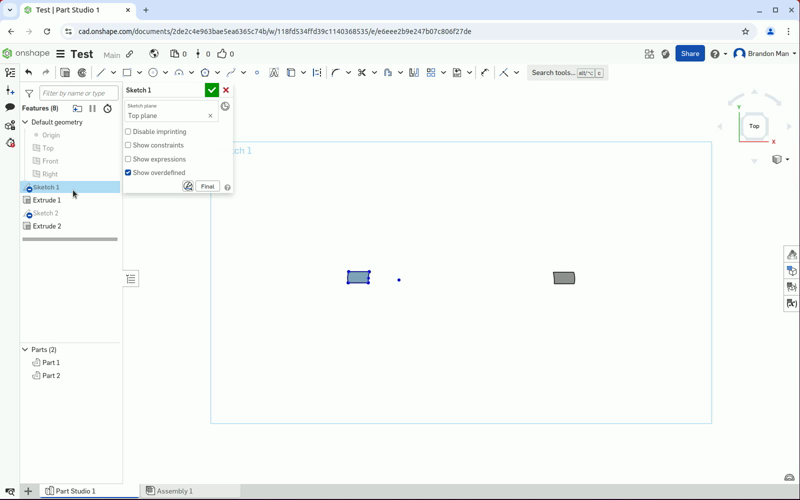
mouse_move(229, 92)
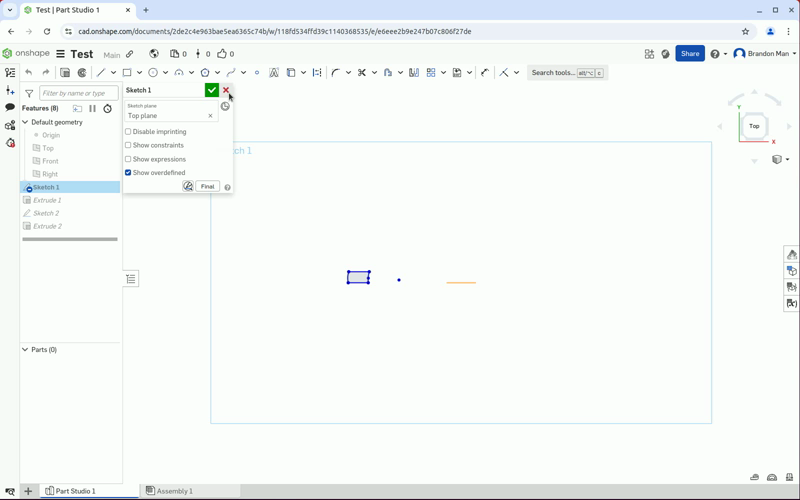
click(229, 92)
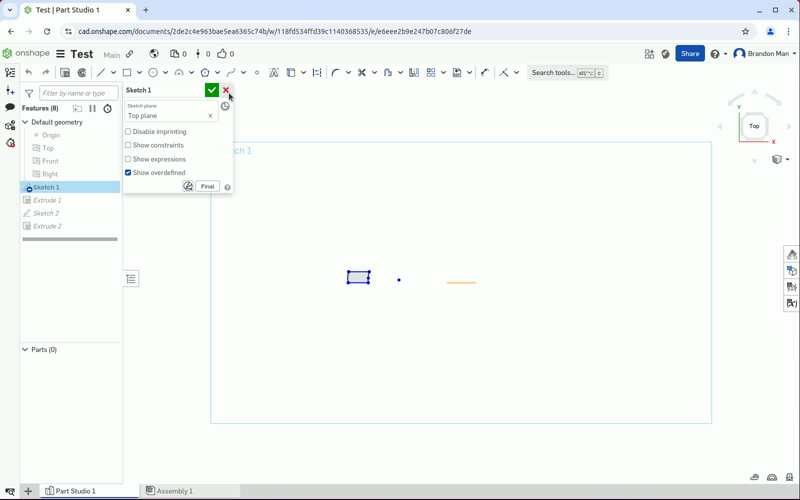
key(shift+s)
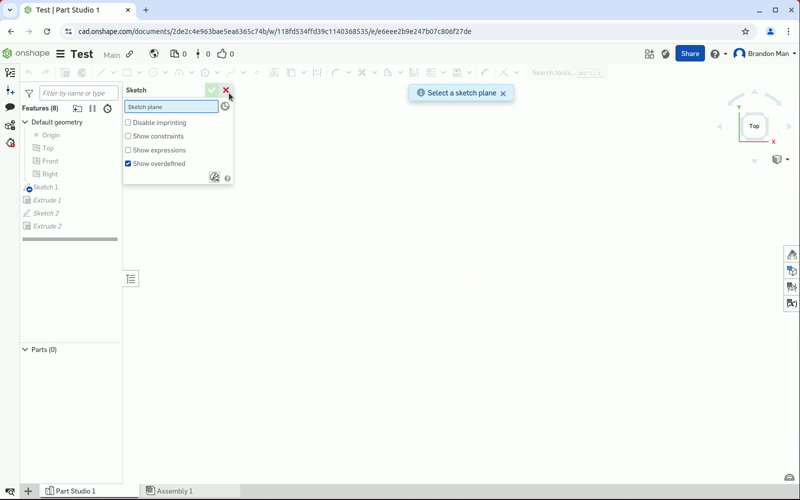
mouse_move(73, 150)
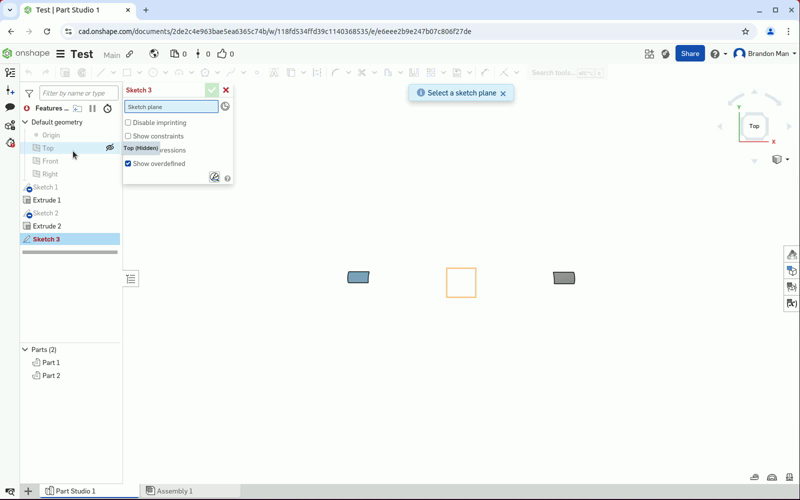
click(73, 150)
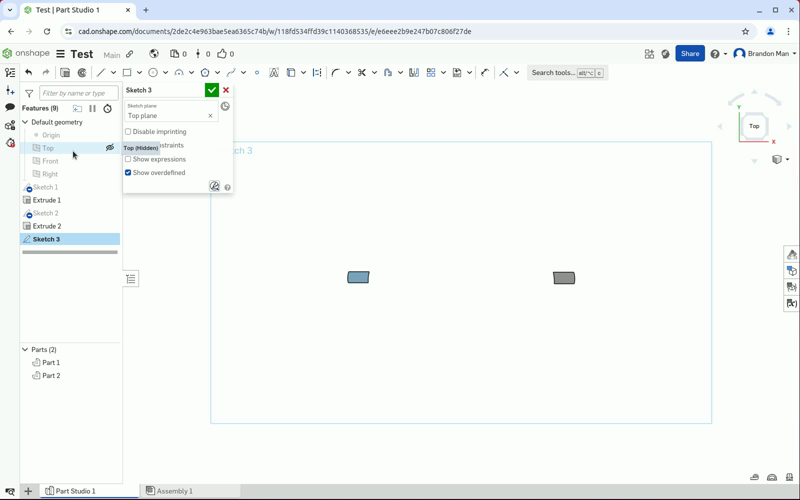
mouse_move(73, 352)
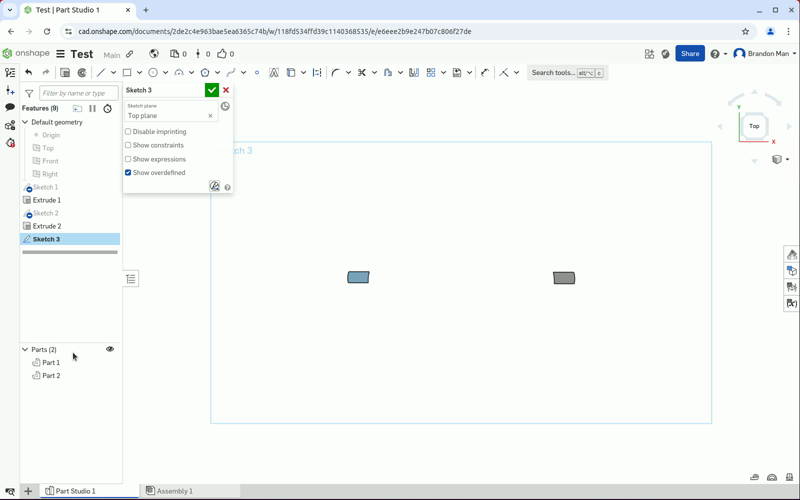
key(y)
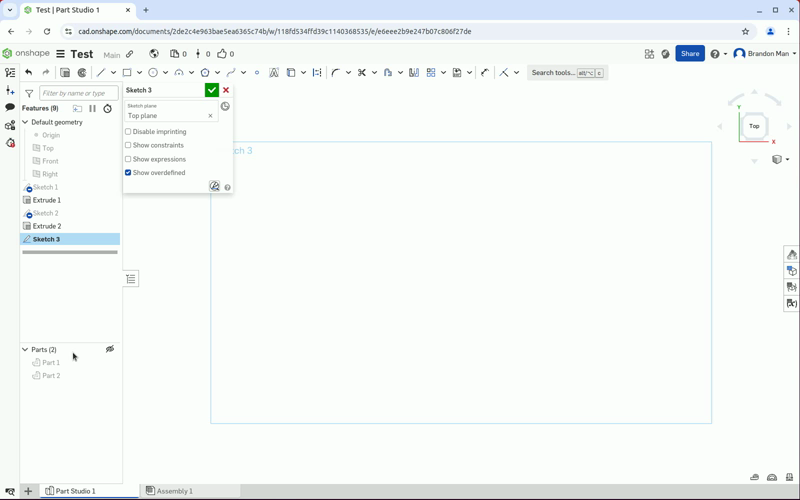
key(a)
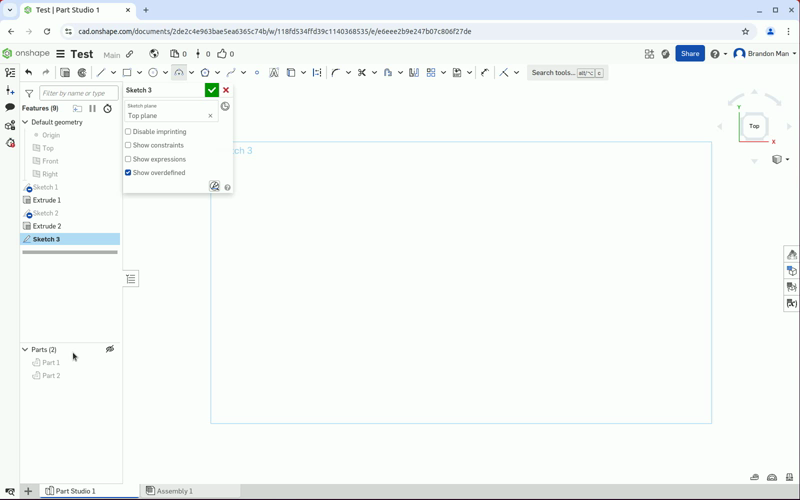
key_down(shift)
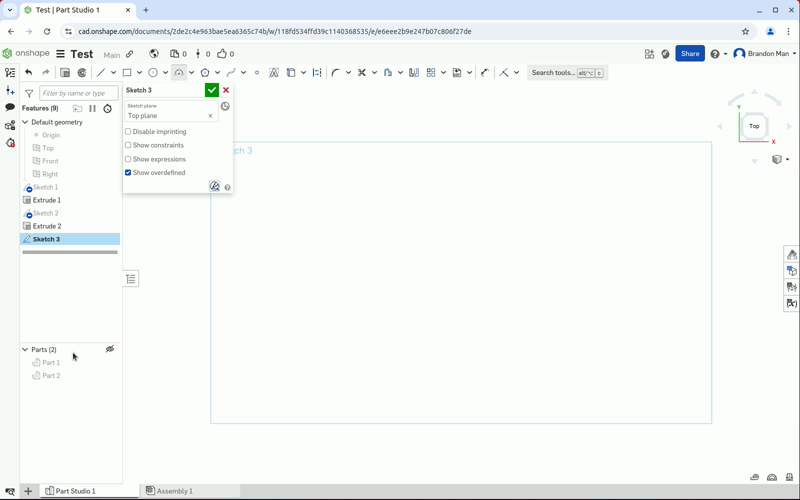
mouse_move(553, 272)
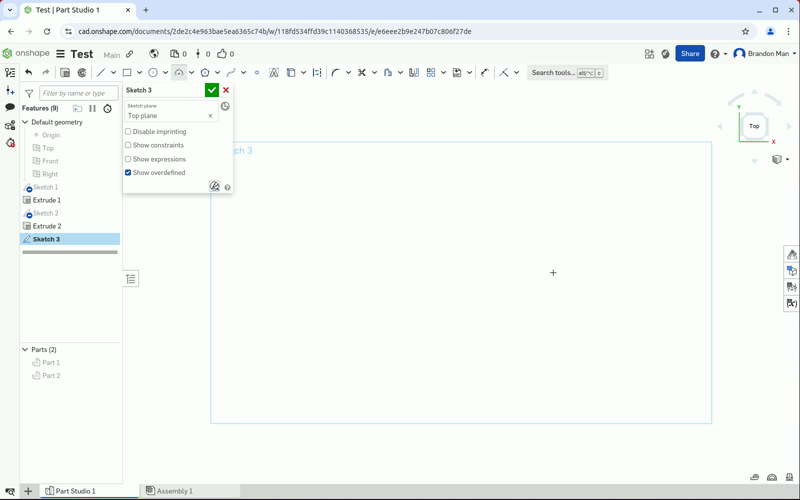
click(553, 272)
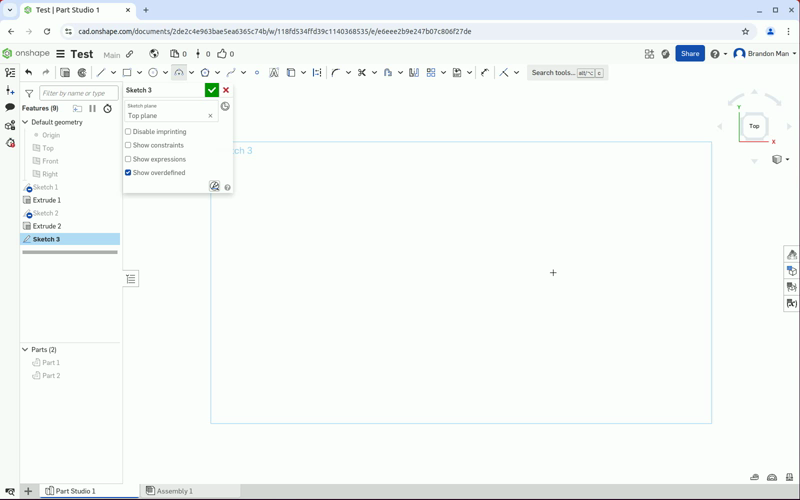
key_up(shift)
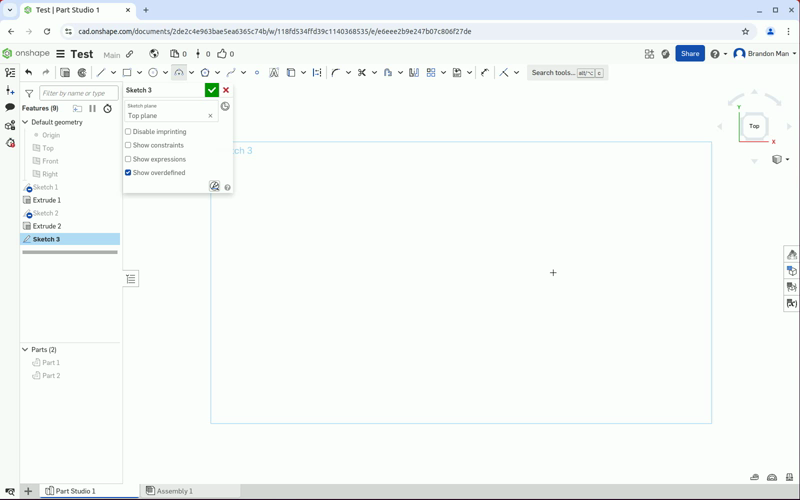
key_down(shift)
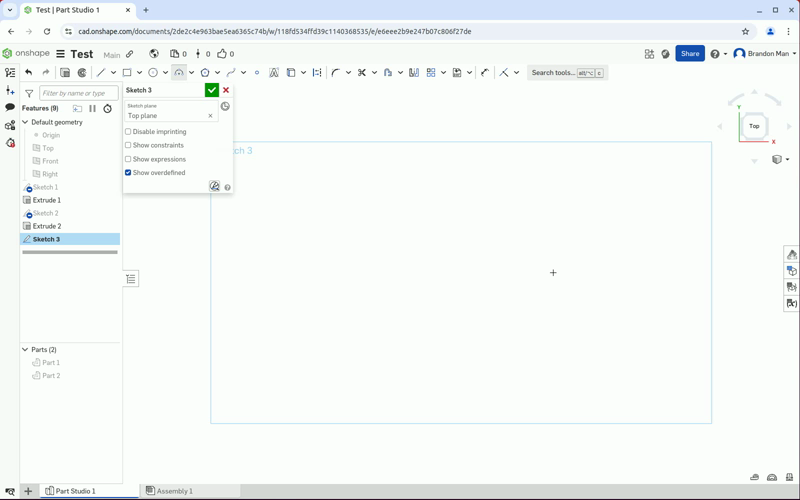
mouse_move(554, 283)
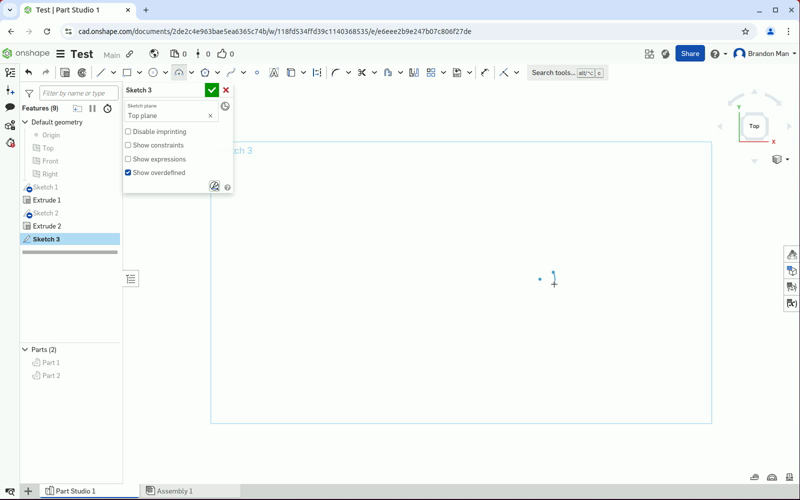
click(554, 283)
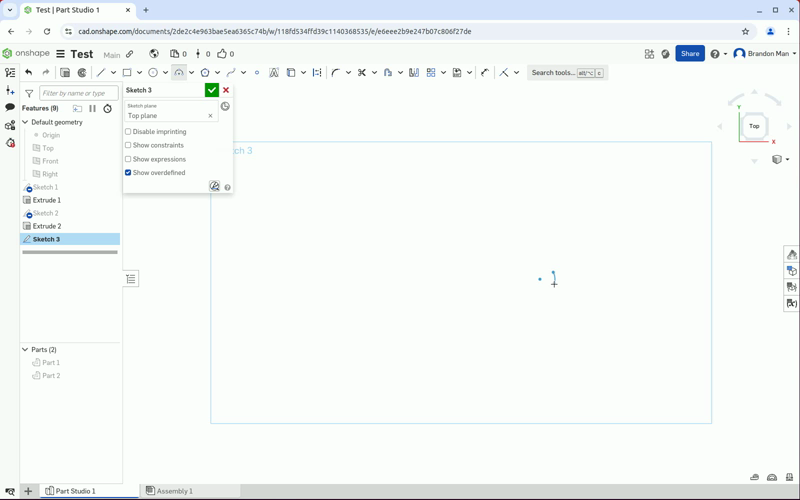
mouse_move(554, 278)
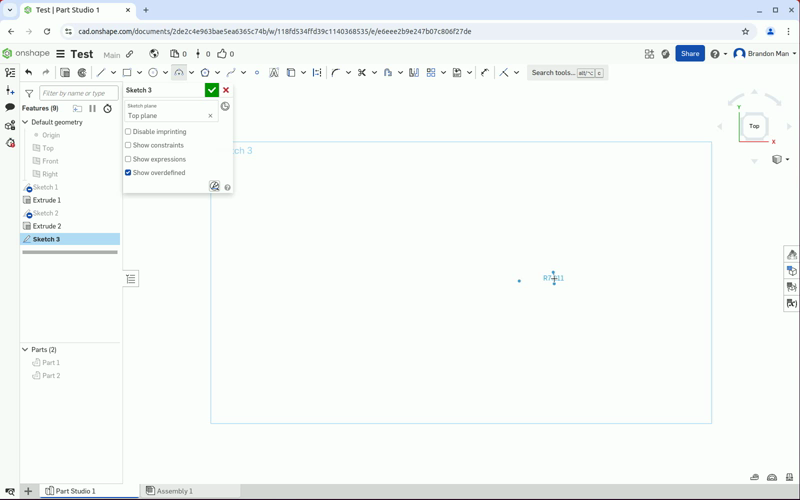
click(554, 278)
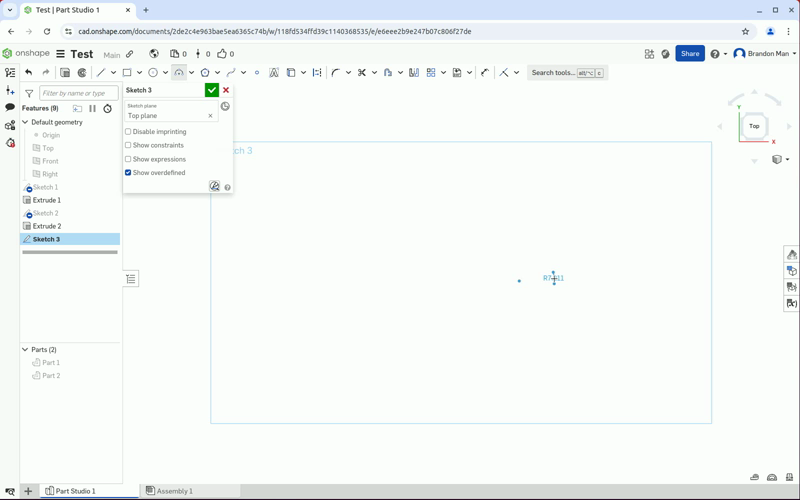
key_up(shift)
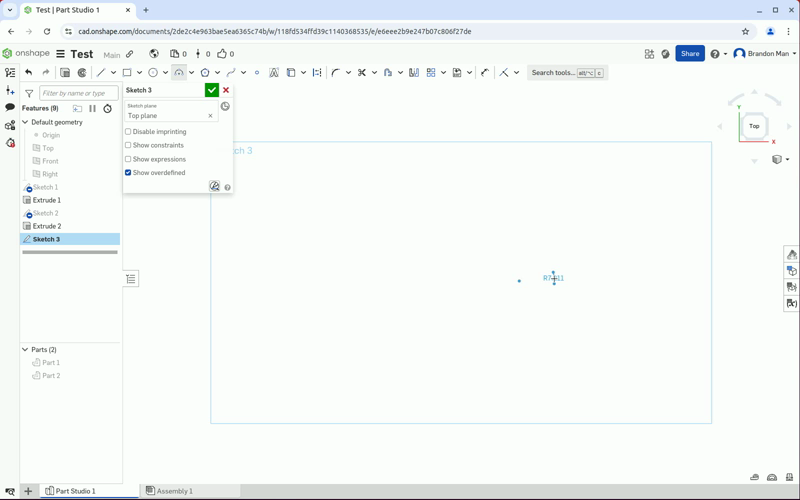
key(esc)
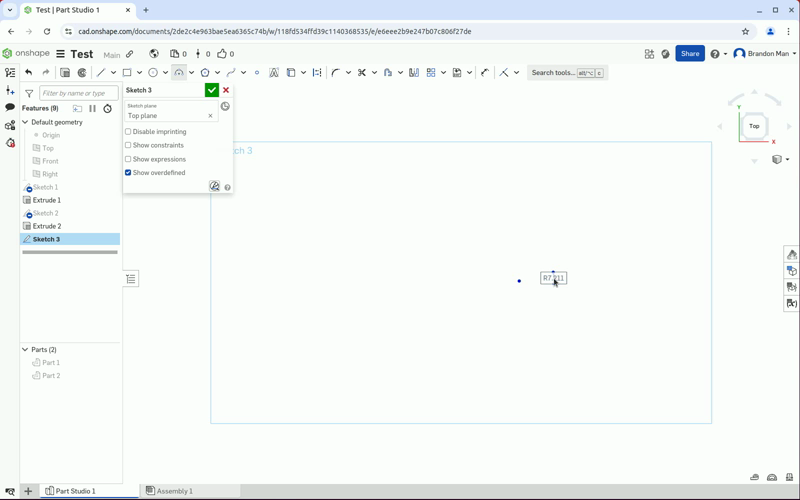
key(l)
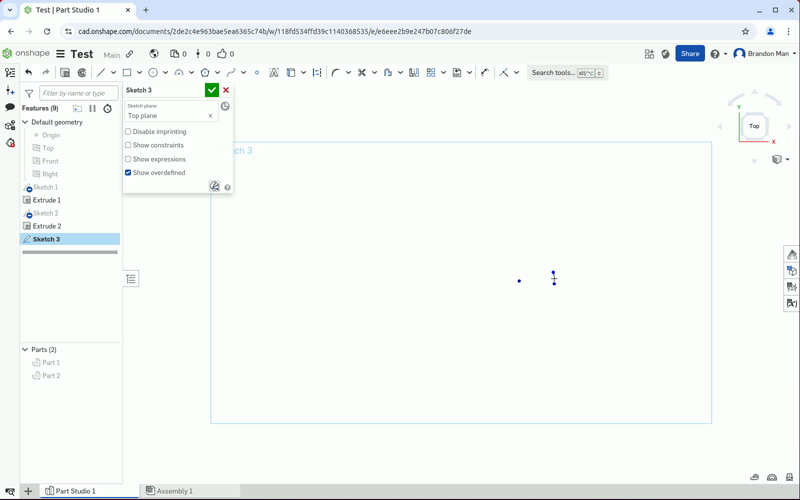
mouse_move(554, 283)
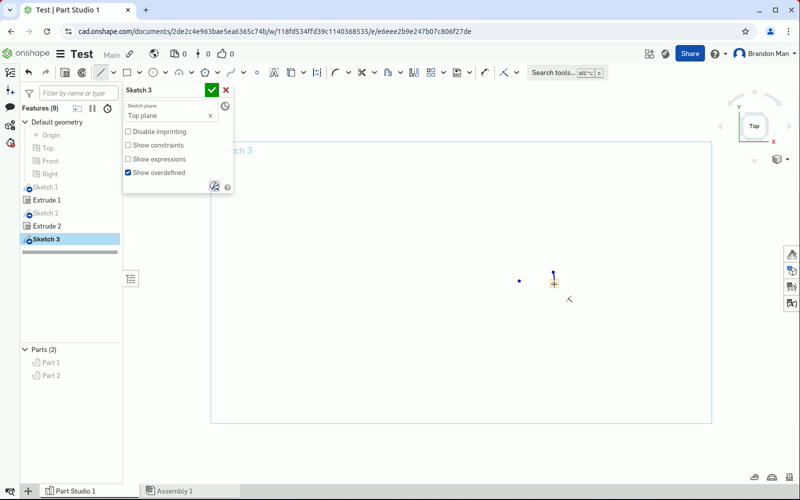
click(554, 283)
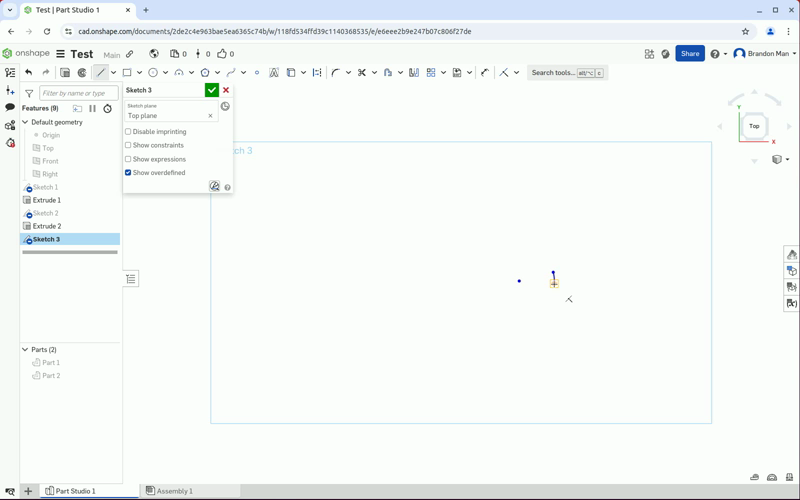
key_down(shift)
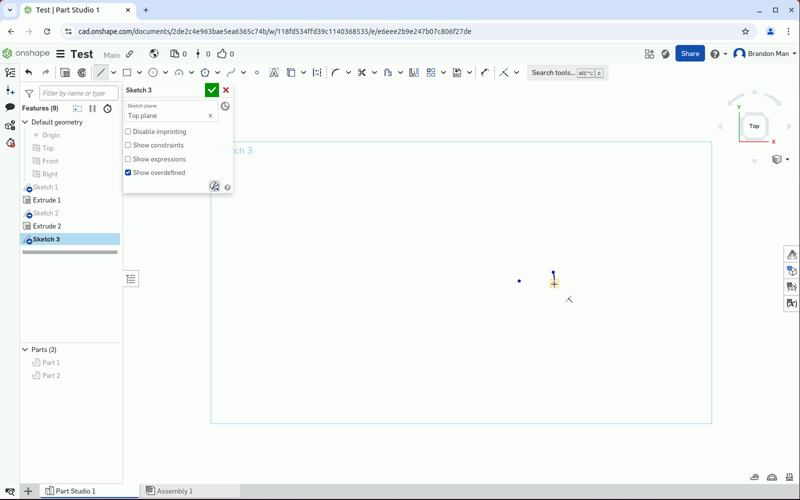
mouse_move(584, 283)
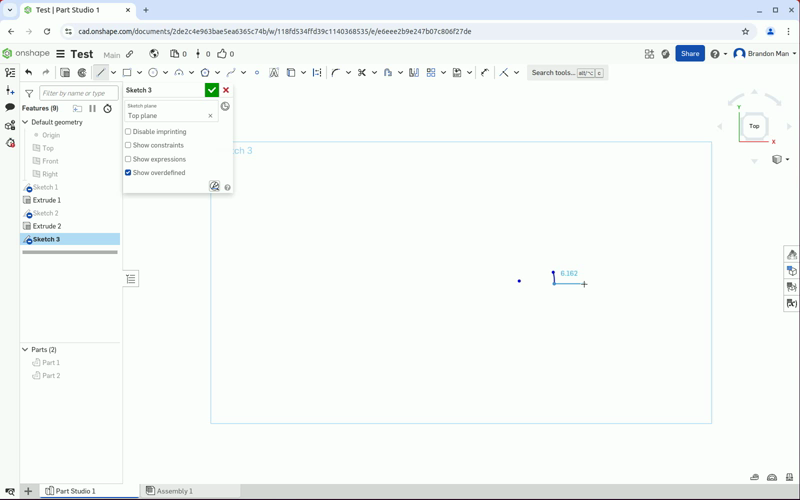
mouse_move(574, 283)
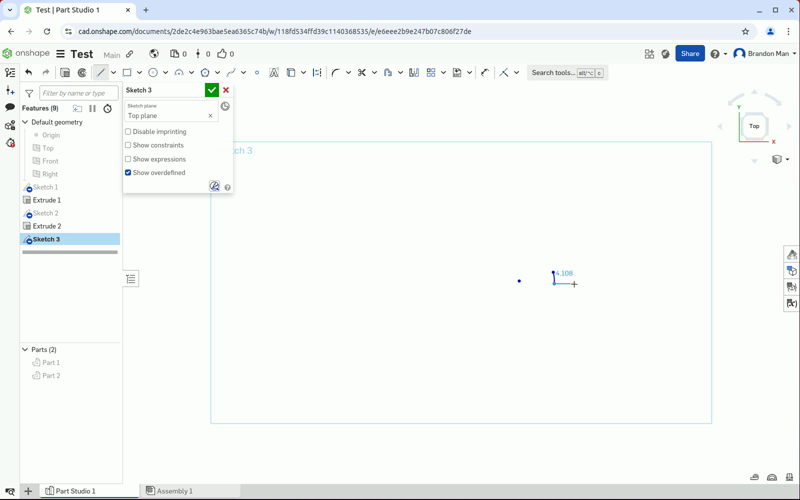
click(574, 283)
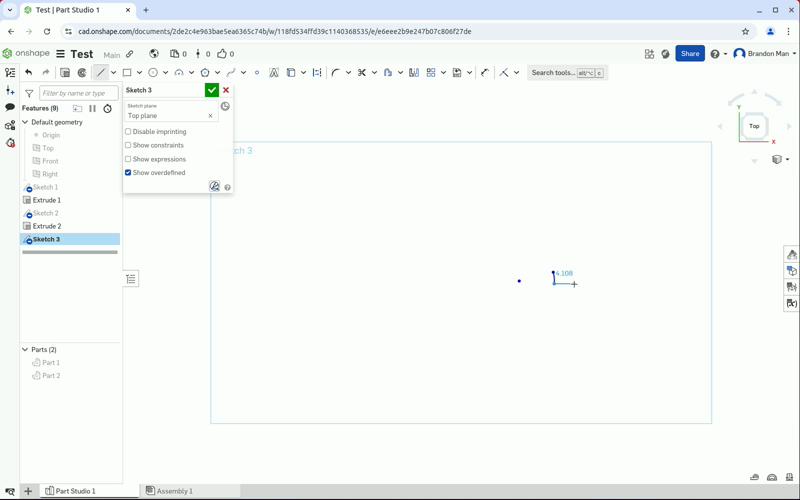
key_up(shift)
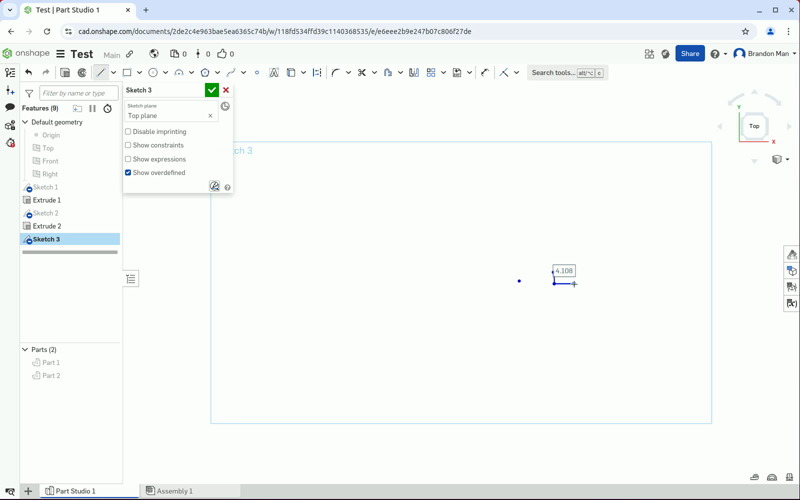
key(esc)
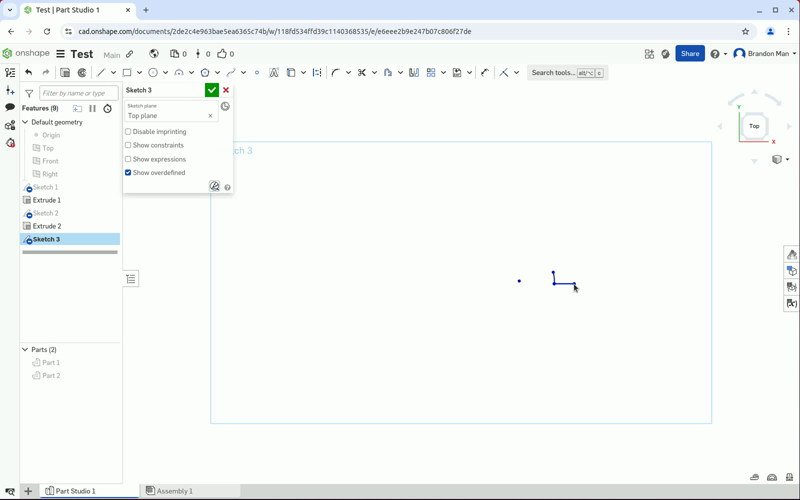
key(a)
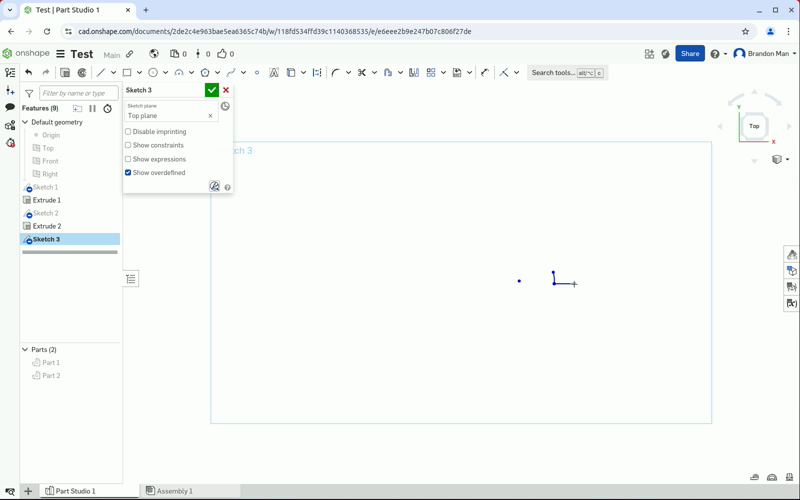
mouse_move(574, 283)
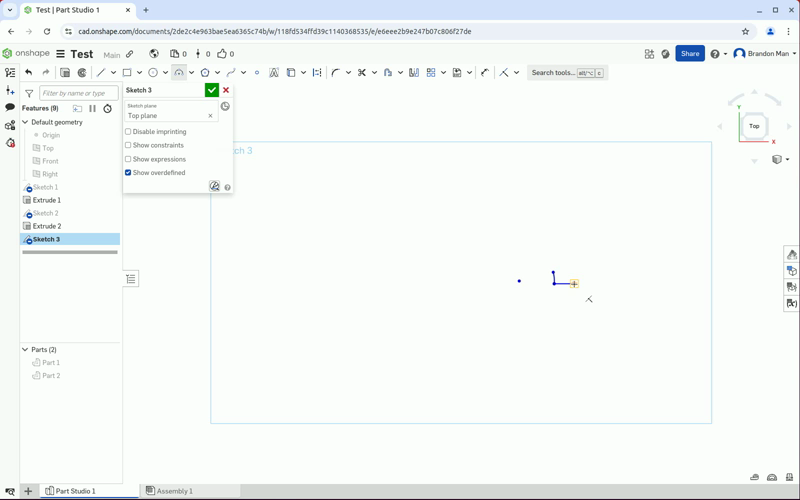
click(574, 283)
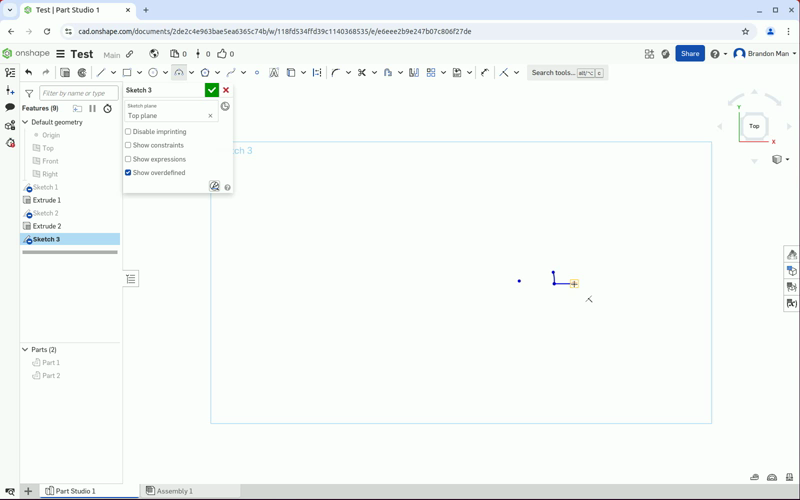
key_down(shift)
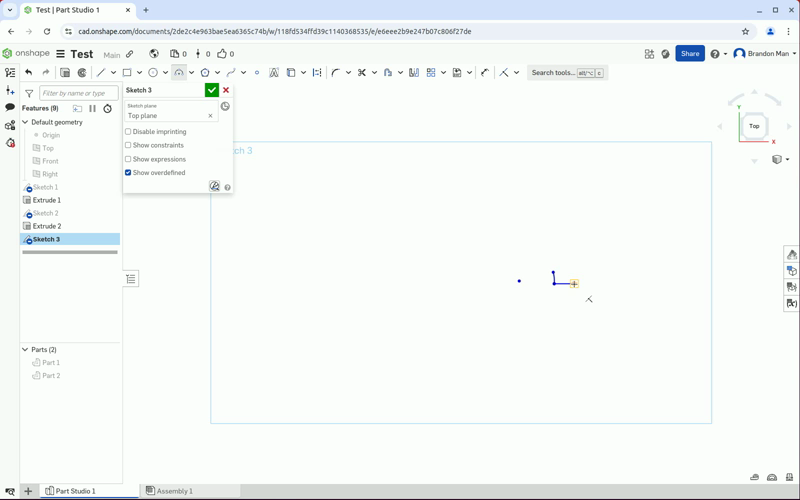
mouse_move(573, 272)
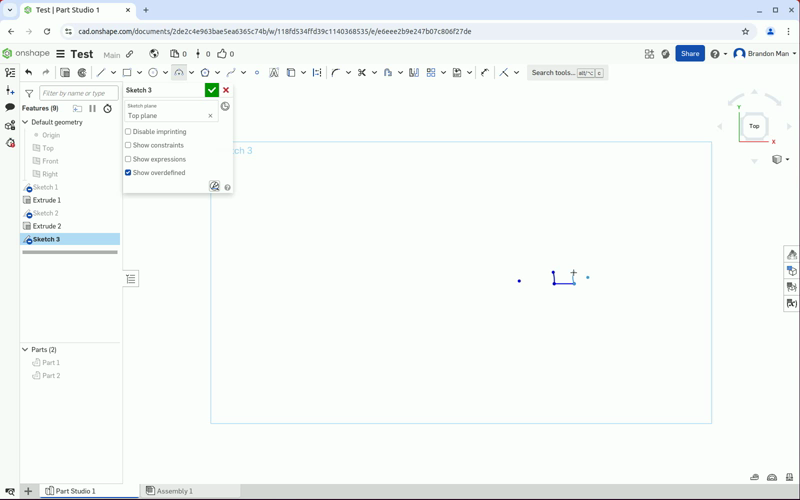
click(573, 272)
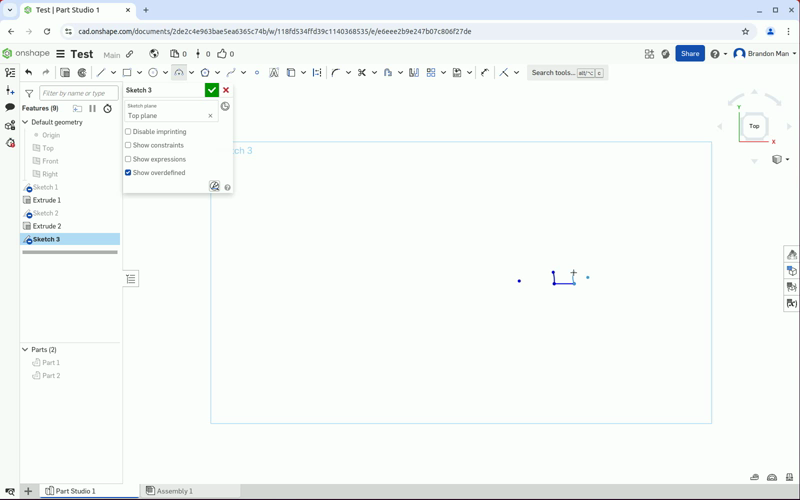
mouse_move(574, 278)
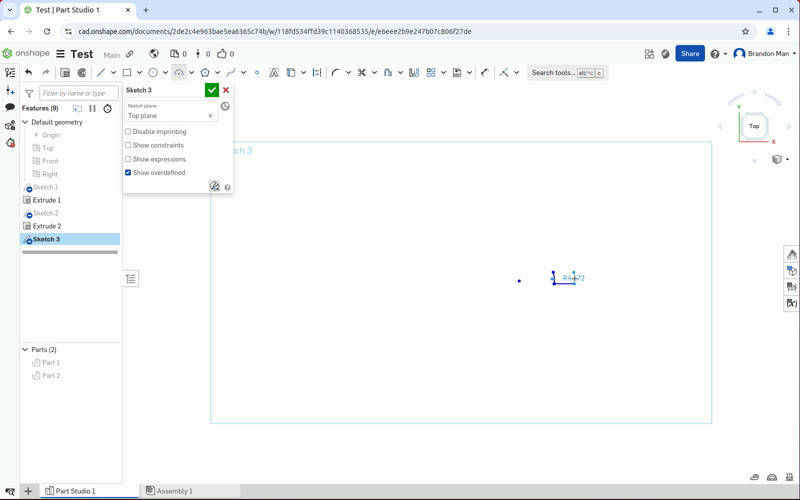
click(574, 278)
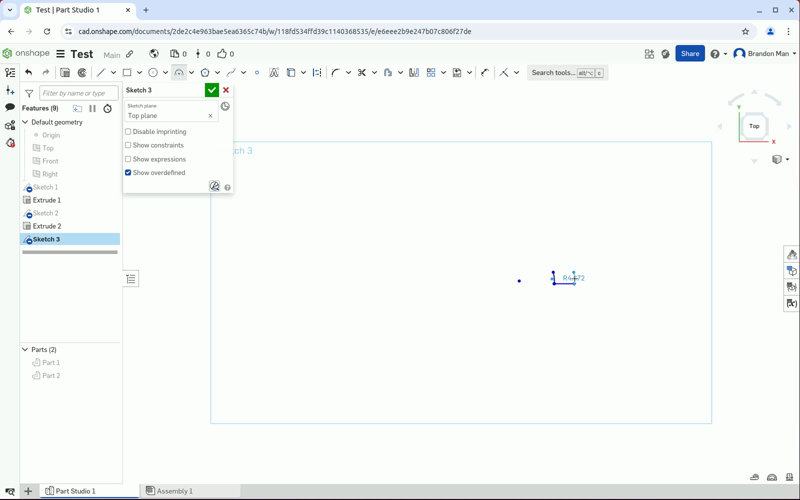
key_up(shift)
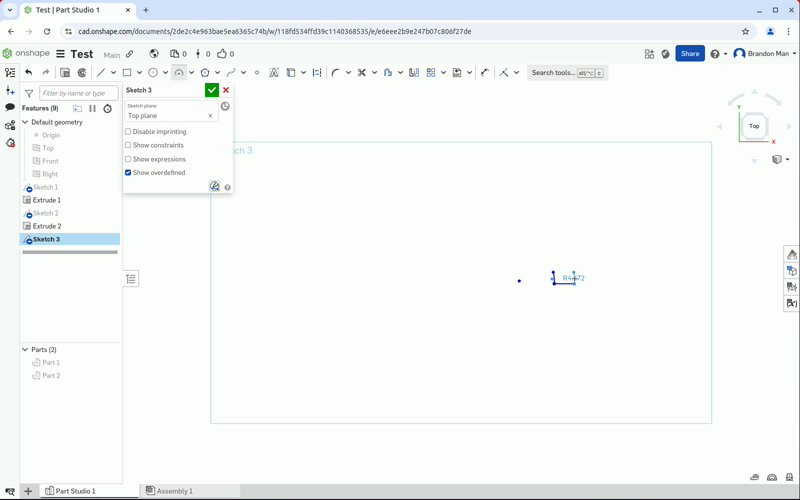
key(esc)
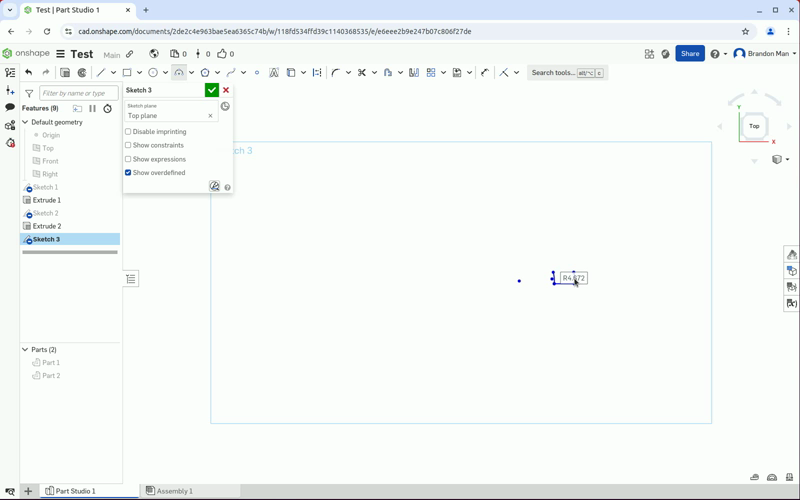
key(l)
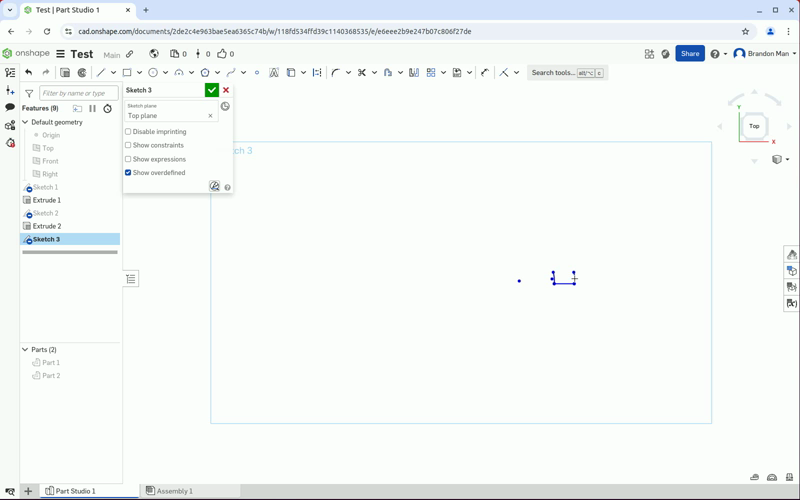
mouse_move(573, 272)
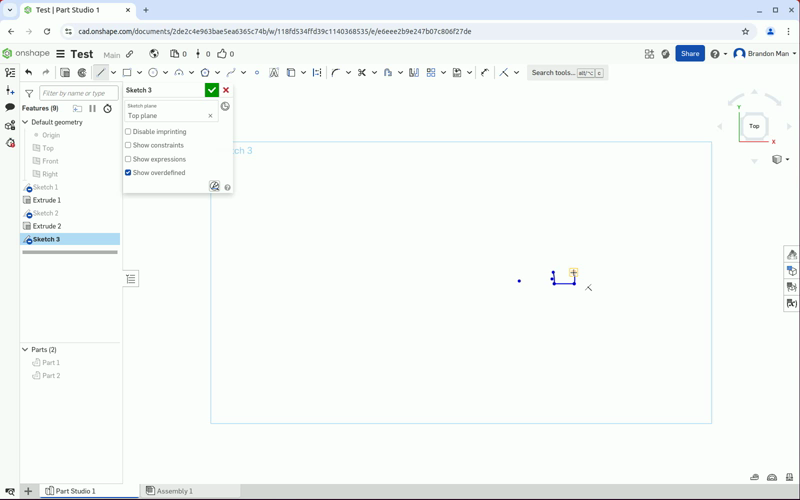
click(573, 272)
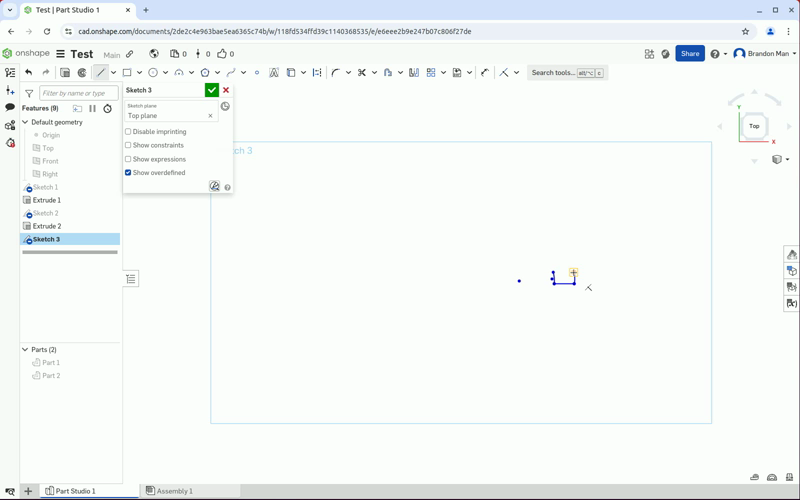
mouse_move(589, 272)
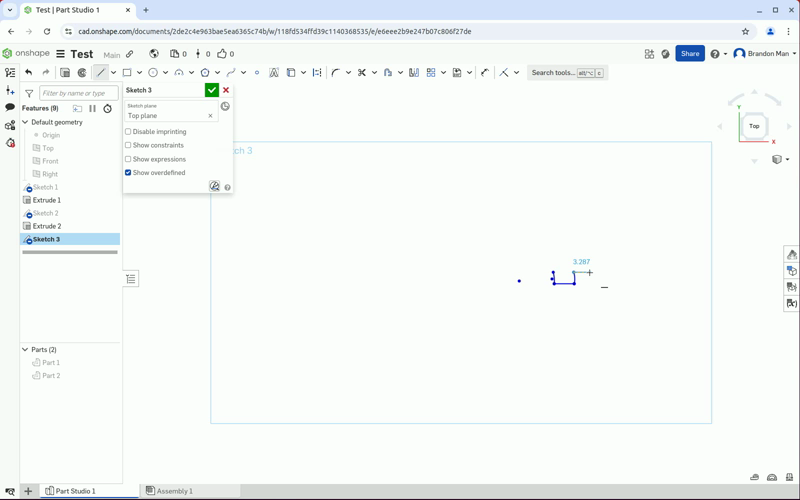
key_down(shift)
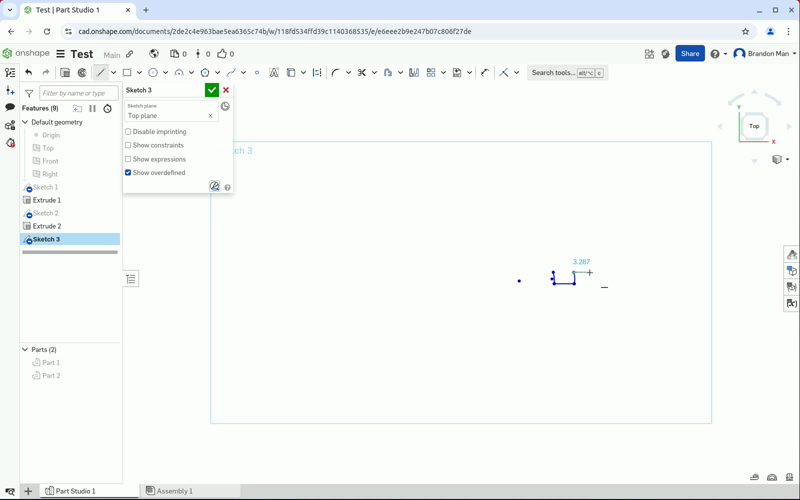
mouse_move(553, 272)
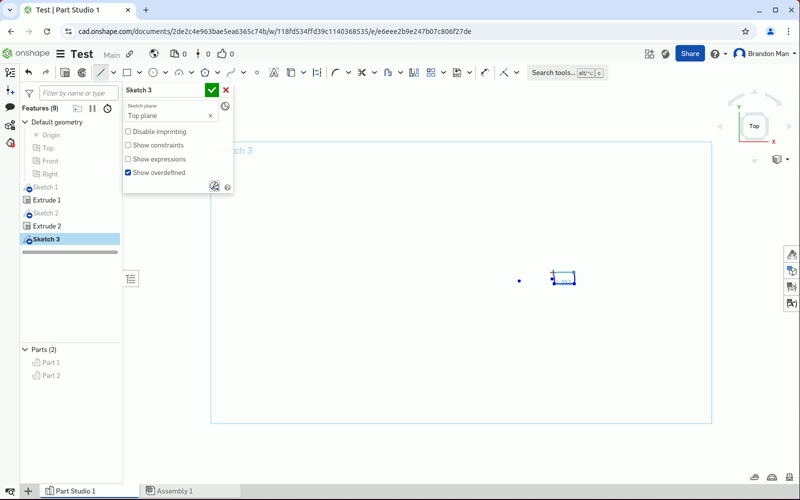
key_up(shift)
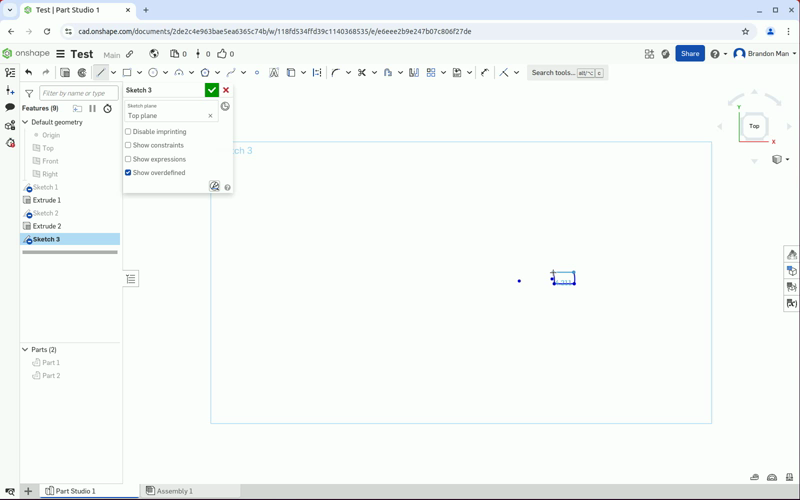
click(553, 272)
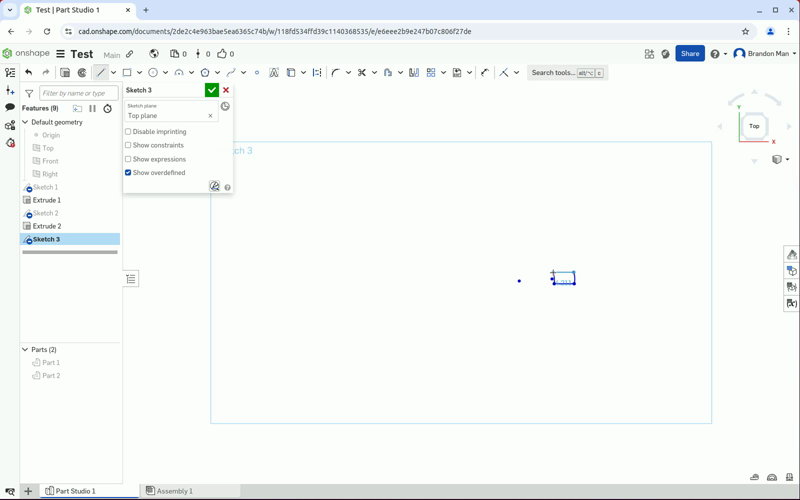
key(esc)
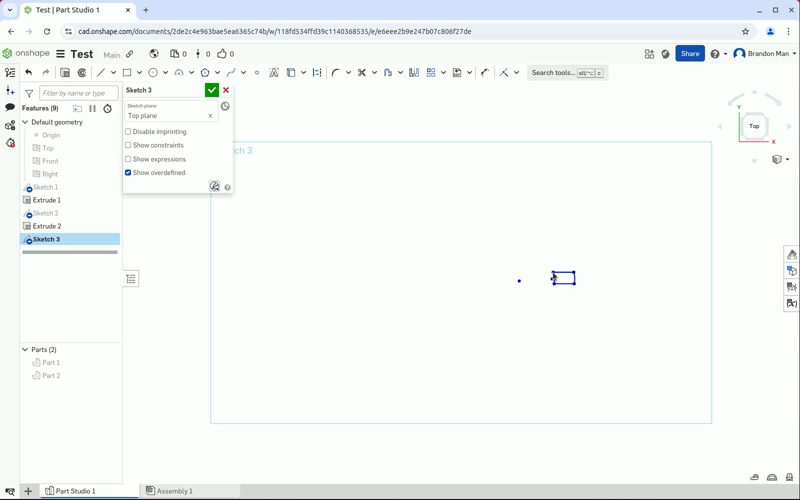
mouse_move(558, 272)
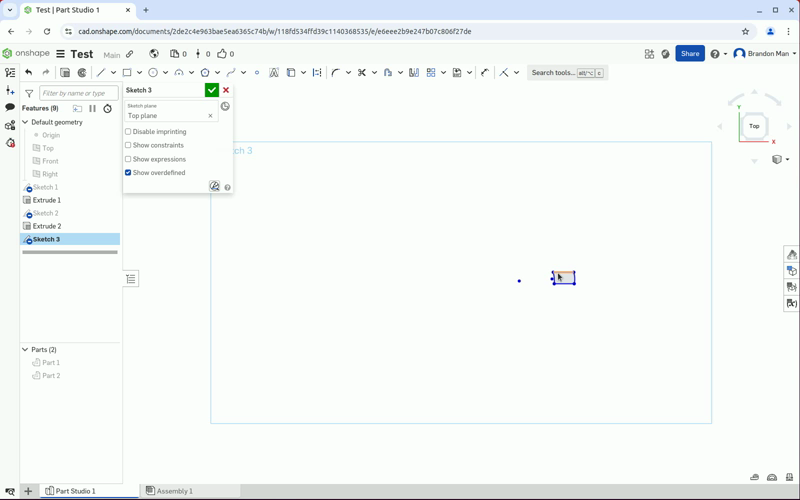
scroll(6)
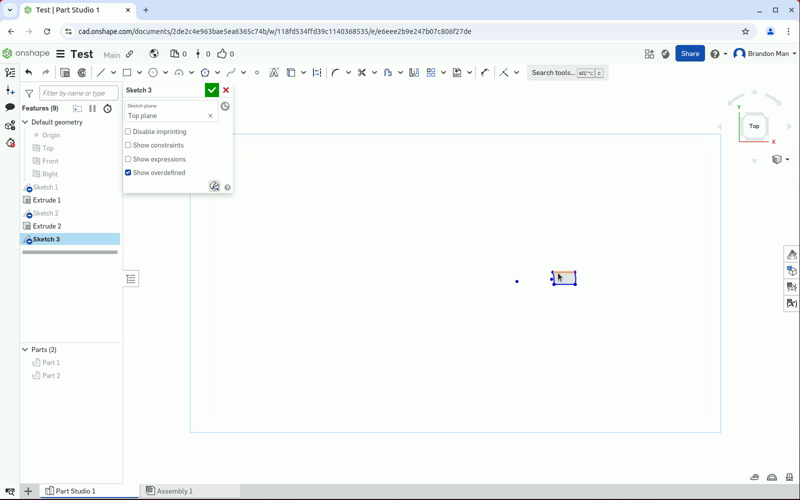
scroll(6)
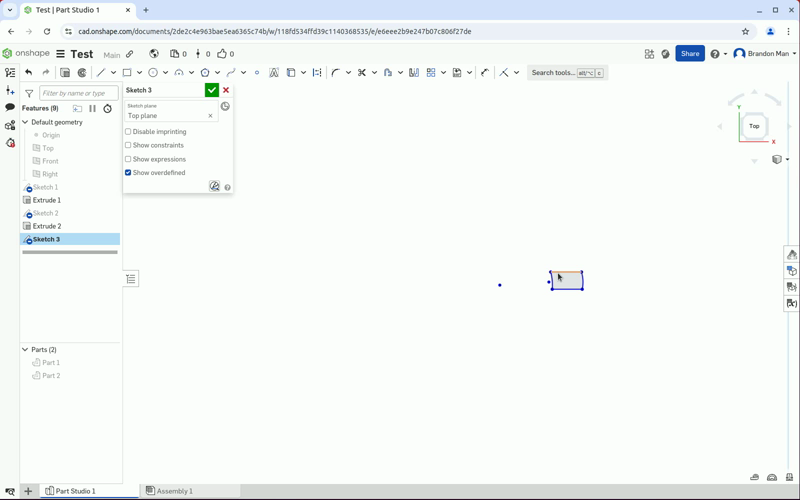
scroll(6)
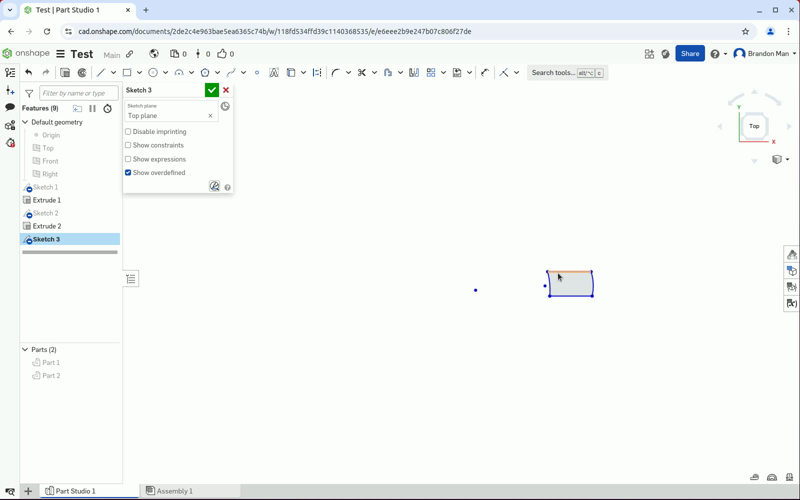
scroll(6)
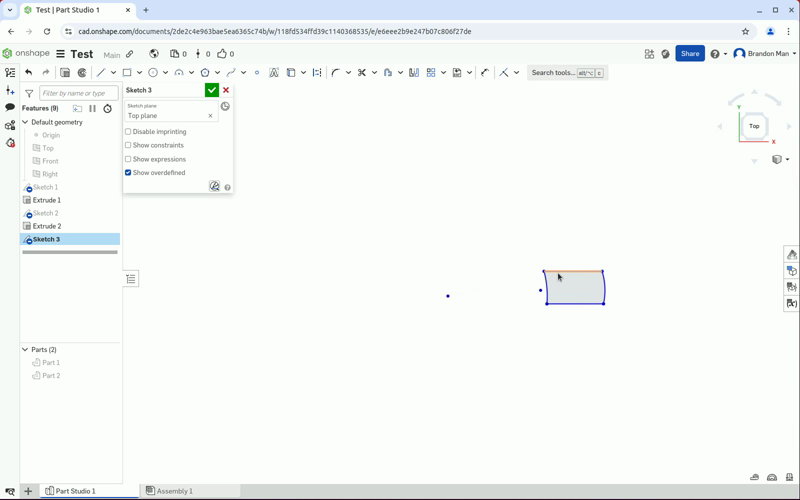
scroll(6)
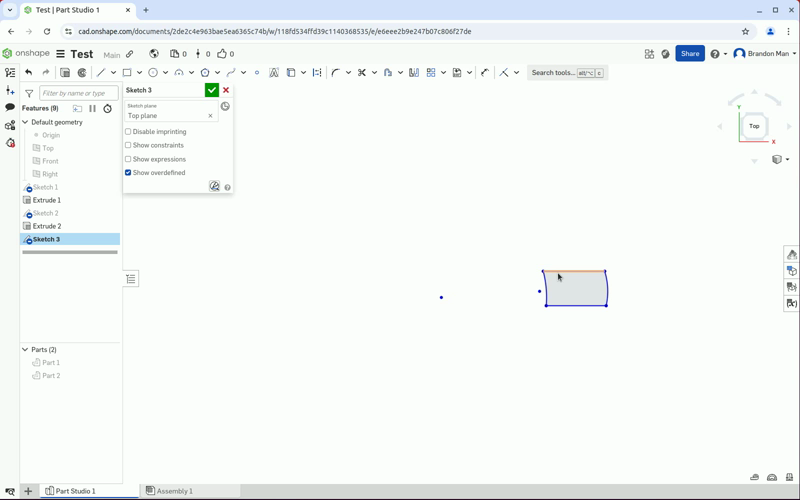
scroll(6)
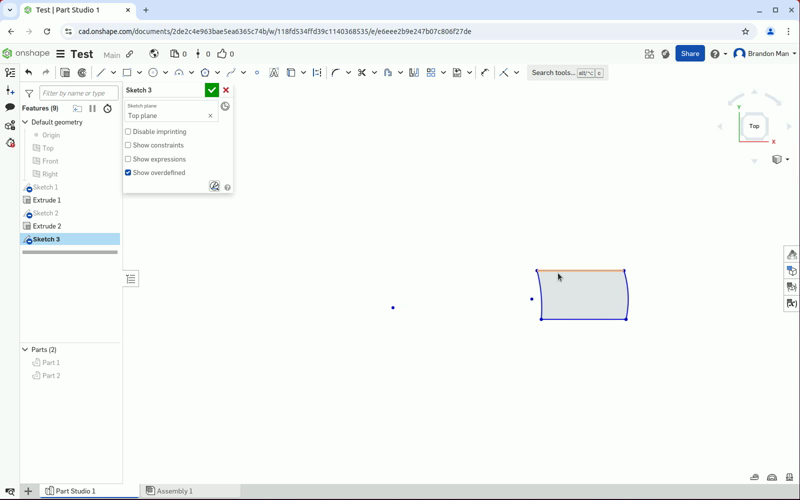
scroll(6)
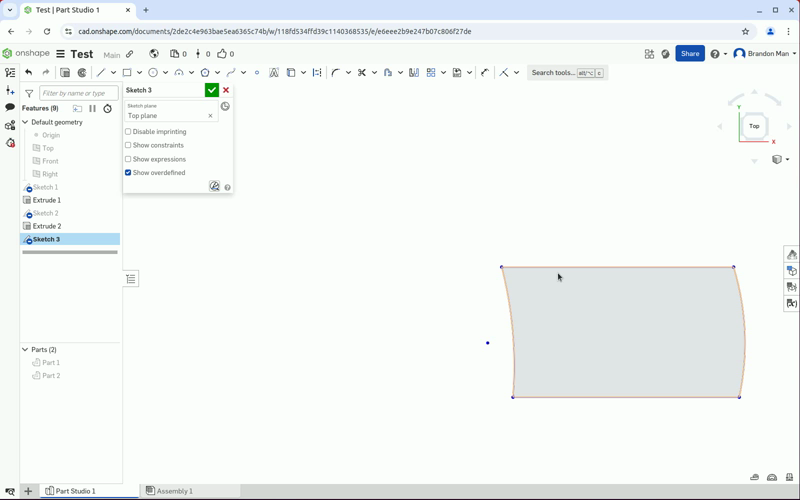
click(558, 272)
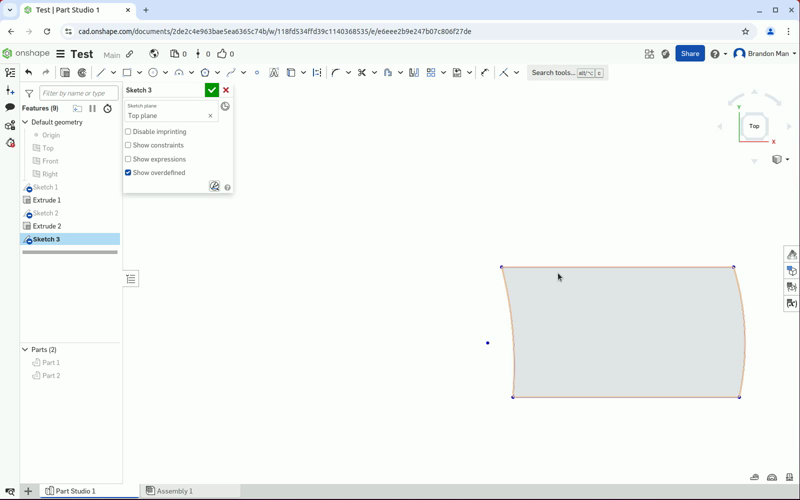
scroll(-6)
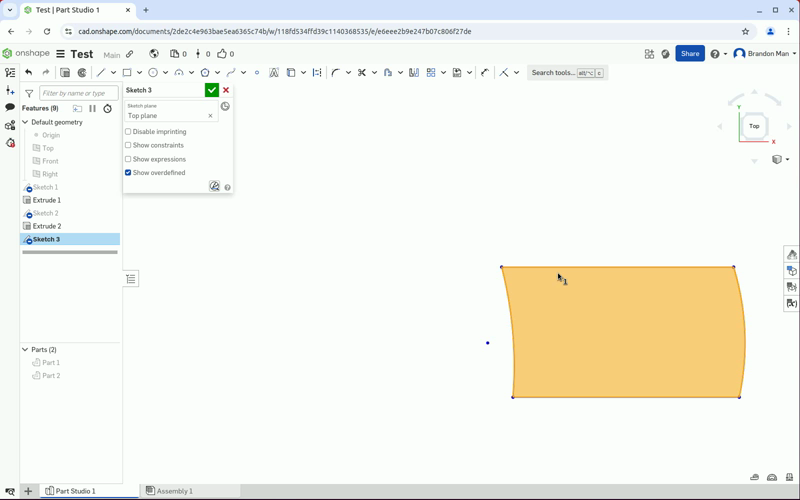
scroll(-6)
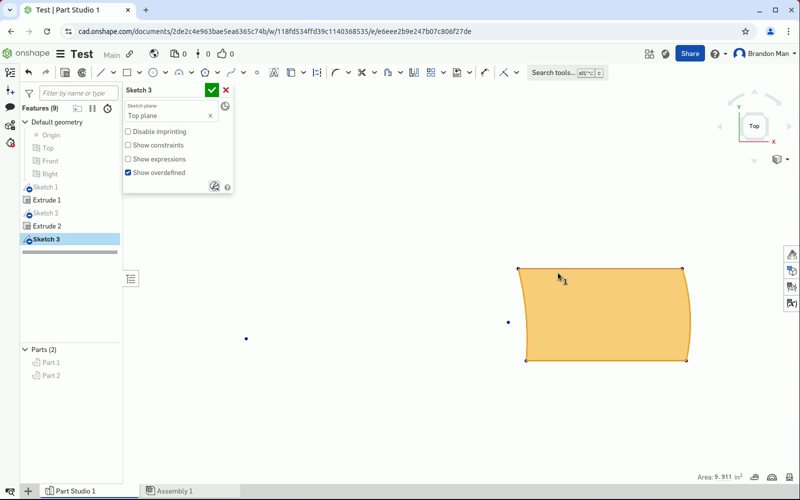
scroll(-6)
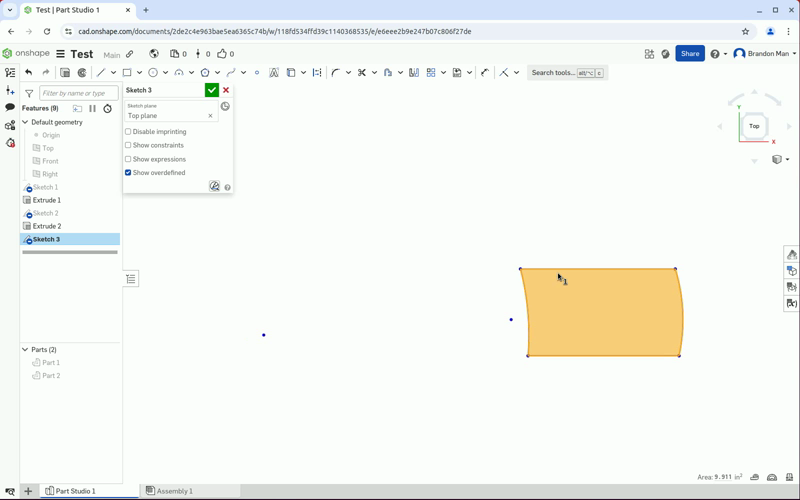
scroll(-6)
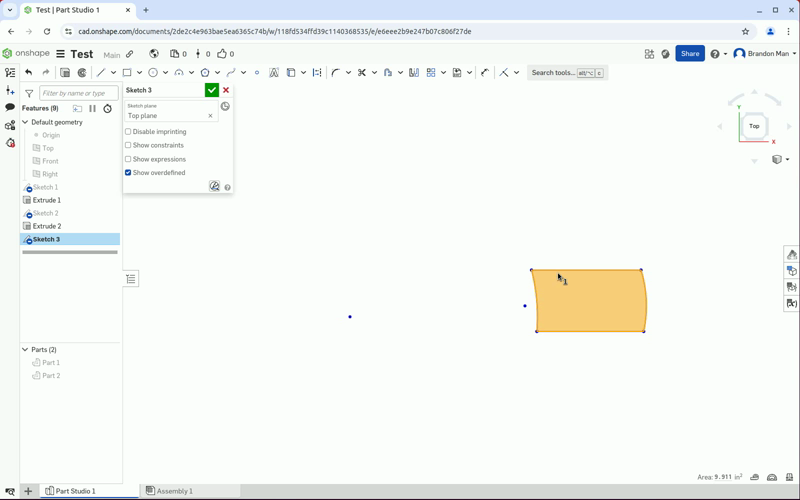
scroll(-6)
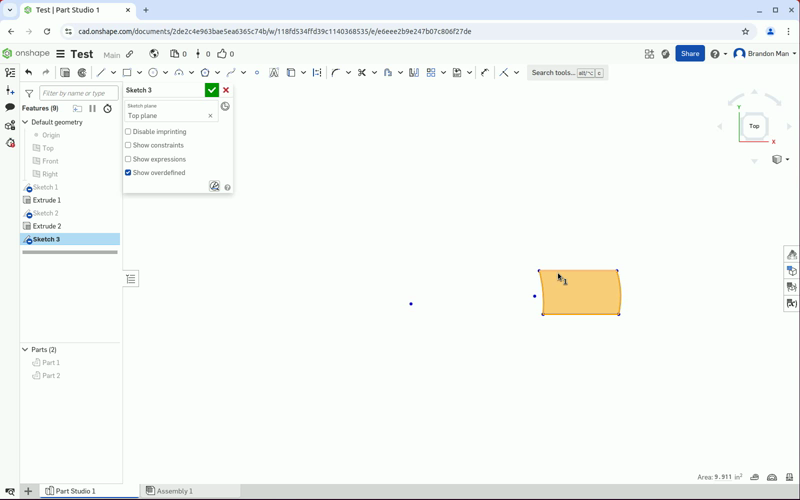
scroll(-6)
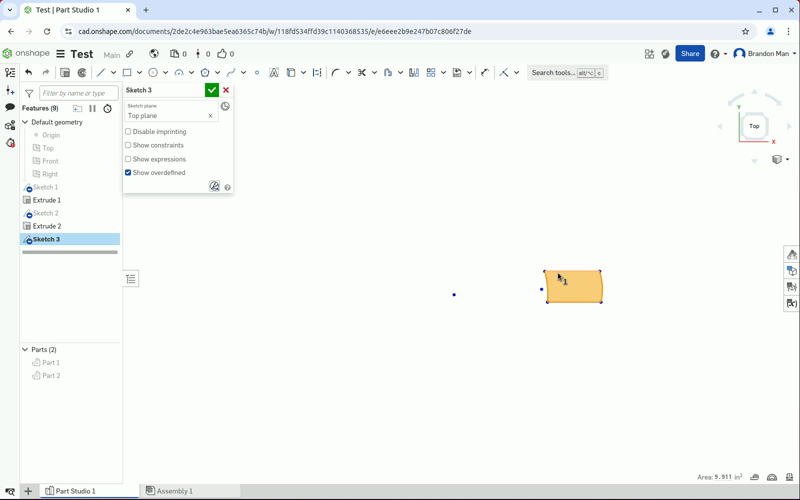
scroll(-6)
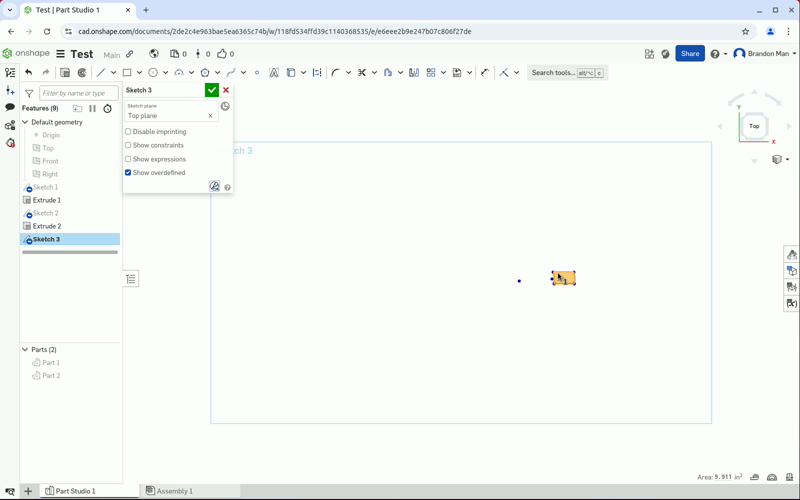
mouse_move(73, 352)
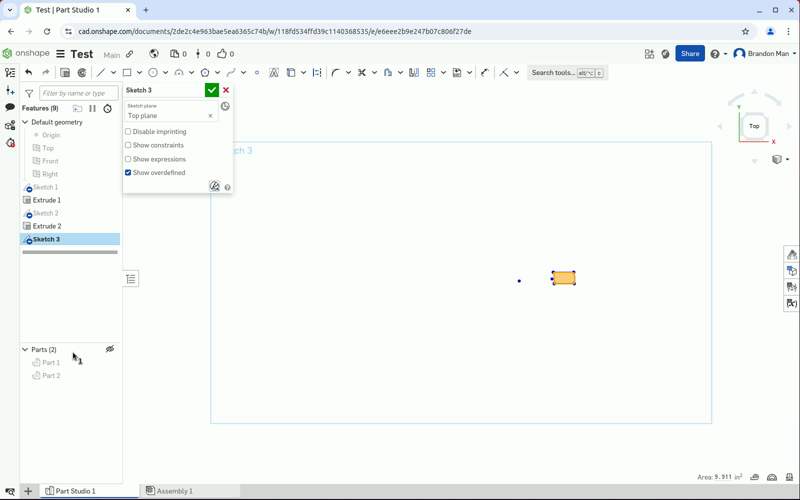
key(shift+y)
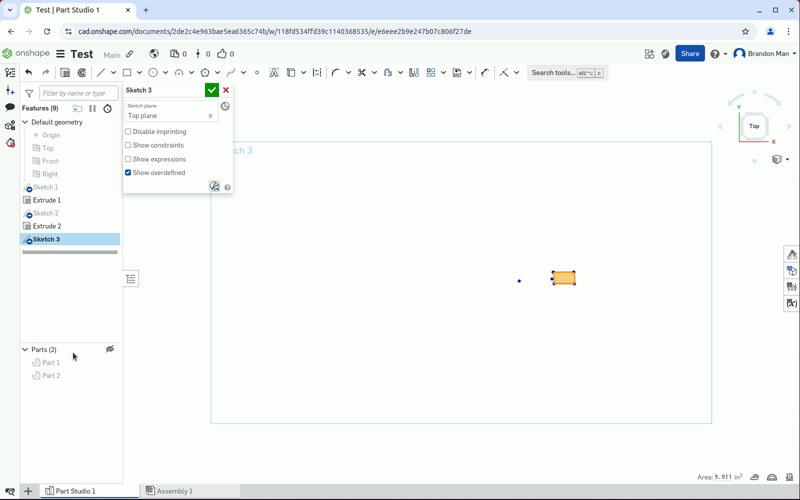
key(shift+e)
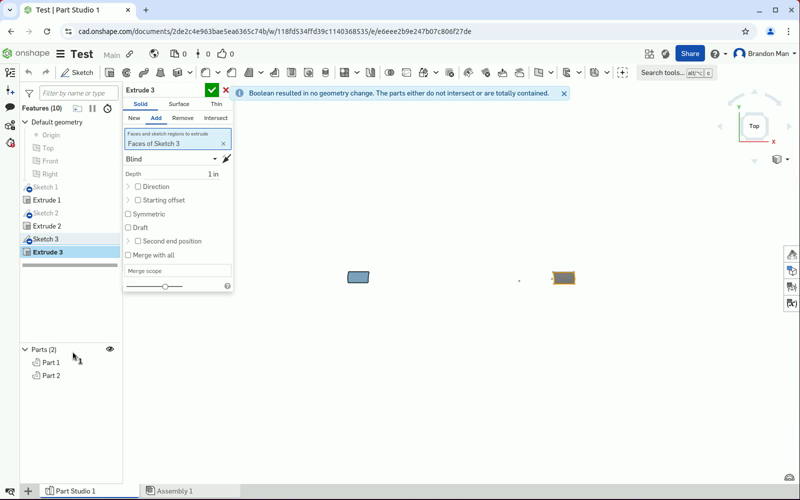
mouse_move(143, 106)
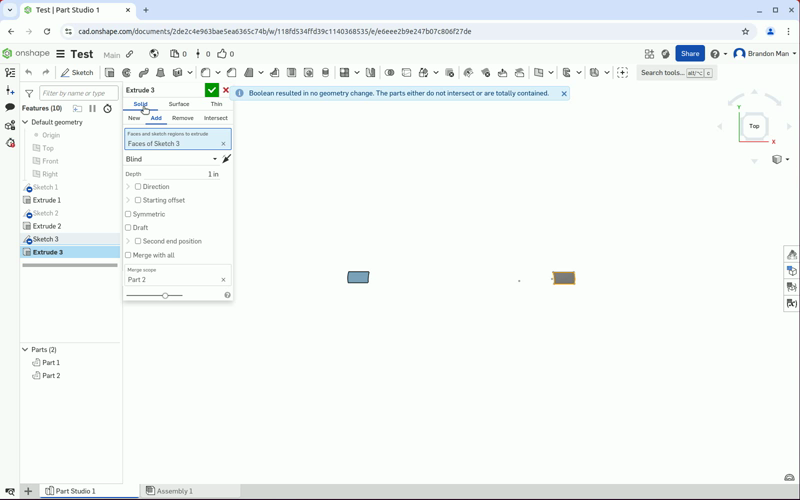
click(143, 106)
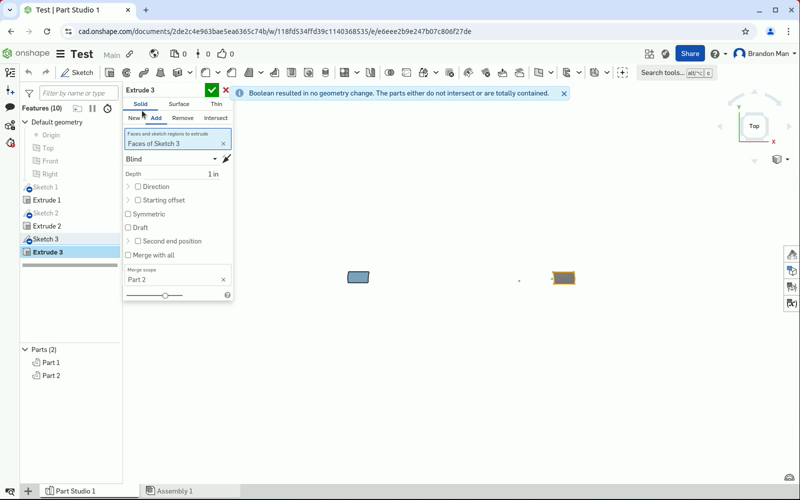
mouse_move(137, 120)
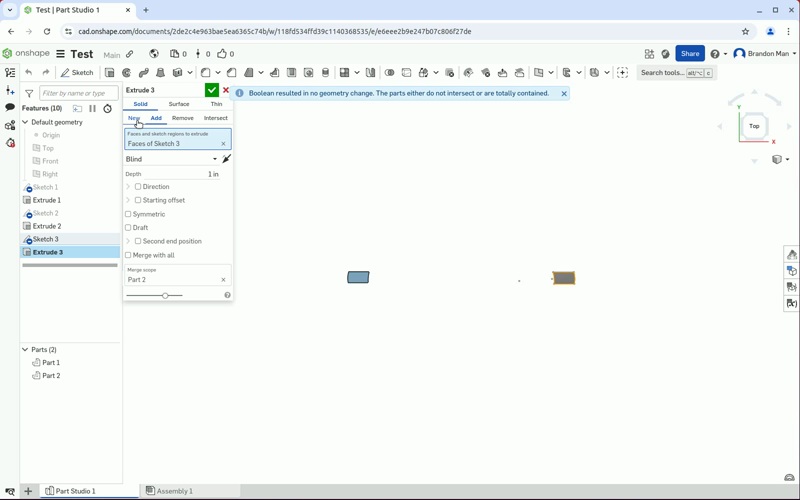
click(137, 120)
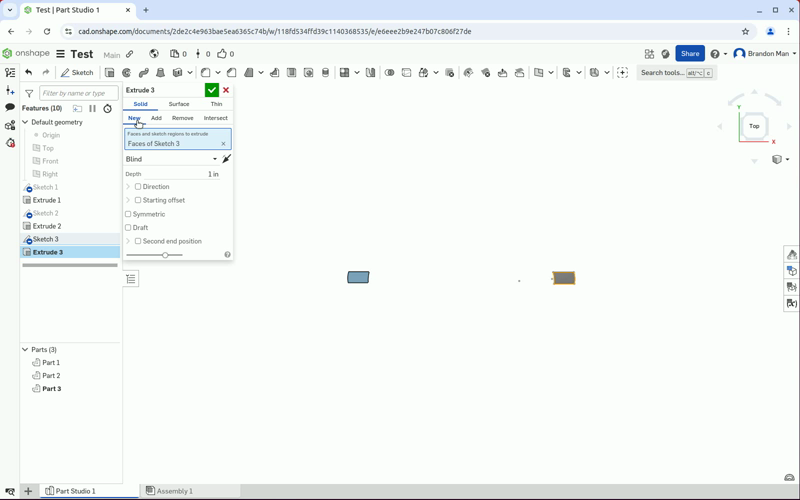
key(tab, 4)
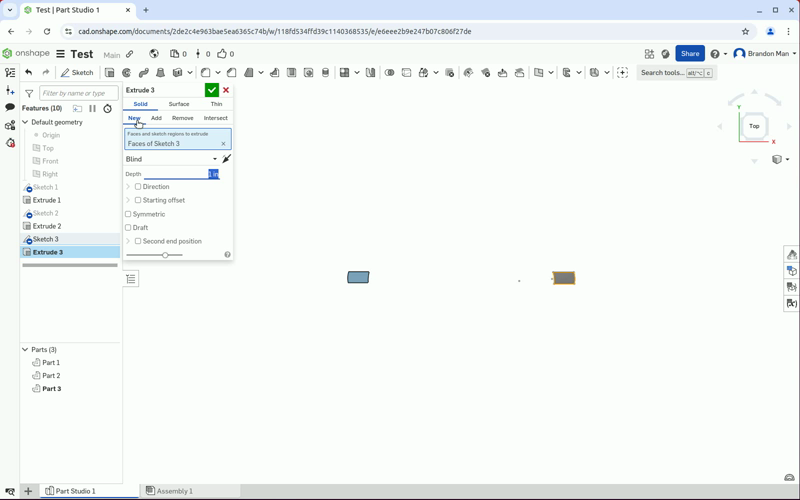
text(-15.405)
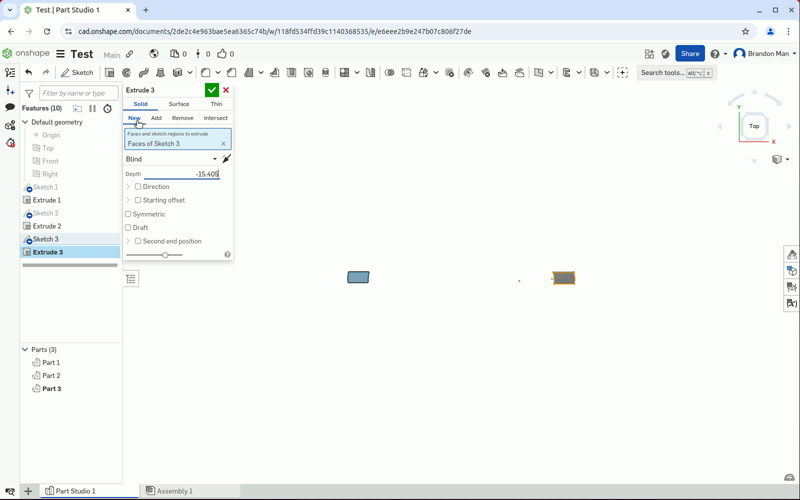
key(enter)
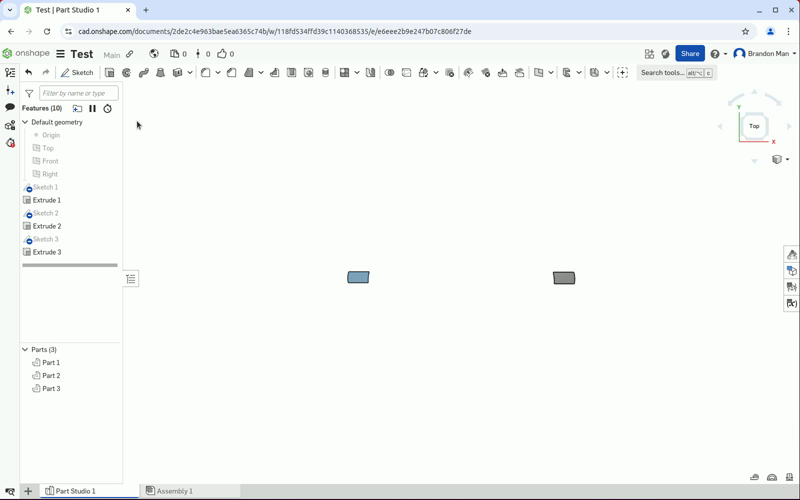
key(shift+h)
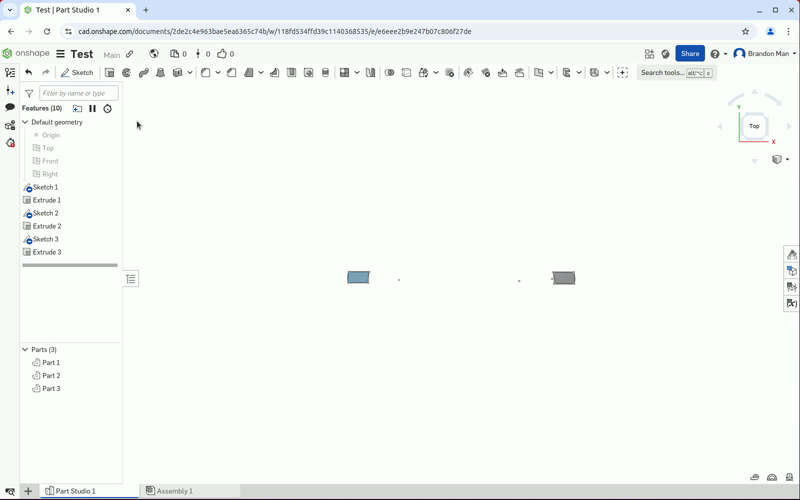
key(shift+h)
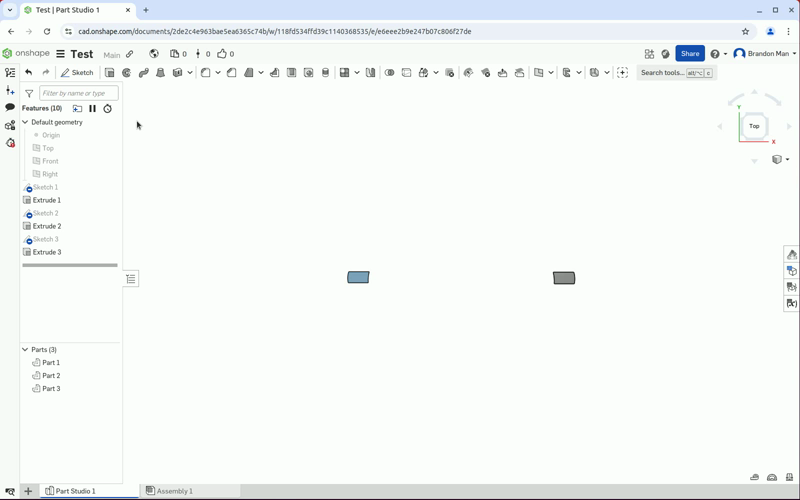
mouse_move(73, 189)
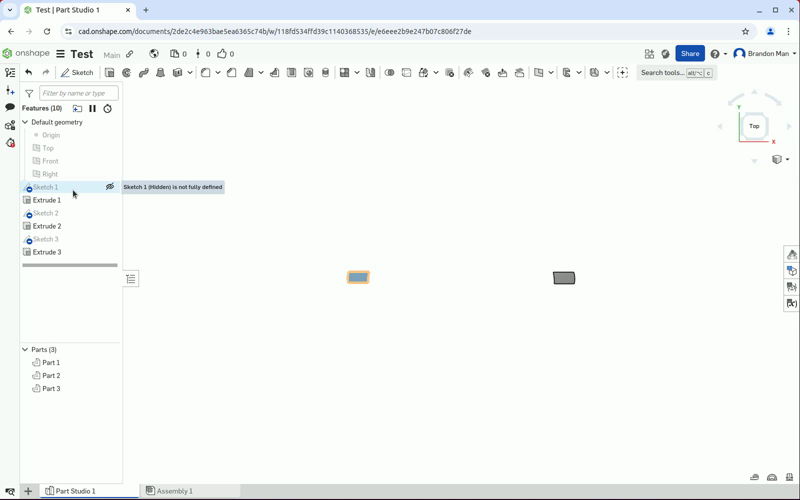
click(73, 189)
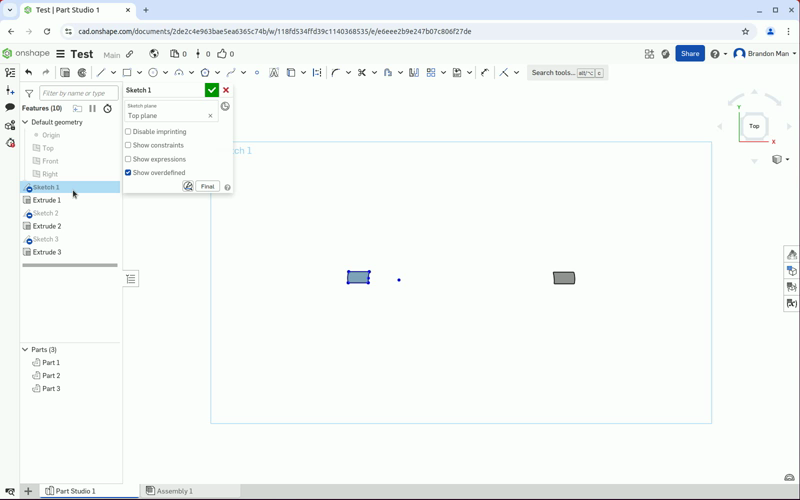
mouse_move(229, 92)
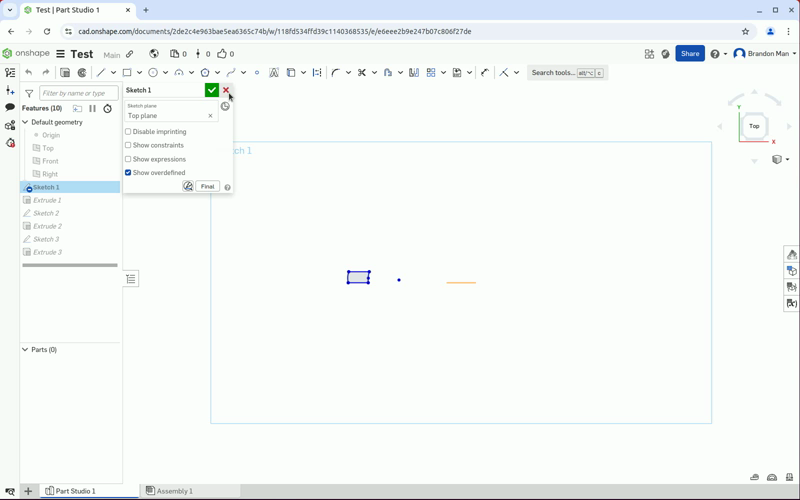
click(229, 92)
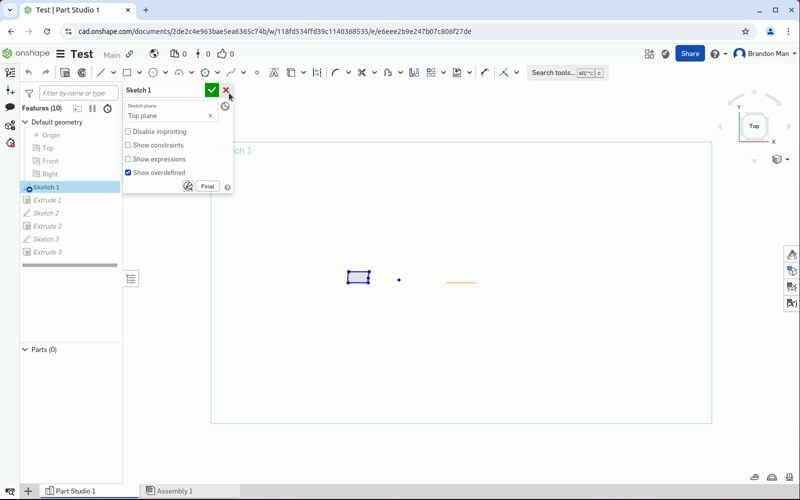
key(shift+s)
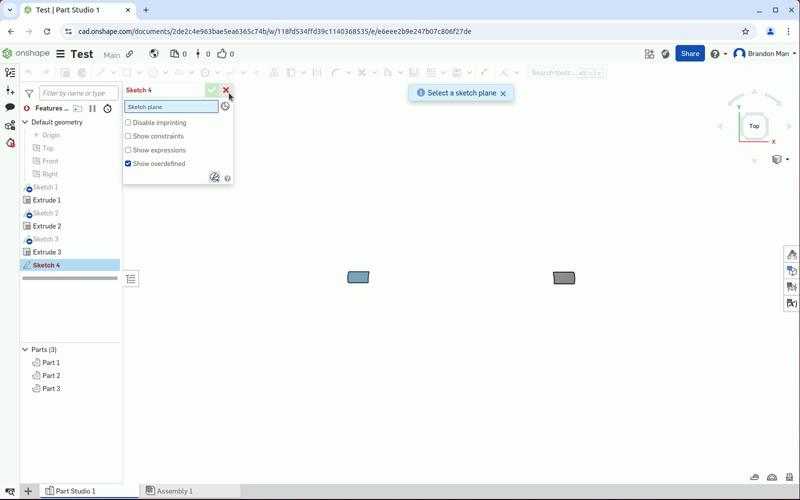
mouse_move(73, 150)
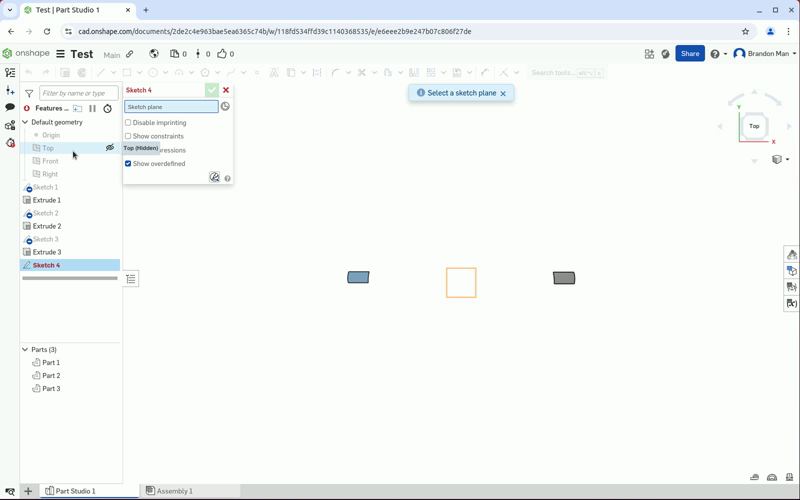
click(73, 150)
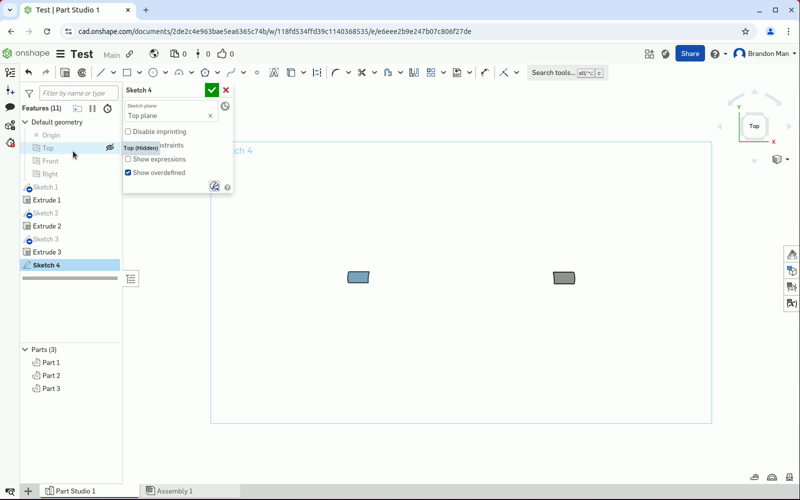
mouse_move(73, 352)
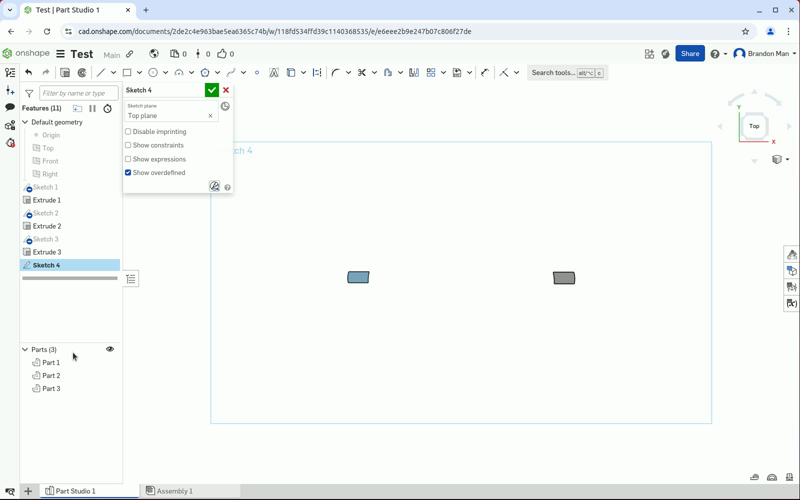
key(y)
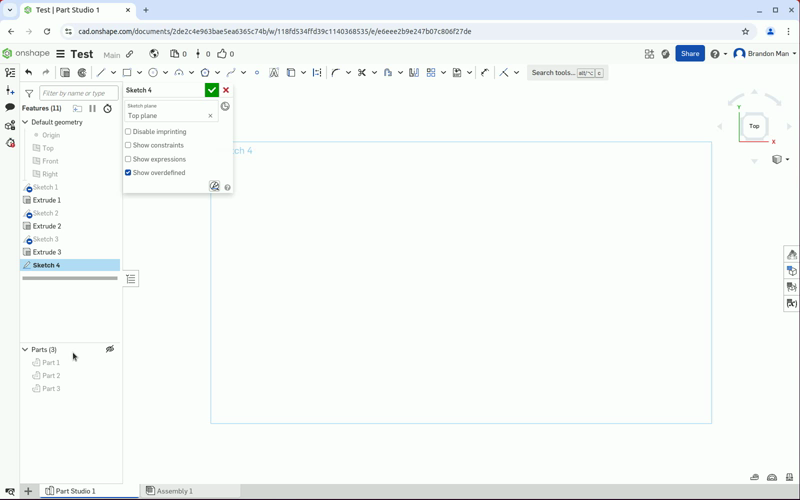
key(l)
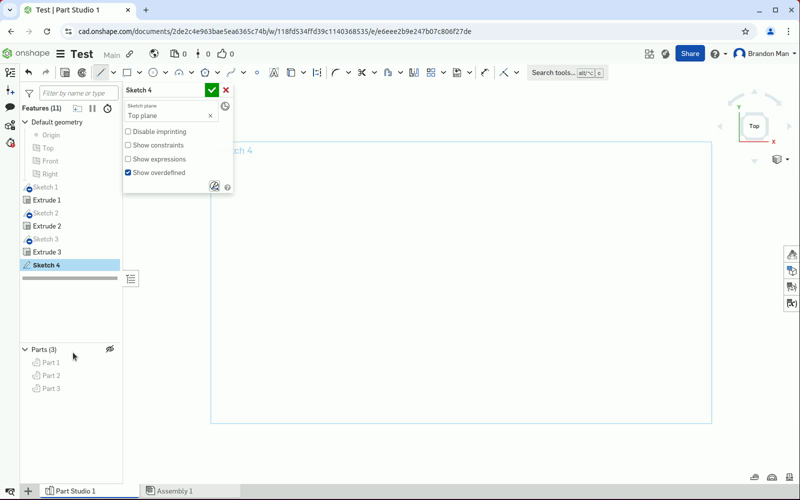
key_down(shift)
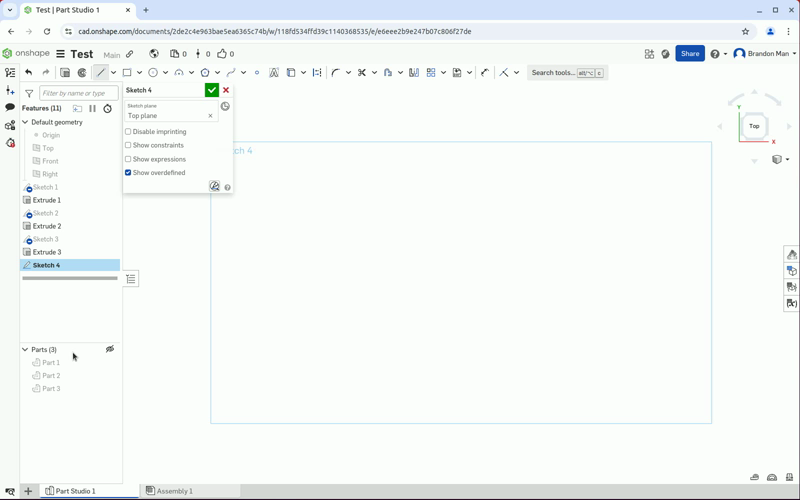
mouse_move(348, 272)
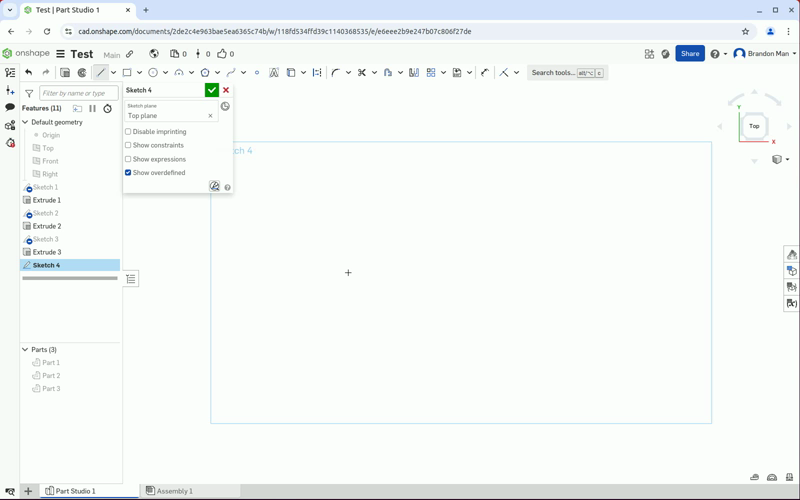
click(348, 272)
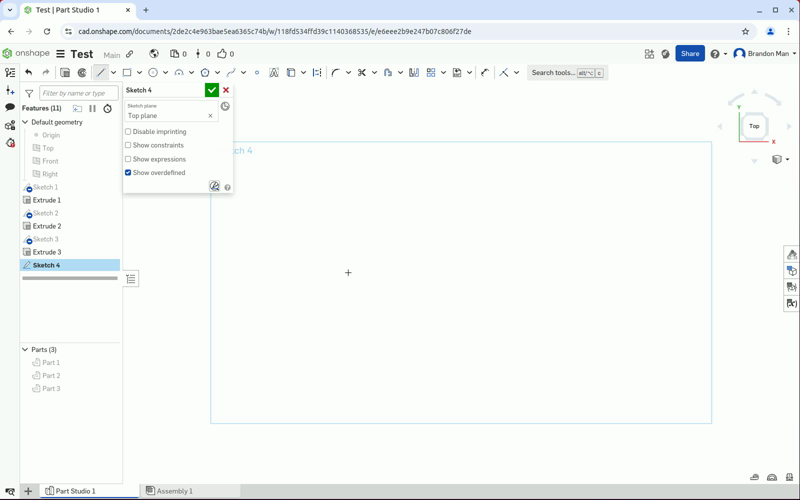
key_up(shift)
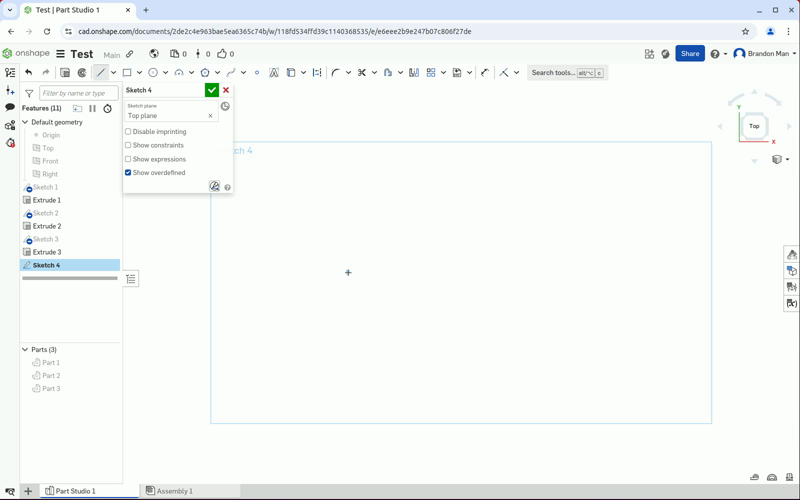
key_down(shift)
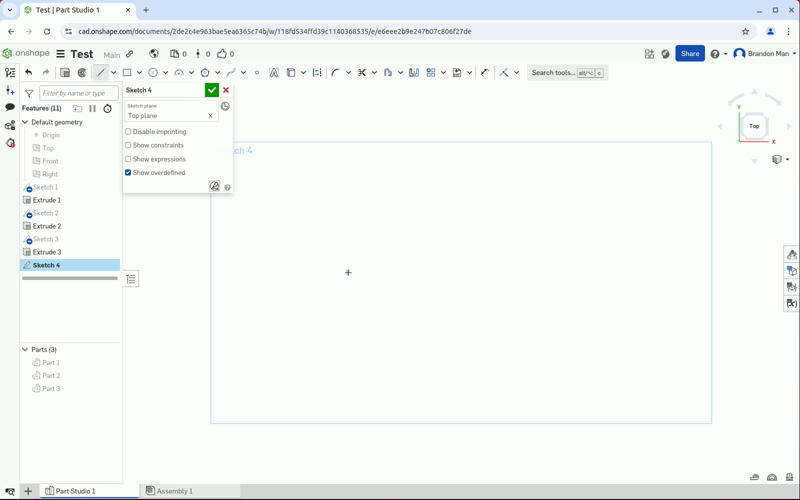
mouse_move(378, 272)
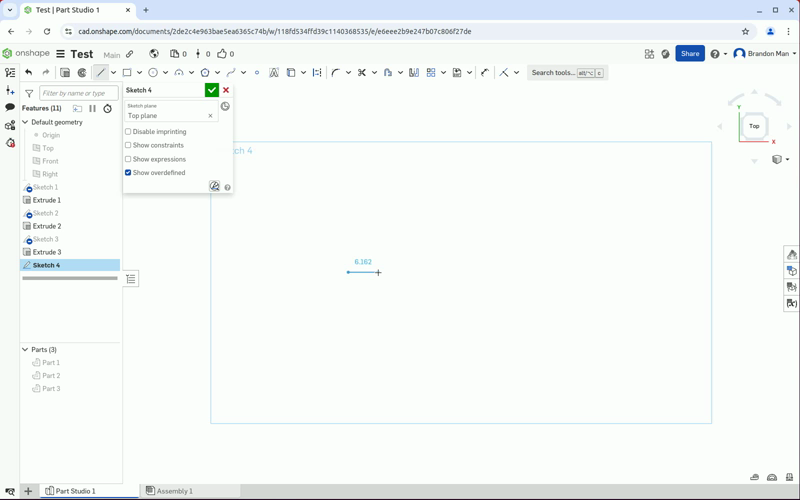
mouse_move(366, 272)
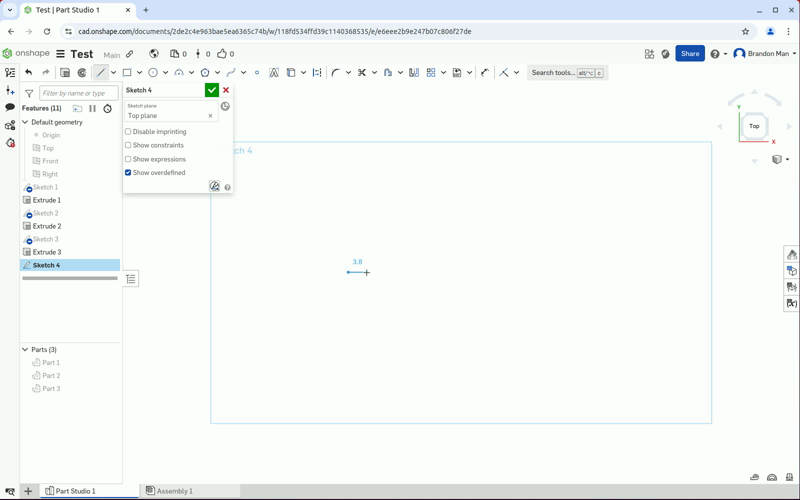
click(366, 272)
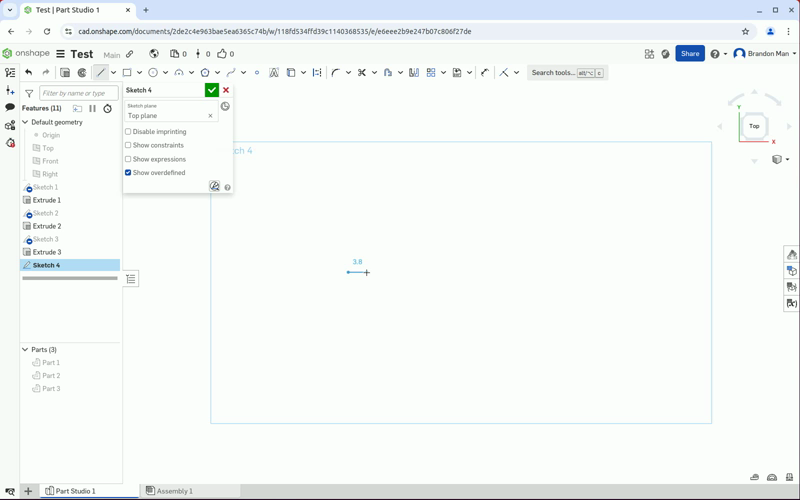
key_up(shift)
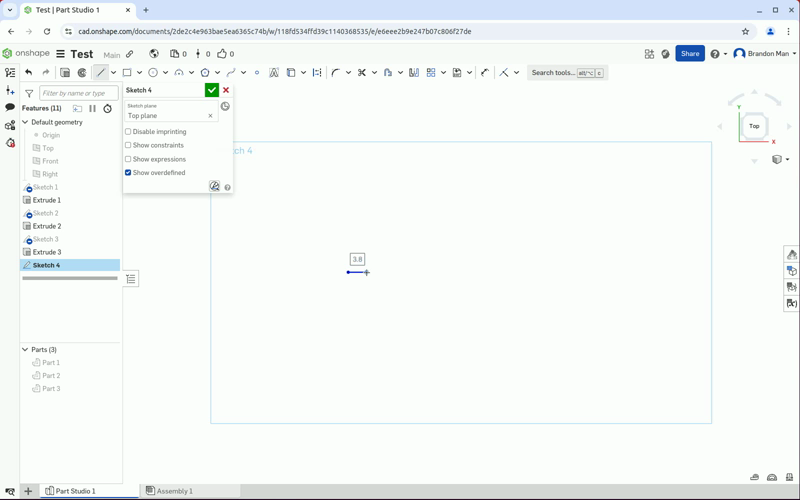
key(esc)
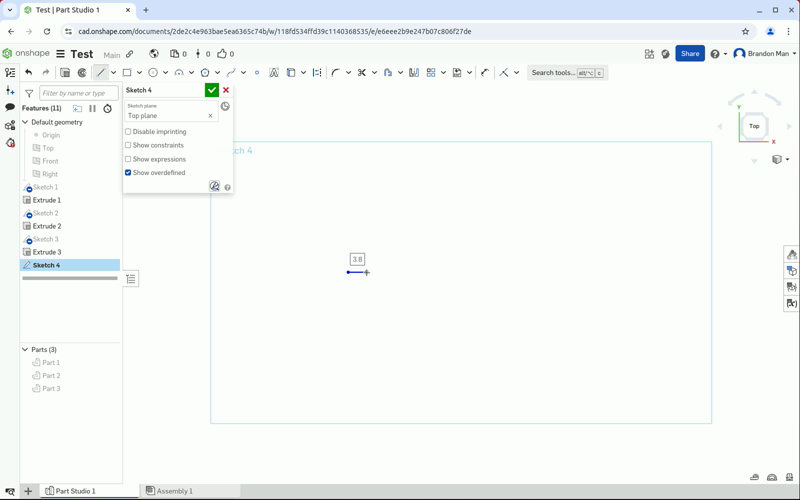
key(a)
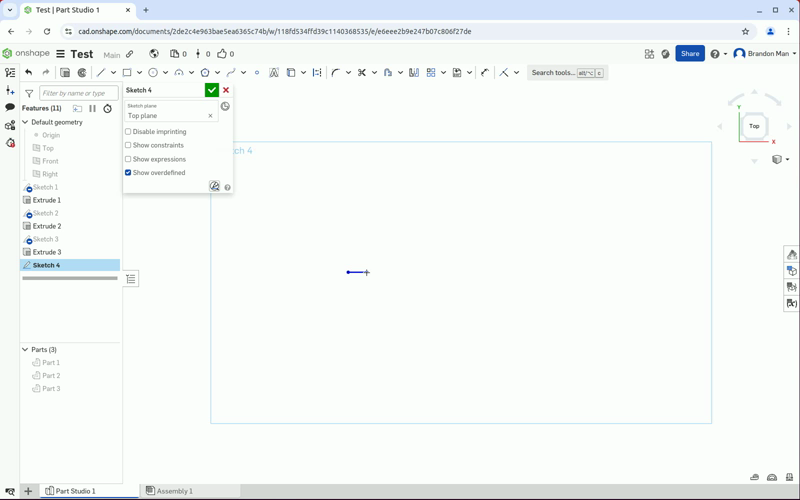
mouse_move(366, 272)
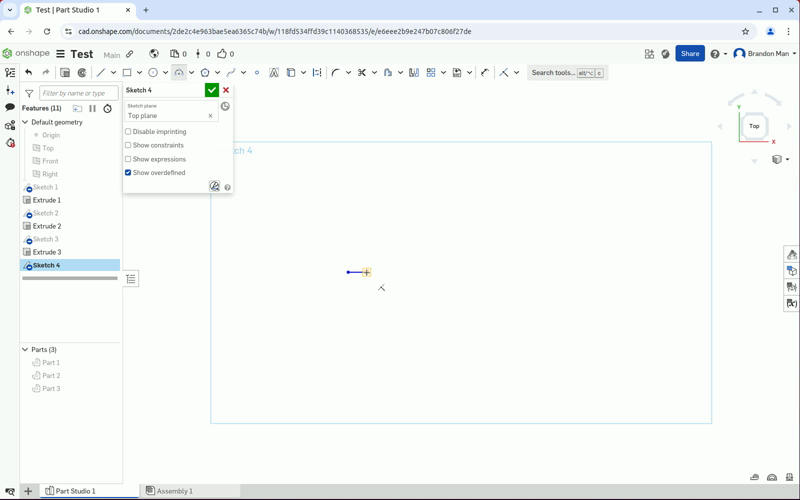
click(366, 272)
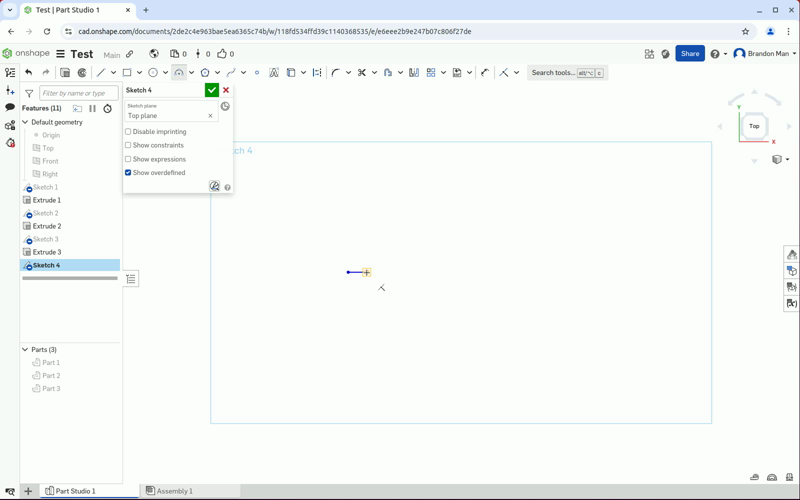
key_down(shift)
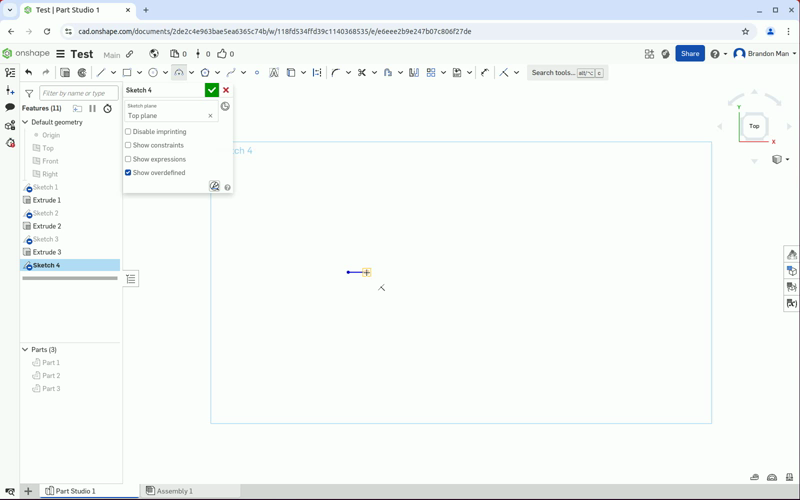
mouse_move(552, 272)
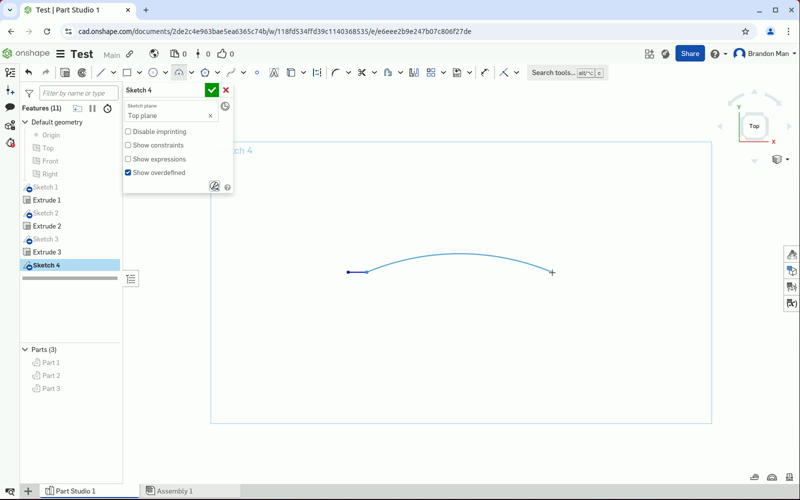
click(552, 272)
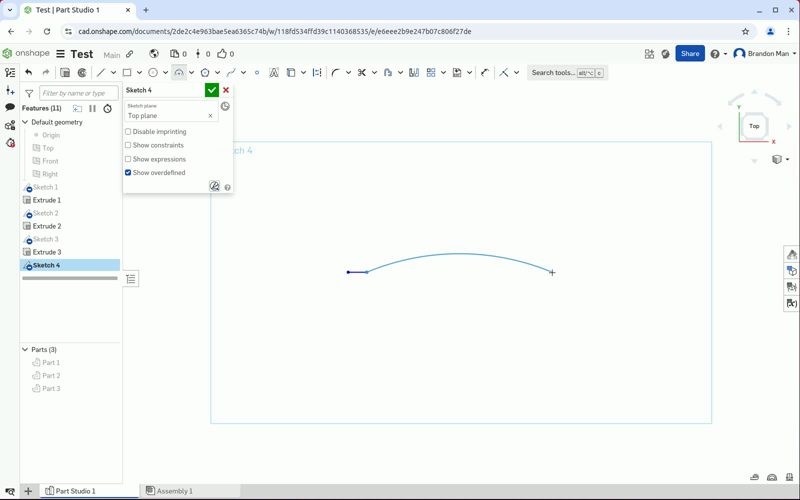
mouse_move(459, 189)
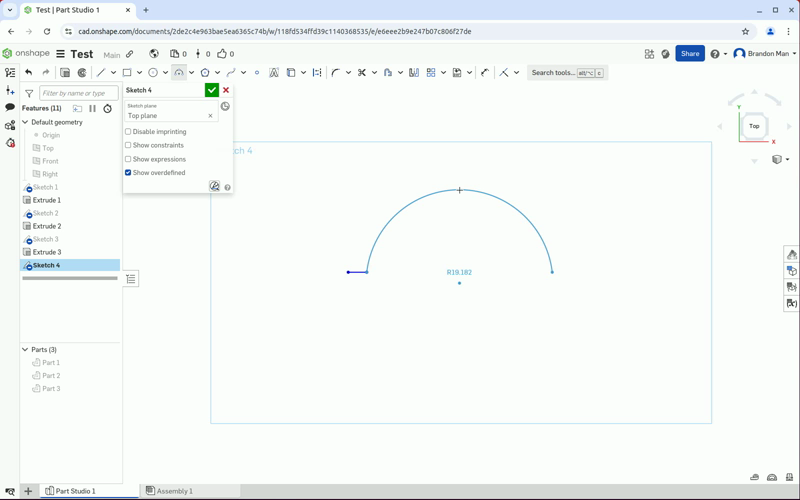
click(459, 189)
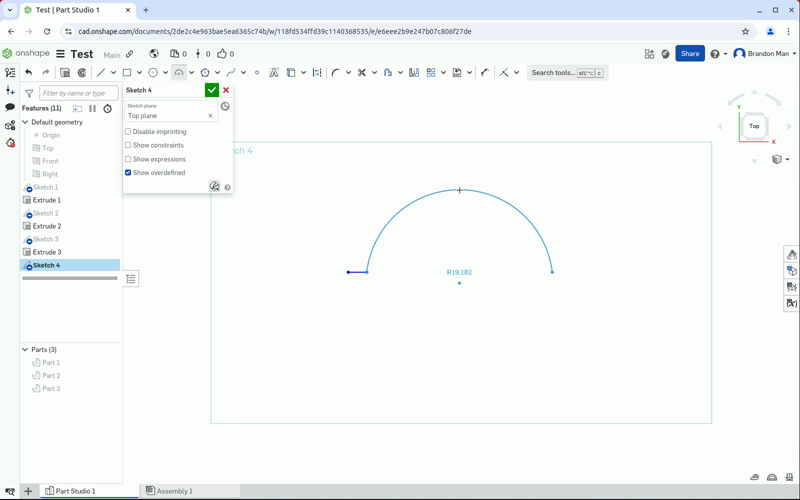
key_up(shift)
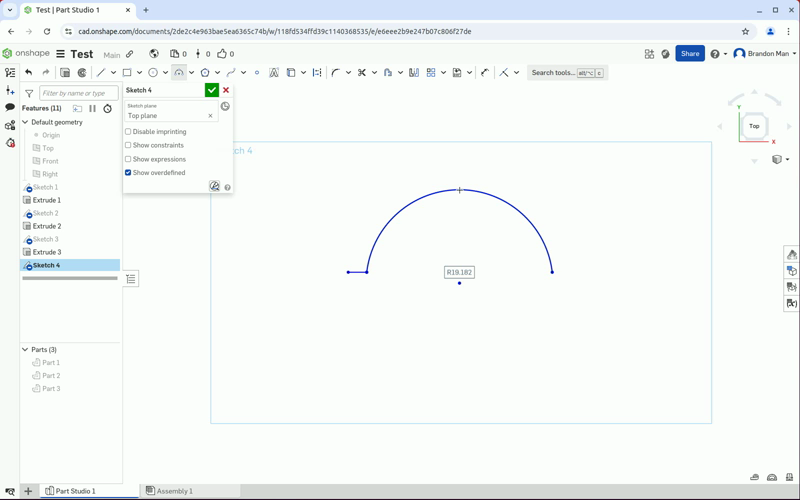
key(esc)
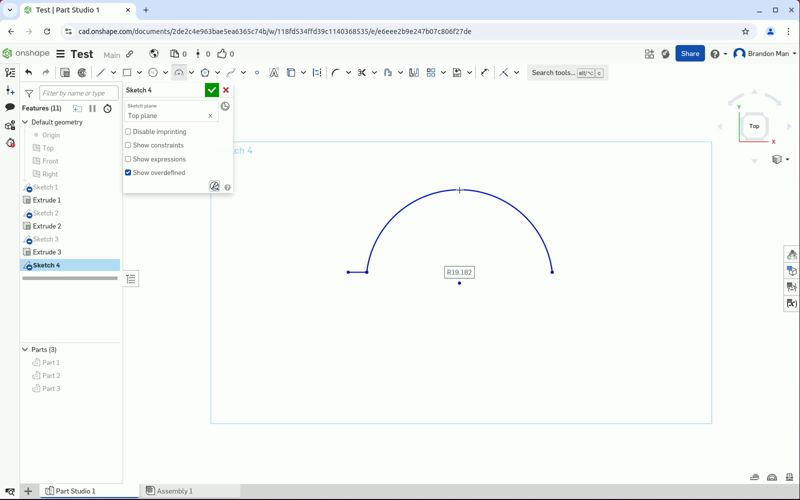
key(l)
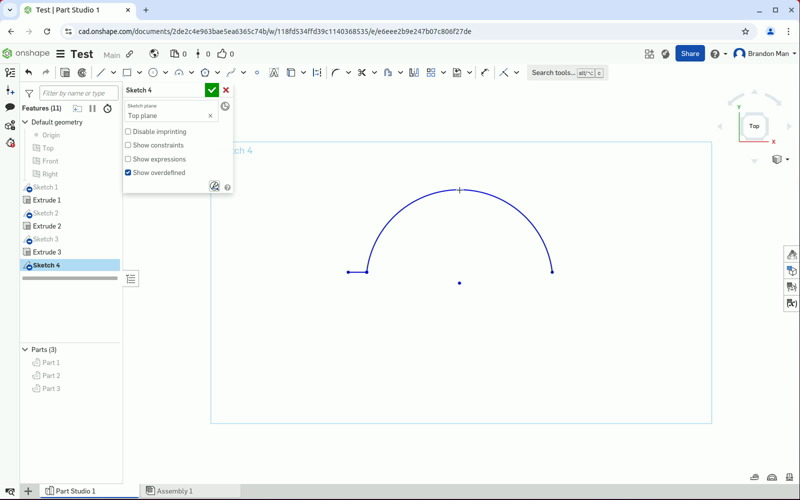
mouse_move(552, 272)
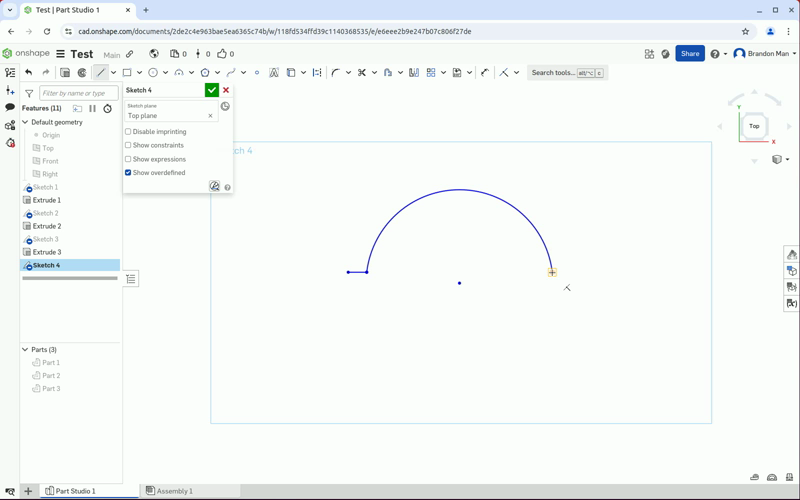
click(552, 272)
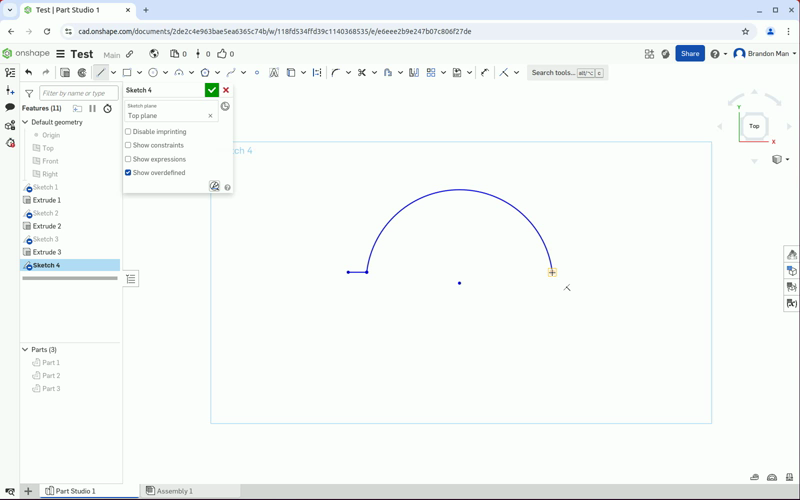
key_down(shift)
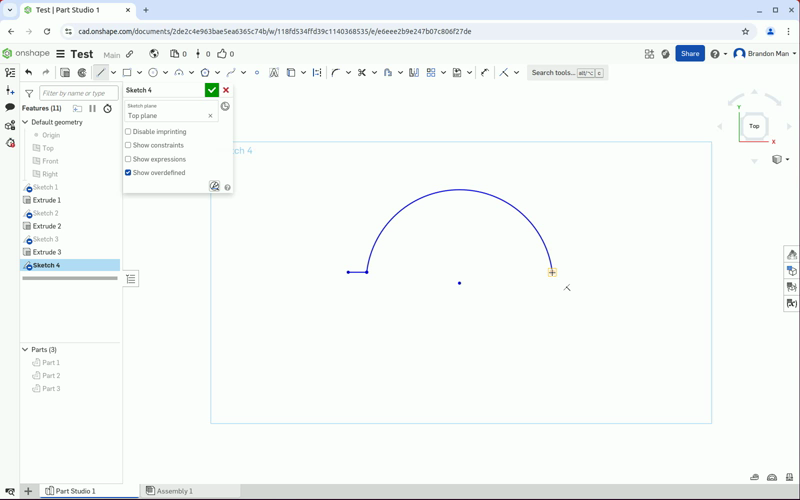
mouse_move(582, 272)
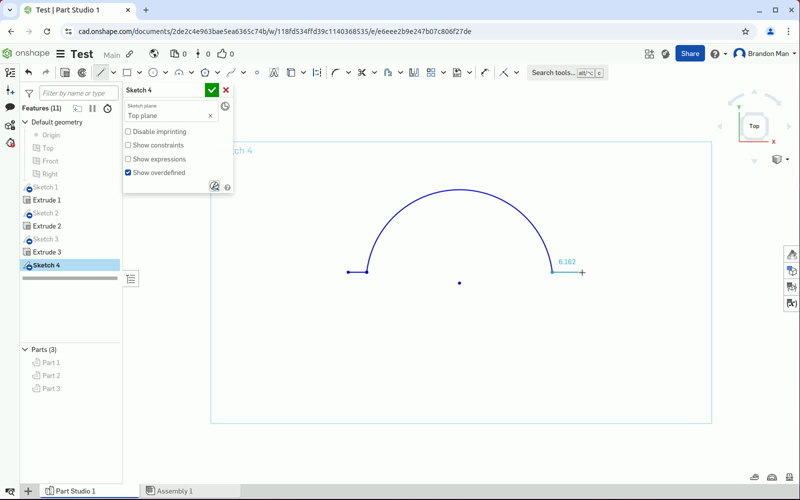
mouse_move(570, 272)
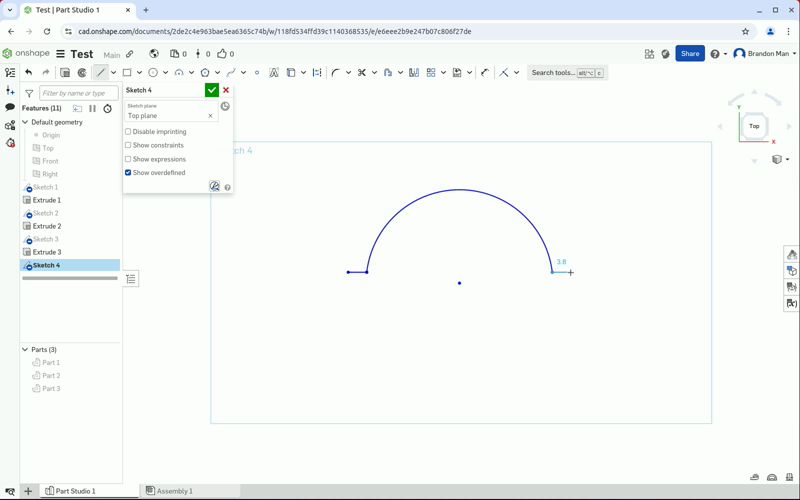
click(570, 272)
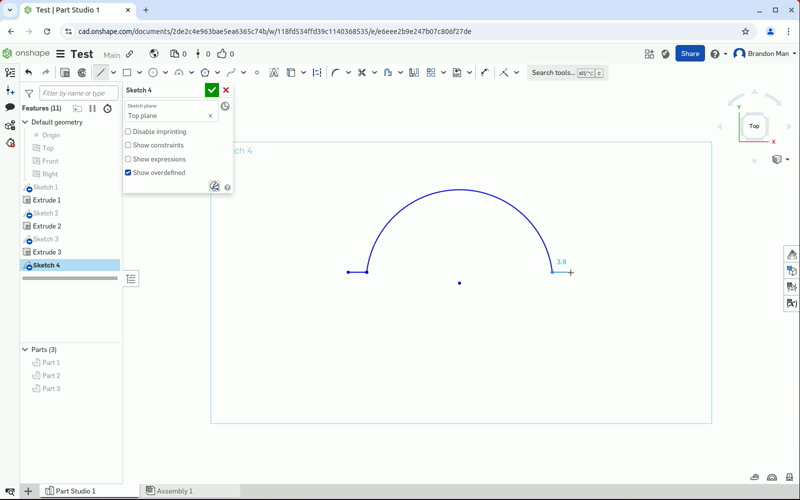
key_up(shift)
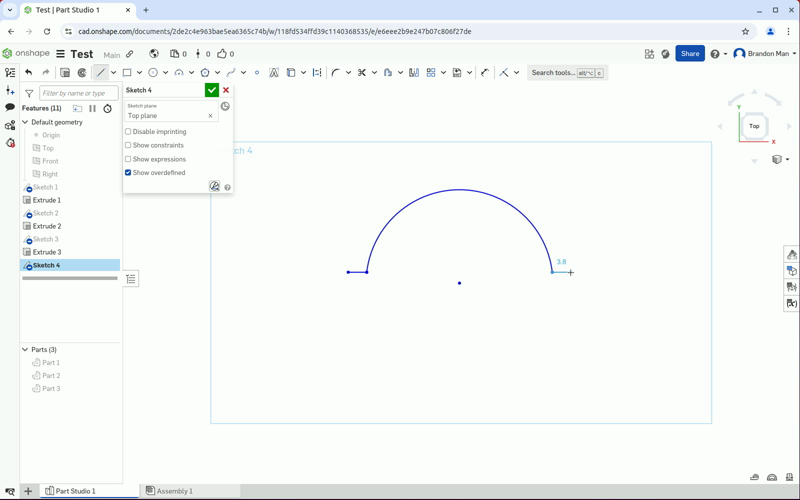
key(esc)
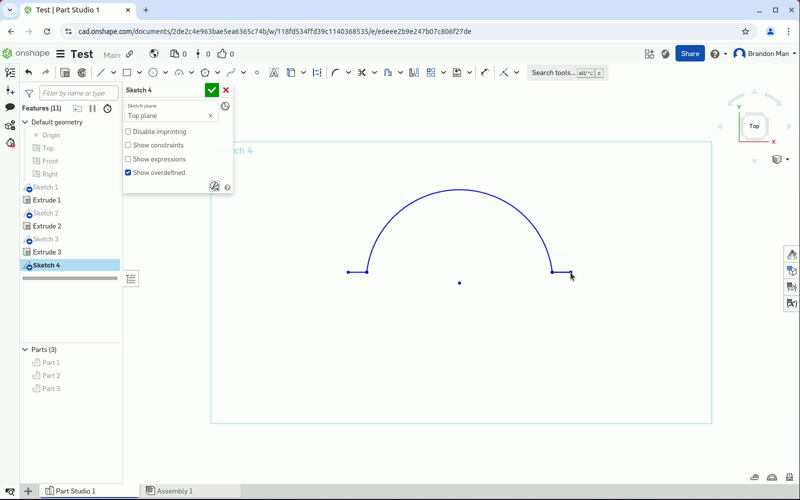
key(a)
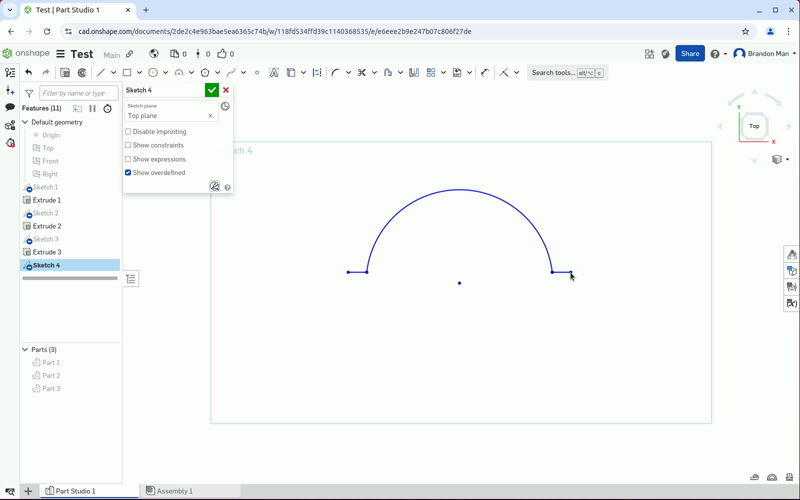
mouse_move(570, 272)
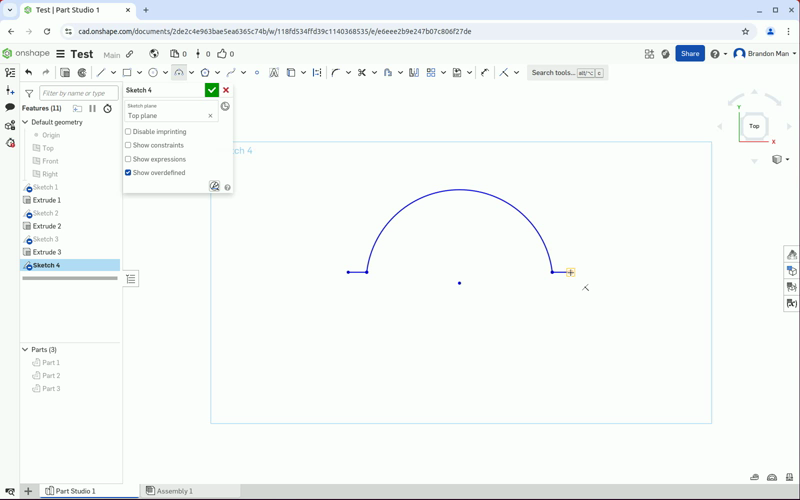
click(570, 272)
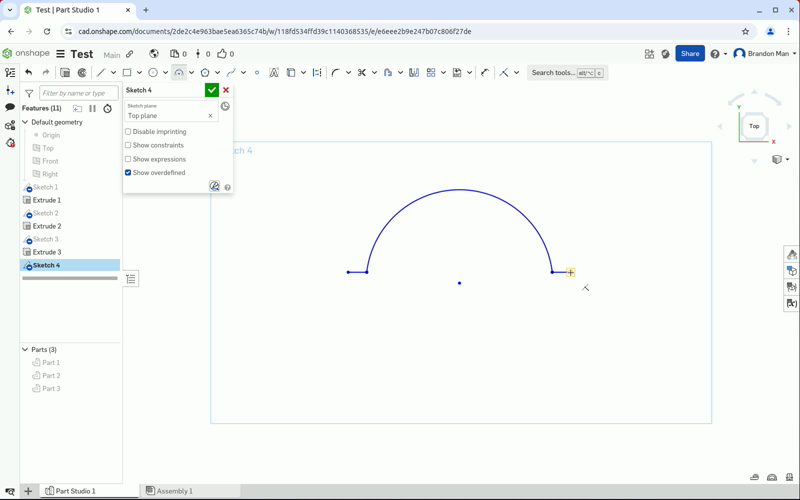
mouse_move(348, 272)
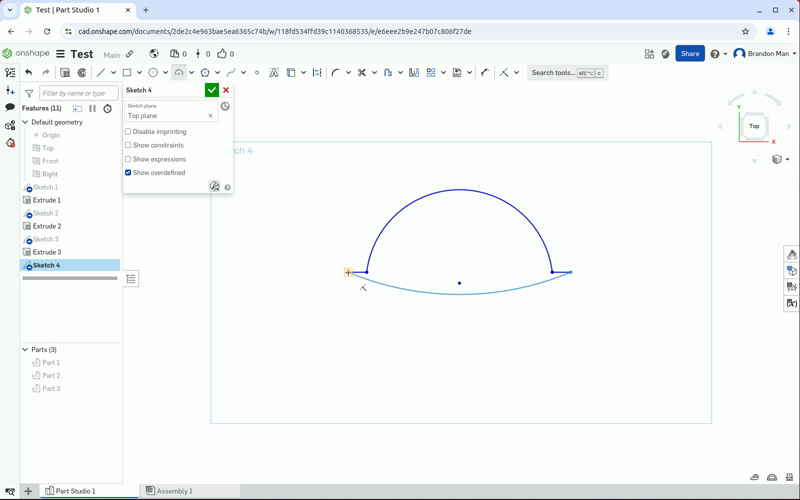
click(348, 272)
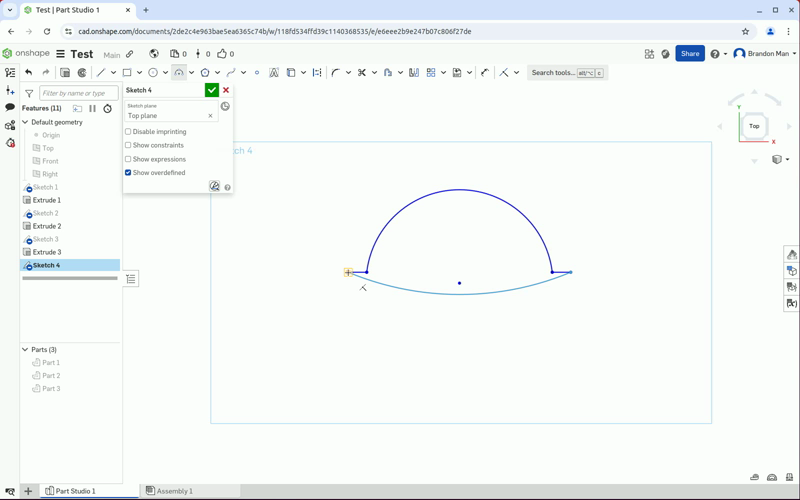
key_down(shift)
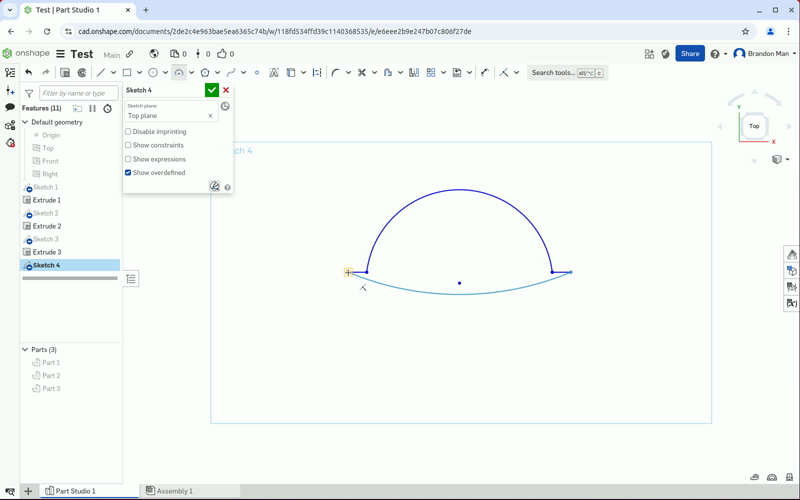
mouse_move(459, 171)
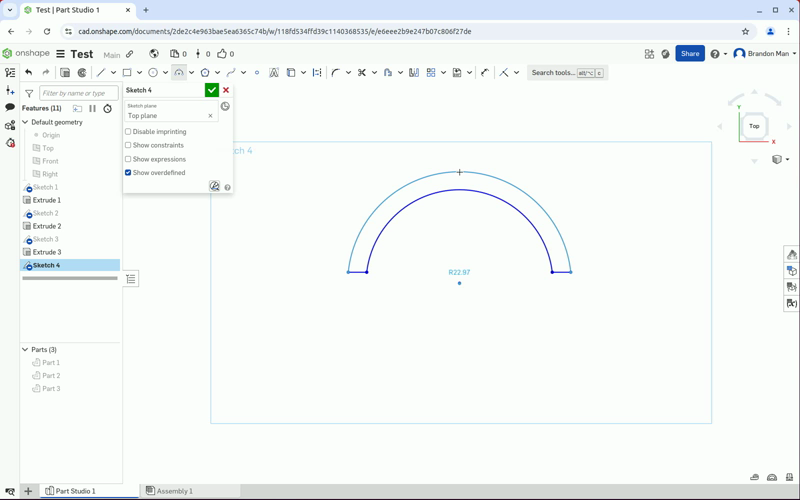
click(459, 171)
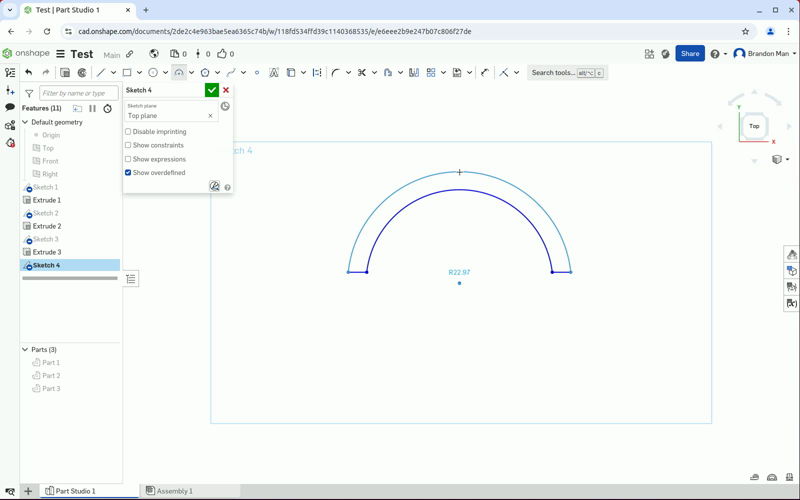
key_up(shift)
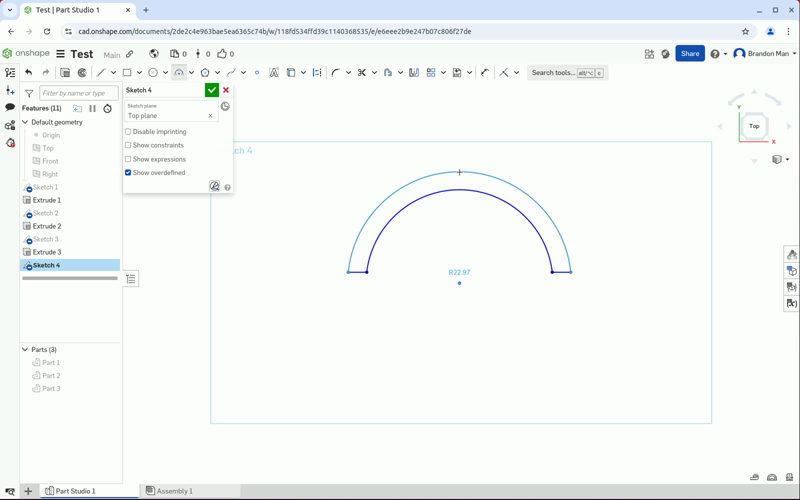
key(esc)
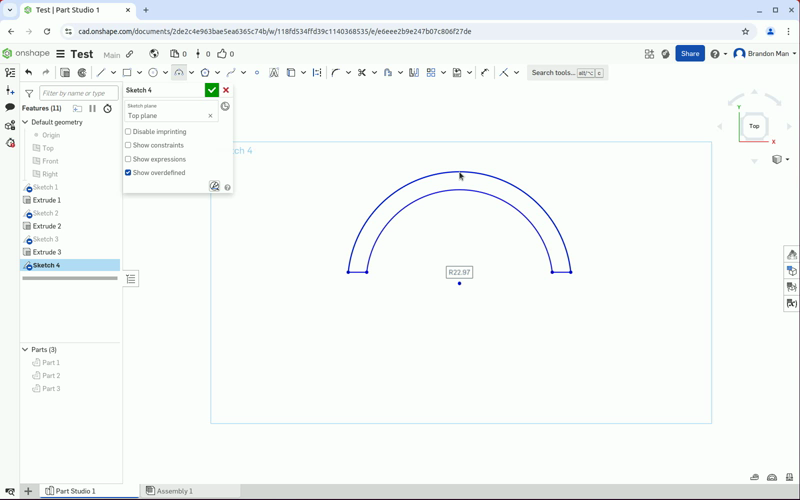
mouse_move(365, 248)
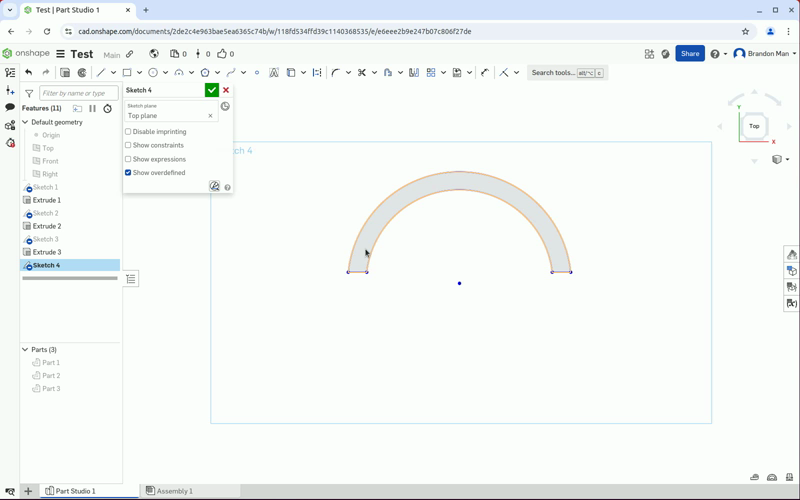
click(365, 248)
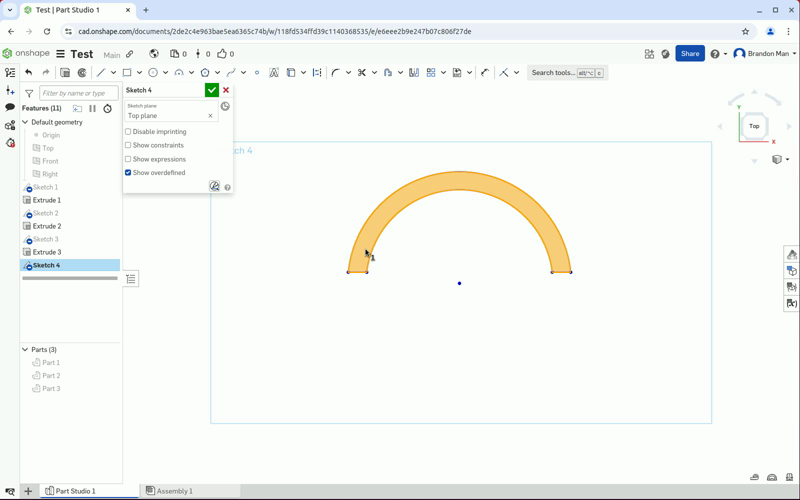
mouse_move(73, 352)
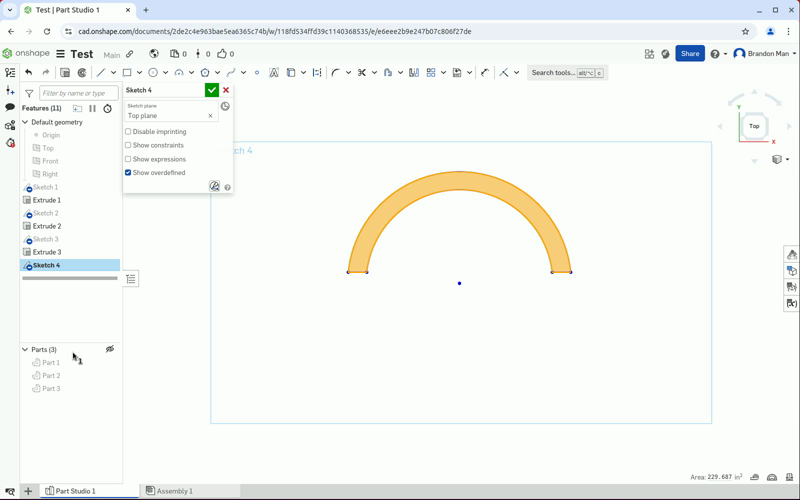
key(shift+y)
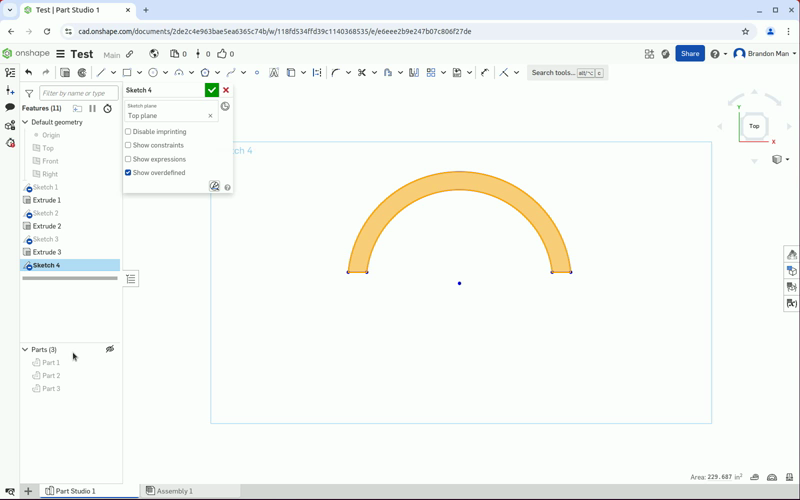
key(shift+e)
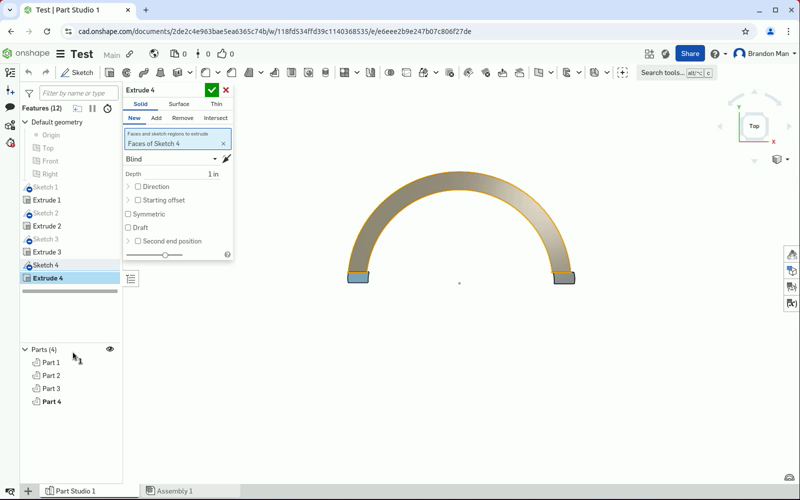
mouse_move(143, 106)
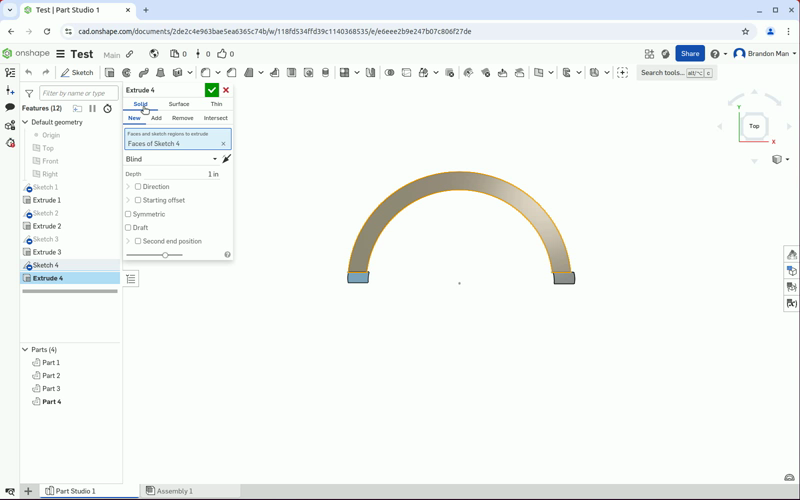
click(143, 106)
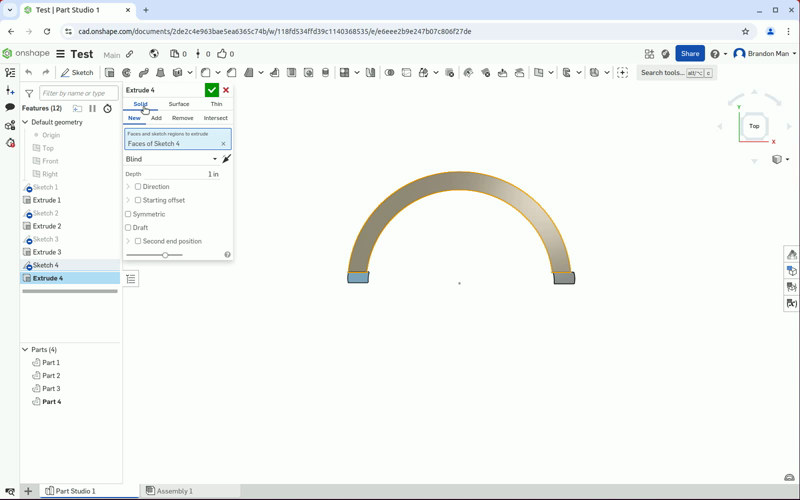
mouse_move(137, 120)
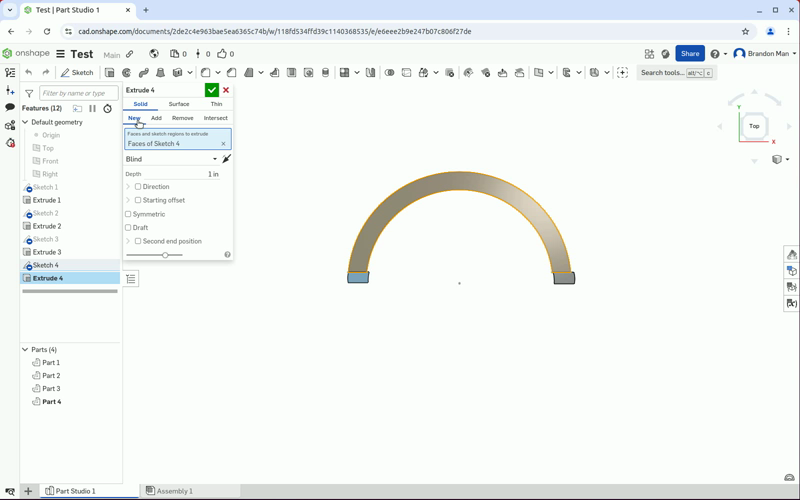
click(137, 120)
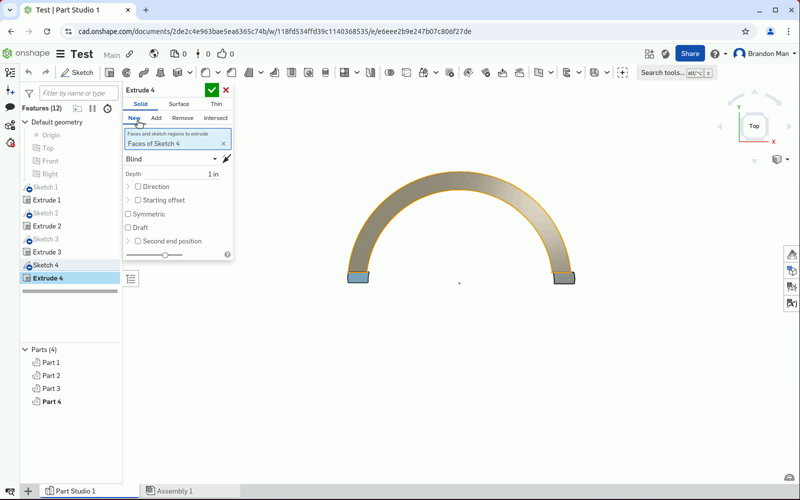
key(tab, 4)
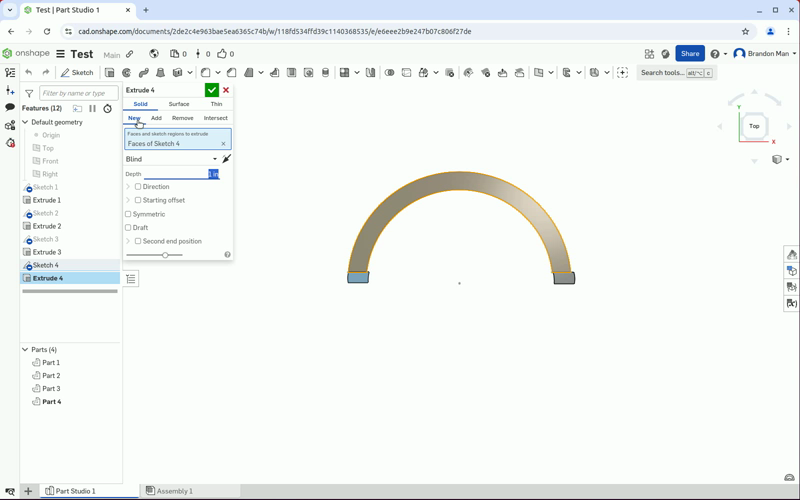
text(-15.405)
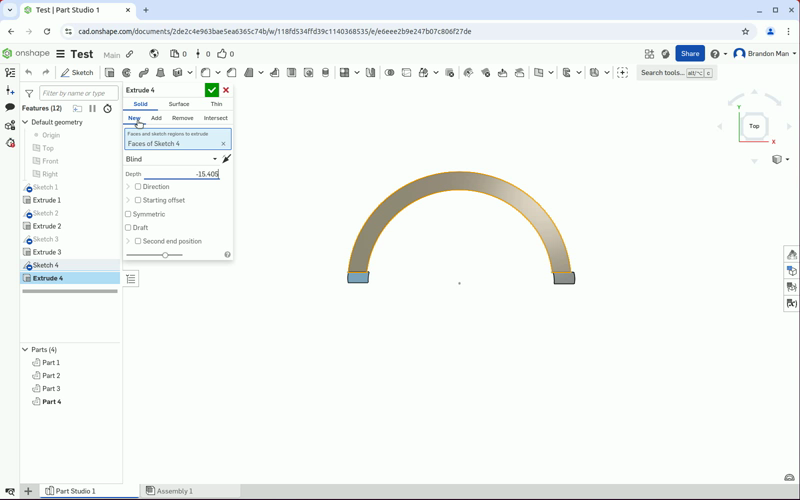
key(enter)
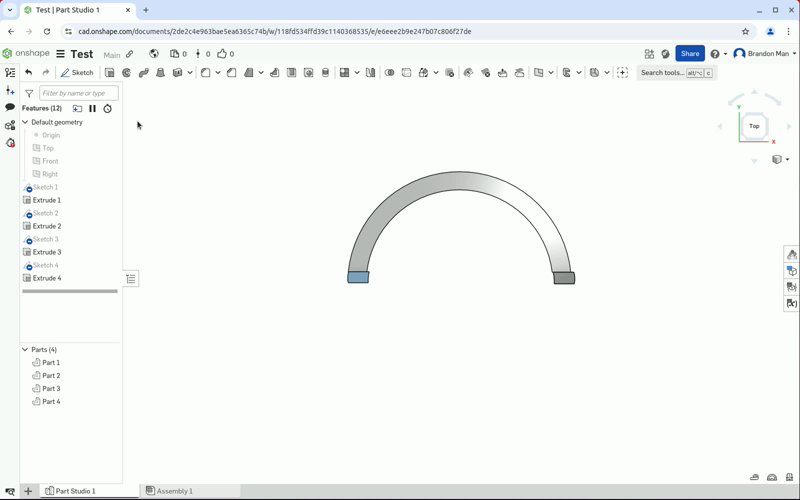
key(shift+h)
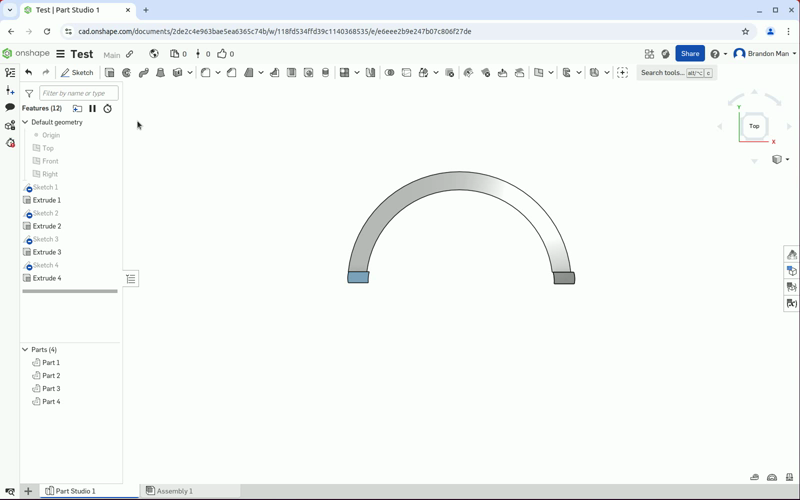
key(shift+h)
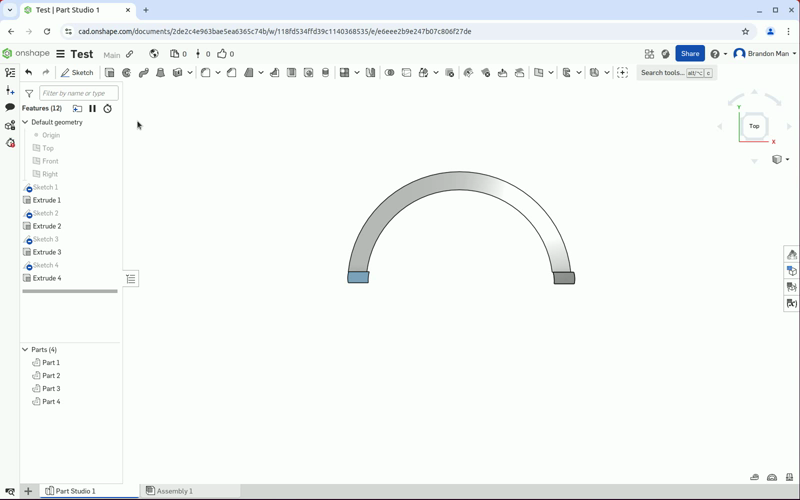
mouse_move(73, 189)
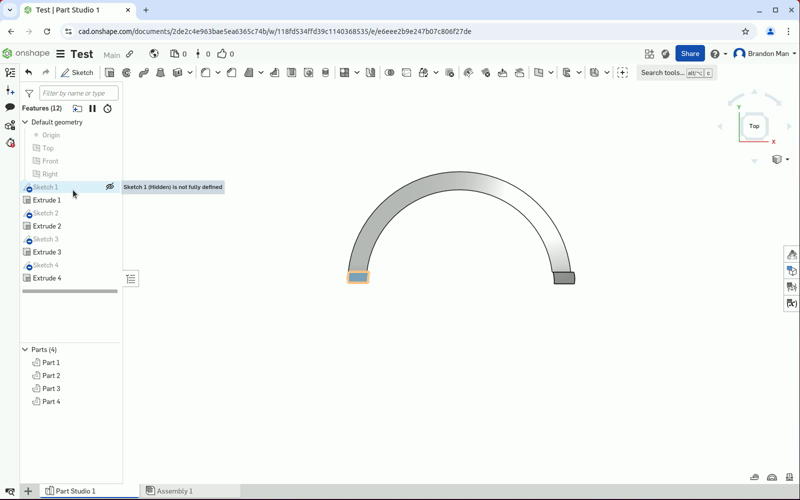
click(73, 189)
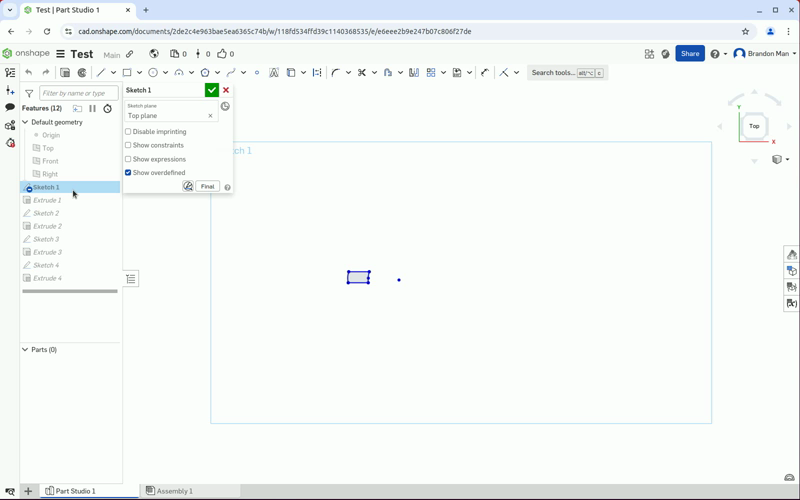
mouse_move(229, 92)
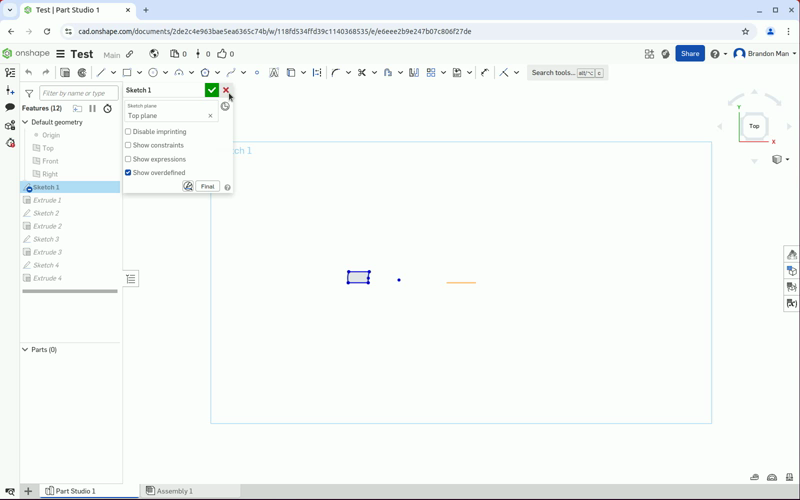
click(229, 92)
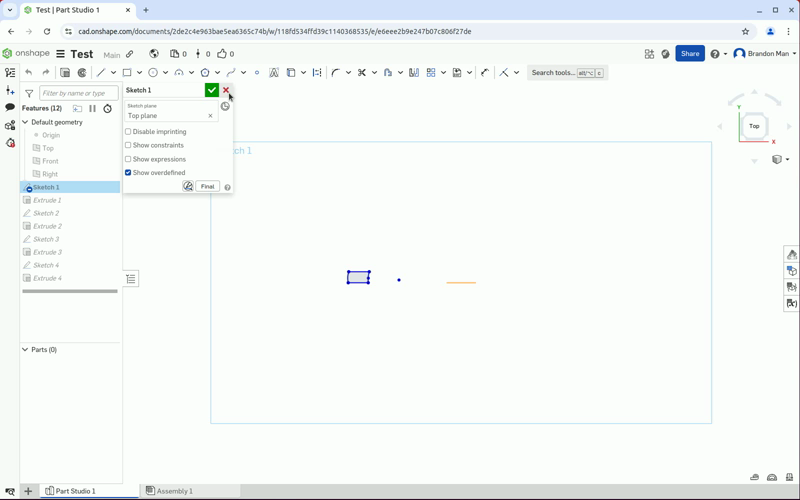
key(shift+s)
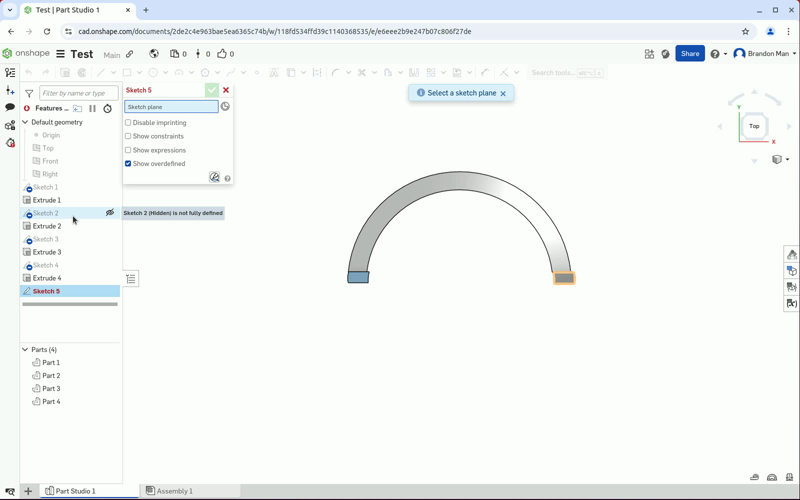
scroll(3)
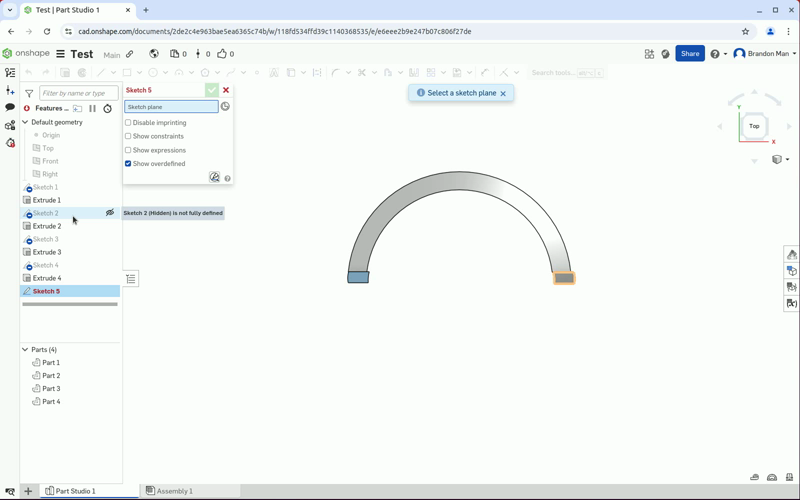
mouse_move(73, 150)
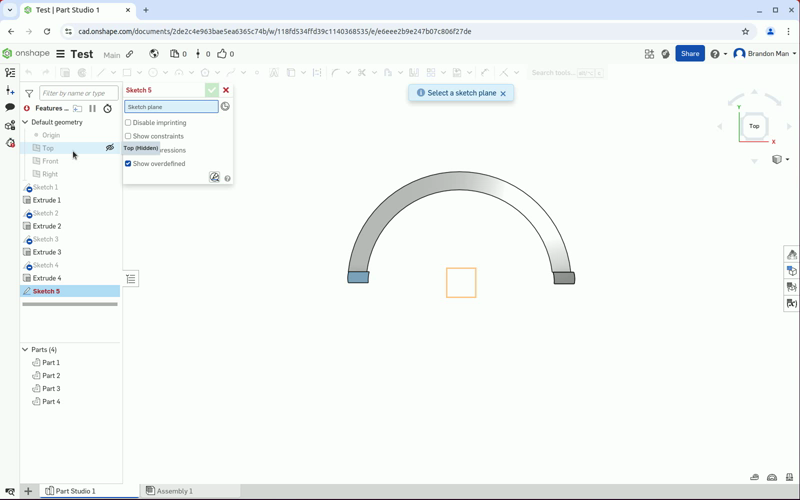
click(73, 150)
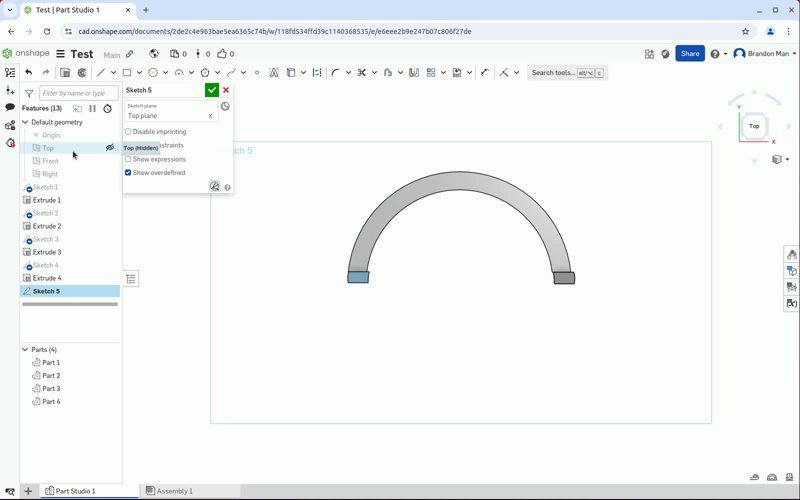
mouse_move(73, 352)
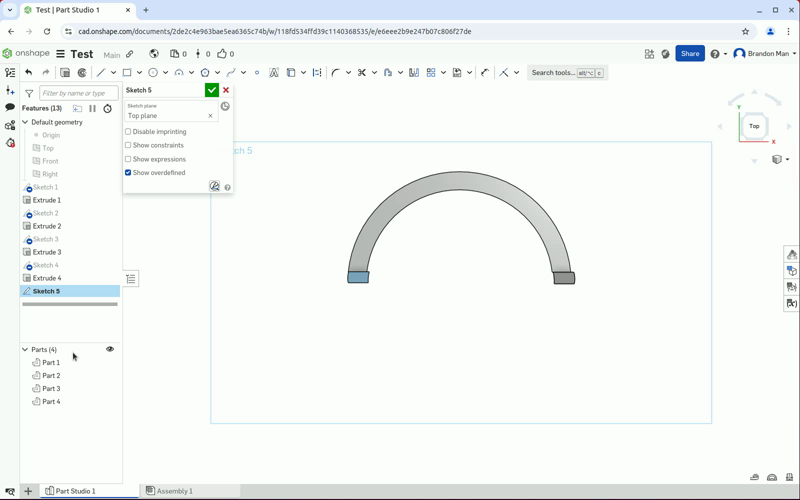
key(y)
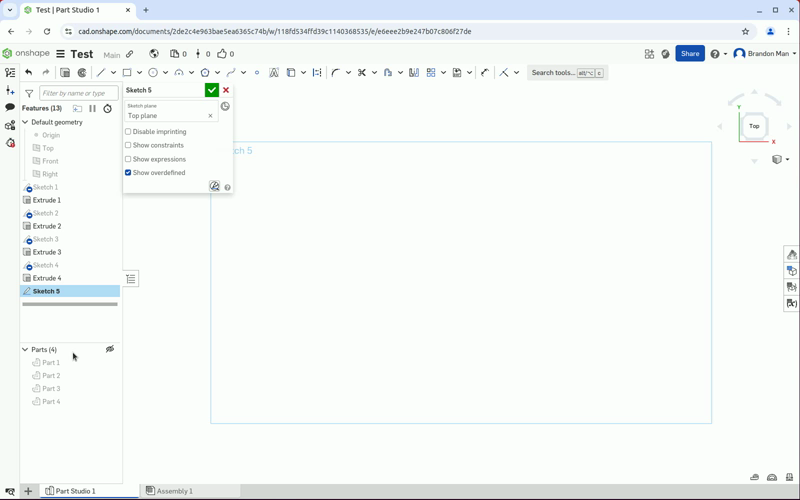
key(l)
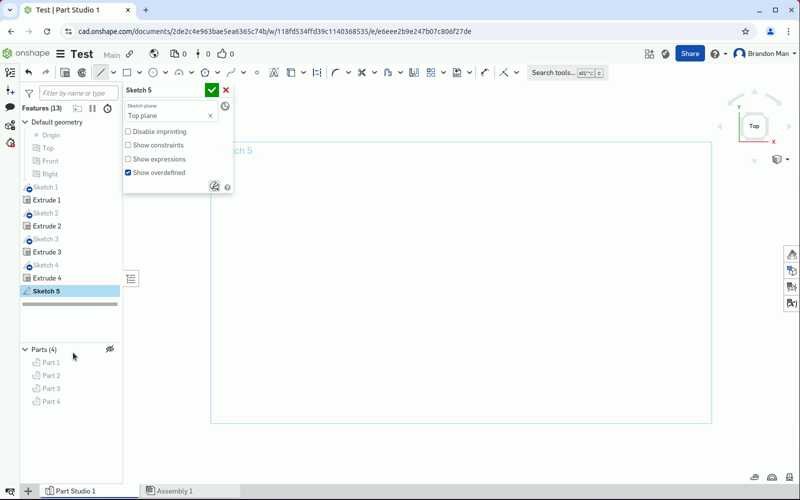
key_down(shift)
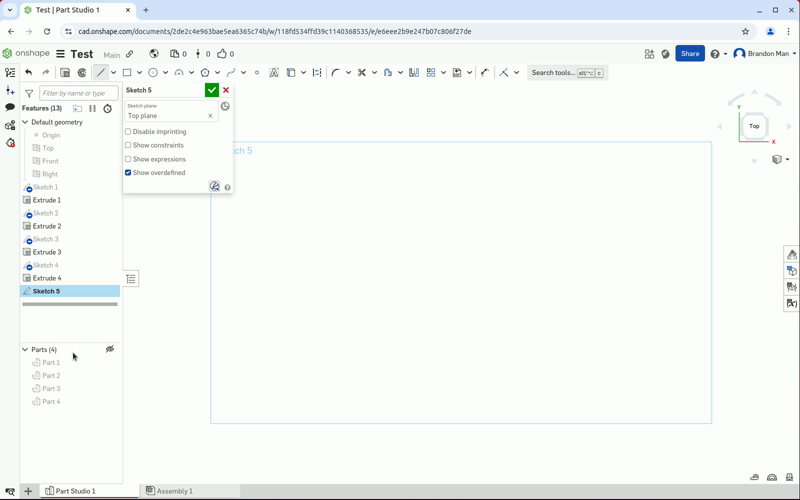
mouse_move(348, 282)
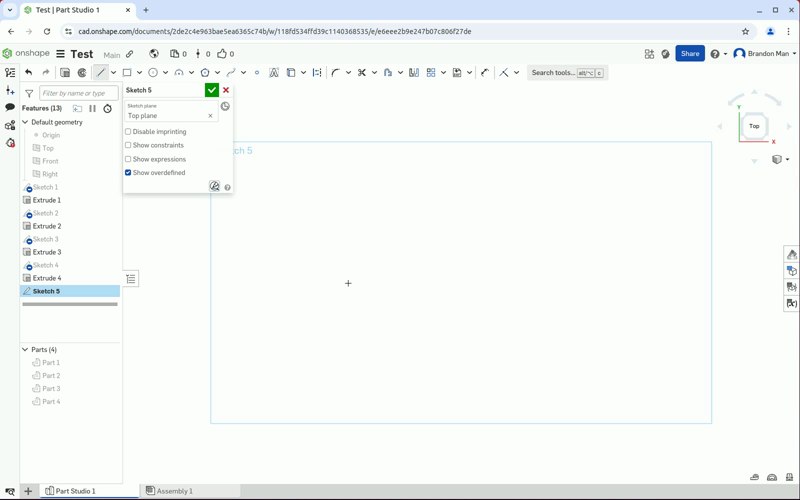
click(348, 282)
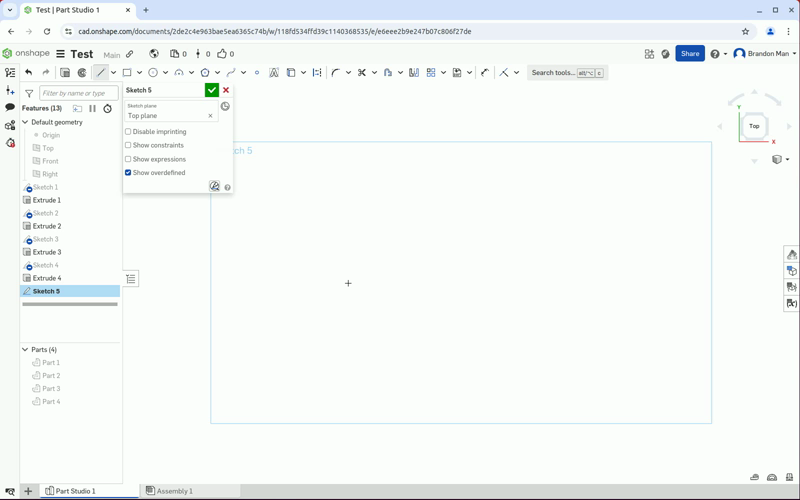
key_up(shift)
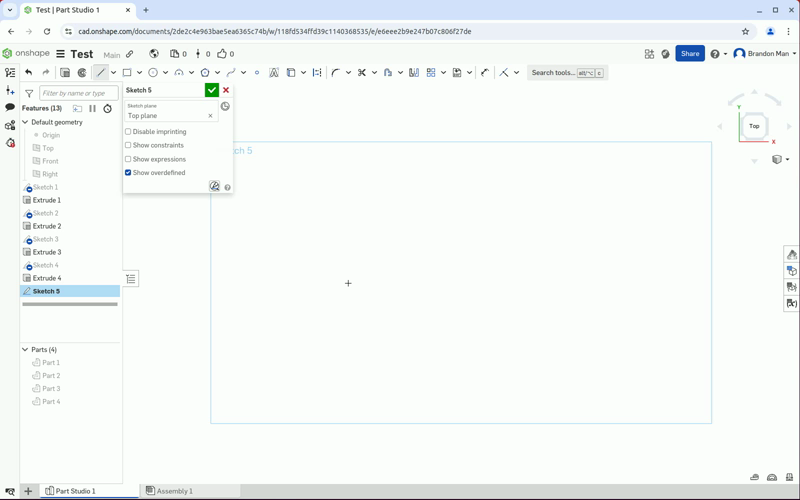
key_down(shift)
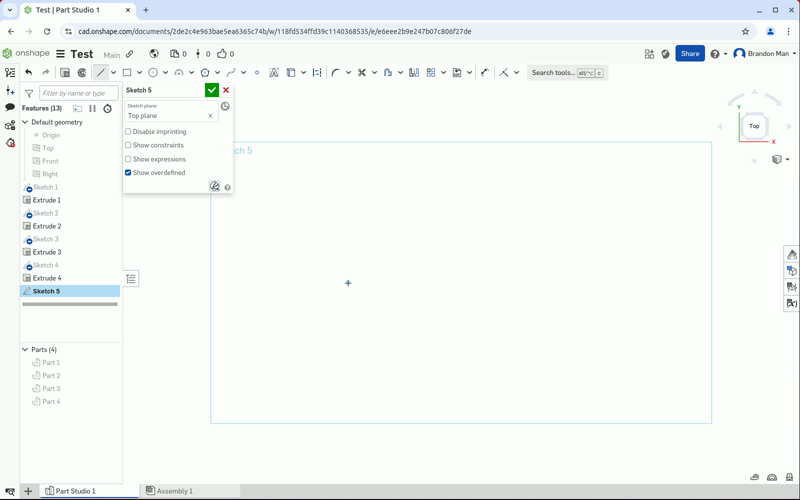
mouse_move(378, 282)
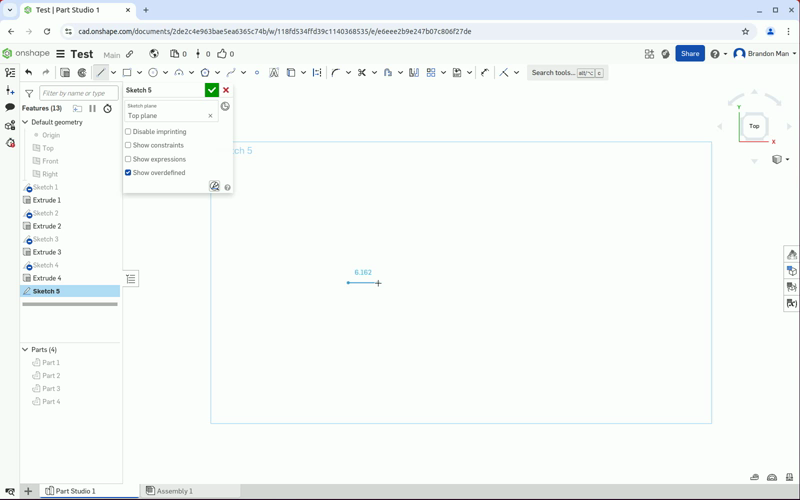
mouse_move(368, 282)
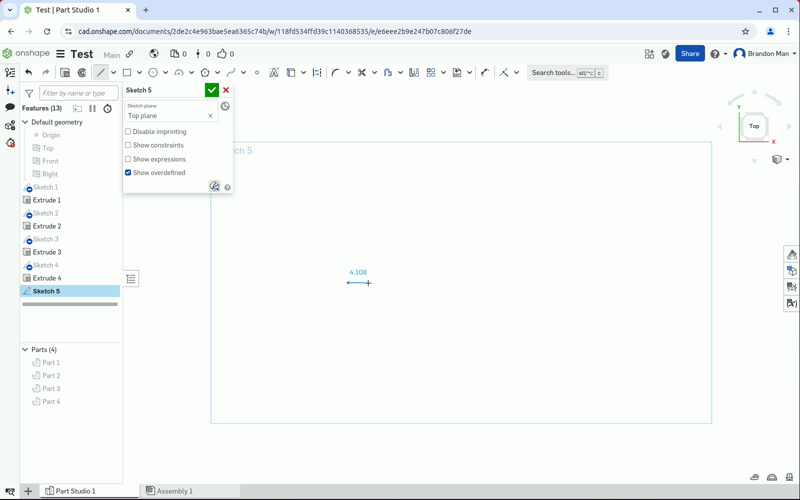
click(368, 282)
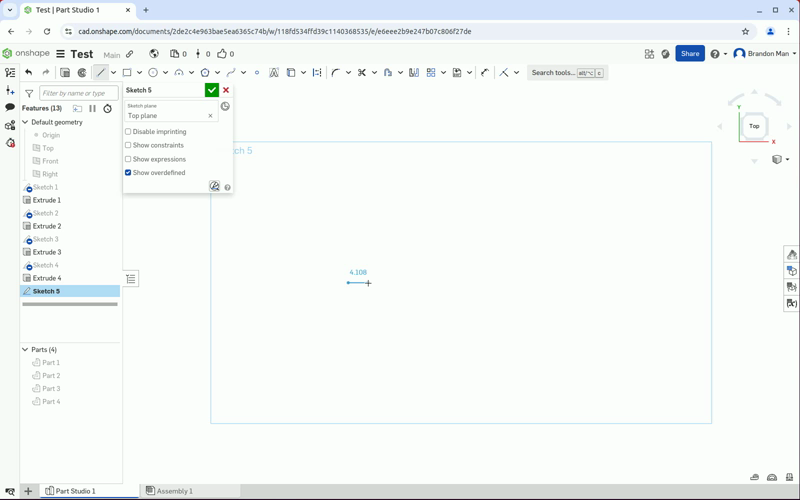
key_up(shift)
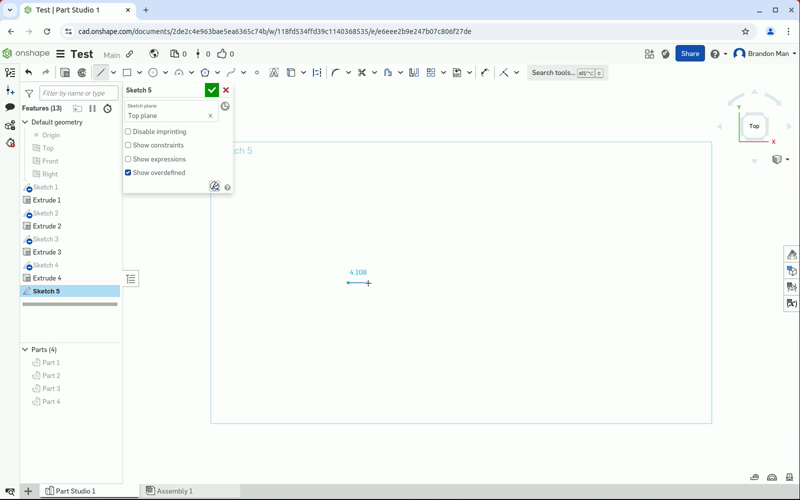
key(esc)
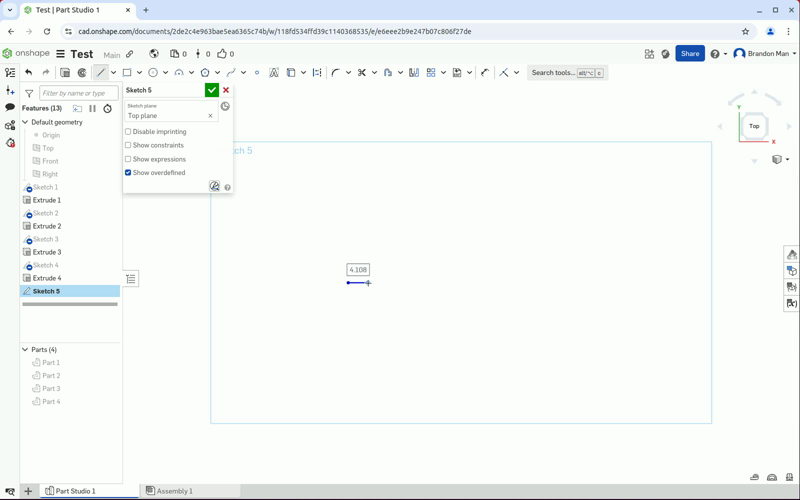
key(a)
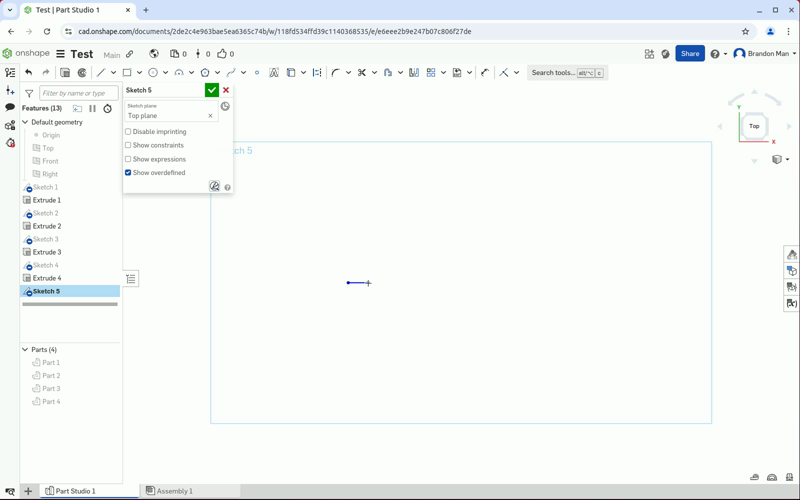
mouse_move(368, 282)
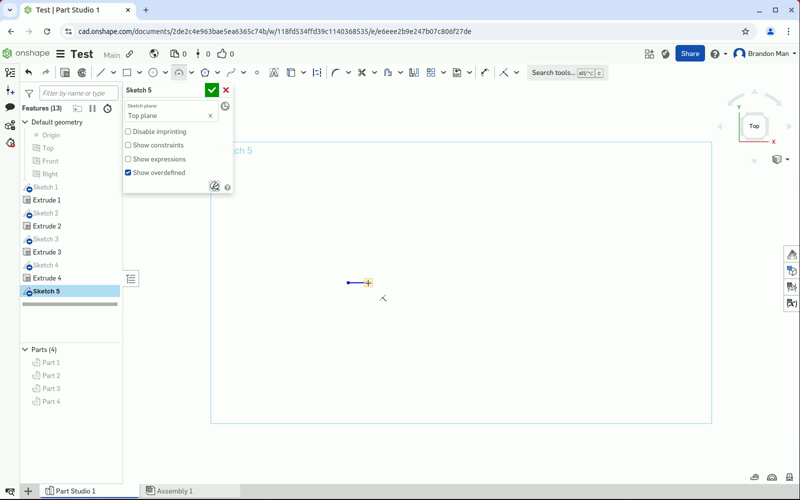
click(368, 282)
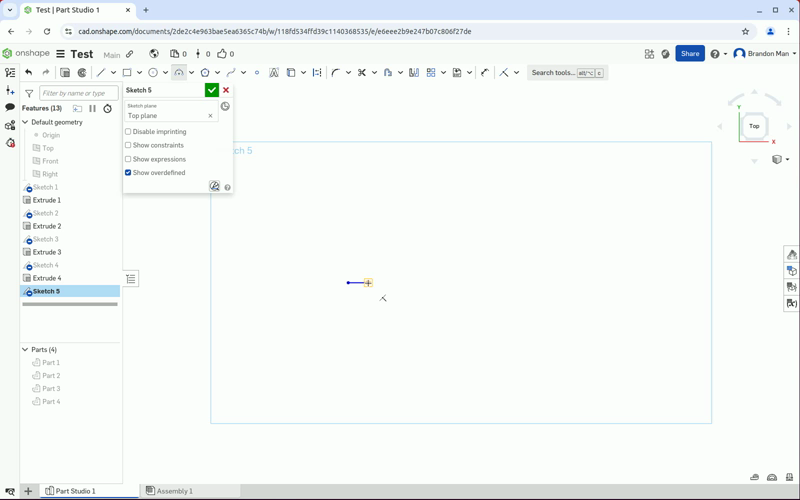
key_down(shift)
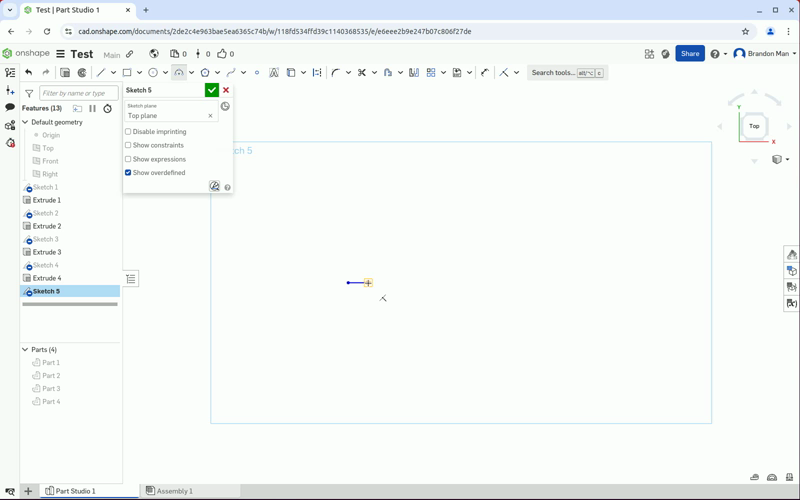
mouse_move(369, 271)
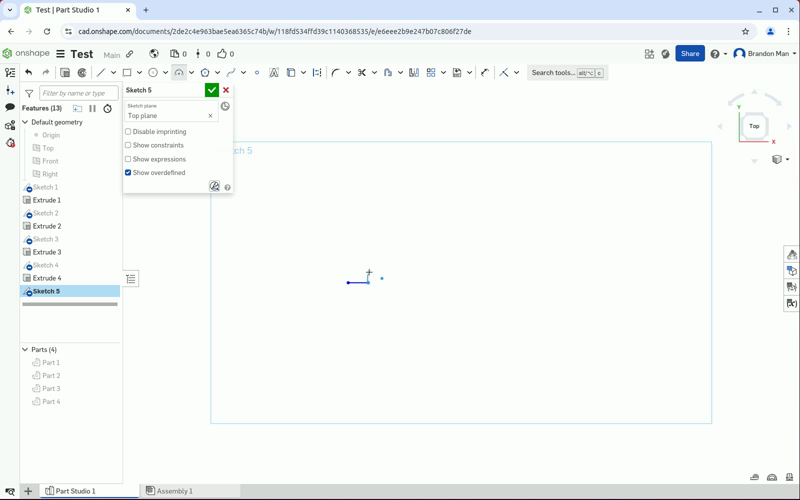
click(369, 271)
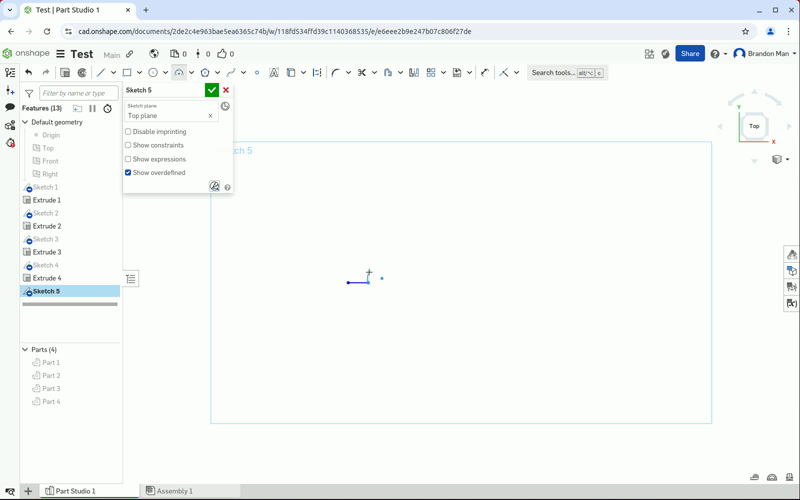
mouse_move(368, 277)
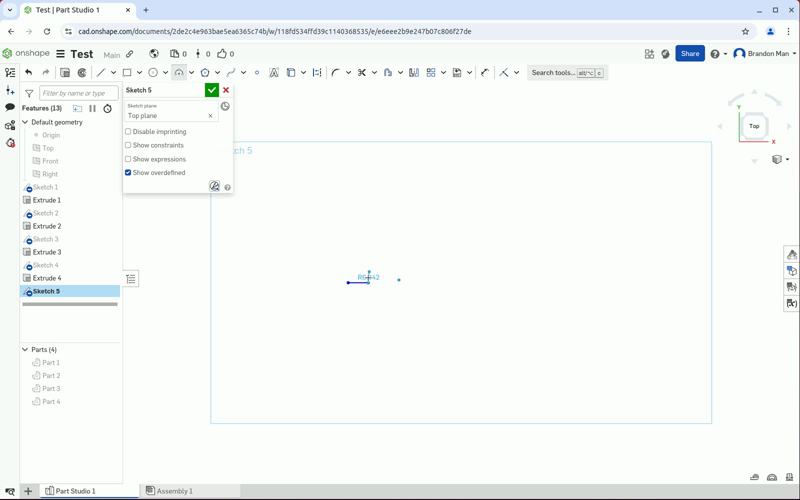
click(368, 277)
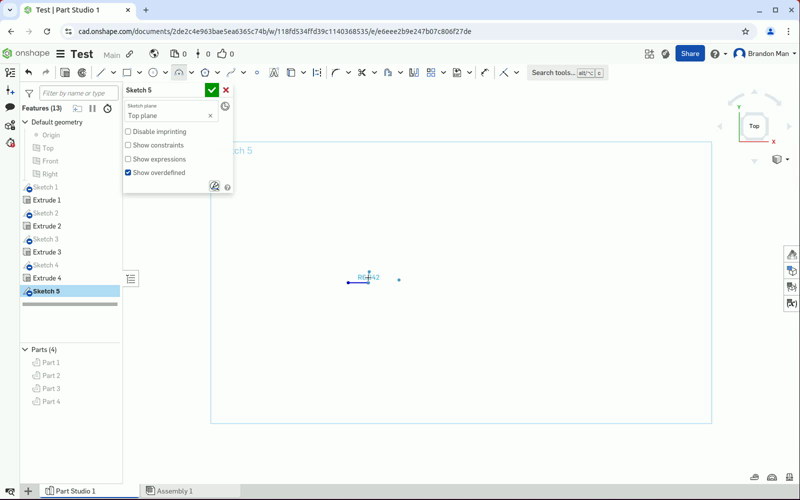
key_up(shift)
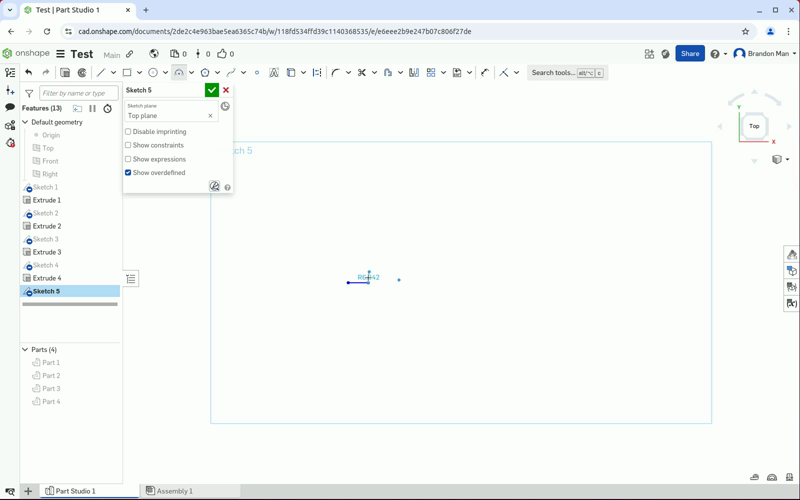
key(esc)
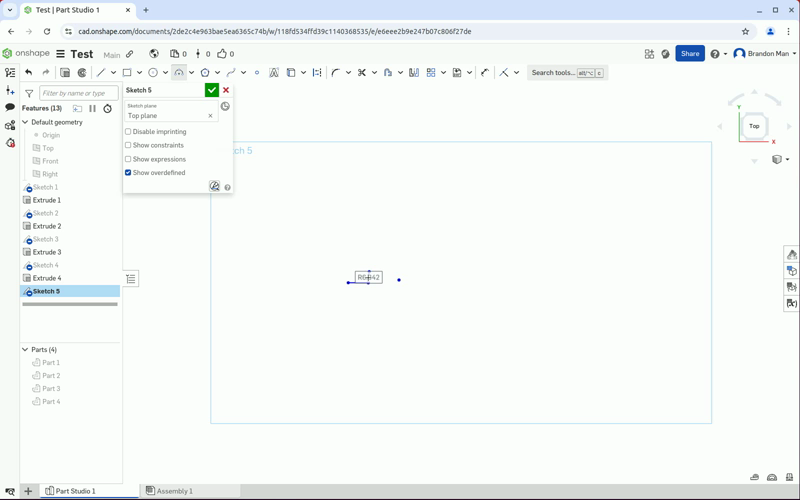
key(l)
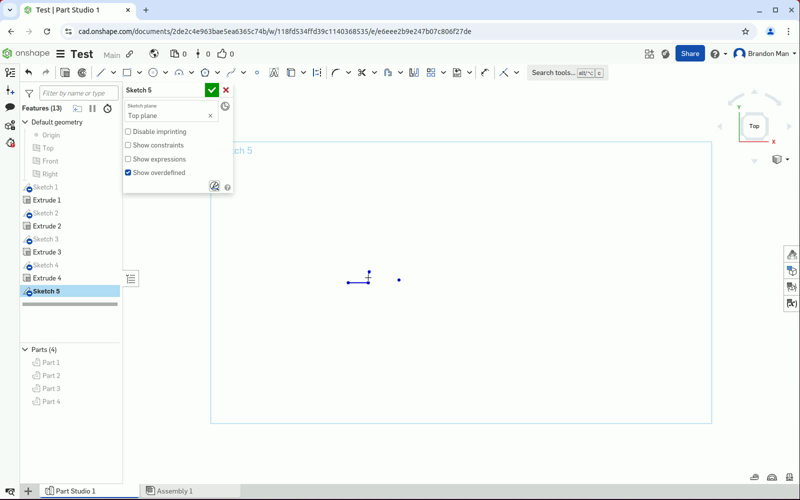
mouse_move(369, 271)
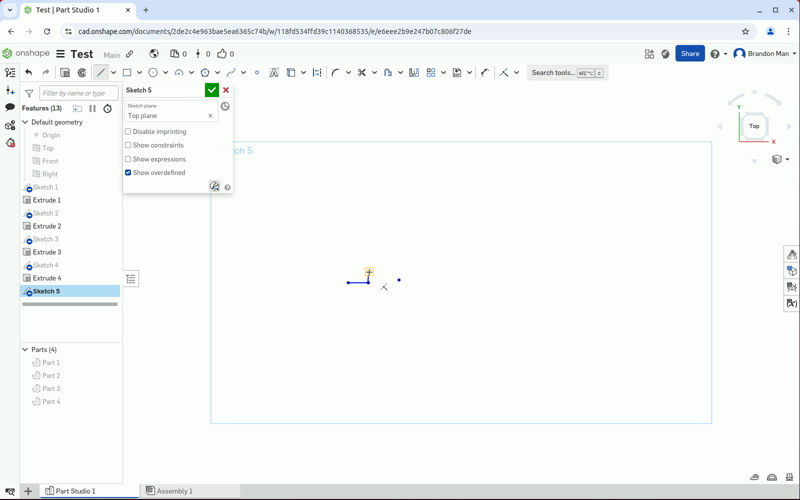
click(369, 271)
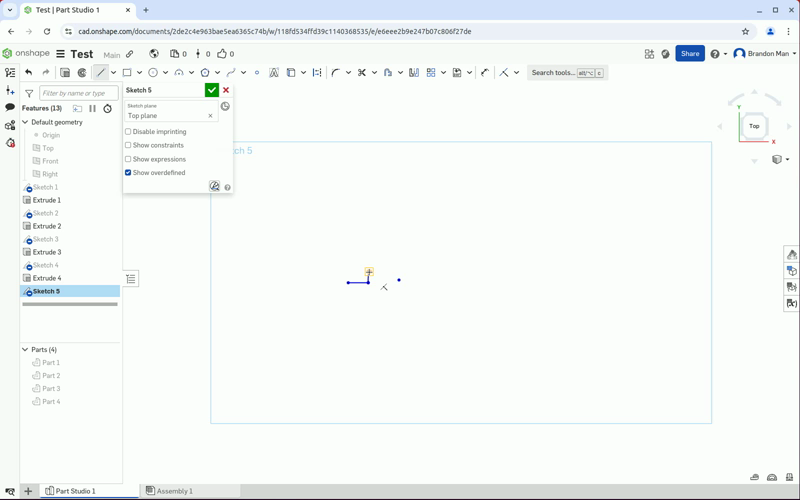
key_down(shift)
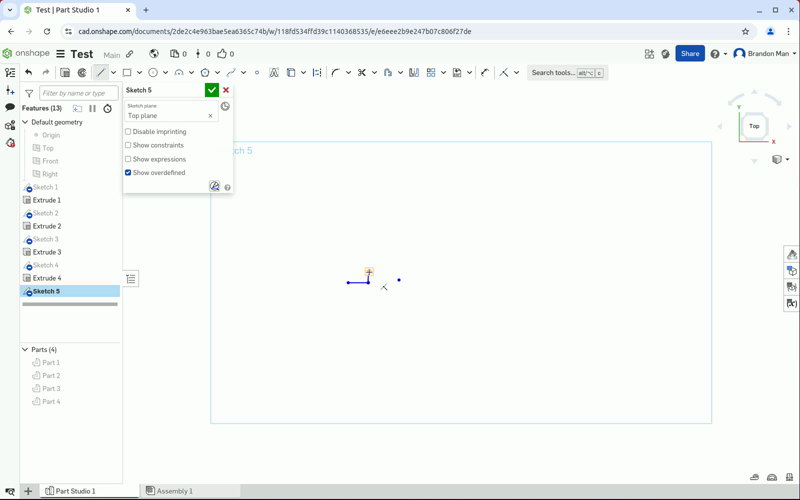
mouse_move(399, 271)
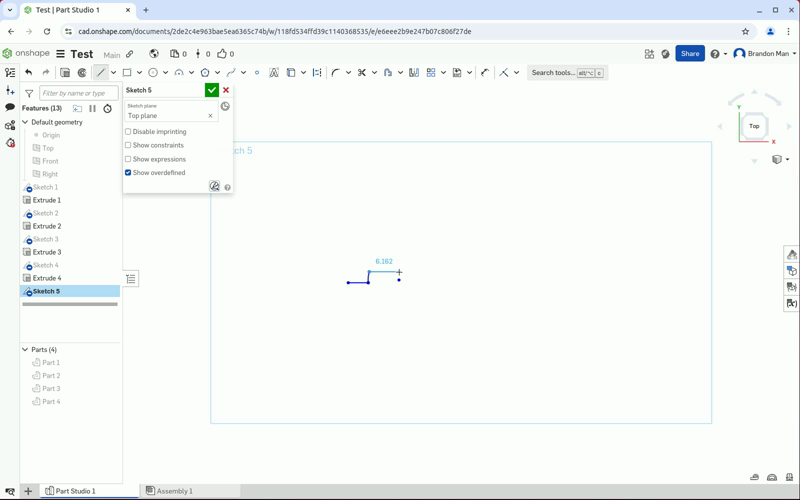
mouse_move(348, 271)
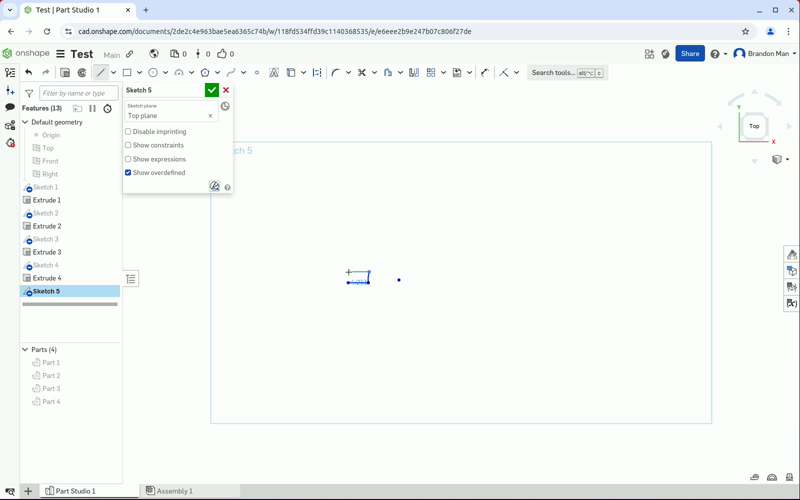
click(348, 271)
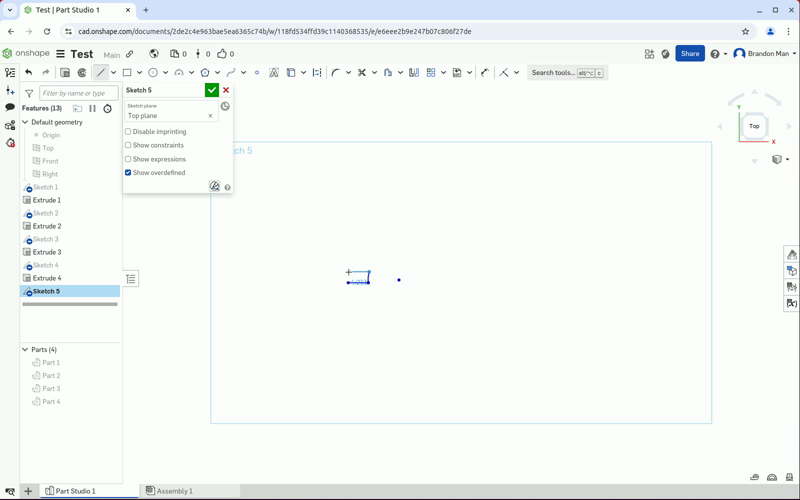
key_up(shift)
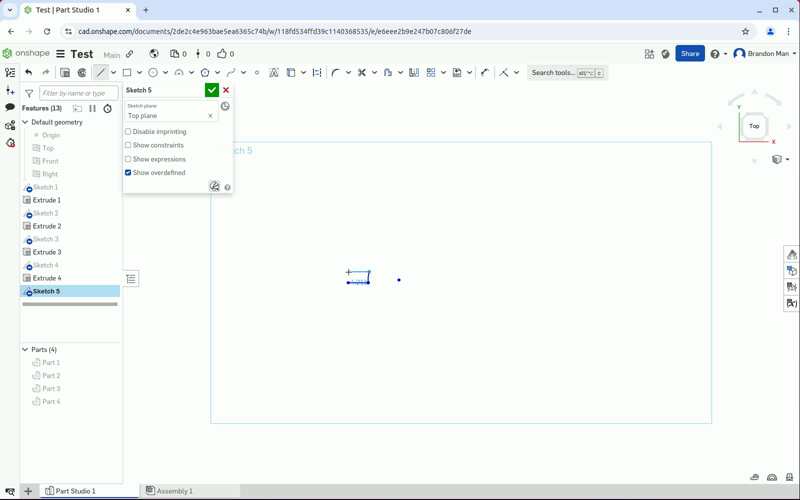
key(esc)
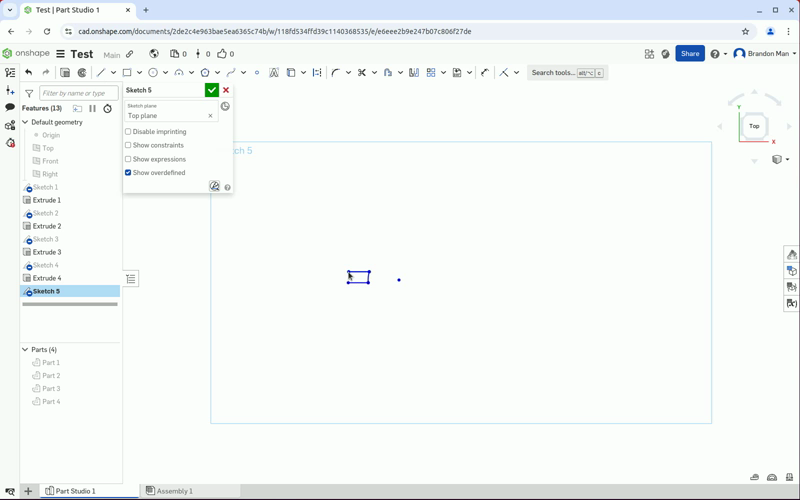
key(a)
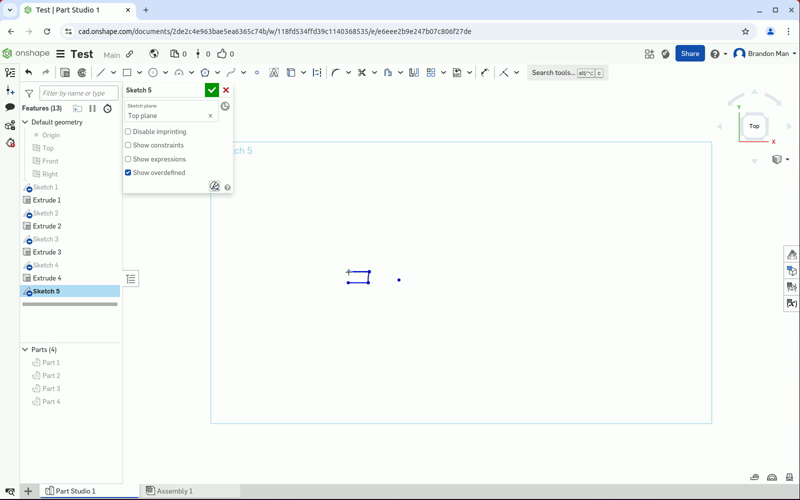
mouse_move(348, 271)
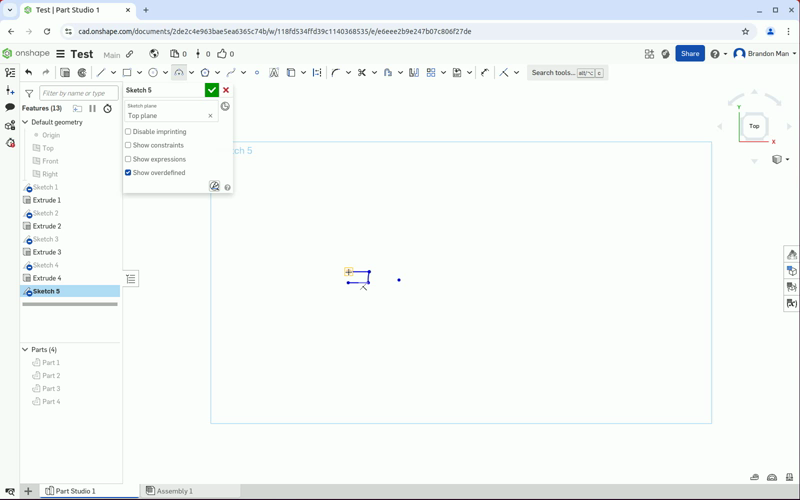
click(348, 271)
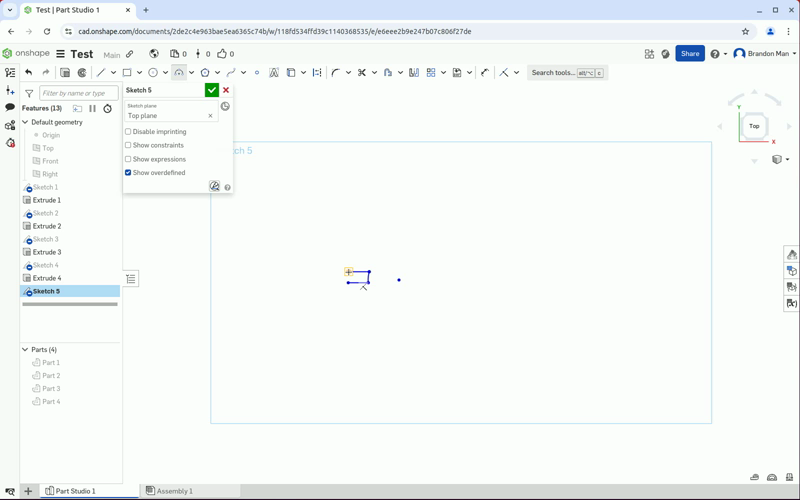
mouse_move(348, 282)
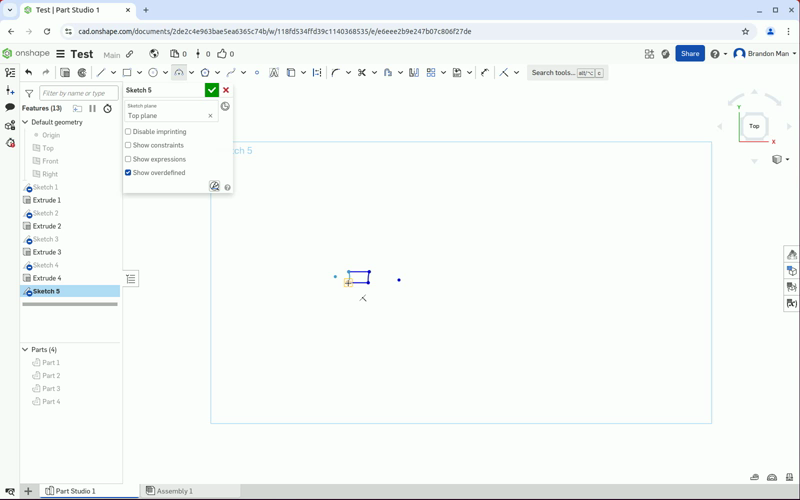
click(348, 282)
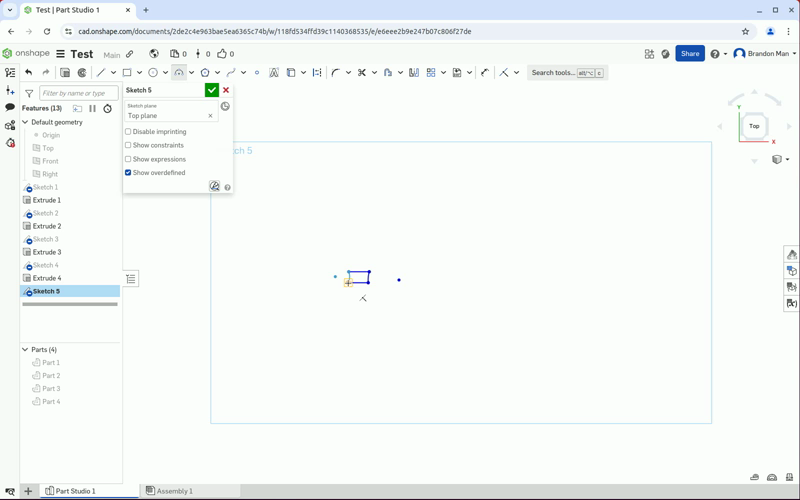
key_down(shift)
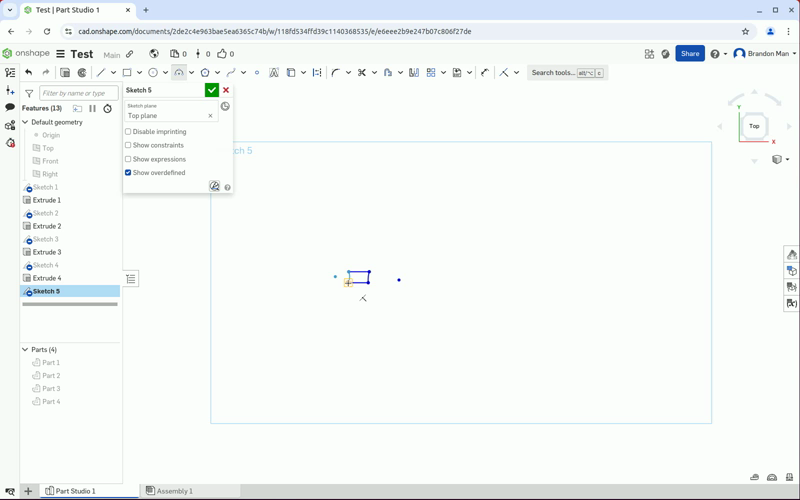
mouse_move(347, 277)
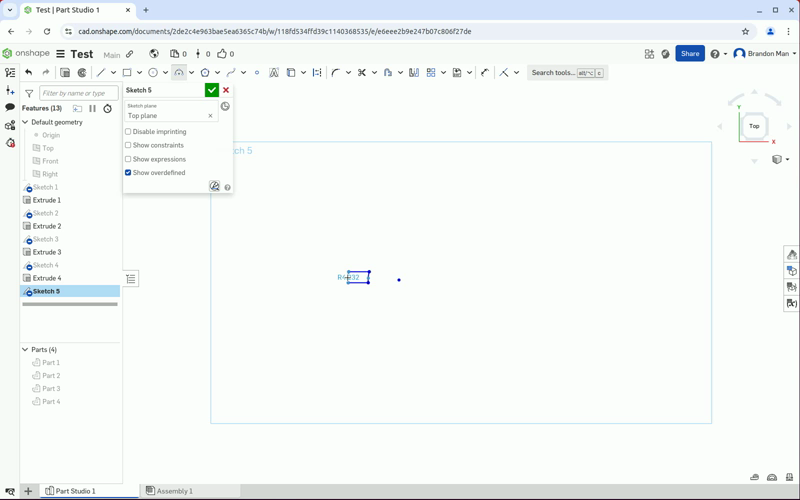
click(347, 277)
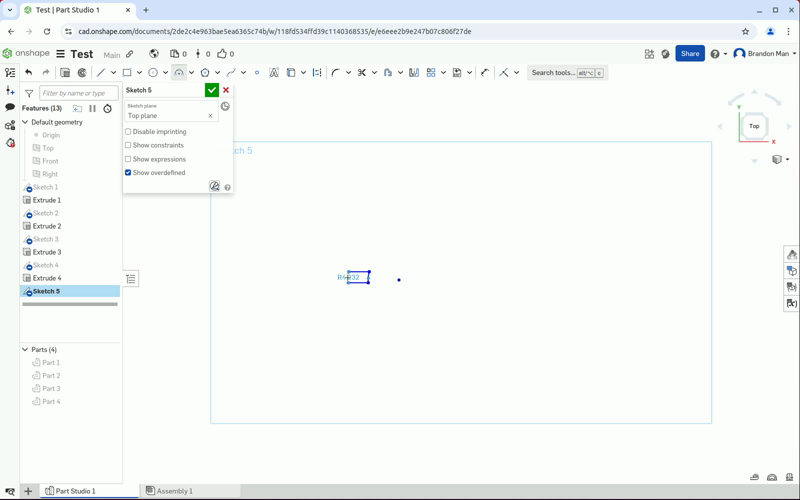
key_up(shift)
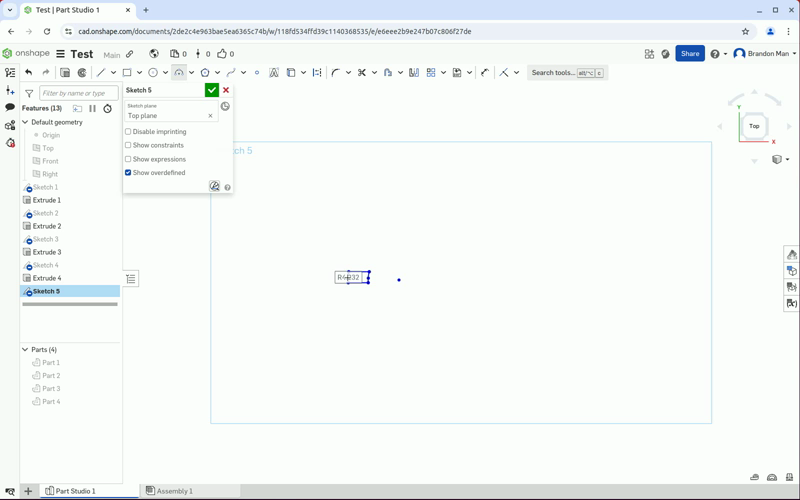
key(esc)
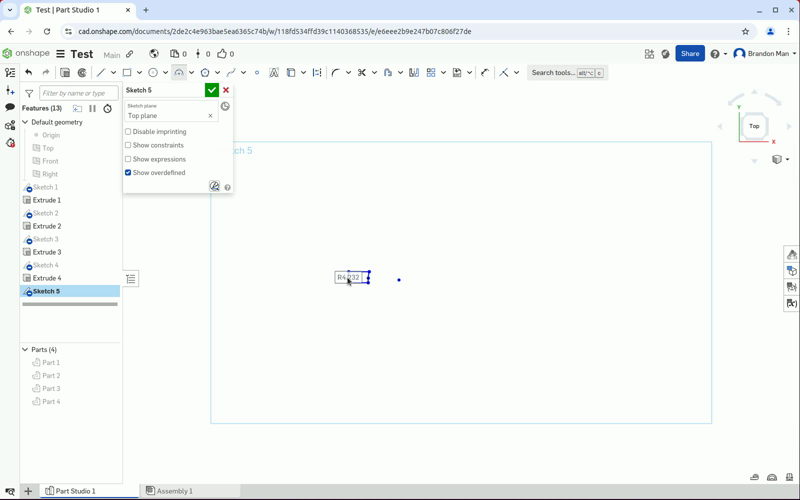
mouse_move(352, 272)
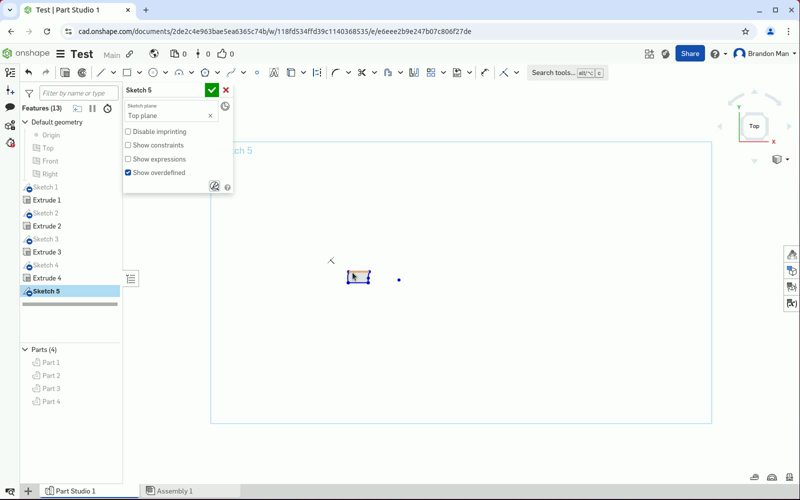
scroll(6)
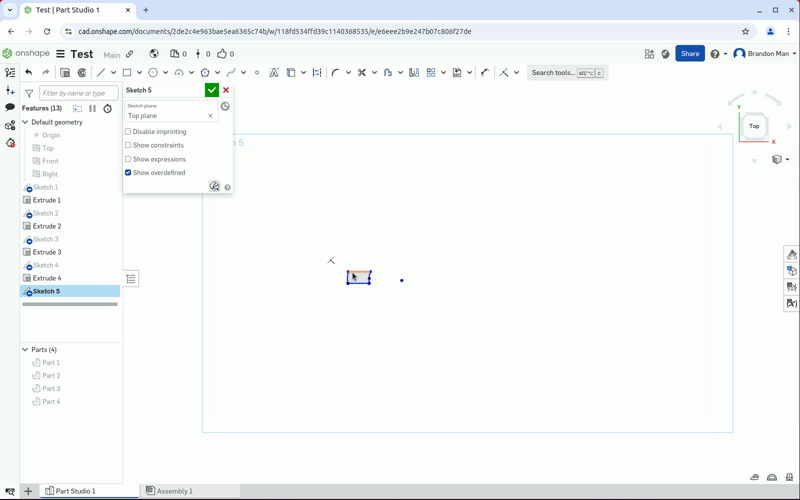
scroll(6)
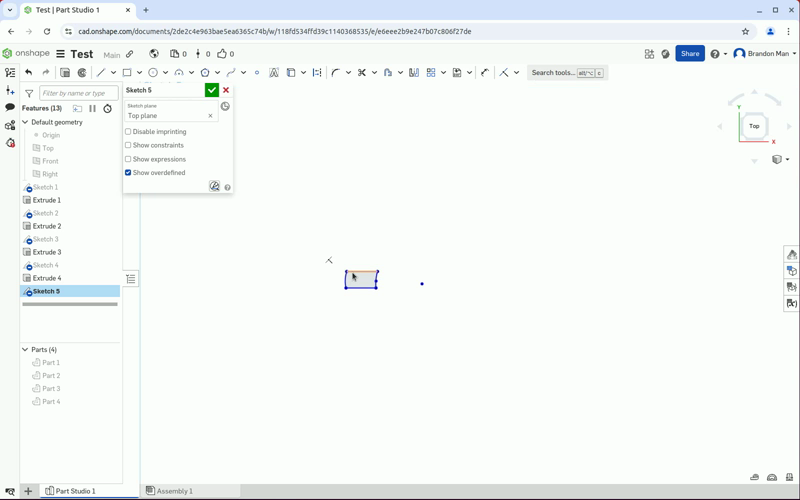
scroll(6)
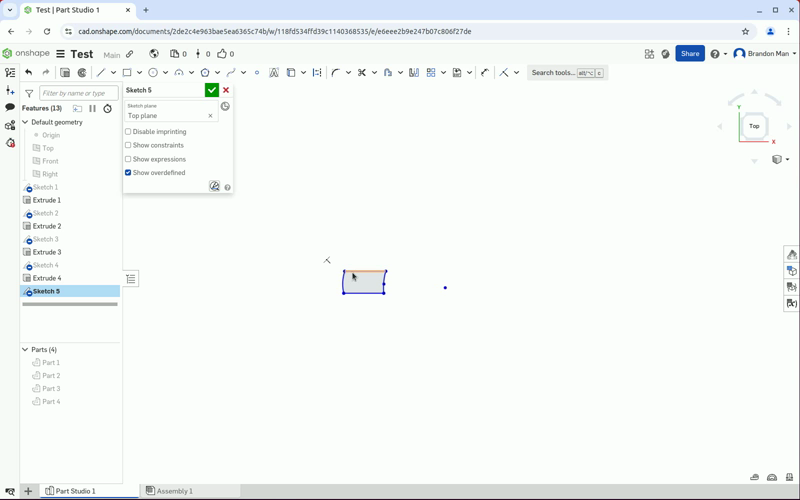
scroll(6)
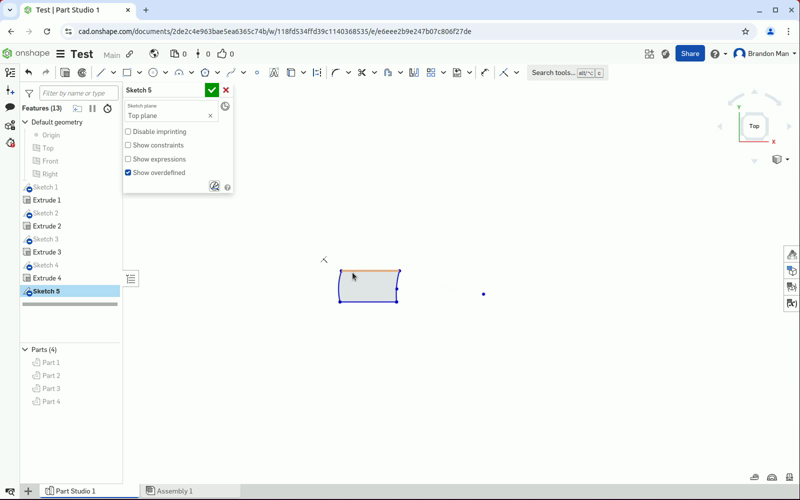
scroll(6)
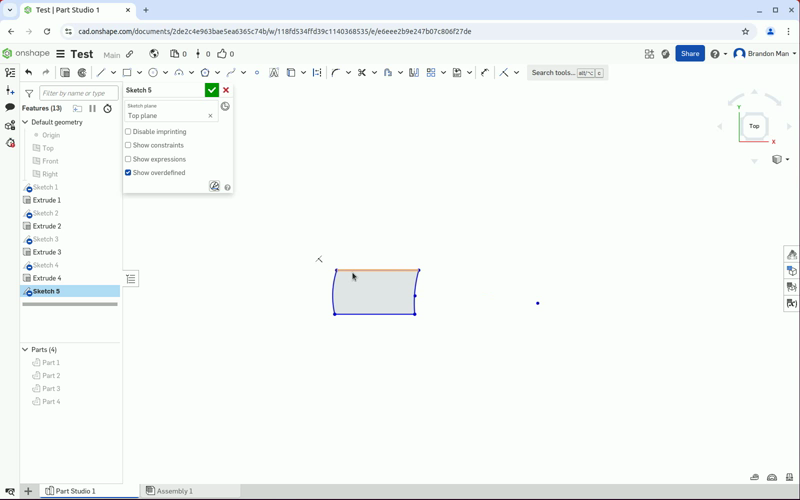
scroll(6)
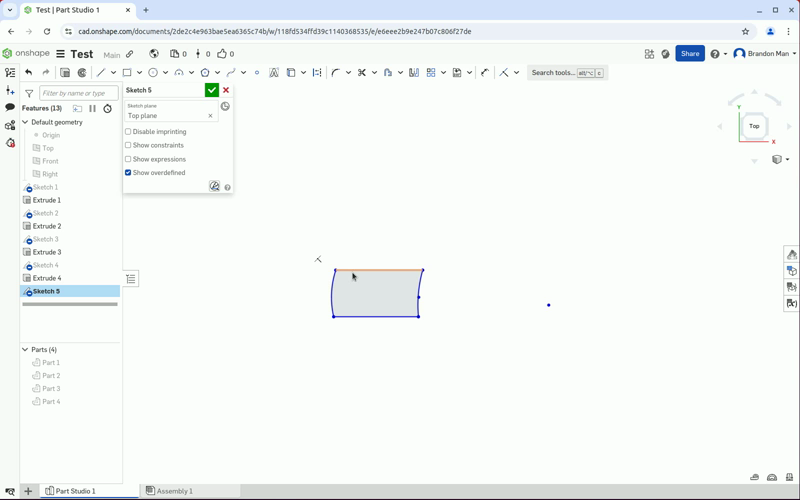
scroll(6)
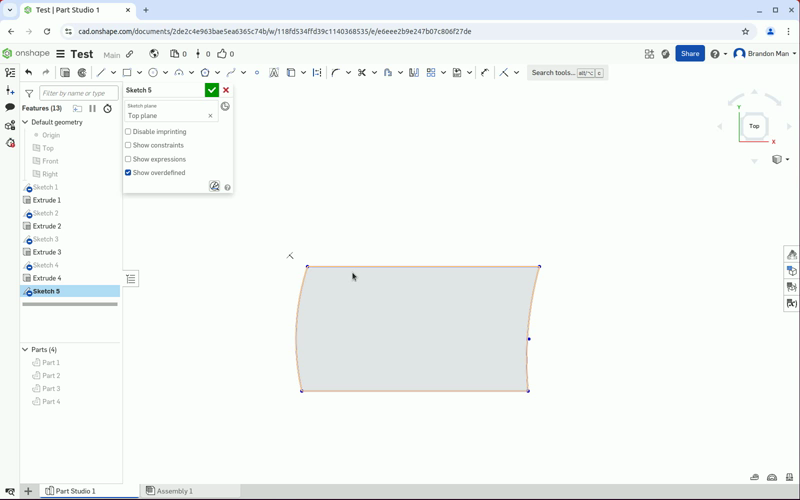
click(352, 272)
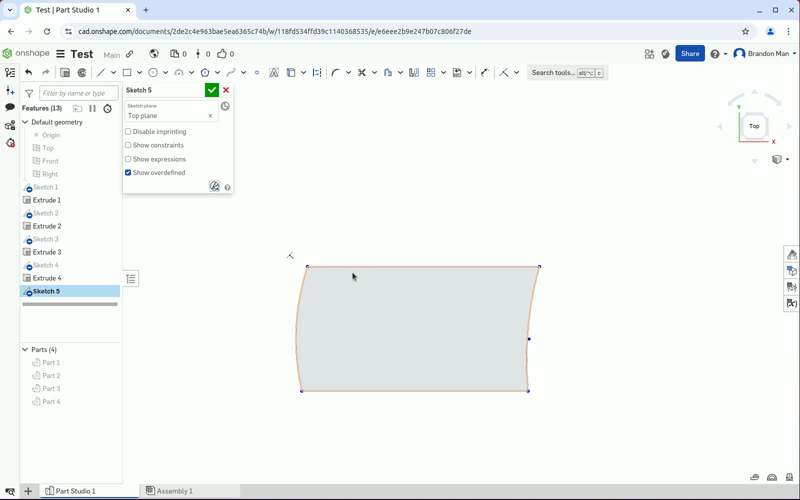
scroll(-6)
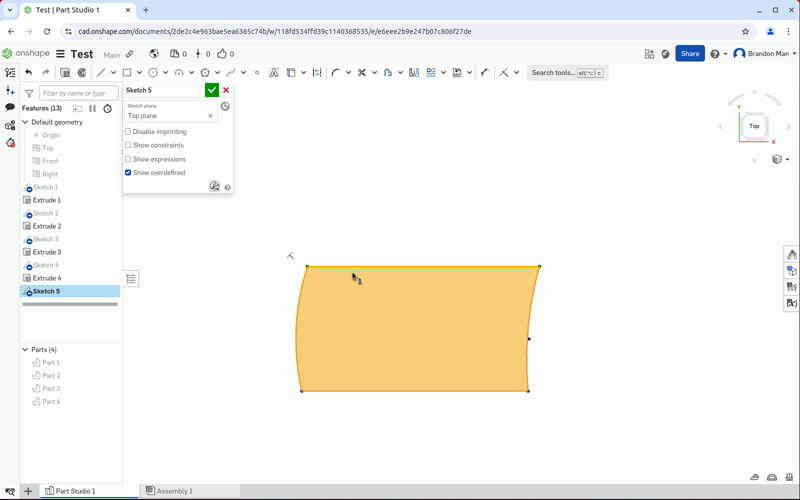
scroll(-6)
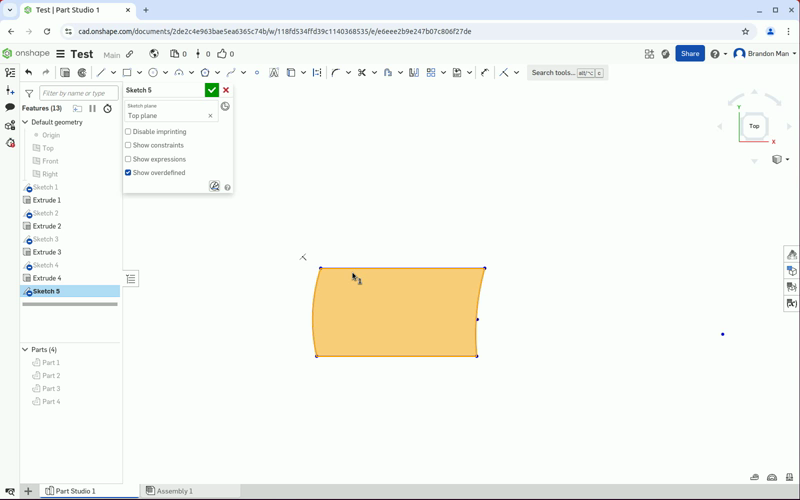
scroll(-6)
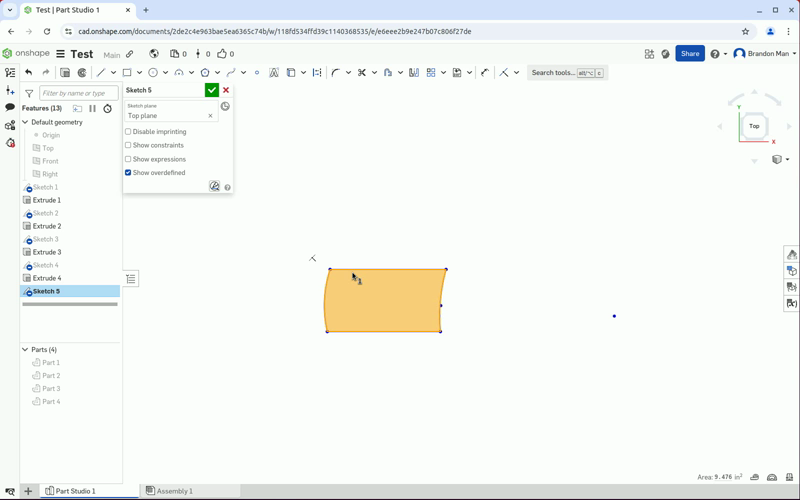
scroll(-6)
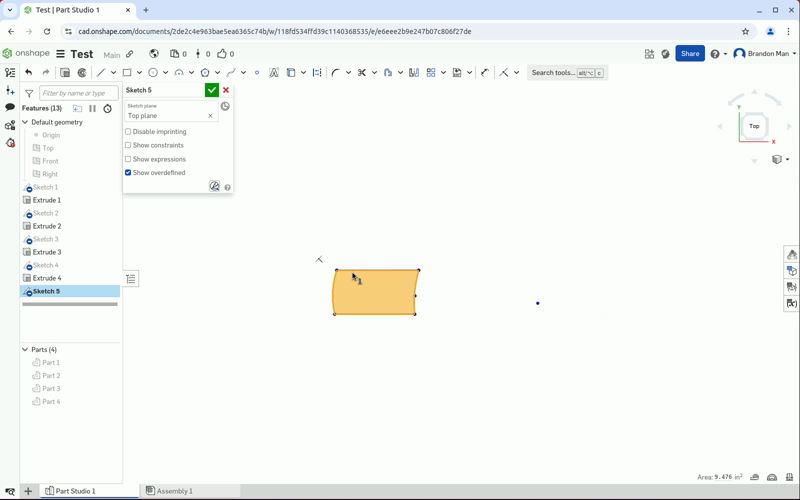
scroll(-6)
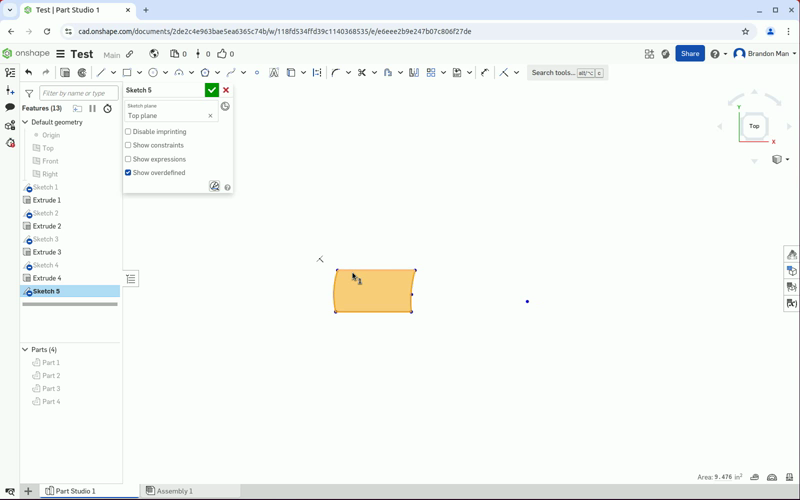
scroll(-6)
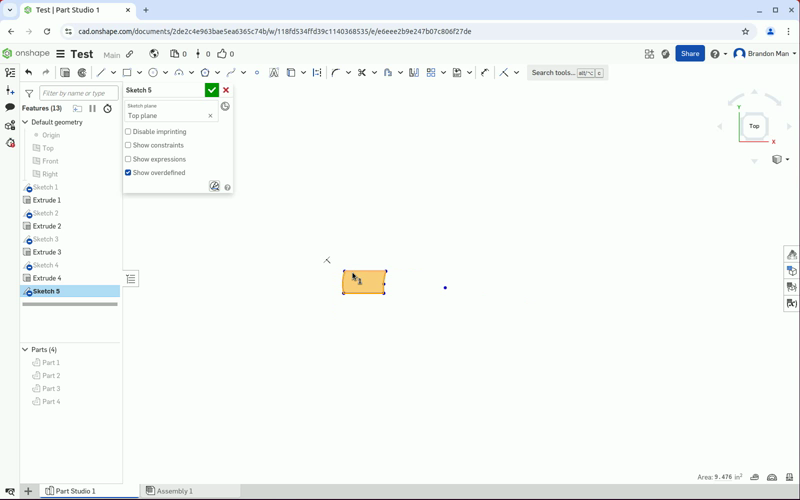
scroll(-6)
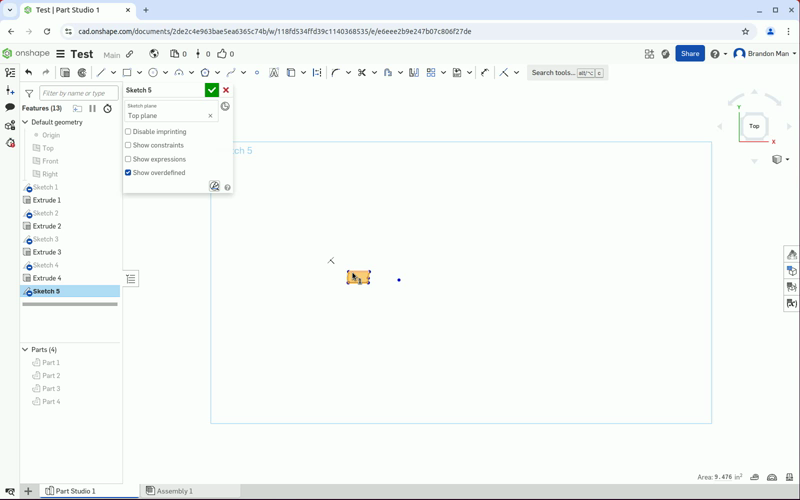
mouse_move(73, 352)
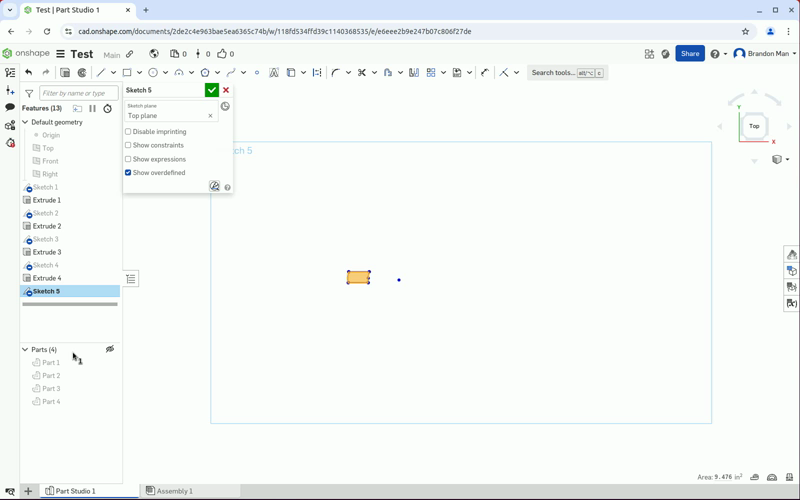
key(shift+y)
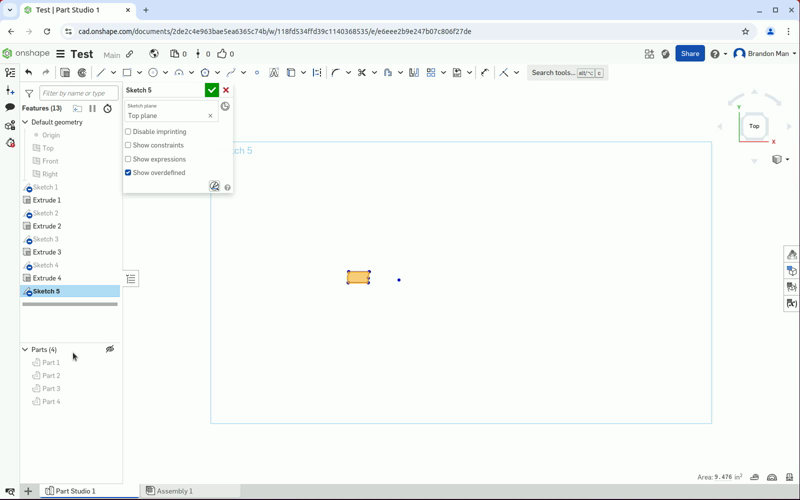
key(shift+e)
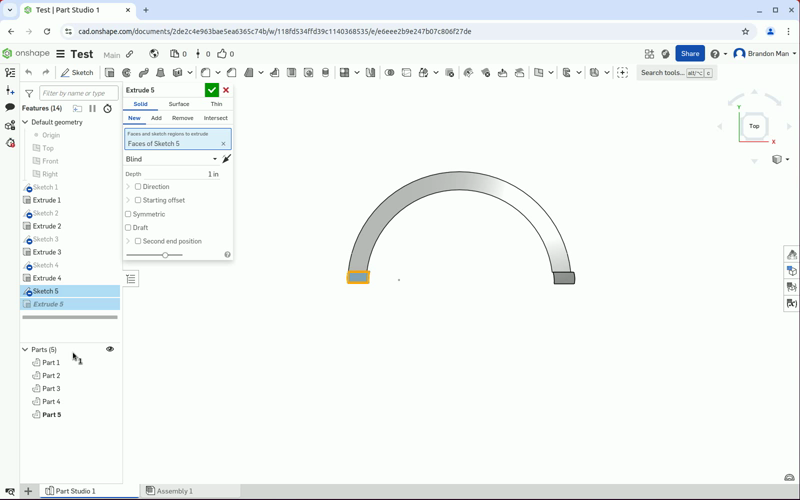
mouse_move(143, 106)
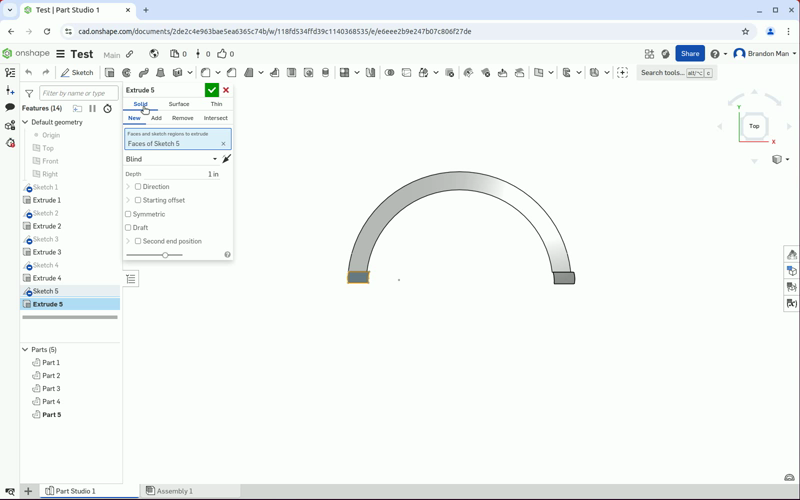
click(143, 106)
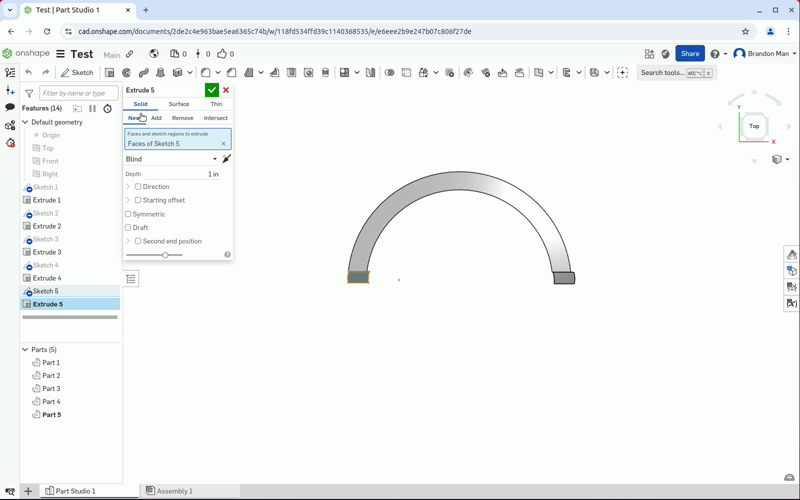
mouse_move(137, 120)
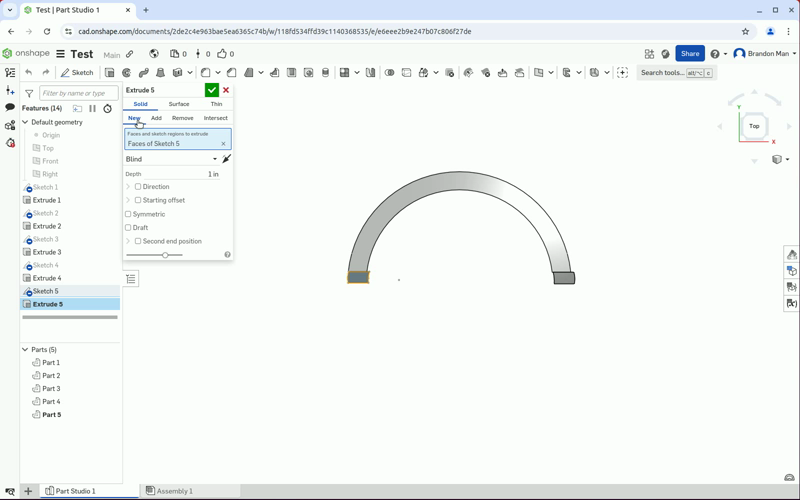
click(137, 120)
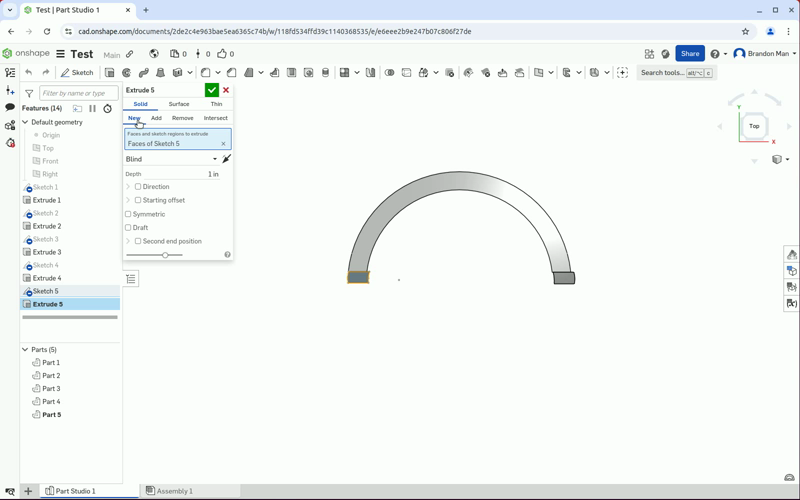
key(tab, 4)
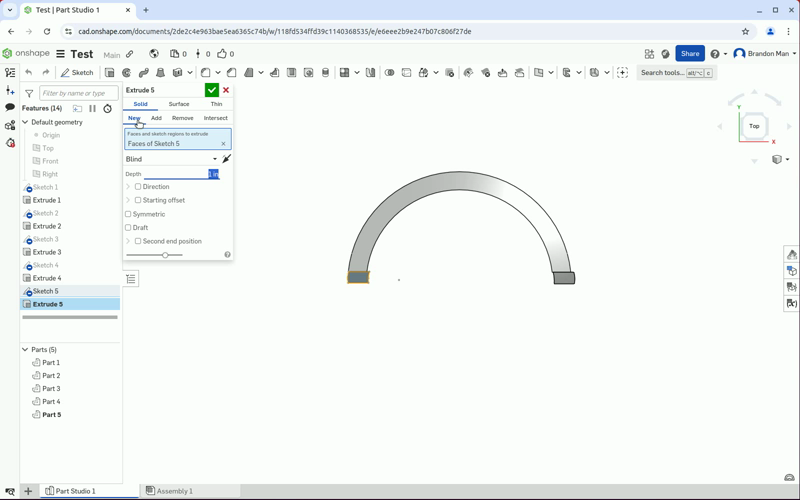
text(-15.405)
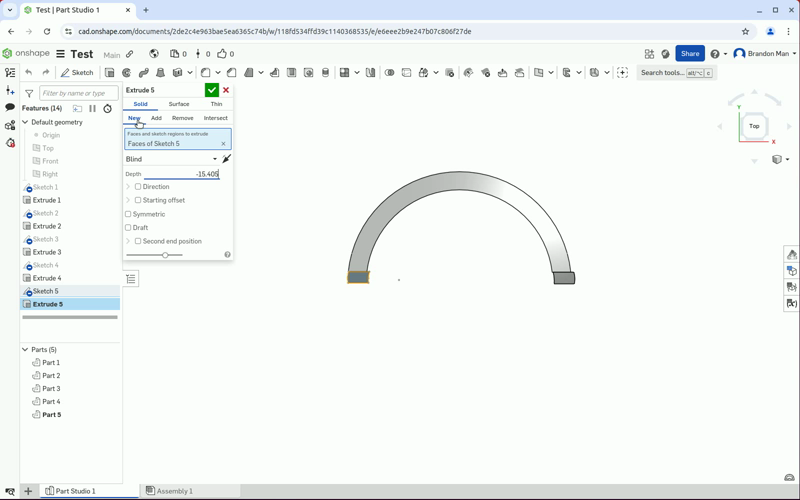
key(enter)
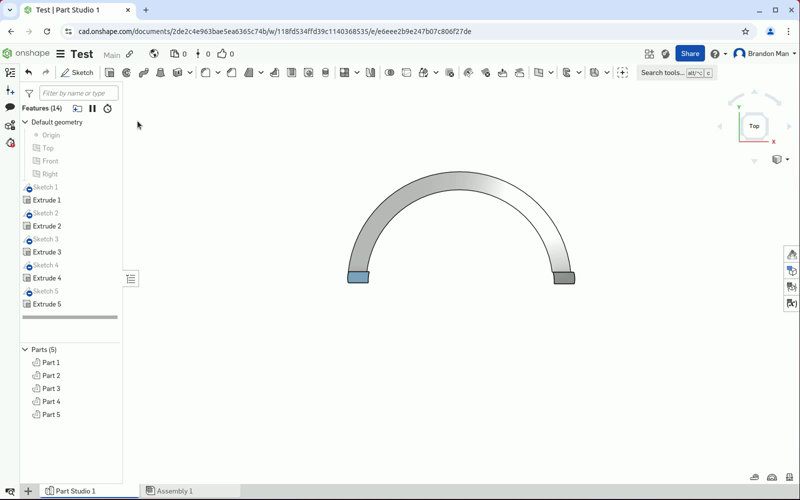
key(shift+h)
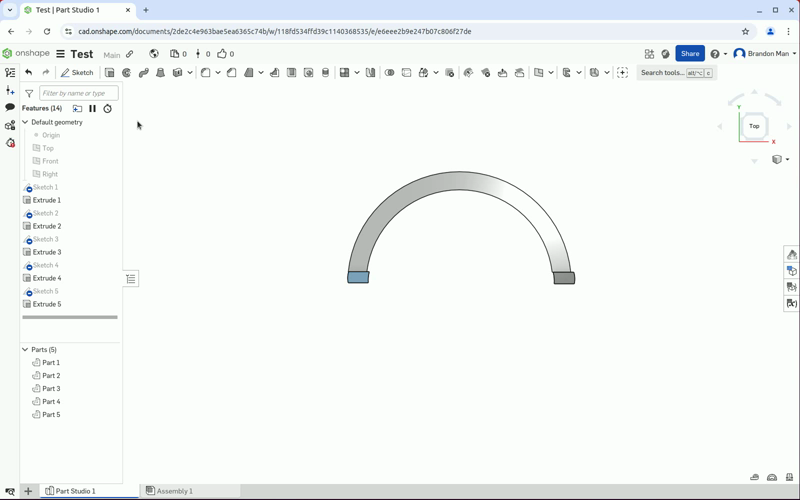
key(shift+h)
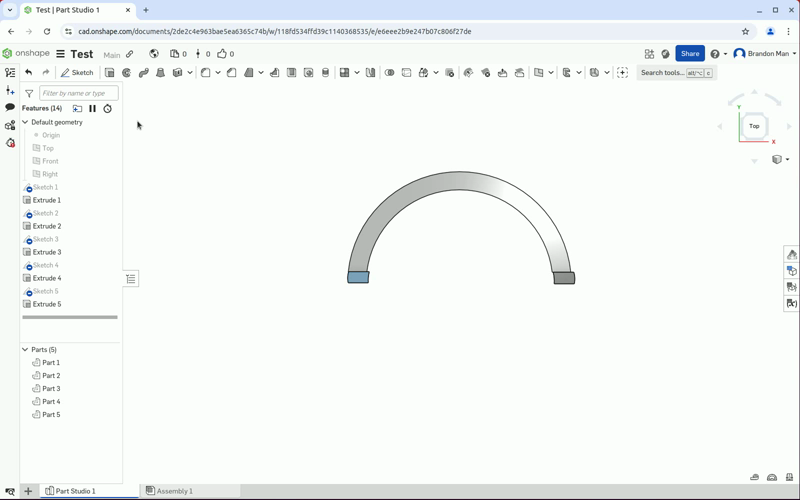
mouse_move(73, 189)
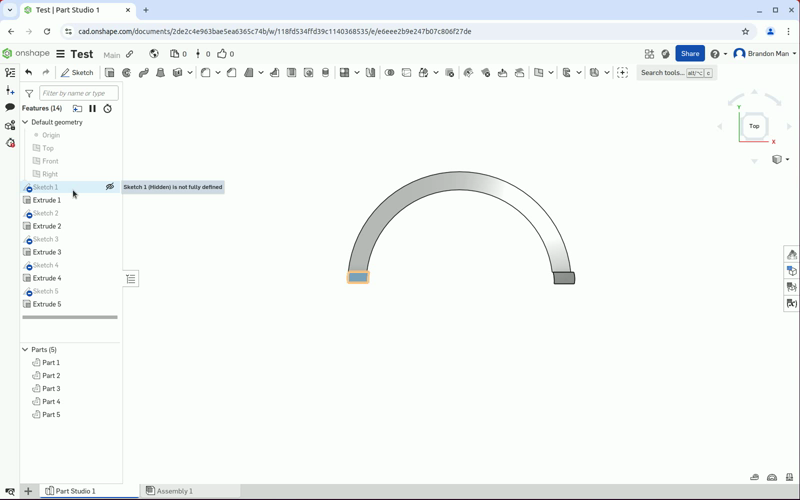
click(73, 189)
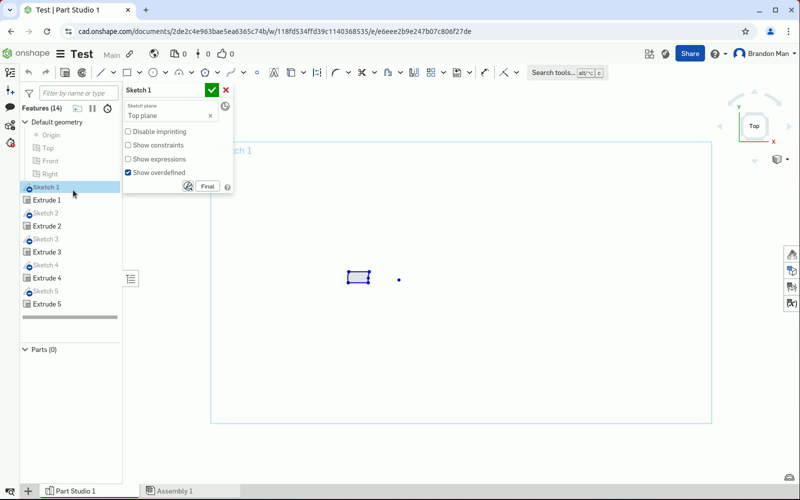
mouse_move(229, 92)
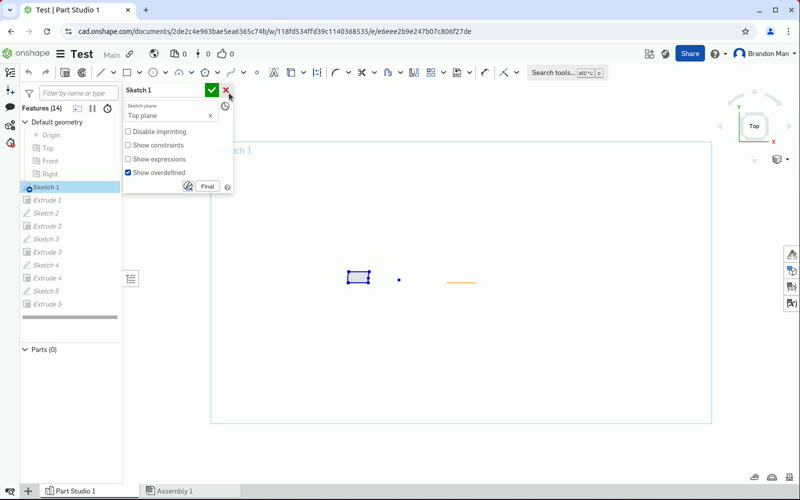
click(229, 92)
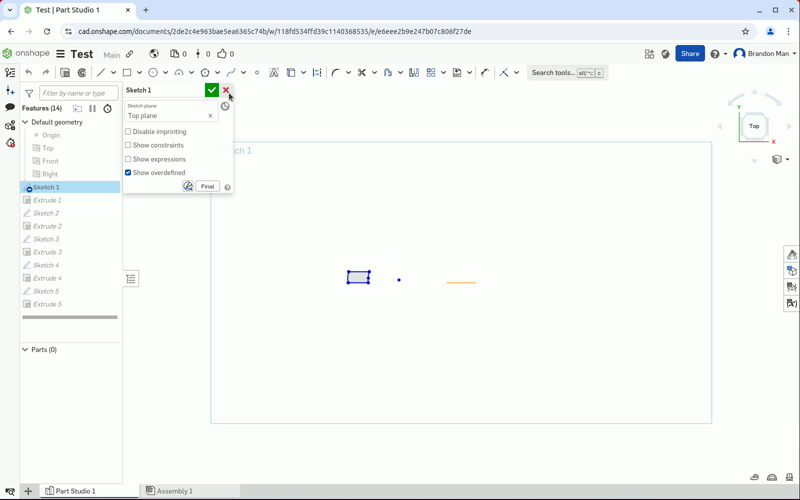
key(shift+s)
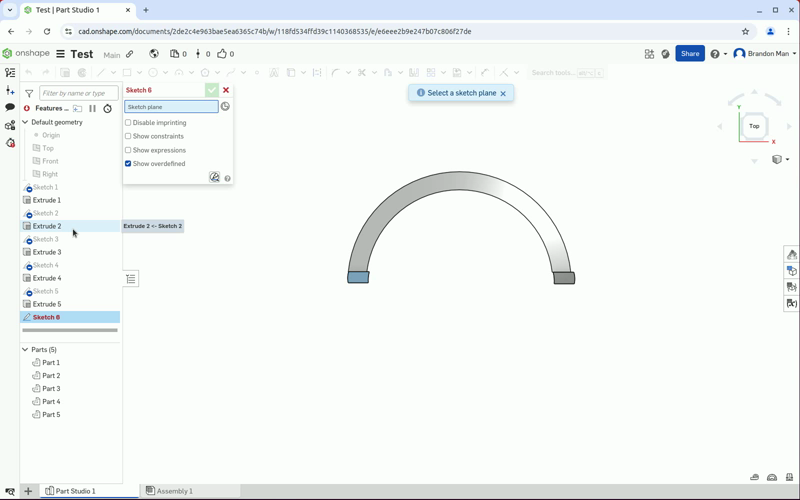
scroll(3)
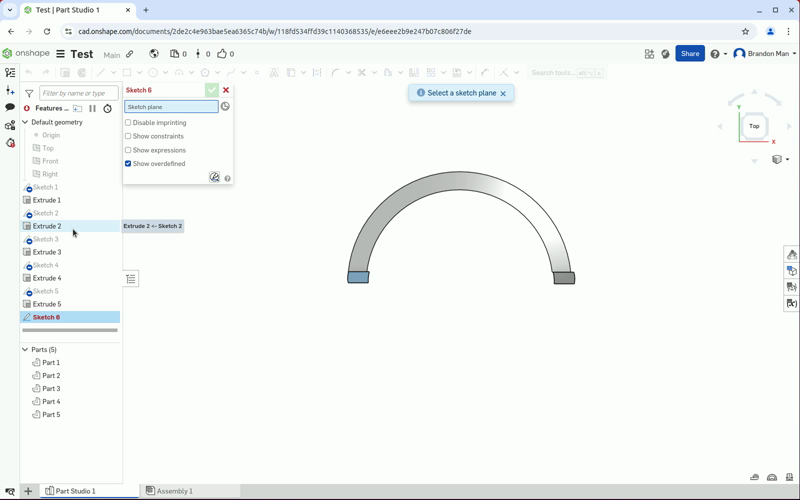
mouse_move(73, 150)
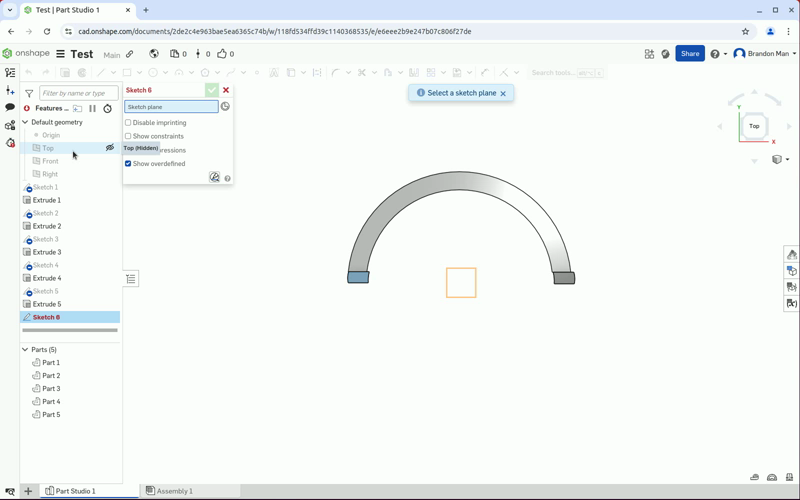
click(73, 150)
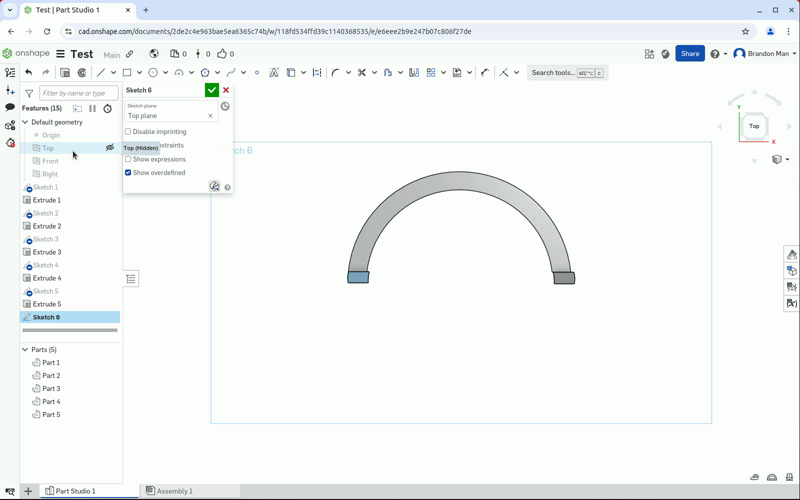
mouse_move(73, 352)
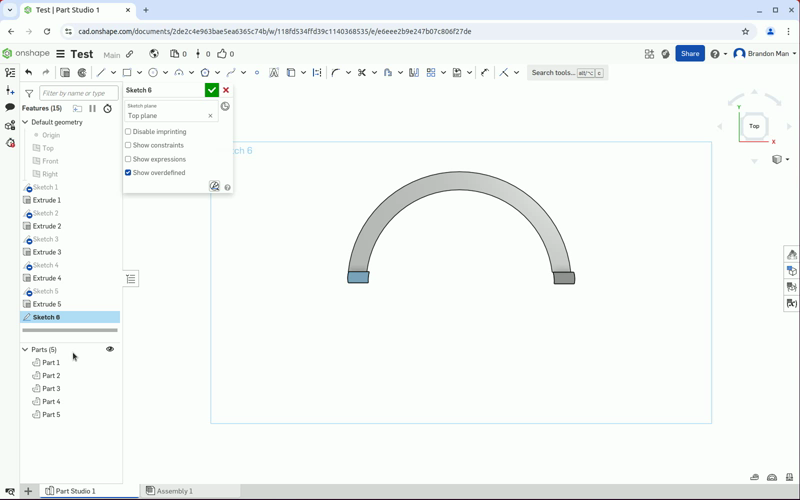
key(y)
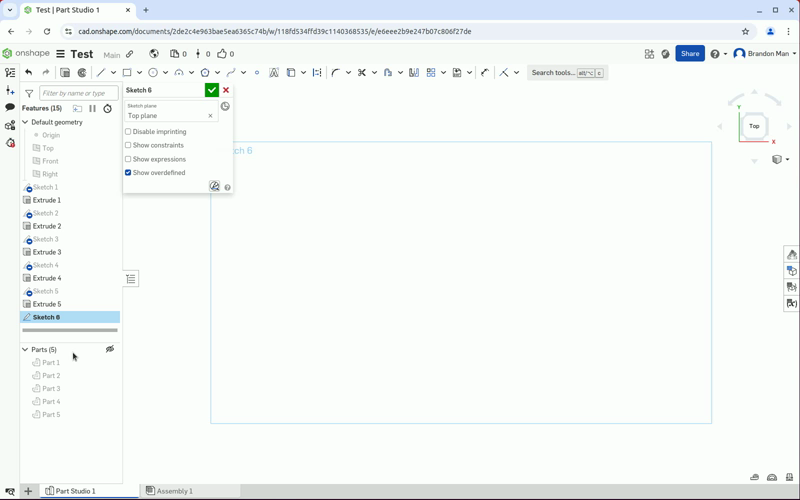
key(a)
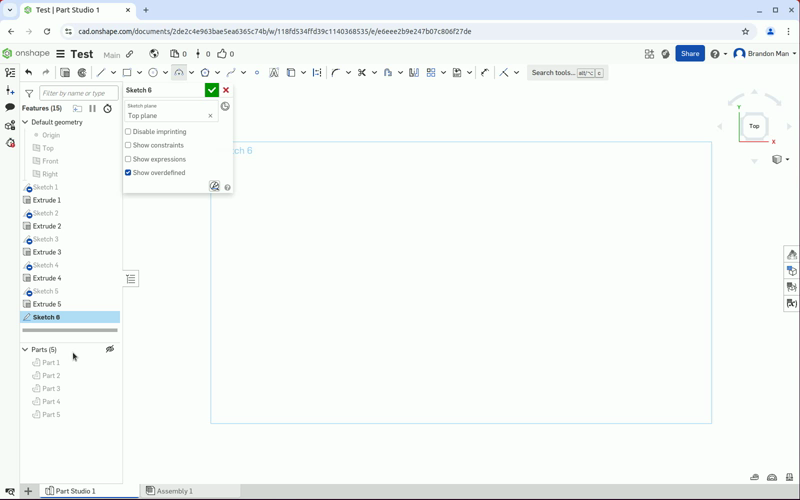
key_down(shift)
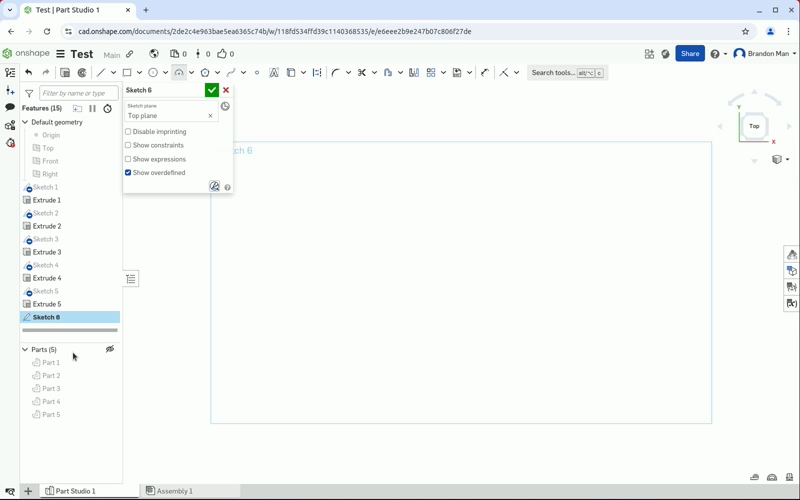
mouse_move(348, 282)
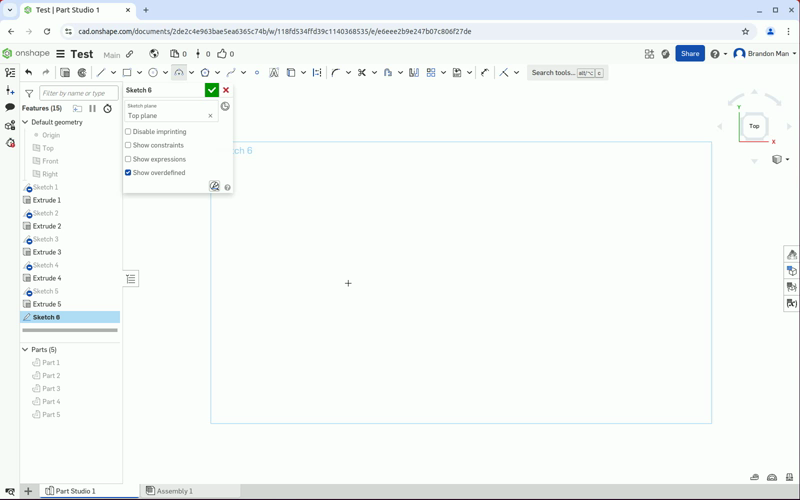
click(348, 282)
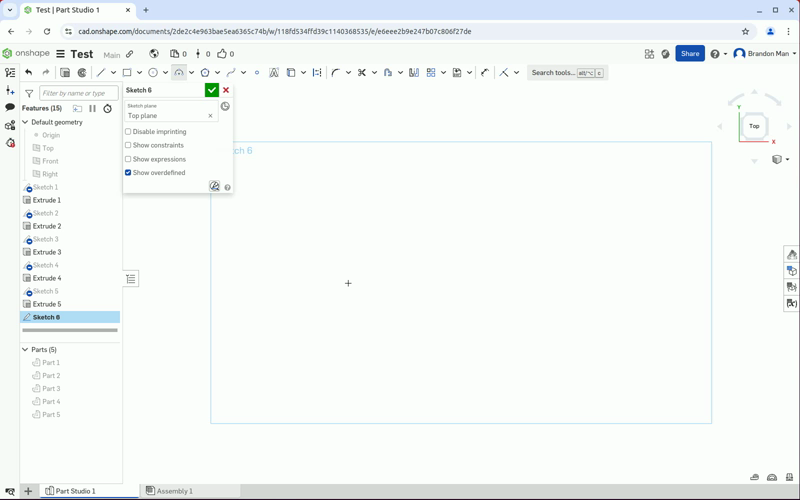
key_up(shift)
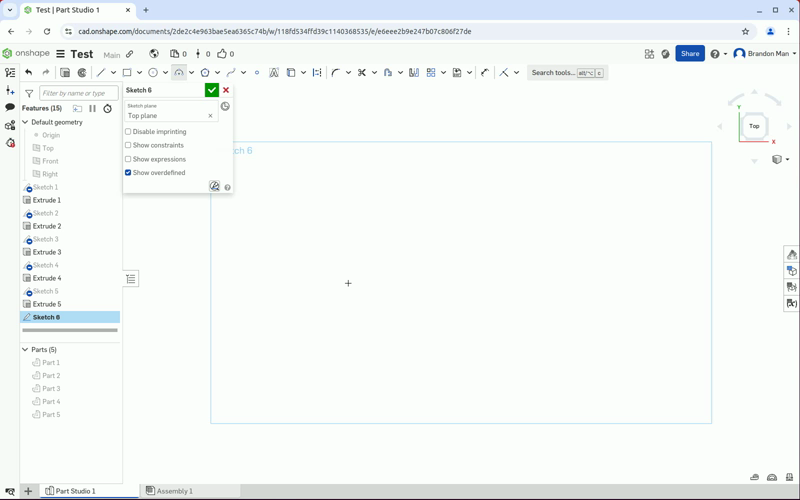
key_down(shift)
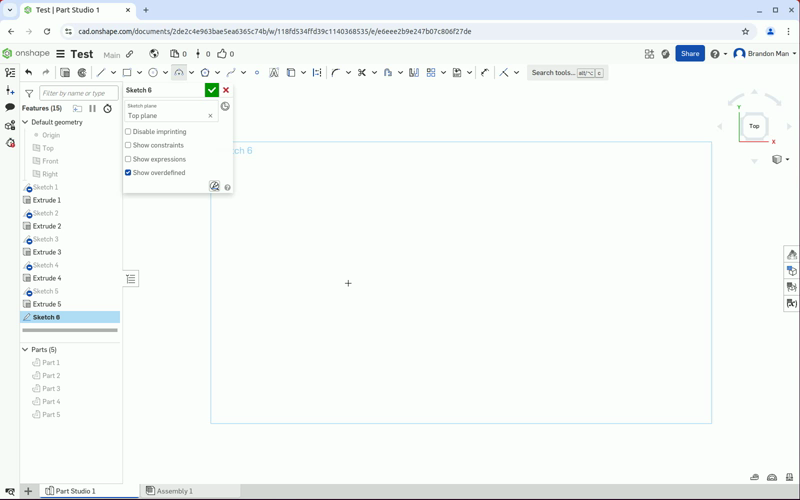
mouse_move(572, 282)
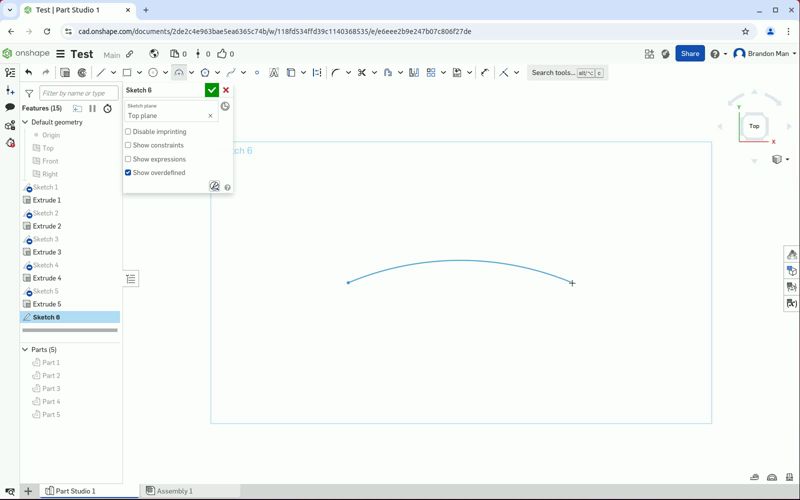
click(572, 282)
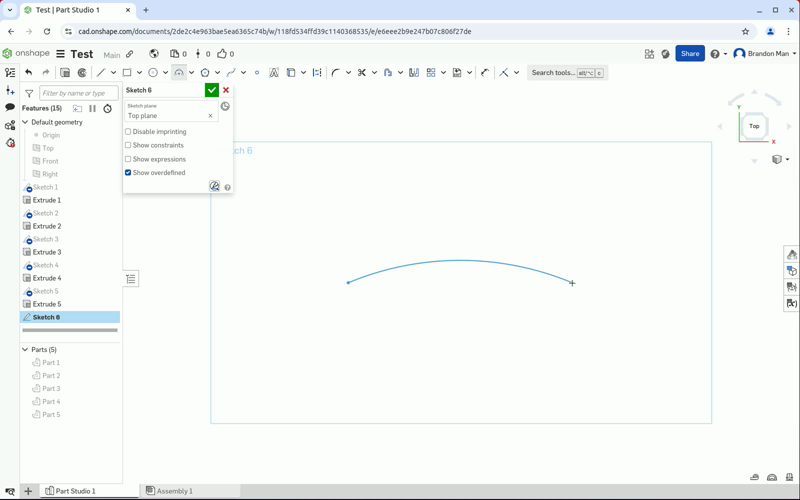
mouse_move(460, 394)
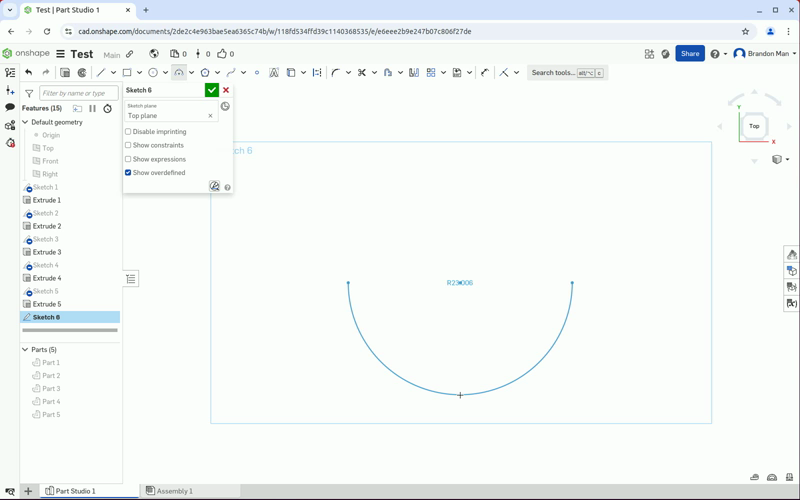
click(460, 394)
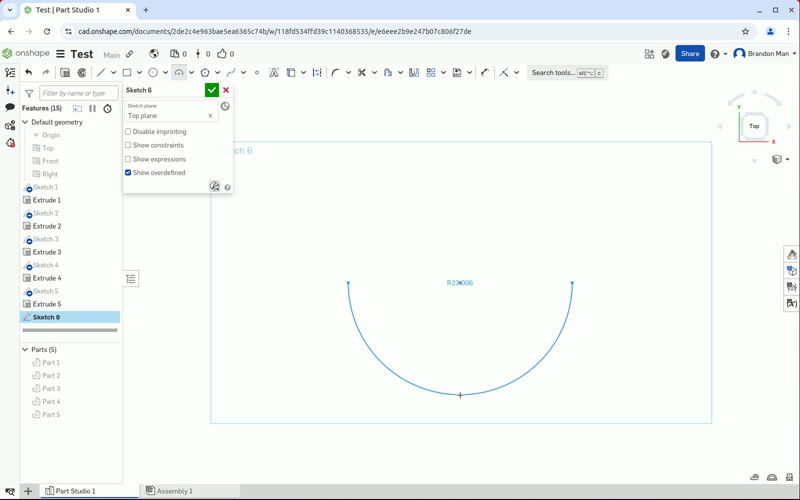
key_up(shift)
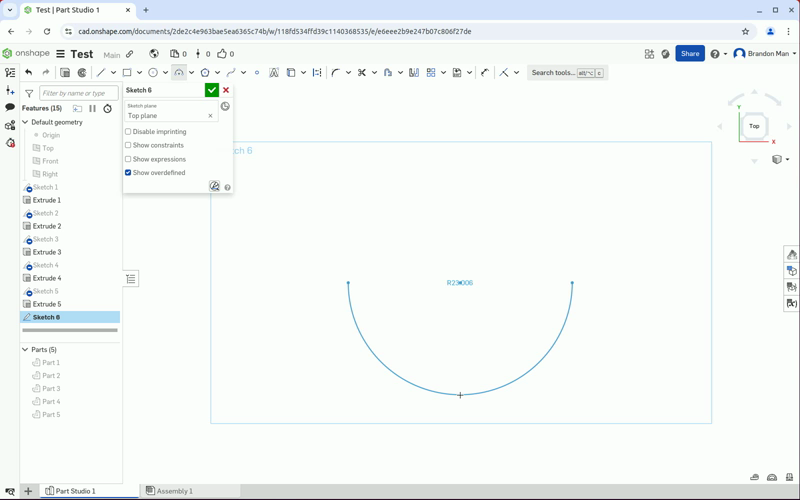
key(esc)
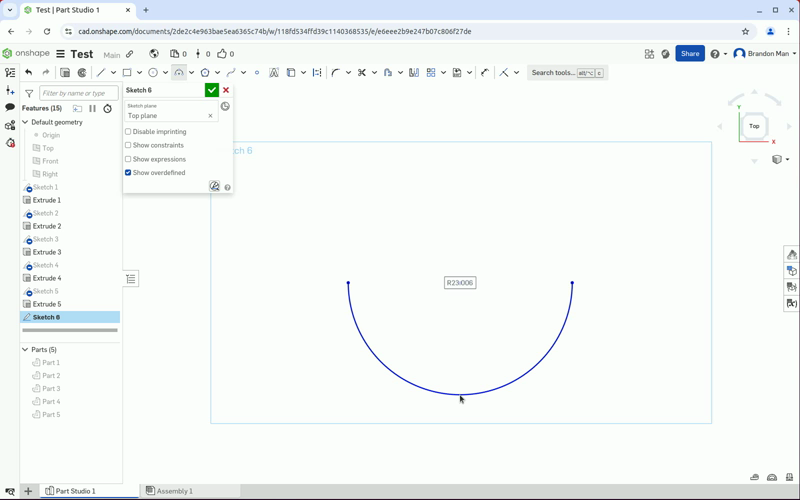
key(l)
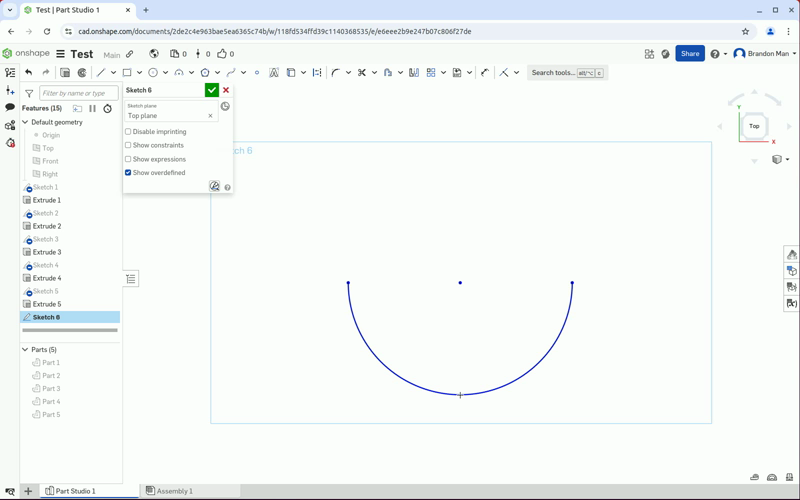
mouse_move(572, 282)
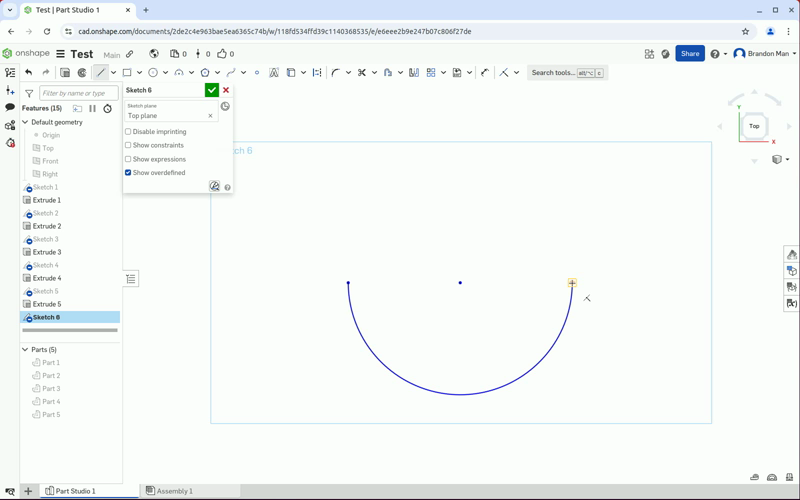
click(572, 282)
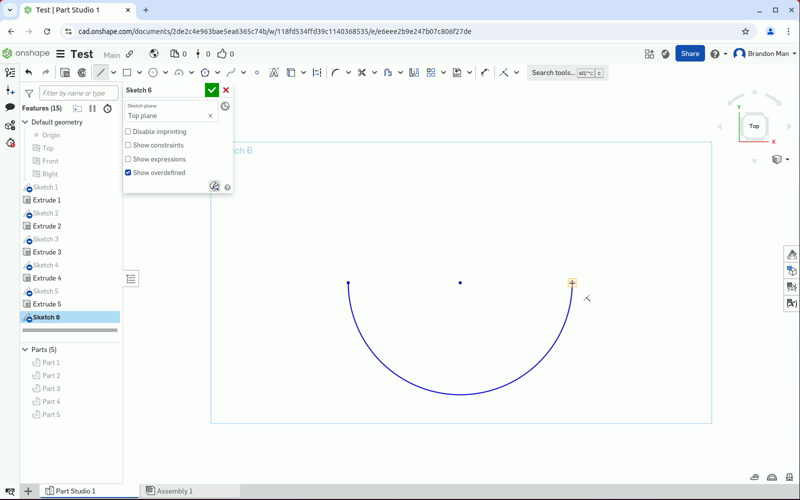
key_down(shift)
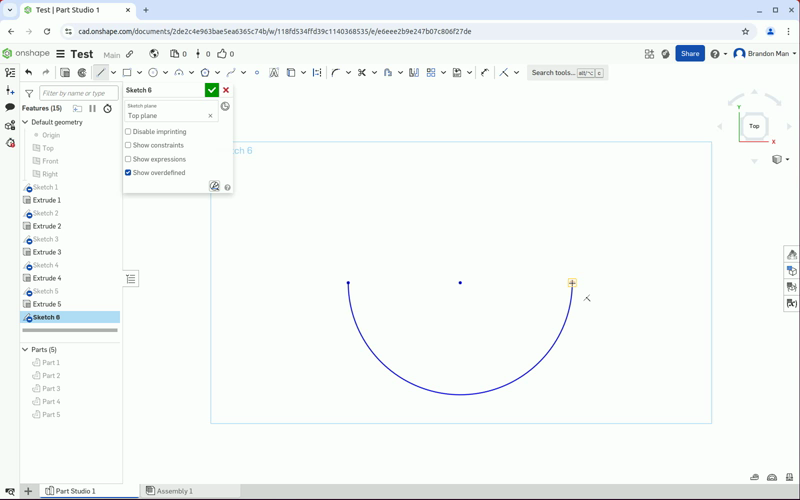
mouse_move(589, 282)
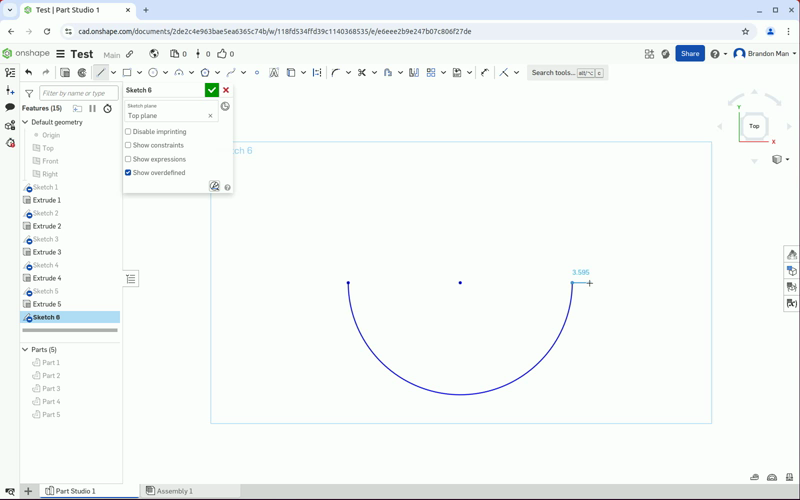
mouse_move(553, 282)
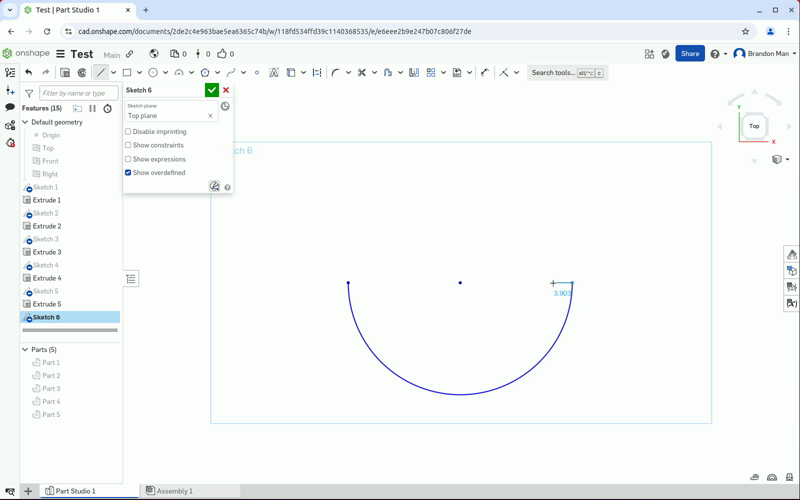
click(553, 282)
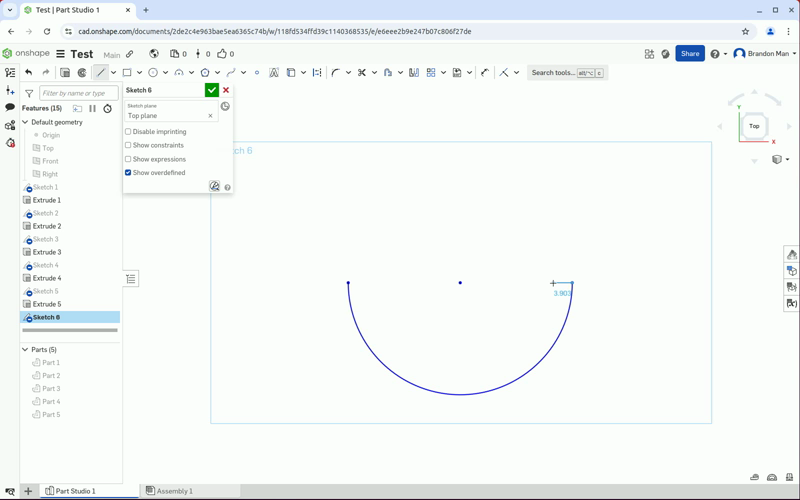
key_up(shift)
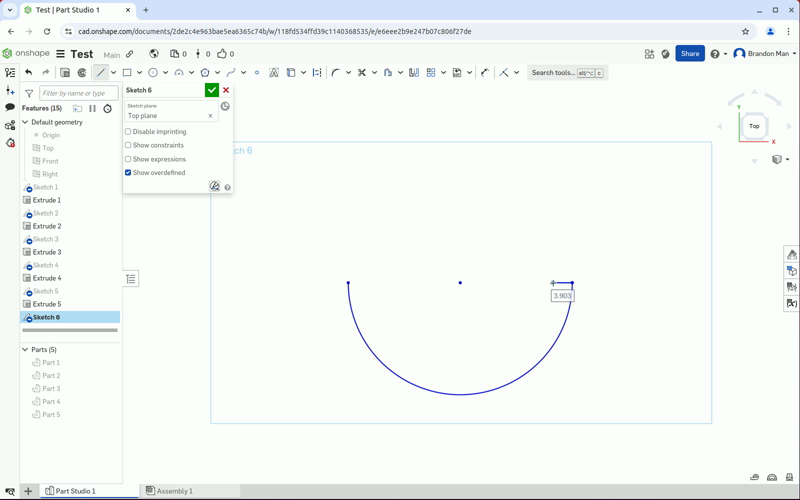
key(esc)
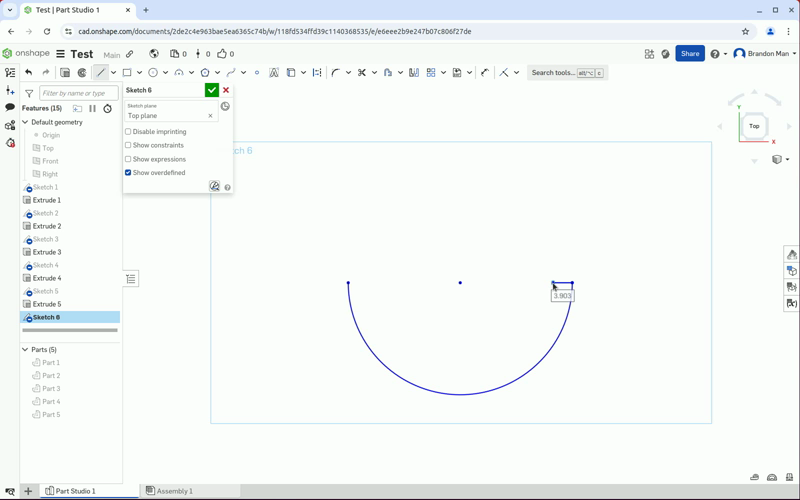
key(a)
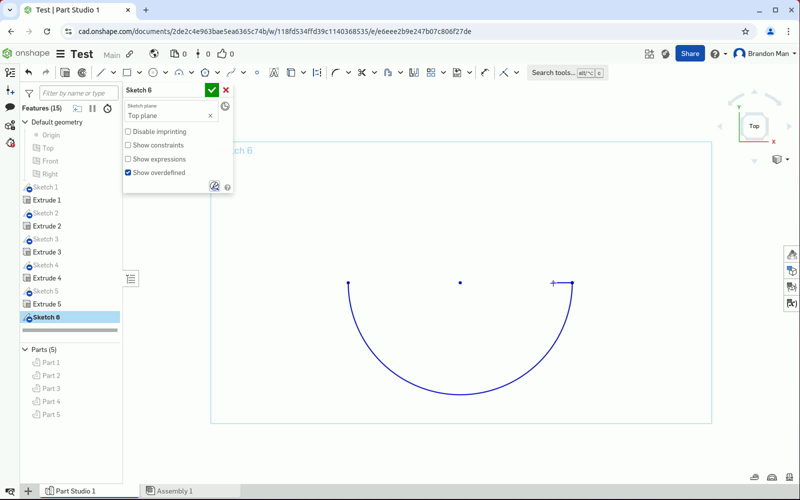
mouse_move(553, 282)
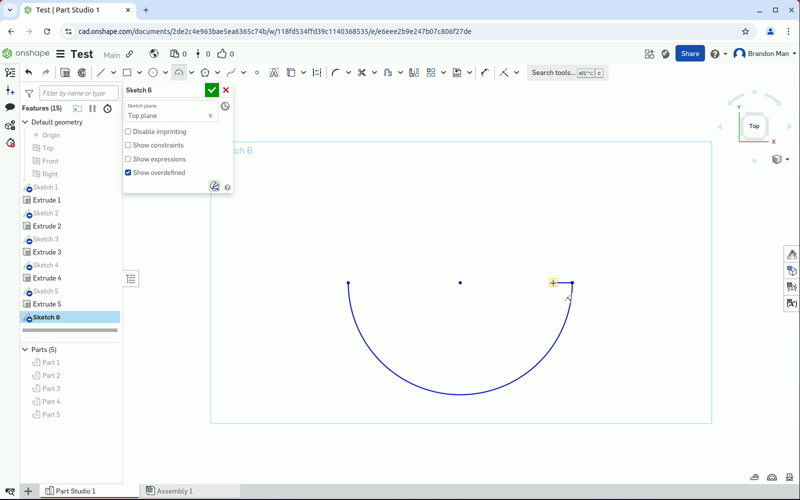
click(553, 282)
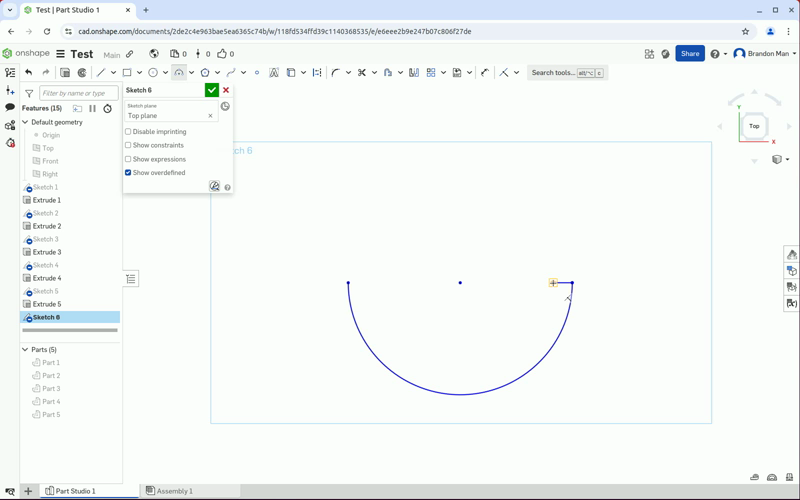
key_down(shift)
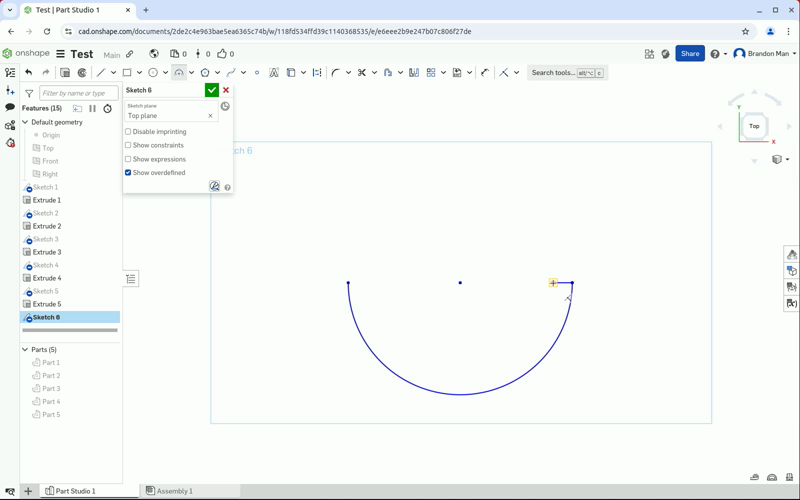
mouse_move(367, 282)
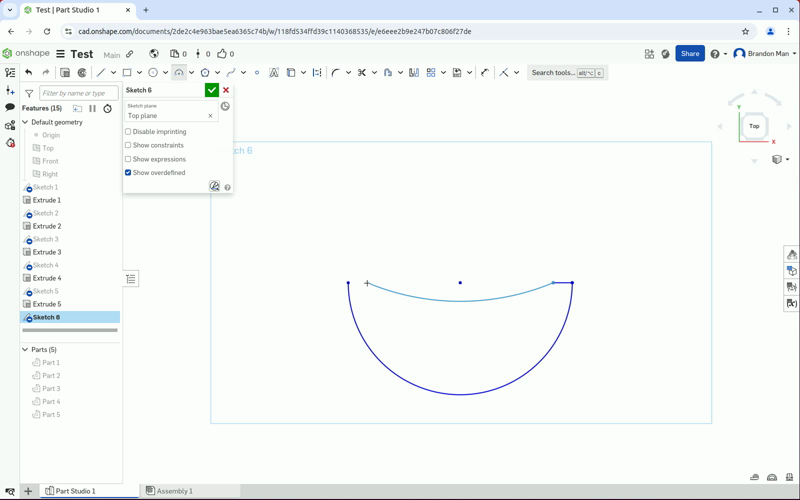
click(367, 282)
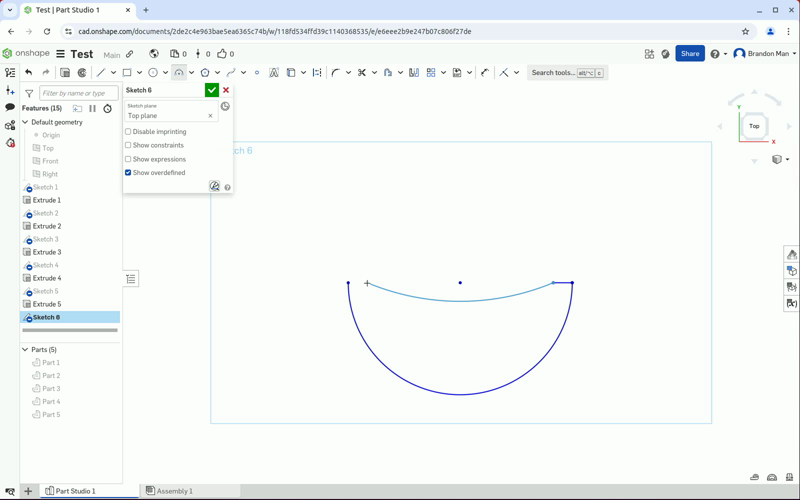
mouse_move(460, 375)
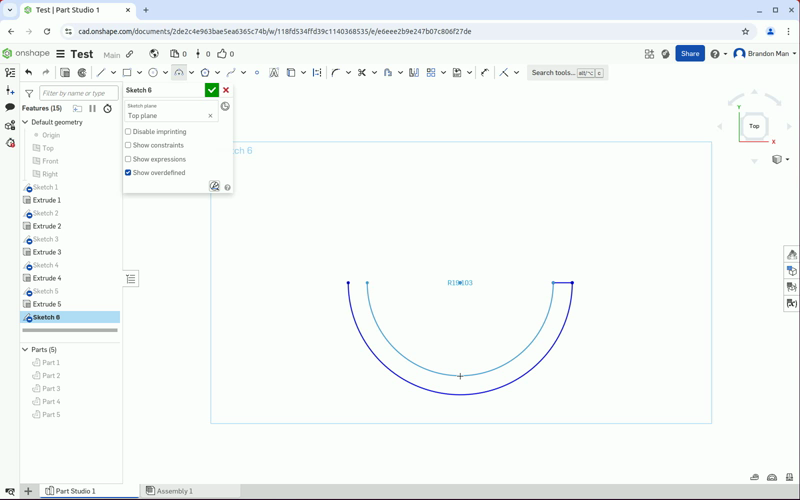
click(460, 375)
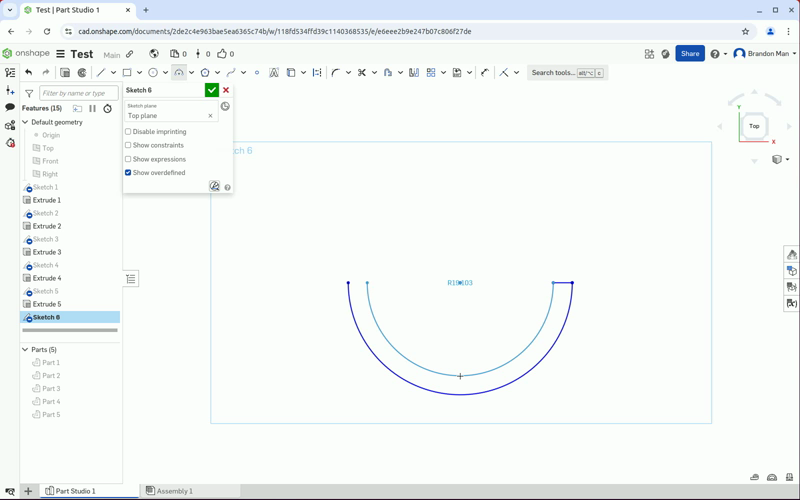
key_up(shift)
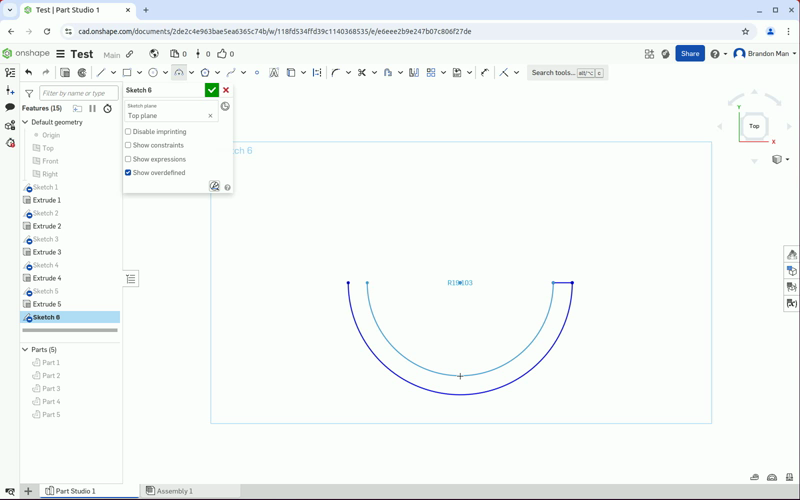
key(esc)
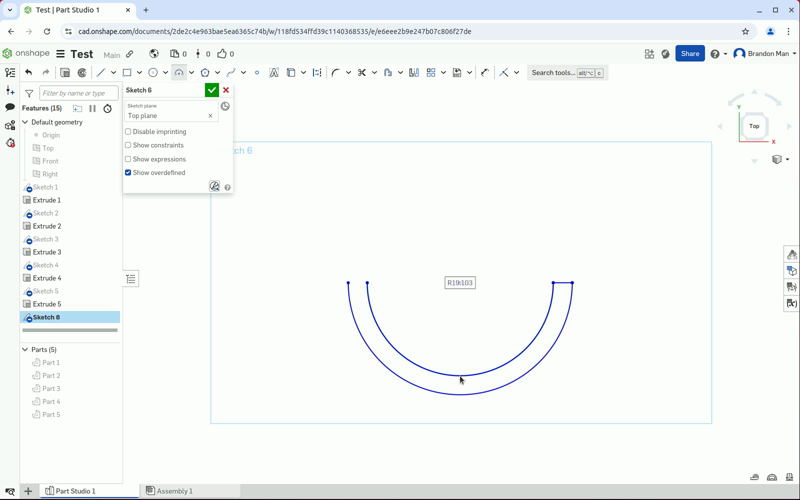
key(l)
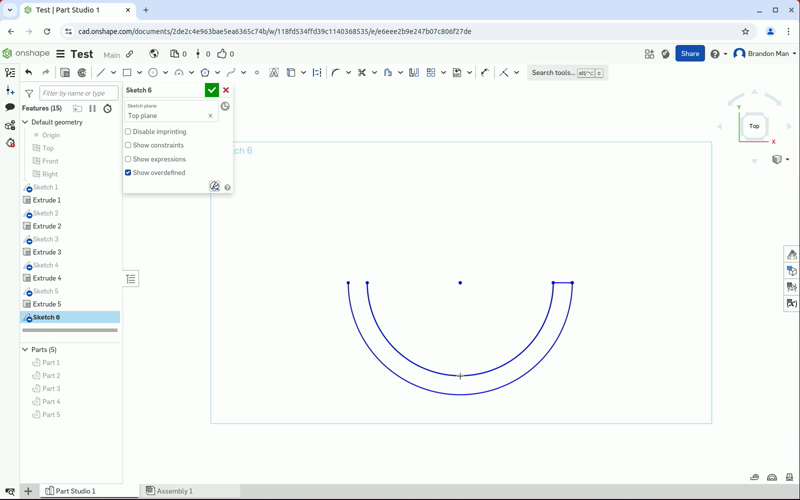
mouse_move(367, 282)
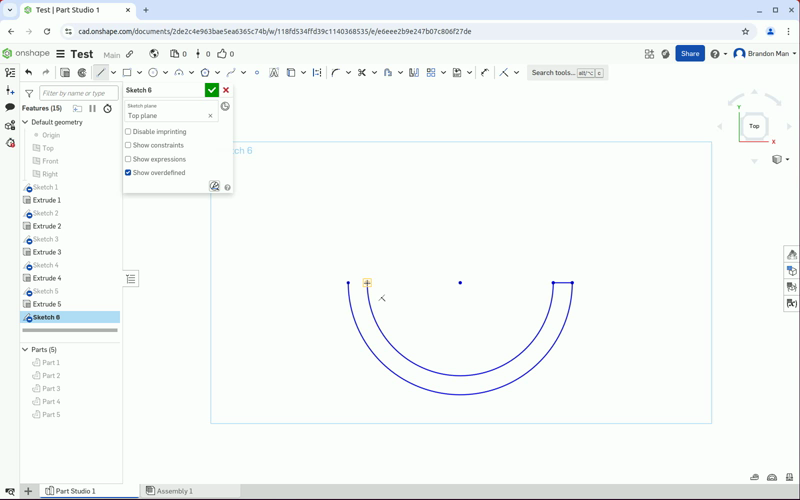
click(367, 282)
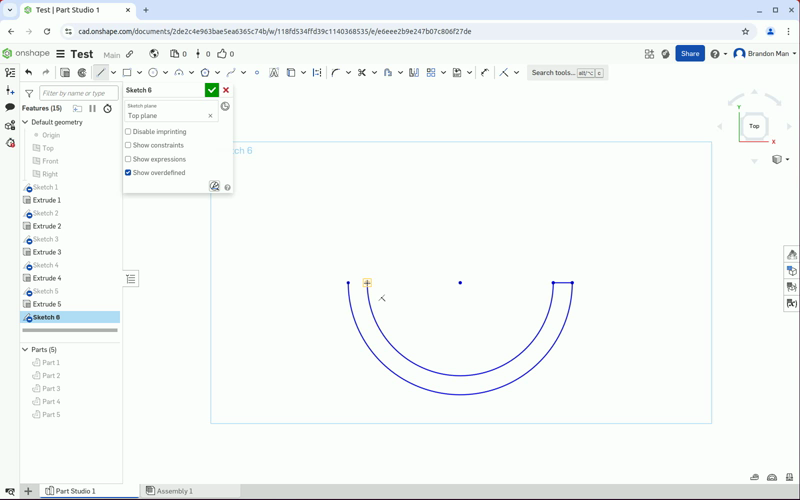
mouse_move(397, 282)
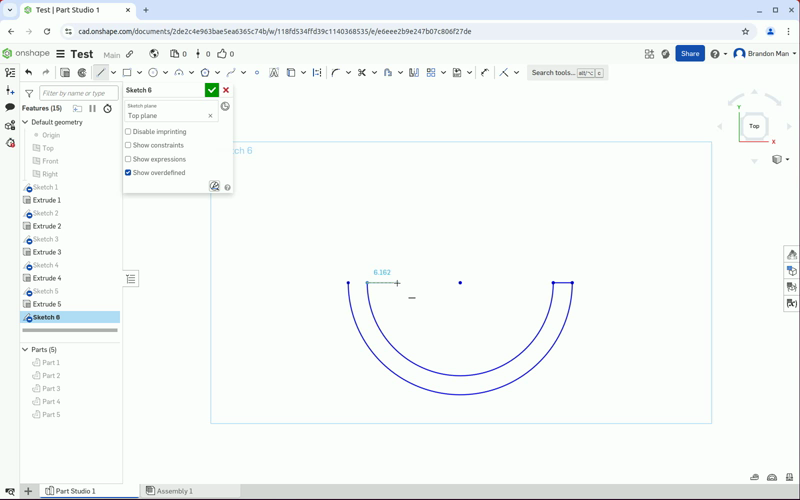
key_down(shift)
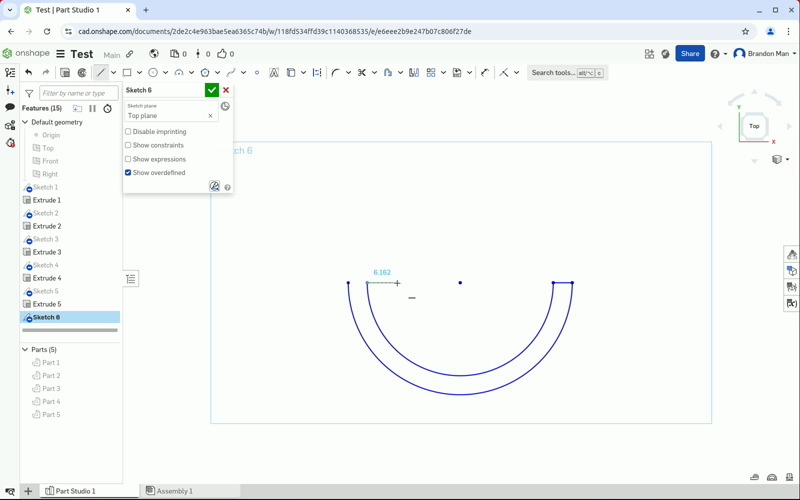
mouse_move(348, 282)
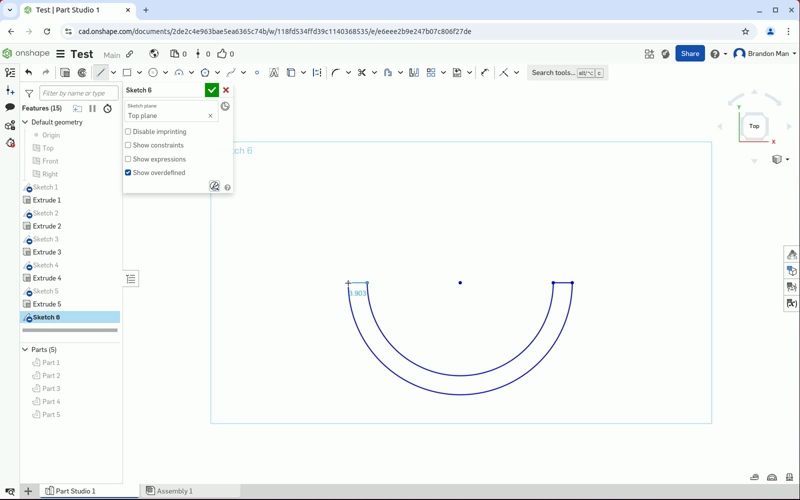
key_up(shift)
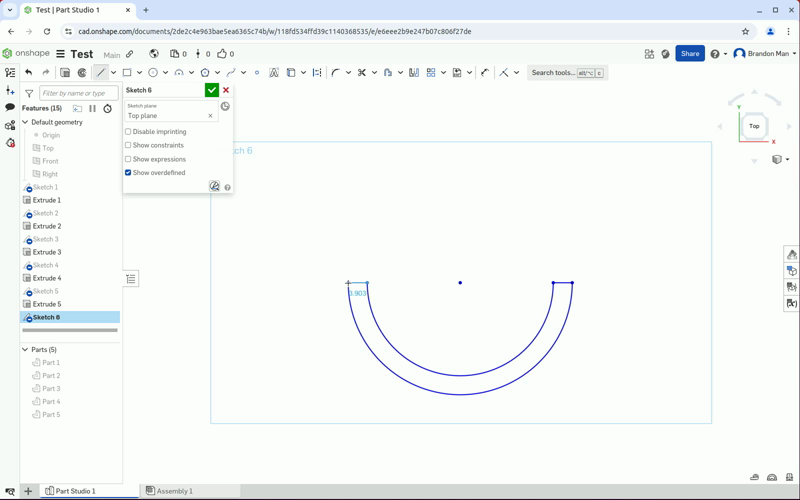
click(348, 282)
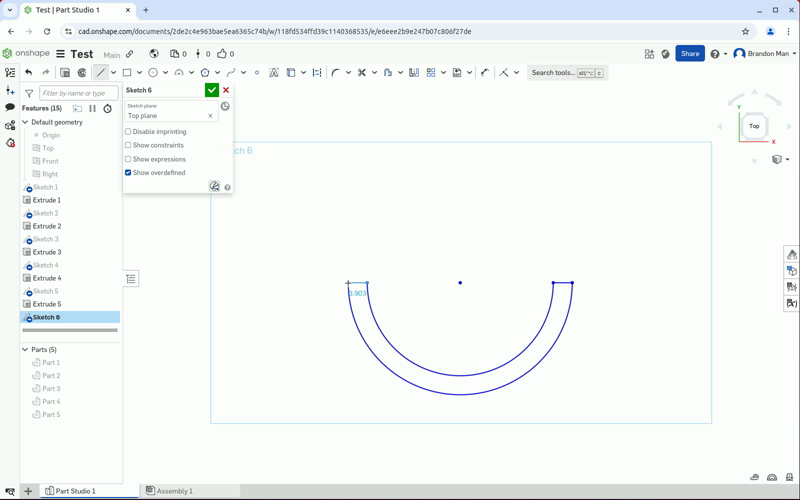
key(esc)
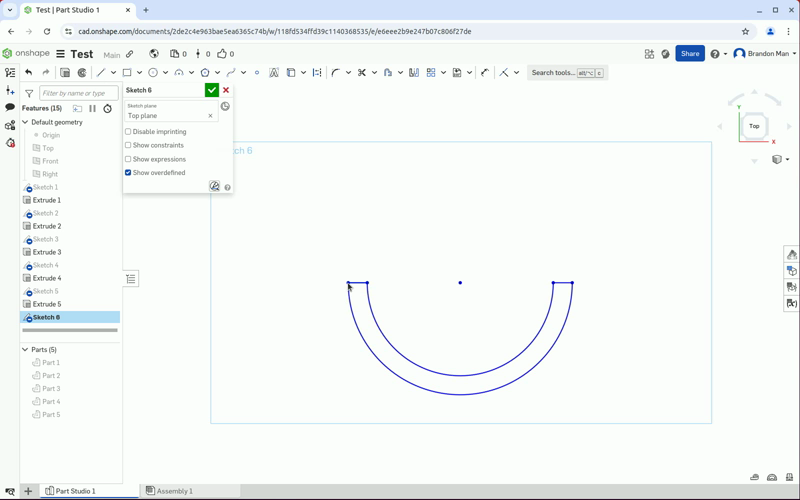
mouse_move(425, 298)
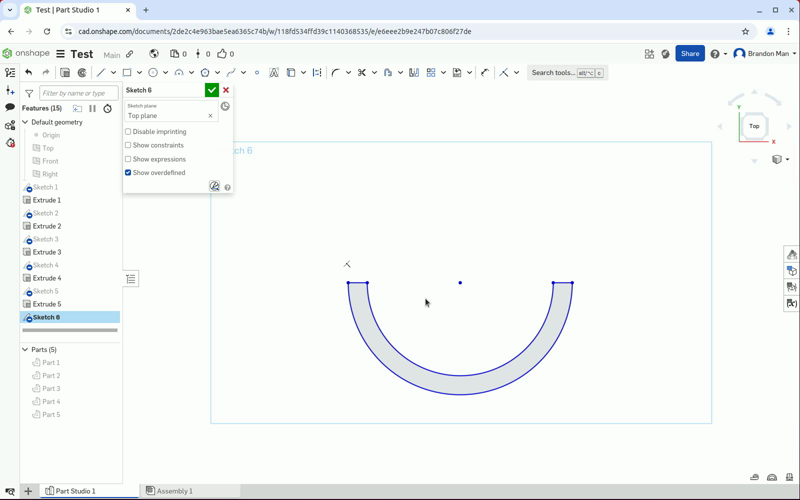
scroll(6)
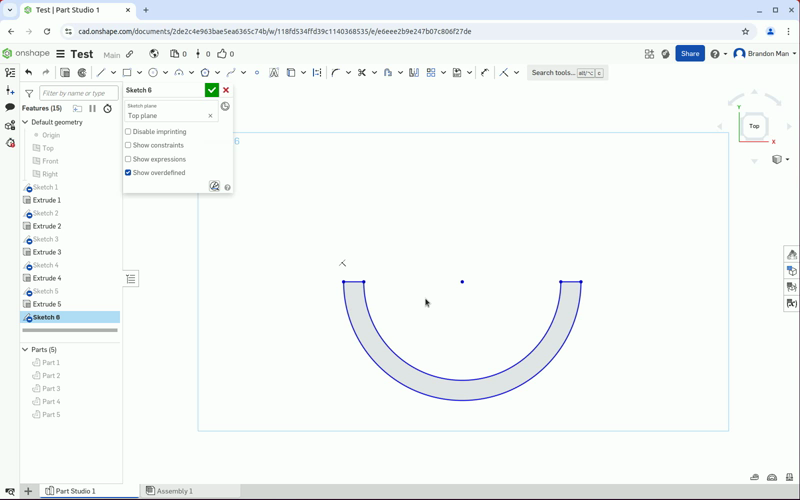
scroll(6)
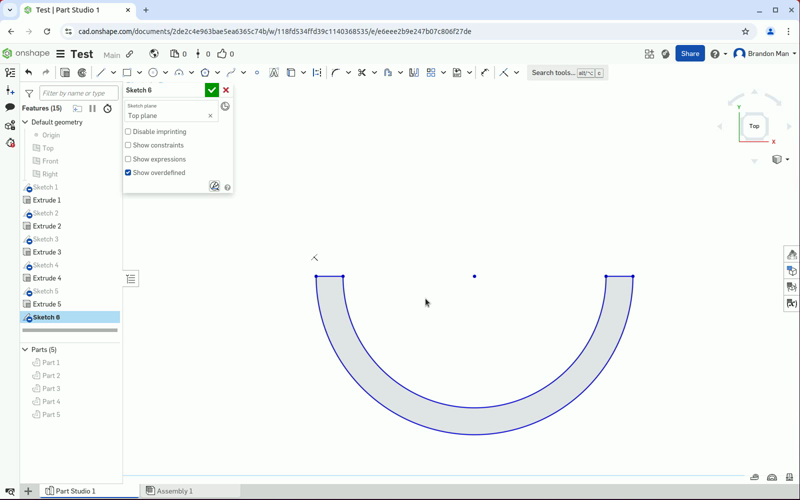
scroll(6)
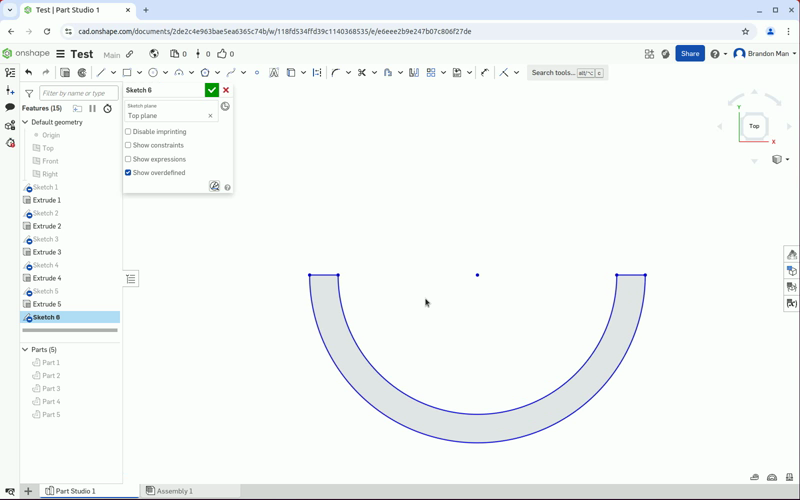
scroll(6)
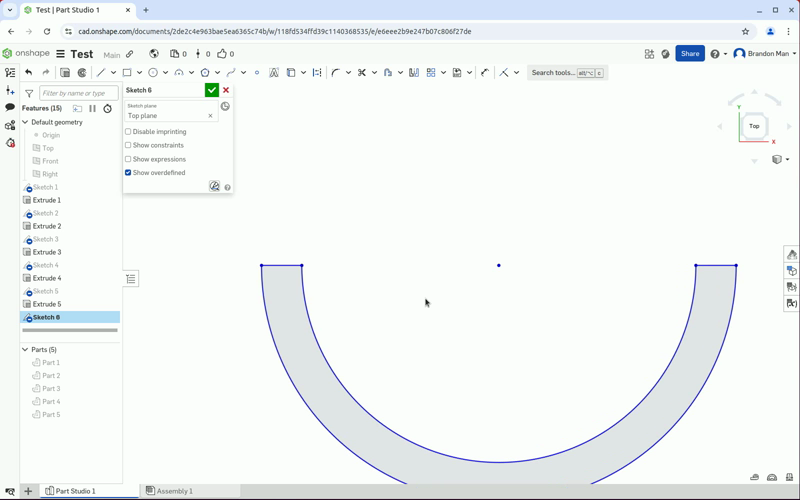
scroll(6)
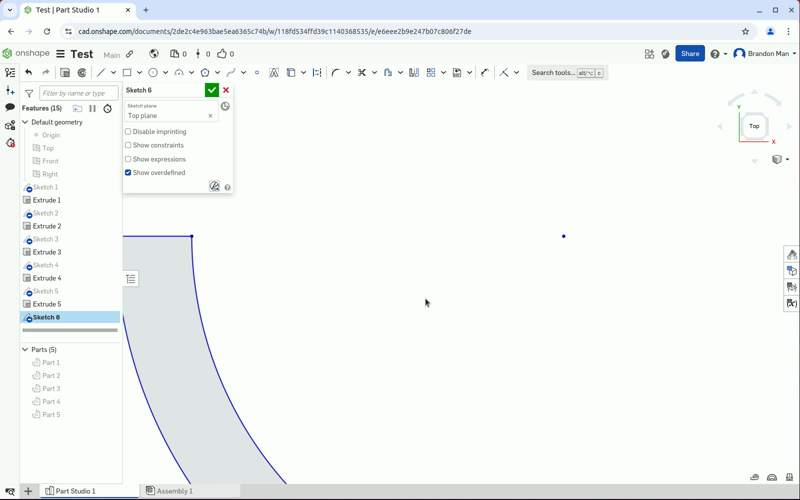
scroll(6)
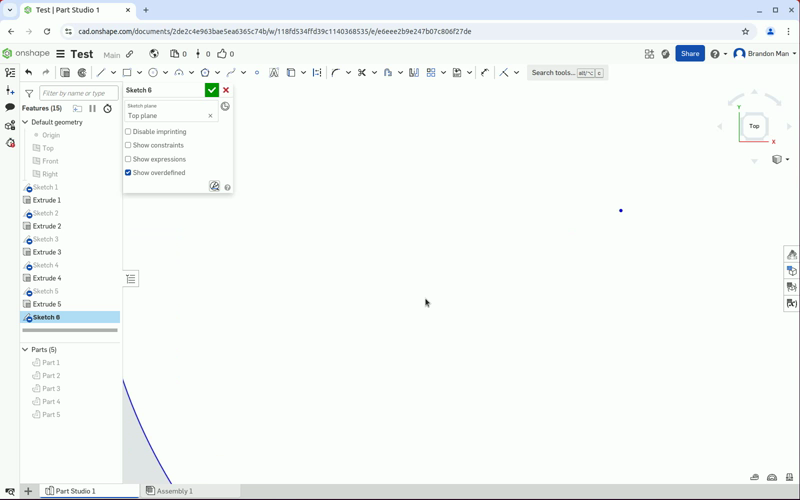
scroll(6)
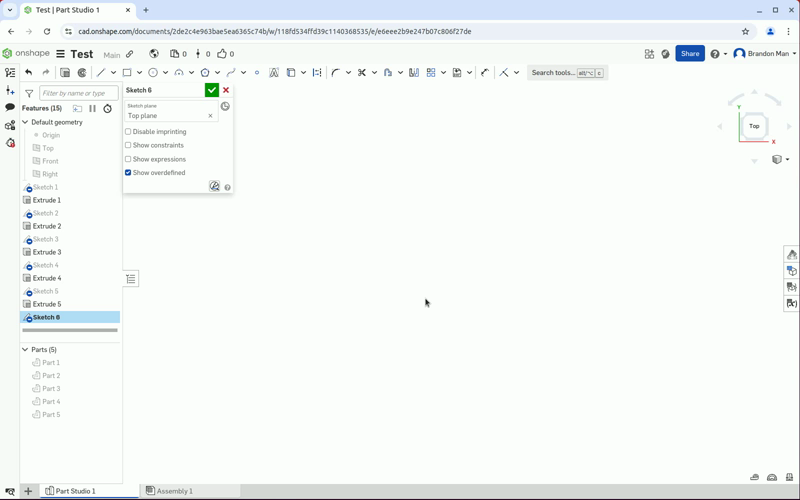
click(425, 298)
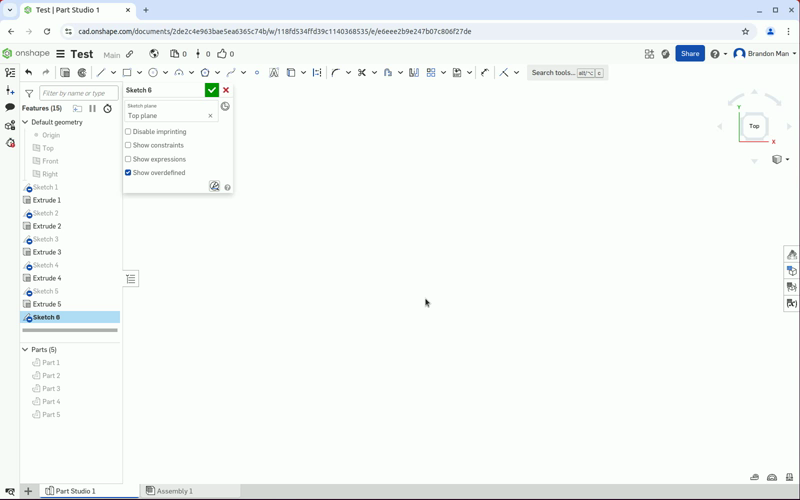
scroll(-6)
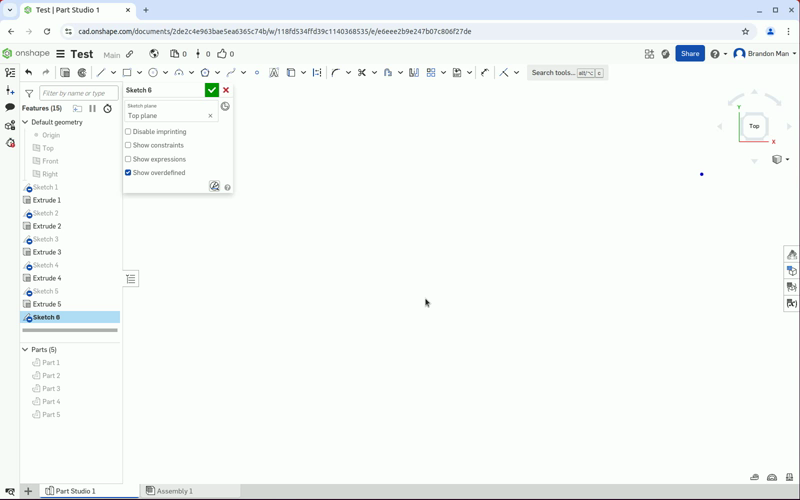
scroll(-6)
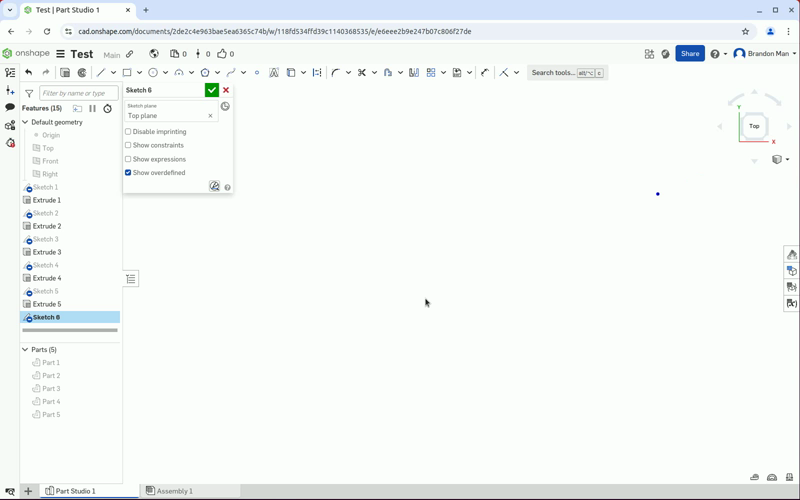
scroll(-6)
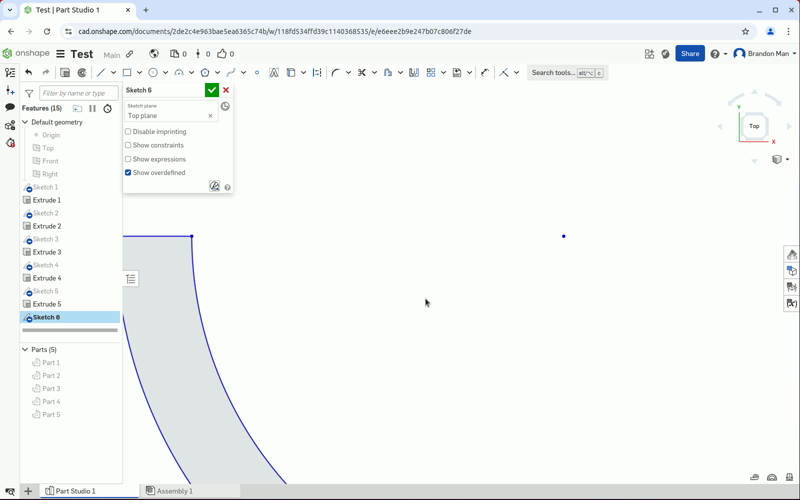
scroll(-6)
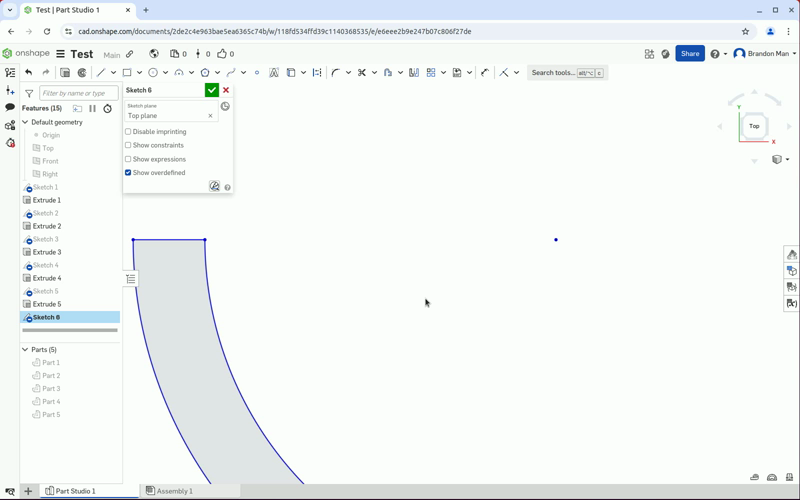
scroll(-6)
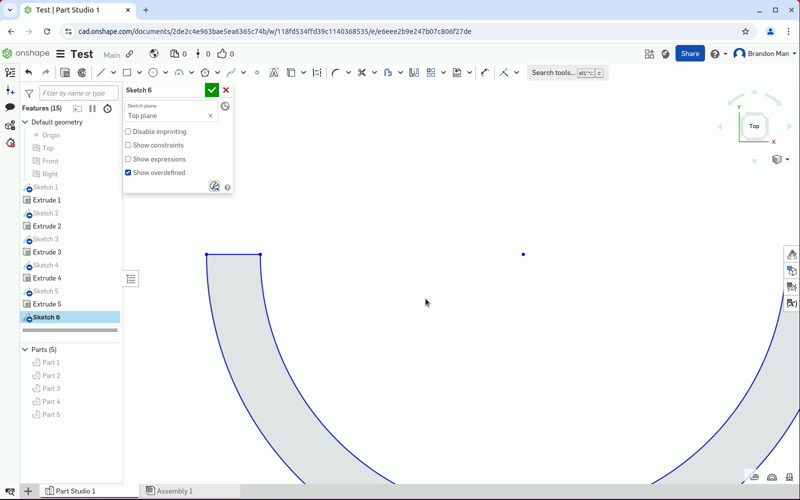
scroll(-6)
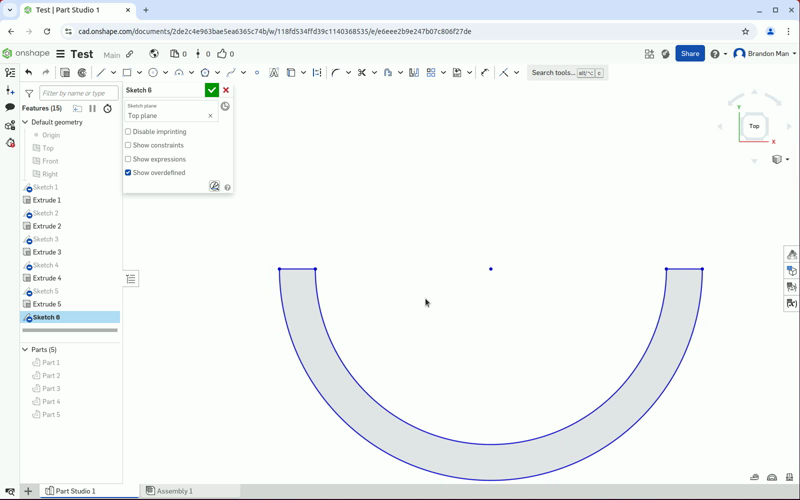
scroll(-6)
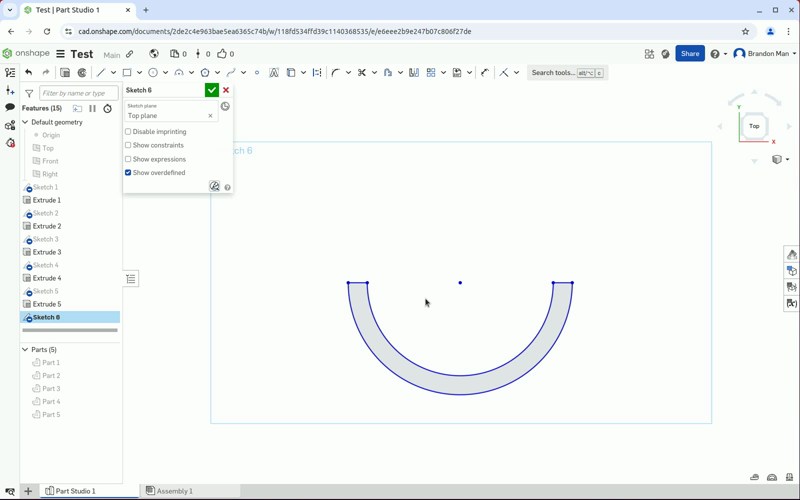
mouse_move(73, 352)
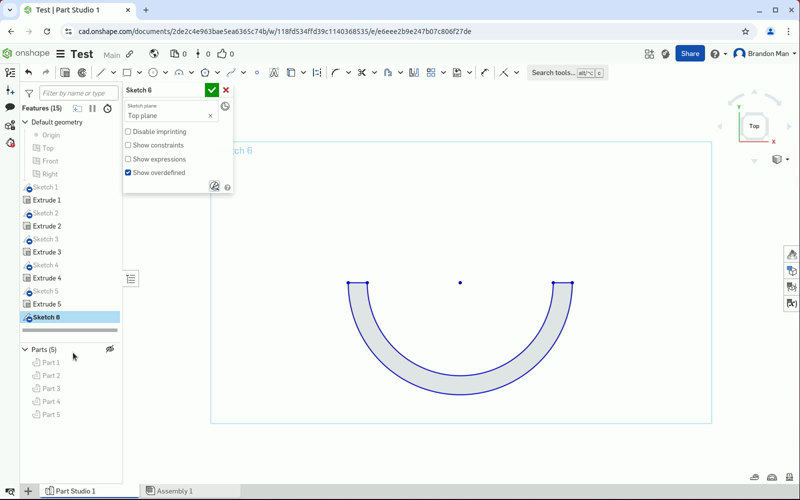
key(shift+y)
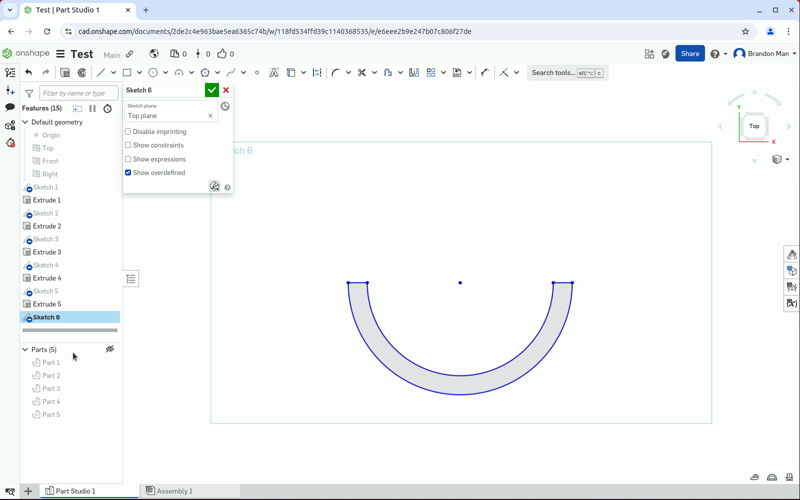
key(shift+e)
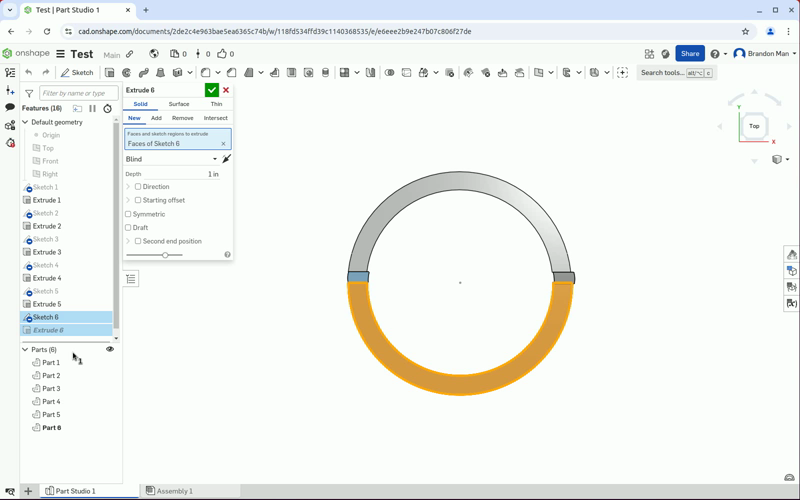
mouse_move(143, 106)
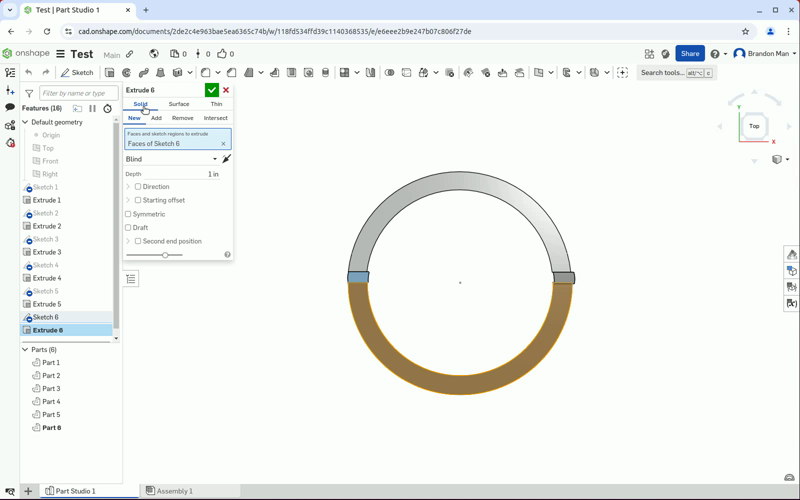
click(143, 106)
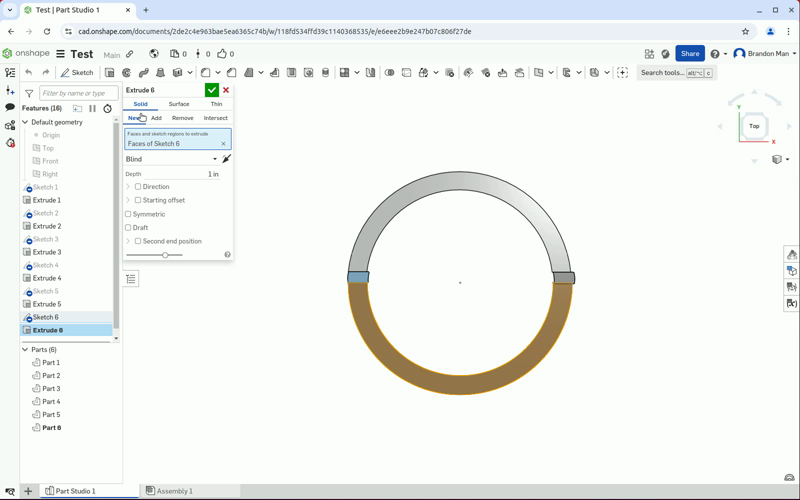
mouse_move(137, 120)
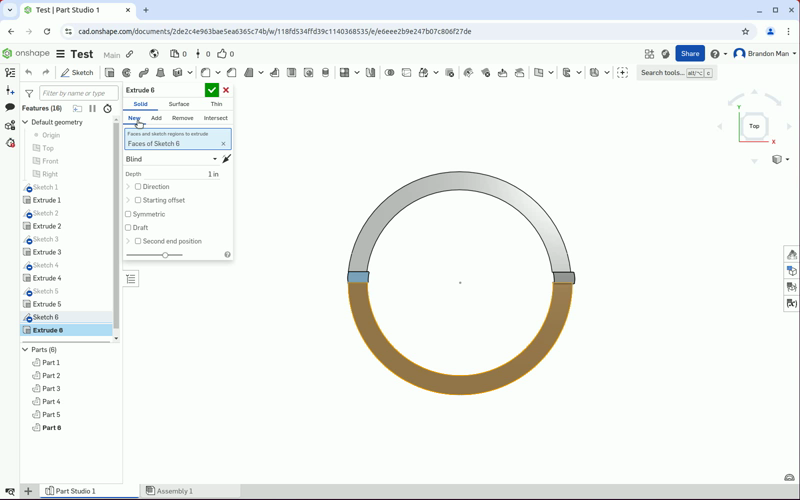
click(137, 120)
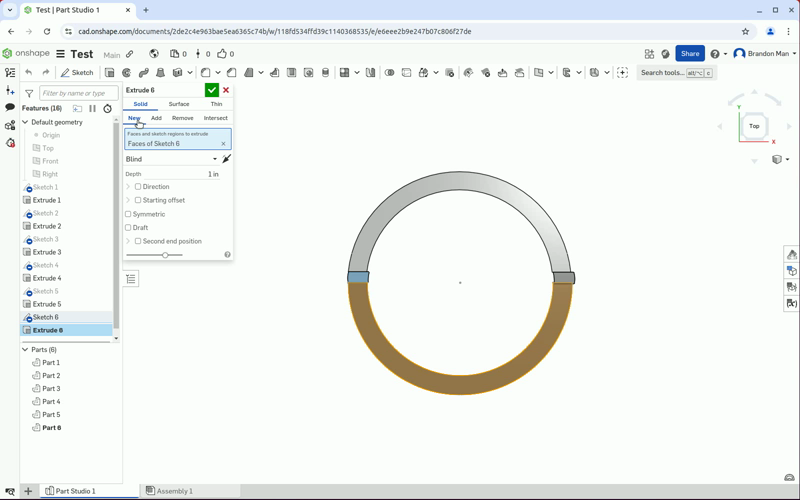
key(tab, 4)
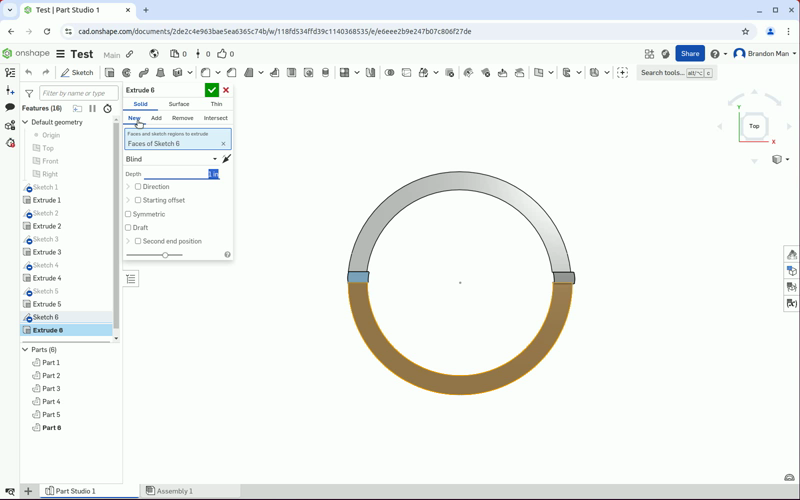
text(-15.405)
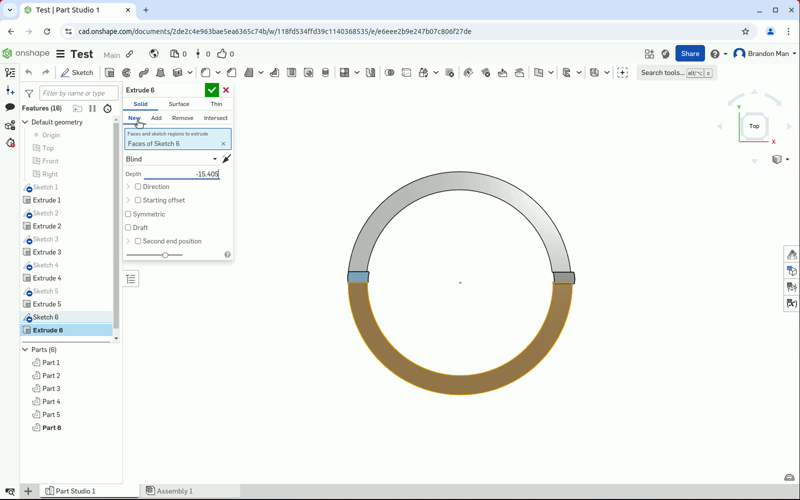
key(enter)
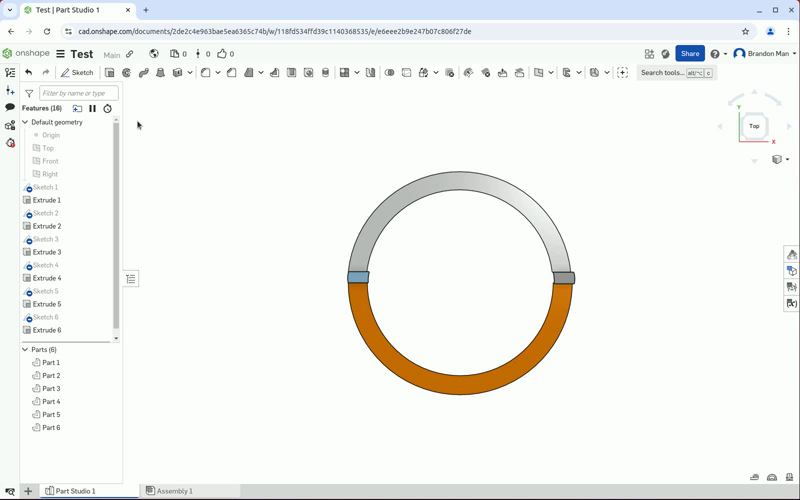
key(shift+h)
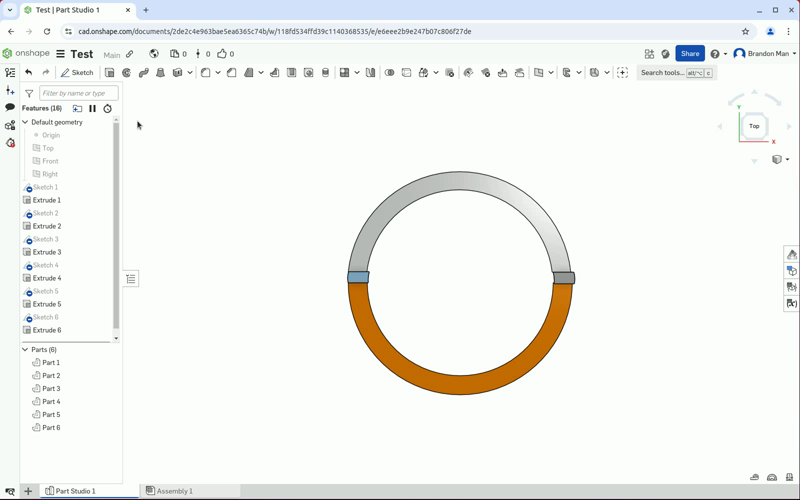
key(shift+h)
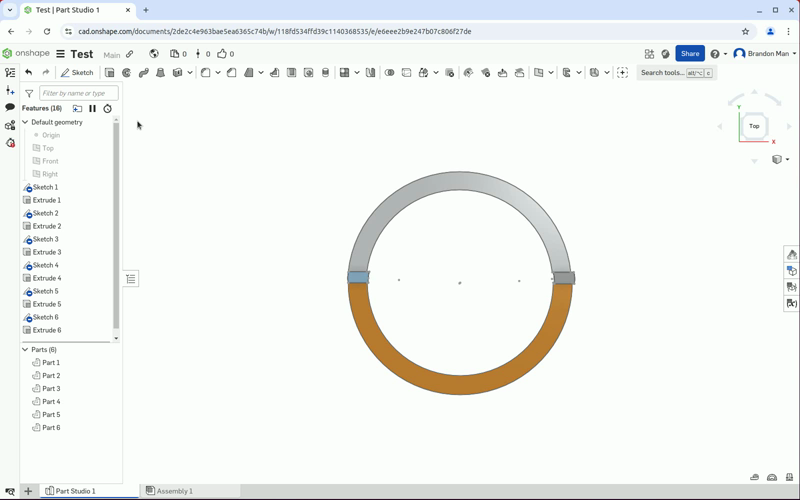
key(shift+7)
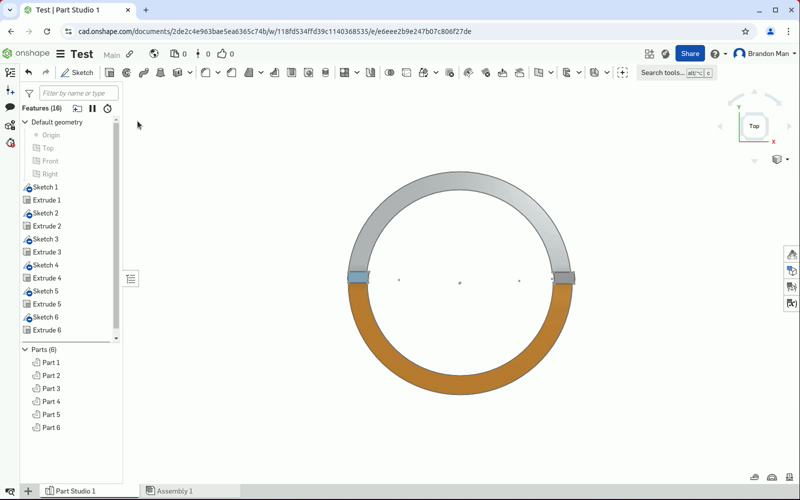
key(up, 3)
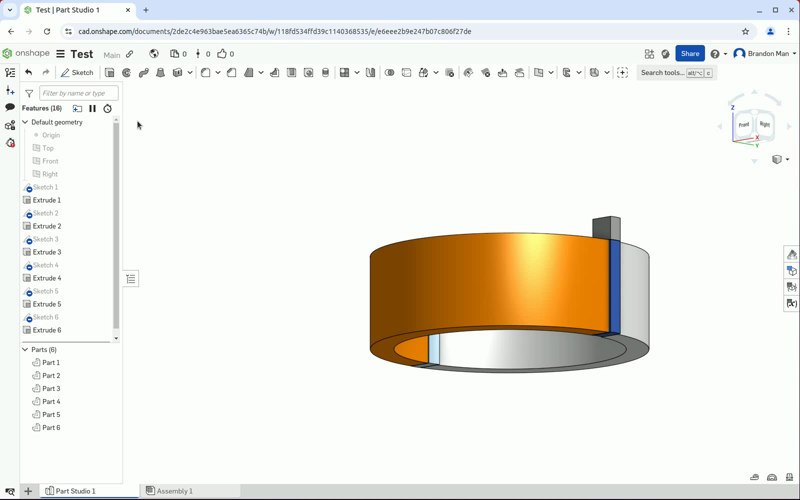
key(left, 3)
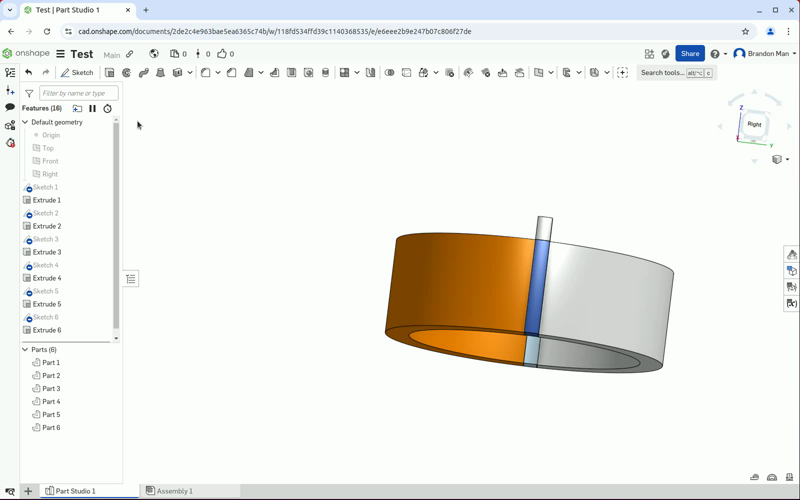
key(right, 3)
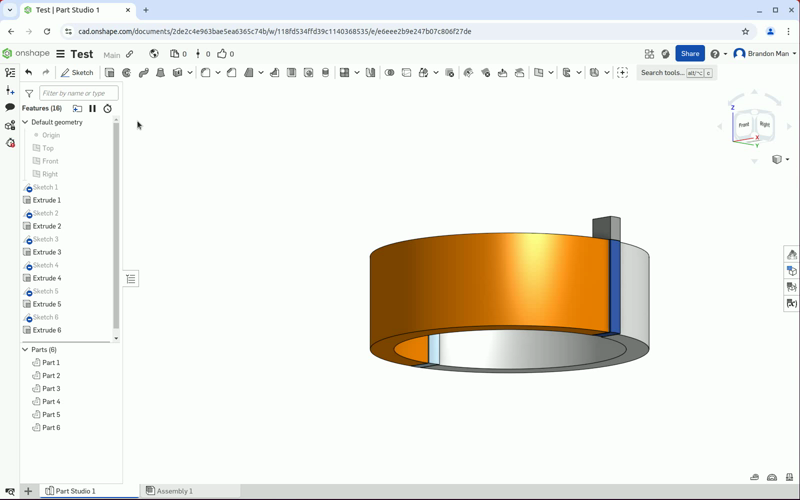
key(down, 3)
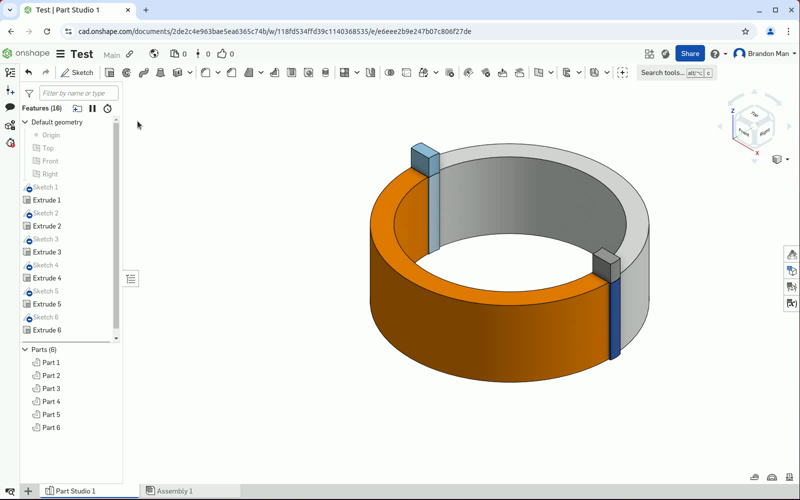
mouse_move(69, 189)
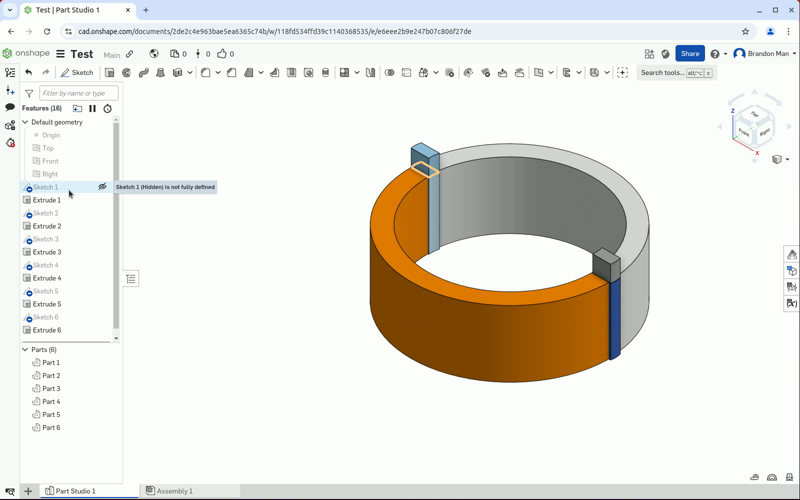
click(69, 189)